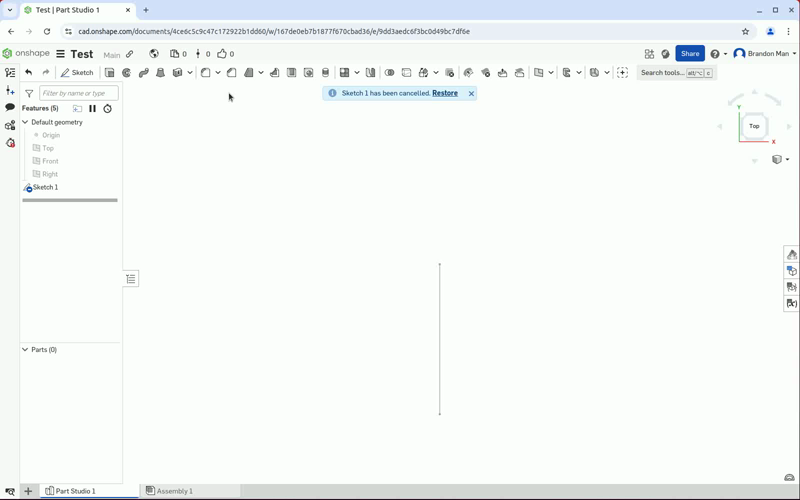
key(shift+h)
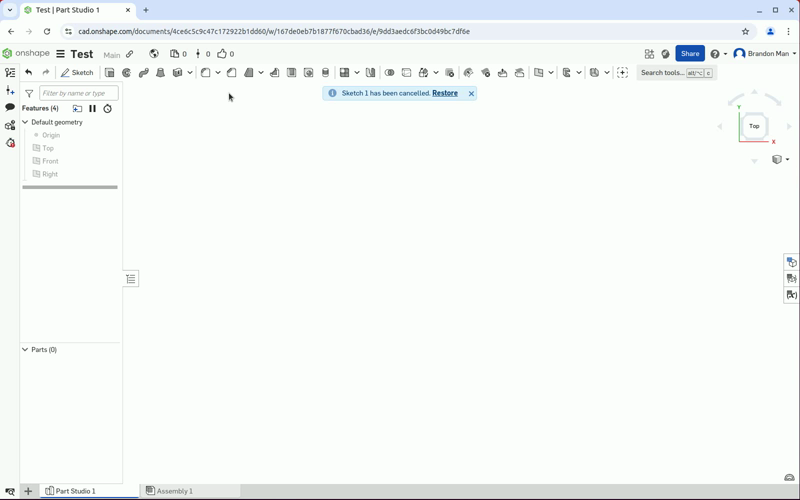
mouse_move(73, 352)
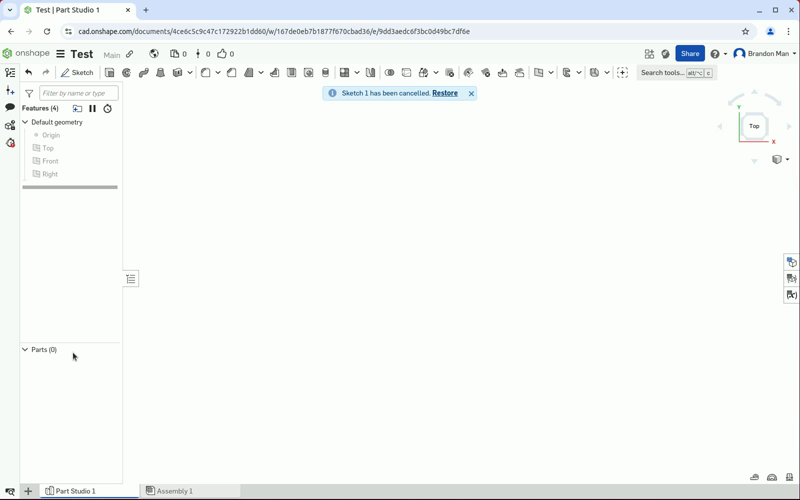
key(y)
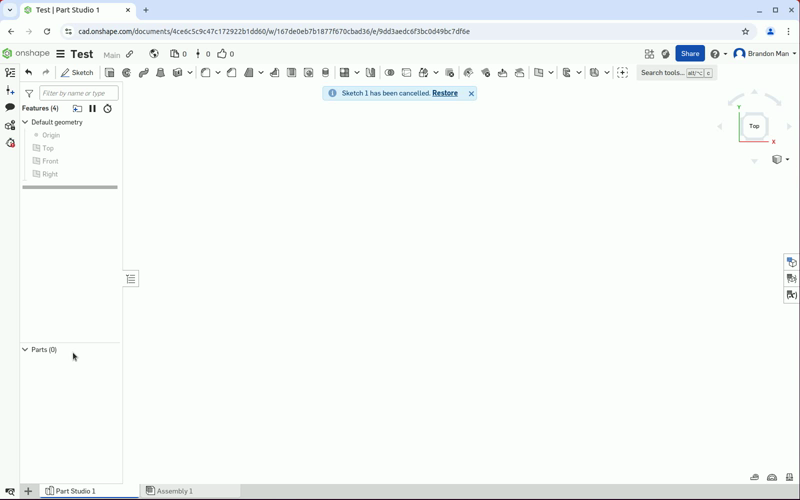
key(shift+p)
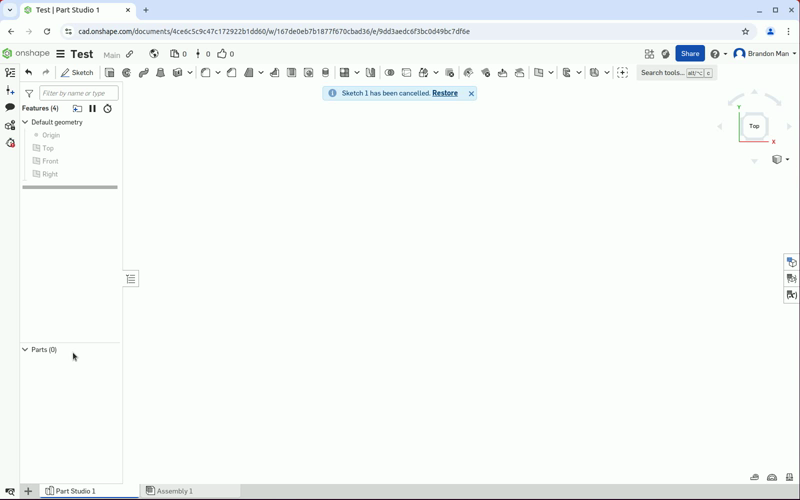
key(space)
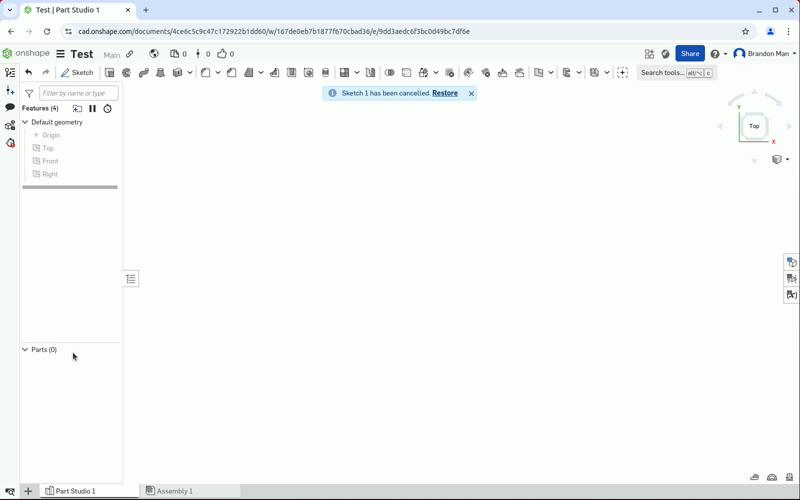
key_down(shift)
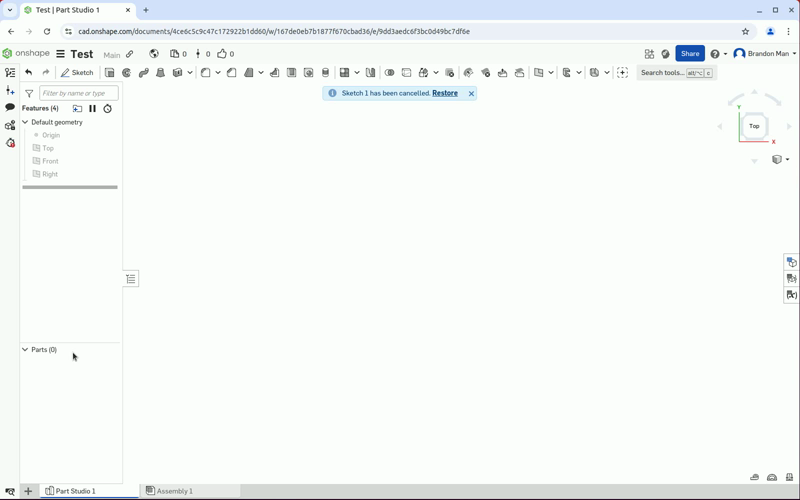
key(up)
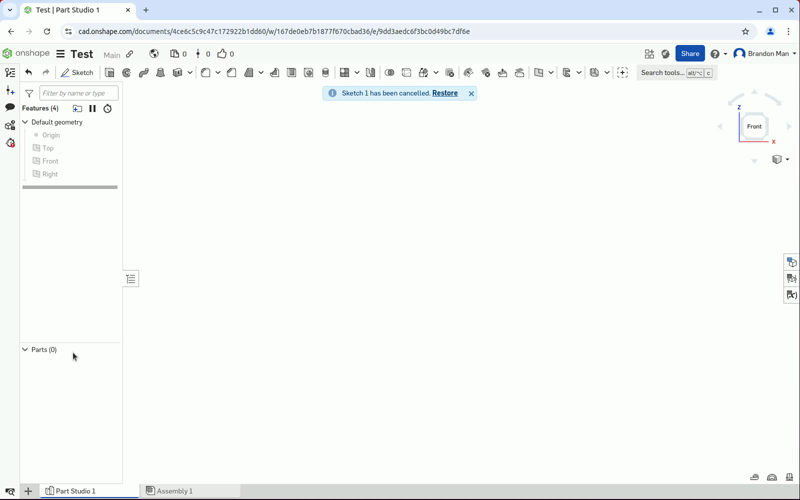
key_up(shift)
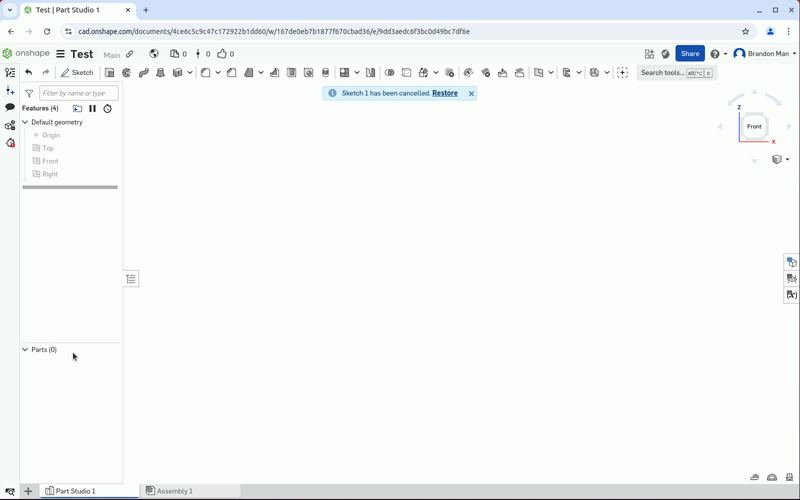
mouse_move(73, 352)
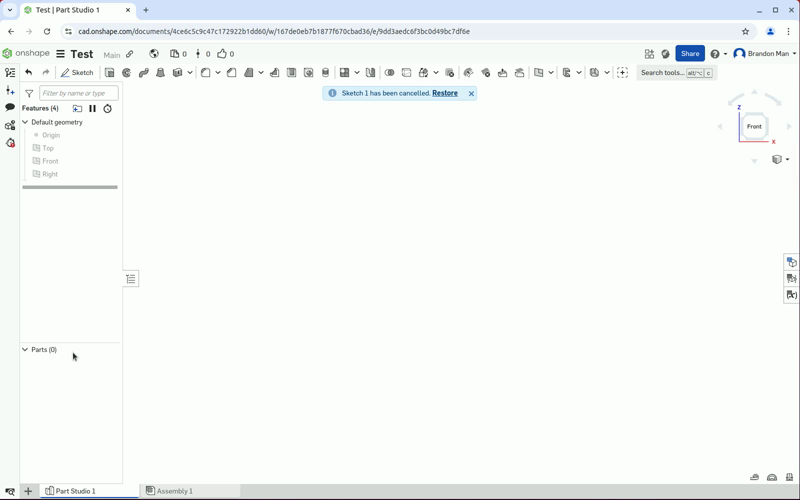
key(shift+y)
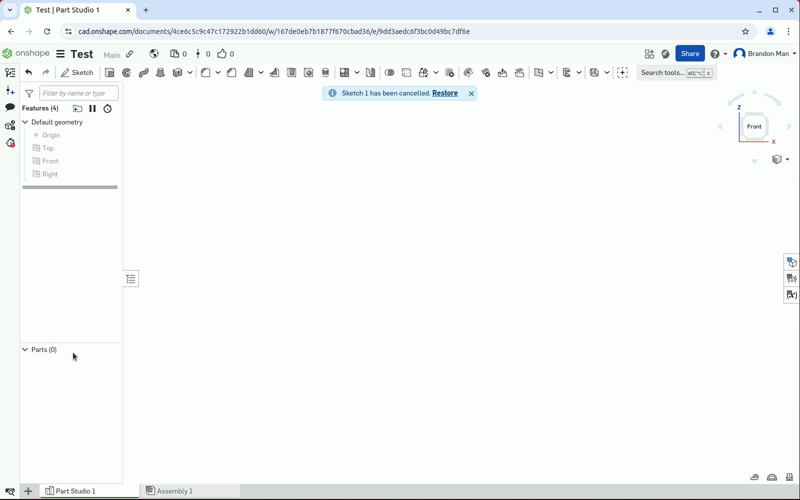
key(shift+s)
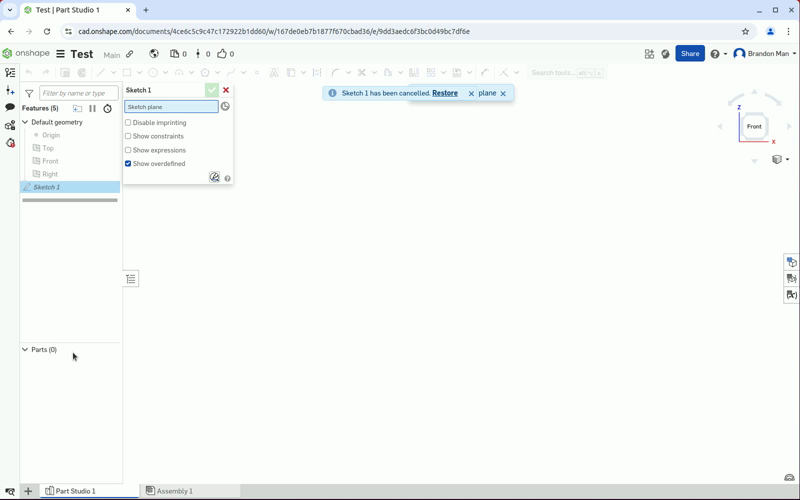
mouse_move(73, 163)
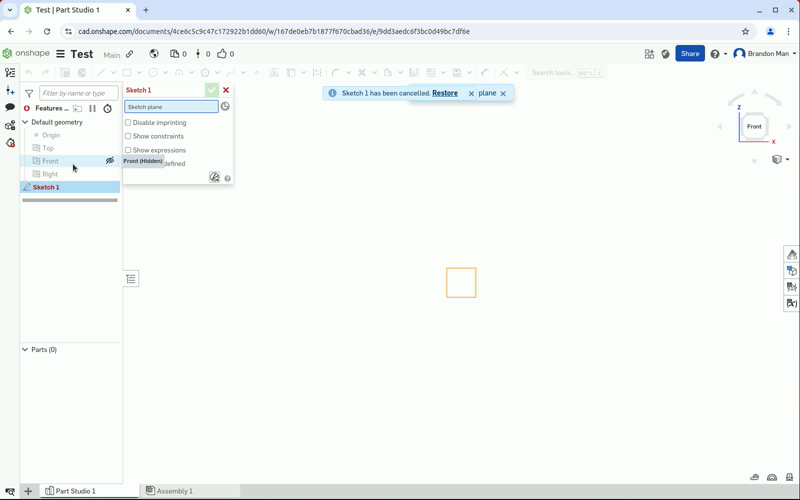
click(73, 163)
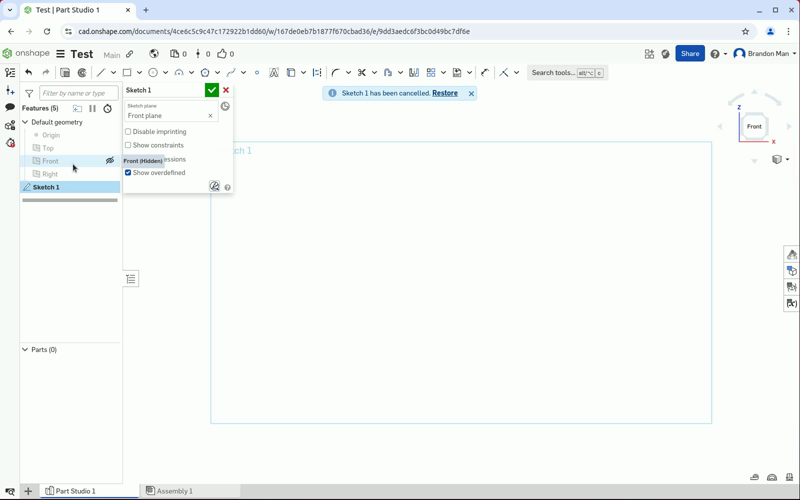
mouse_move(73, 352)
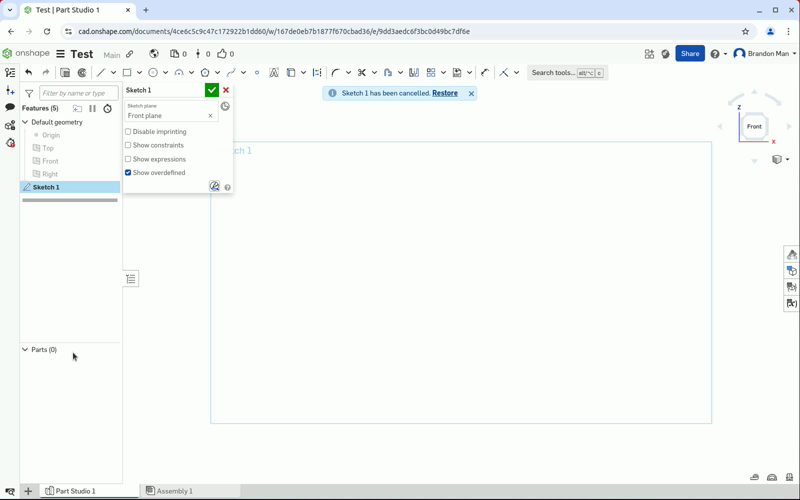
key(y)
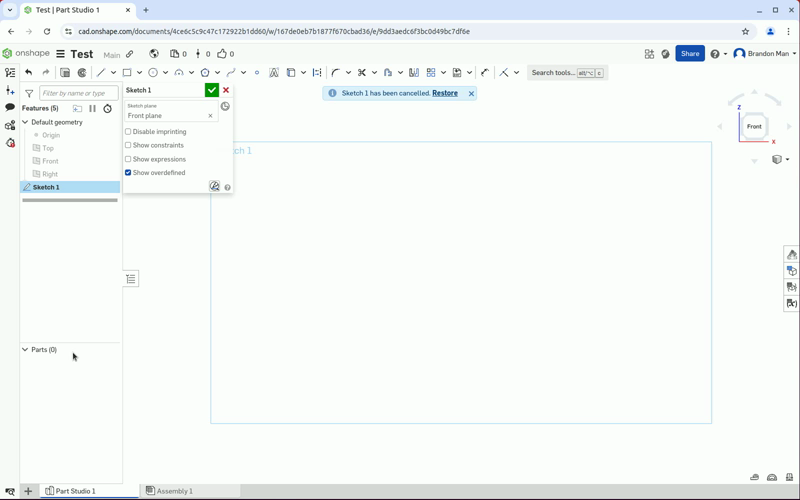
key(l)
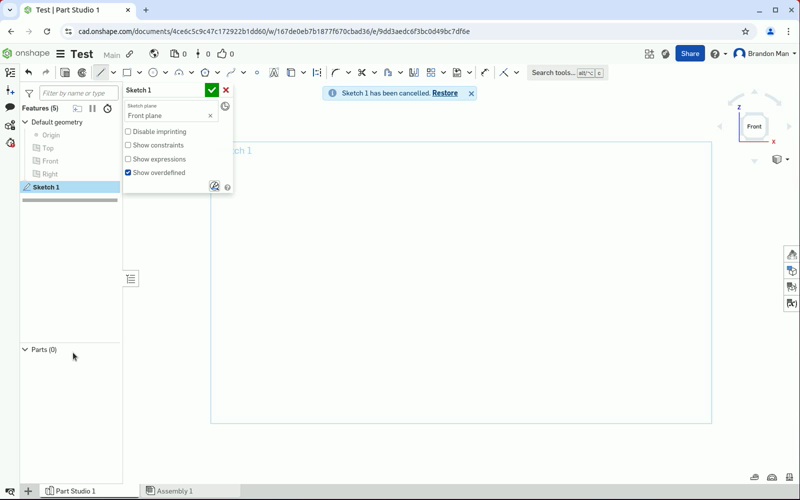
key_down(shift)
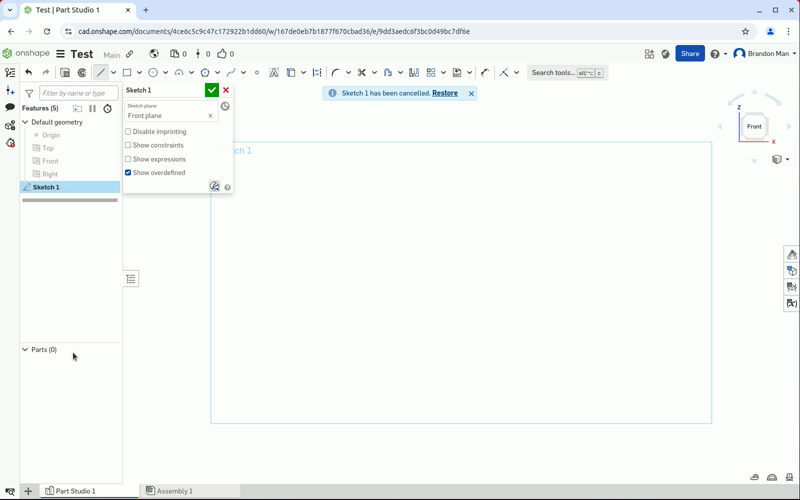
mouse_move(460, 282)
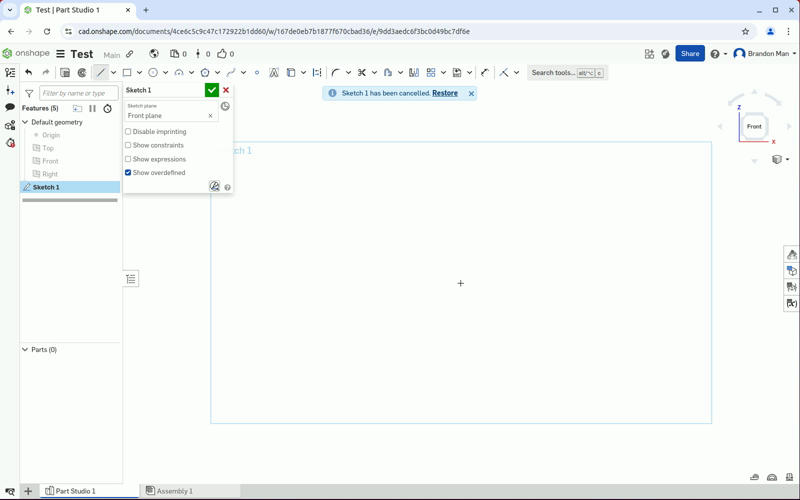
click(460, 282)
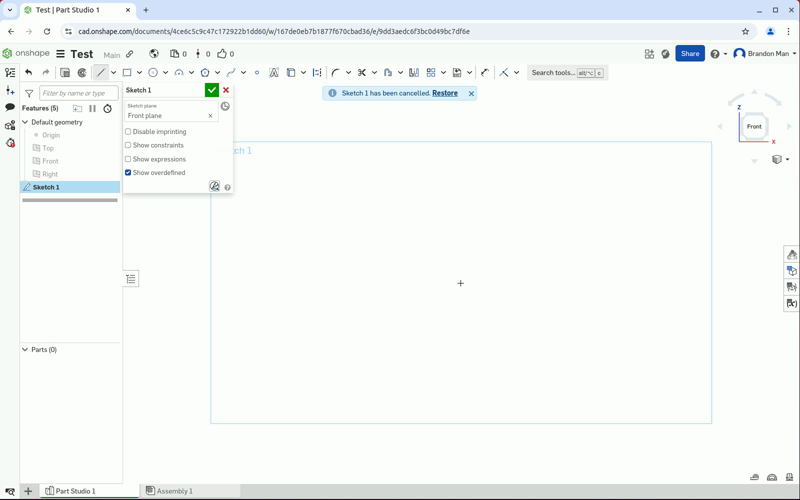
key_up(shift)
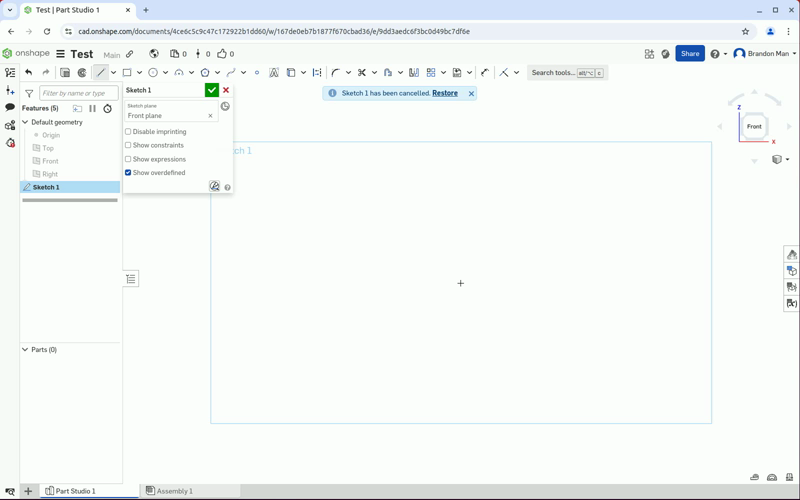
key_down(shift)
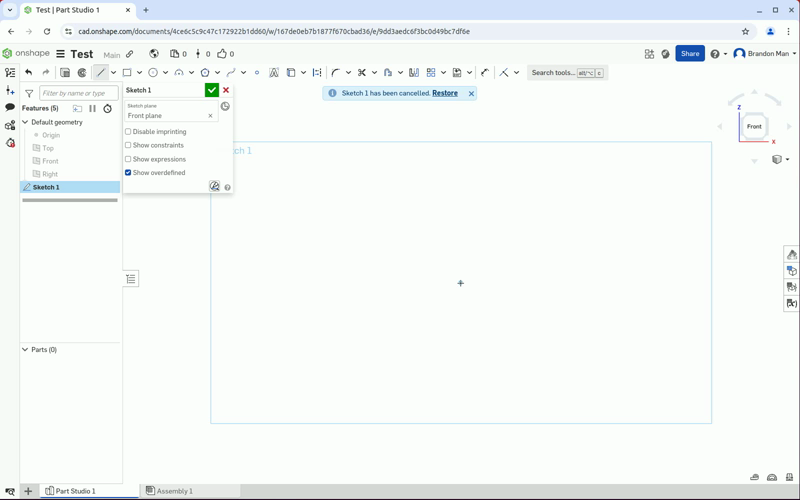
mouse_move(542, 282)
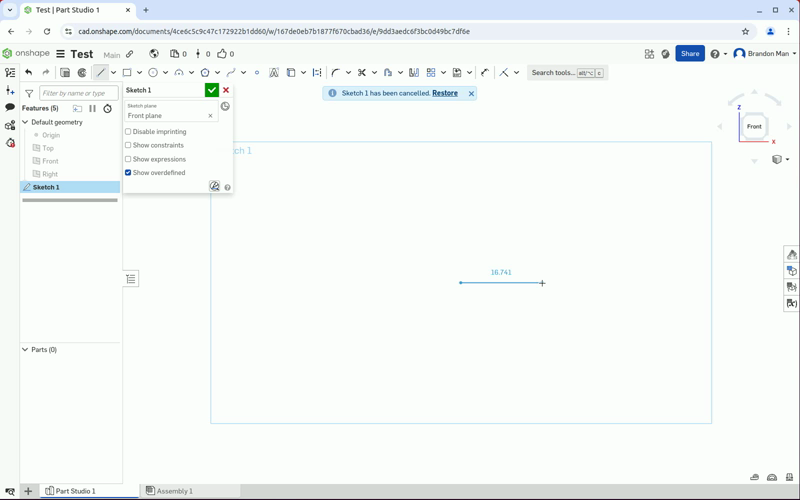
click(542, 282)
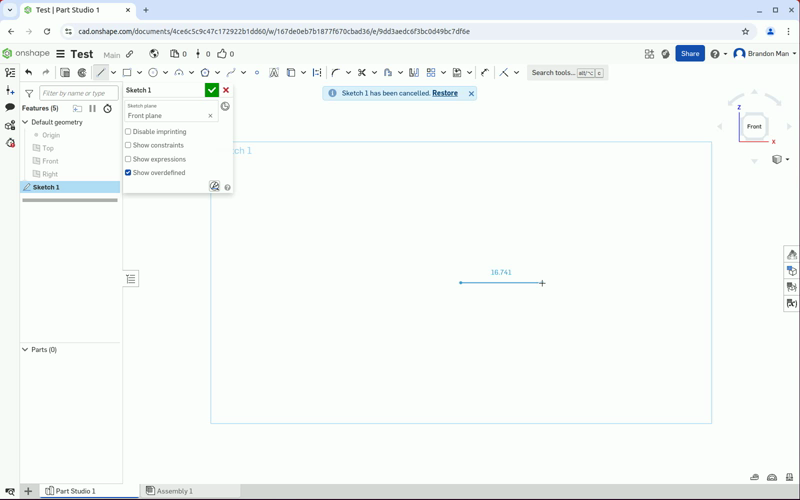
key_up(shift)
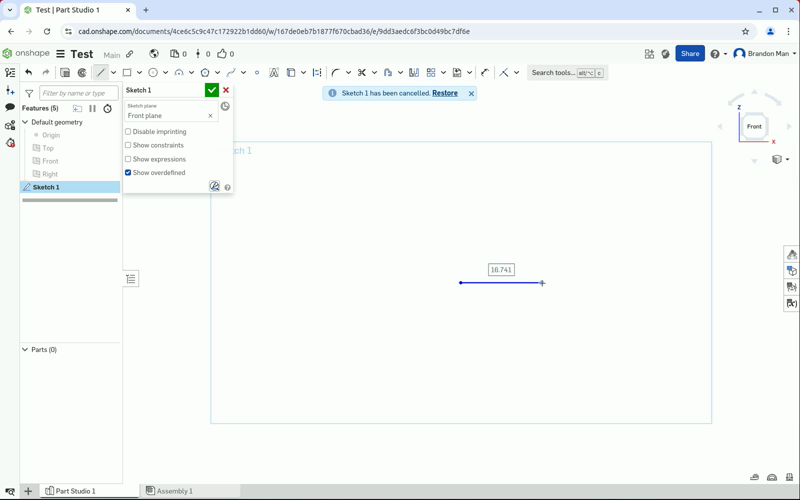
key_down(shift)
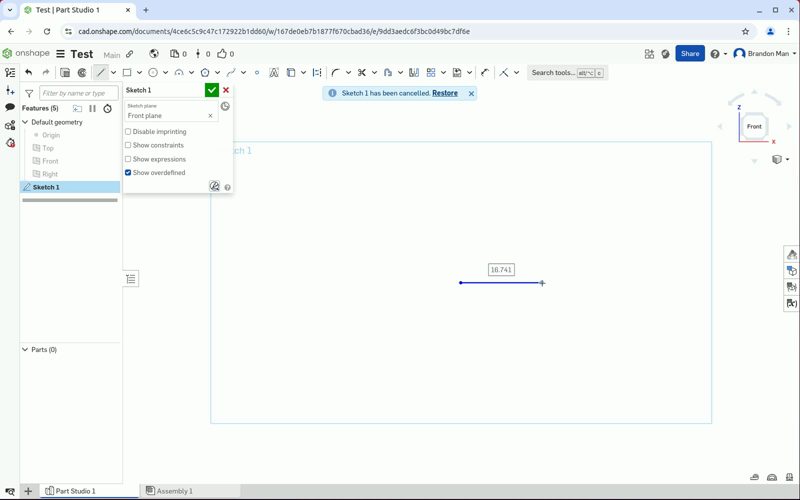
mouse_move(542, 170)
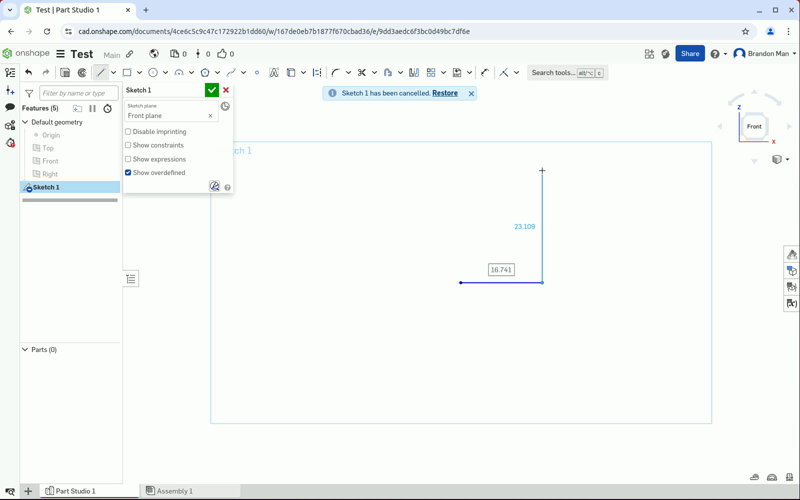
click(542, 170)
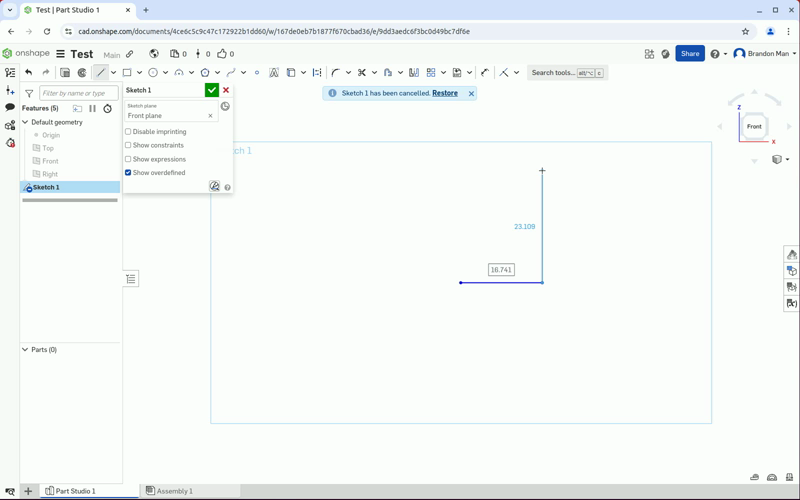
key_up(shift)
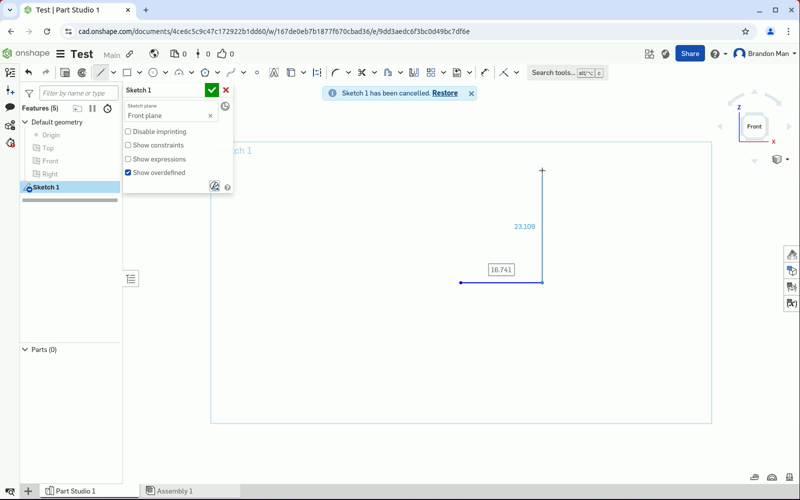
key_down(shift)
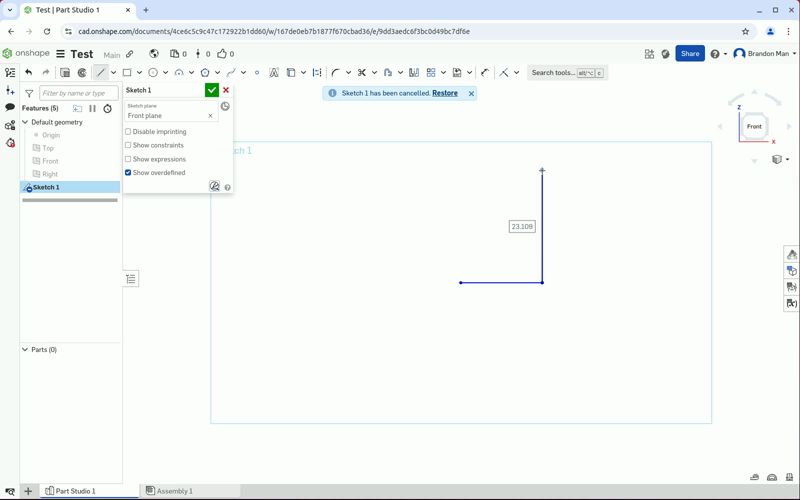
mouse_move(572, 170)
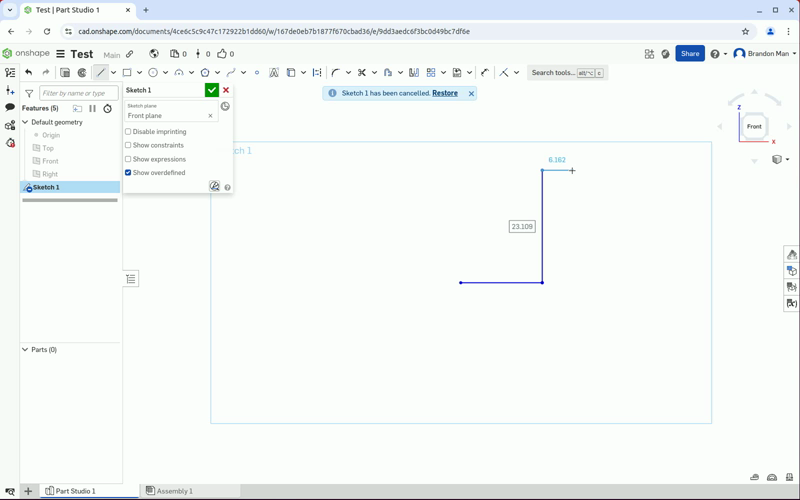
mouse_move(535, 170)
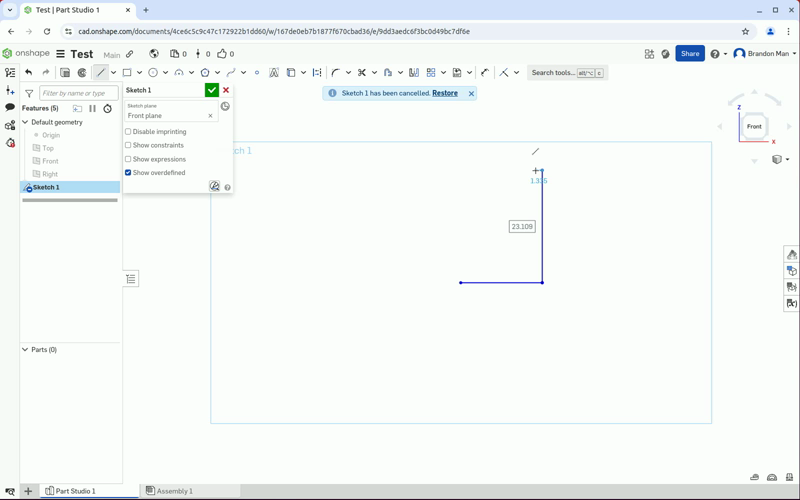
scroll(6)
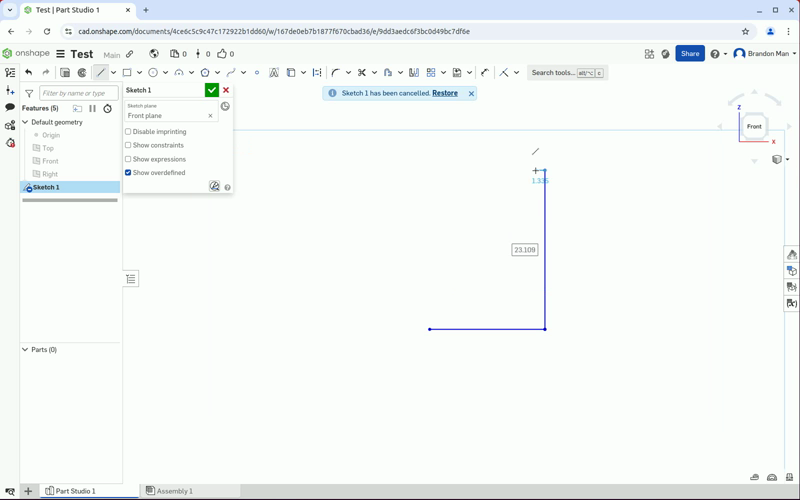
scroll(6)
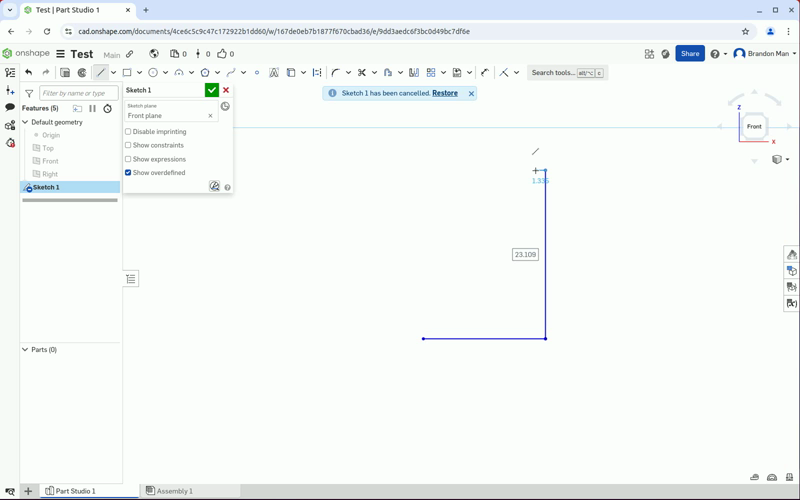
scroll(6)
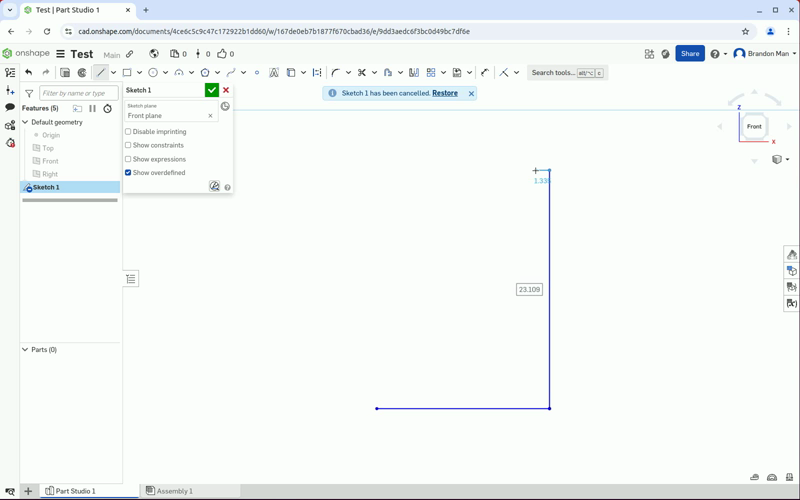
scroll(6)
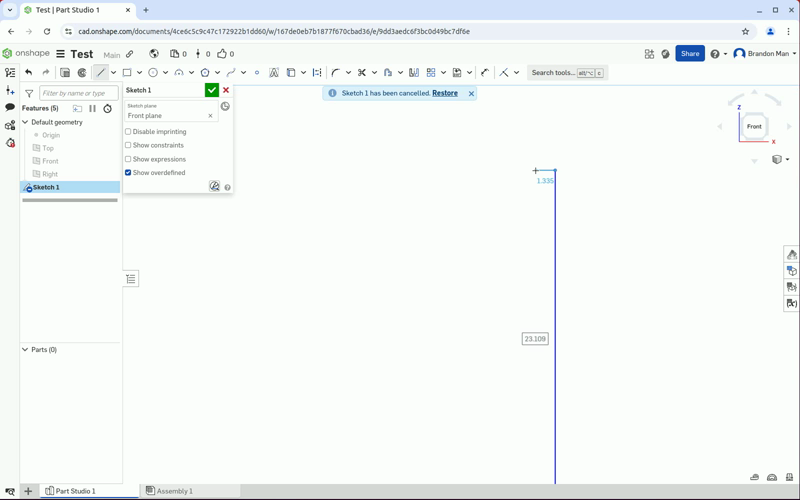
scroll(6)
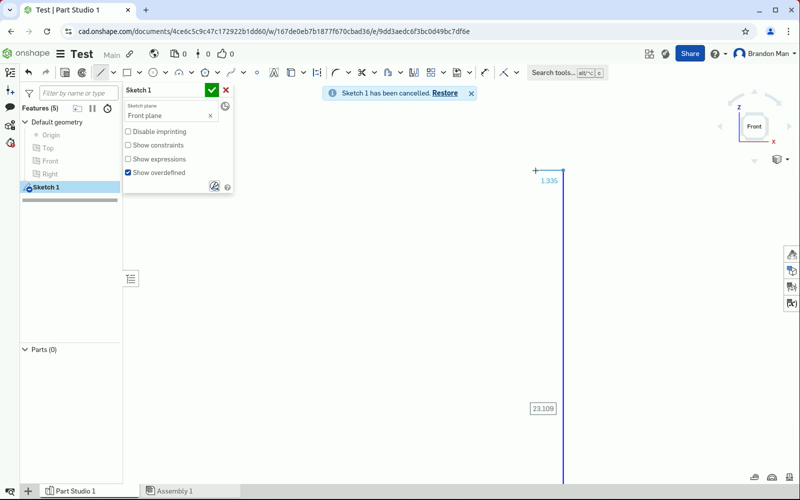
scroll(6)
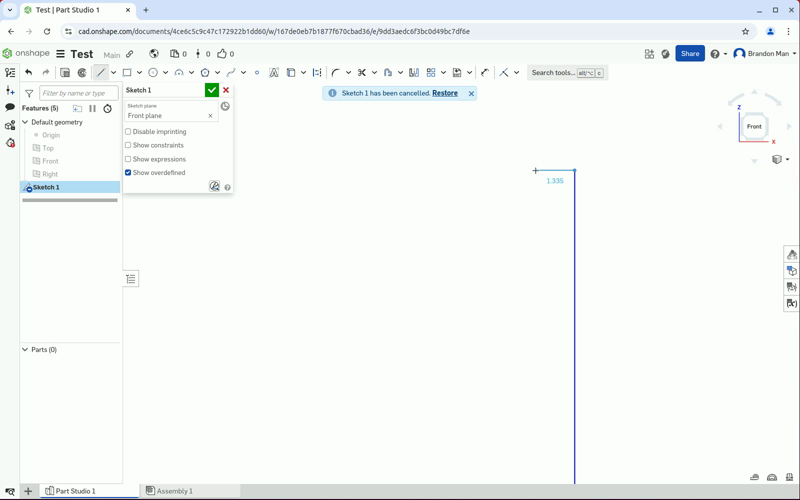
scroll(6)
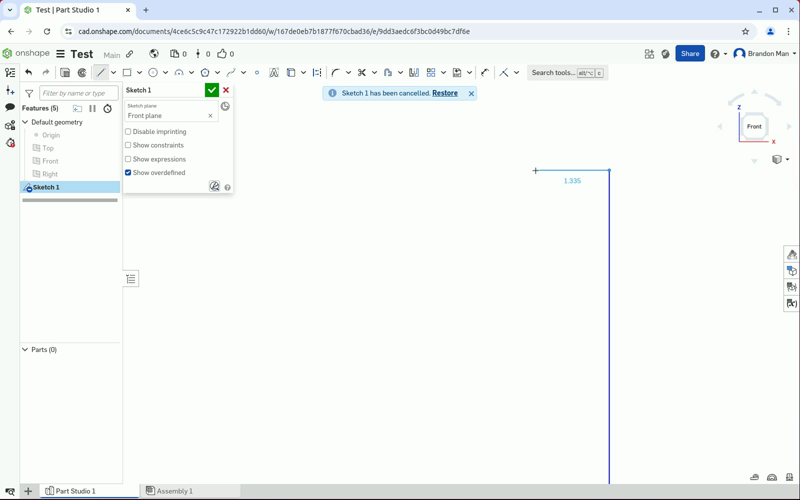
click(535, 170)
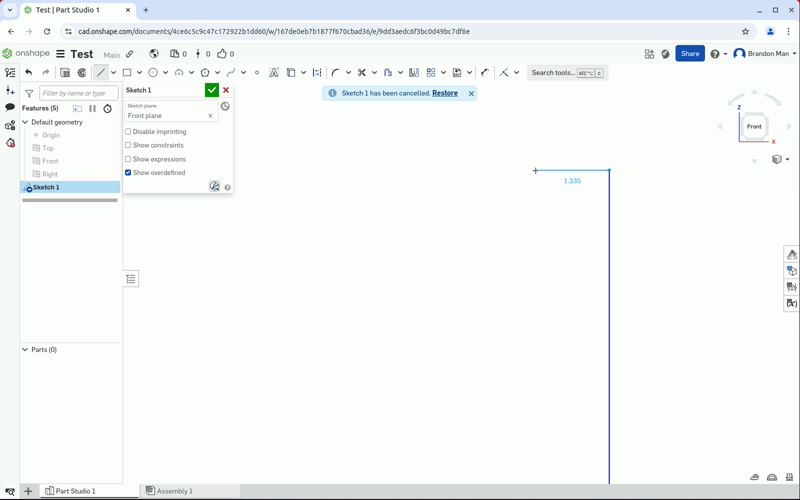
scroll(-6)
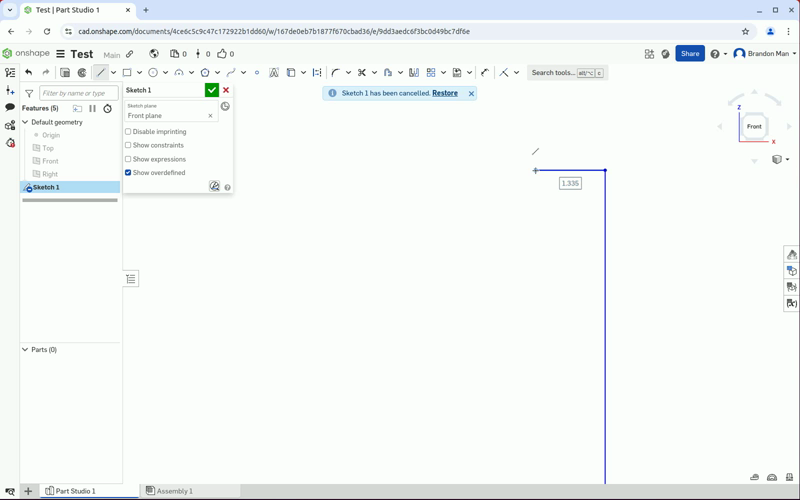
scroll(-6)
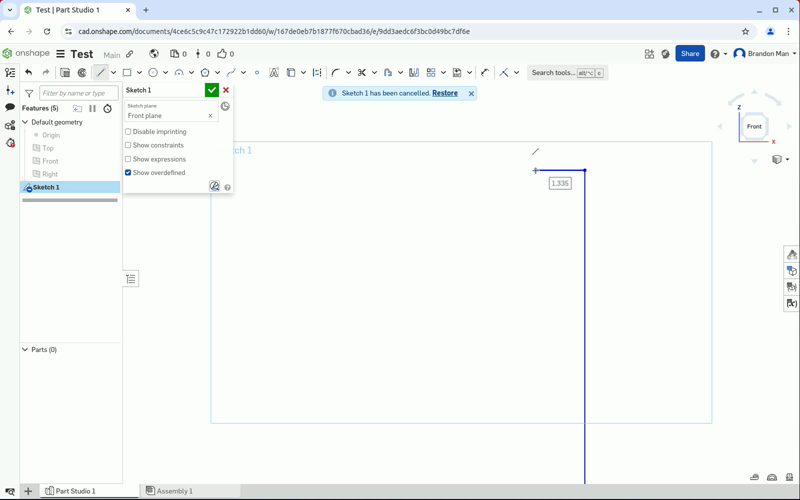
scroll(-6)
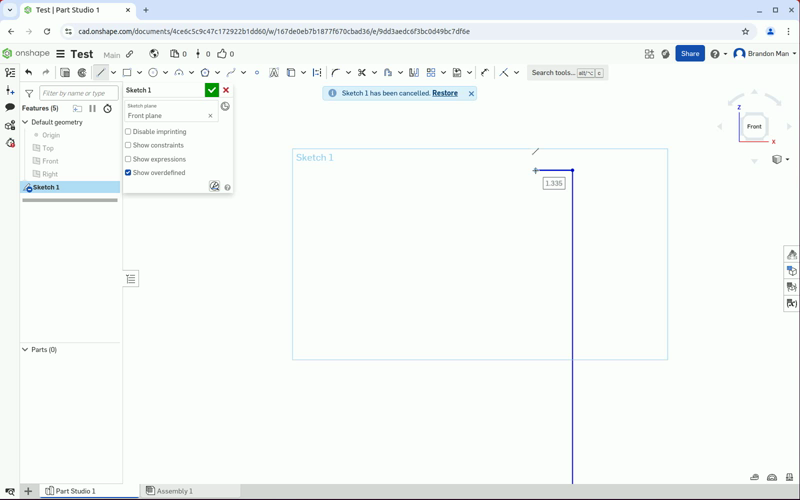
scroll(-6)
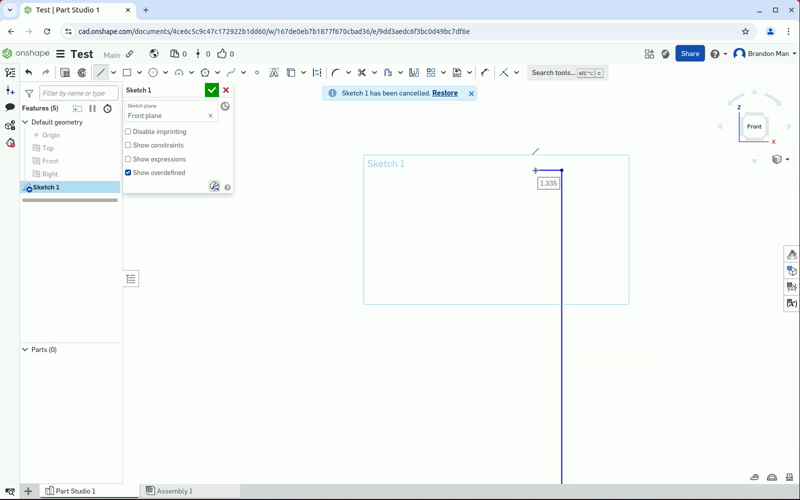
scroll(-6)
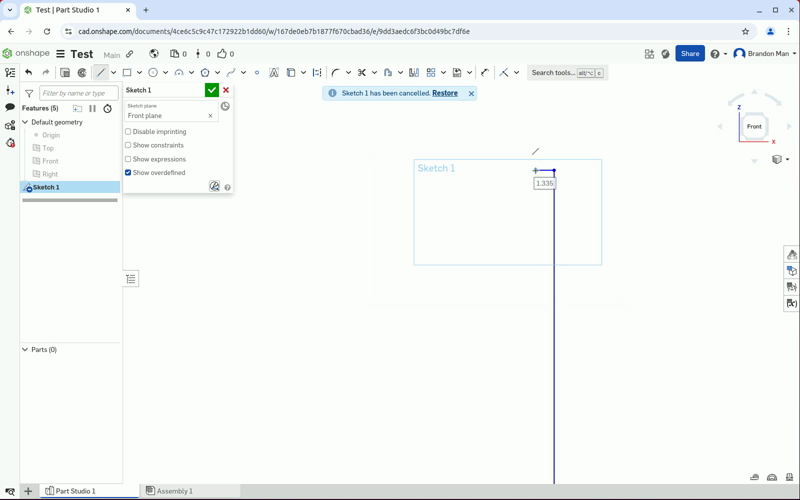
scroll(-6)
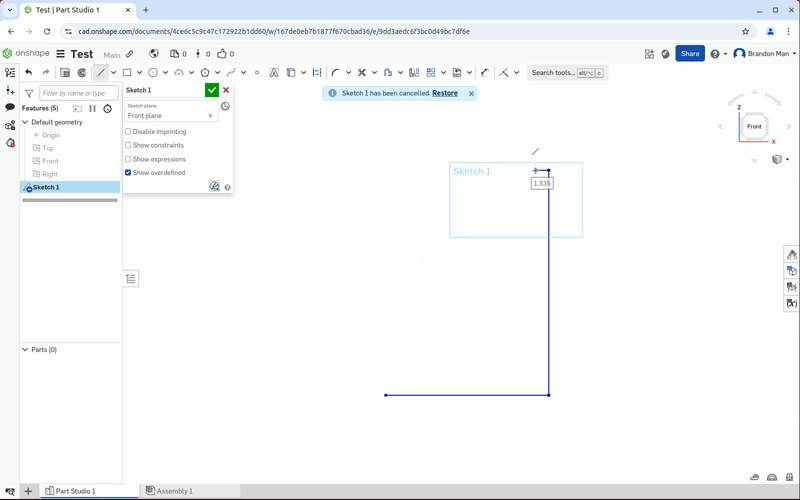
scroll(-6)
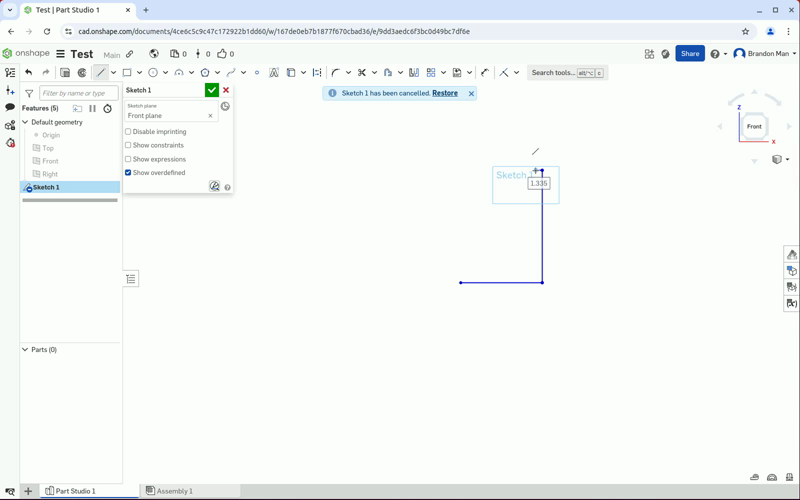
key_up(shift)
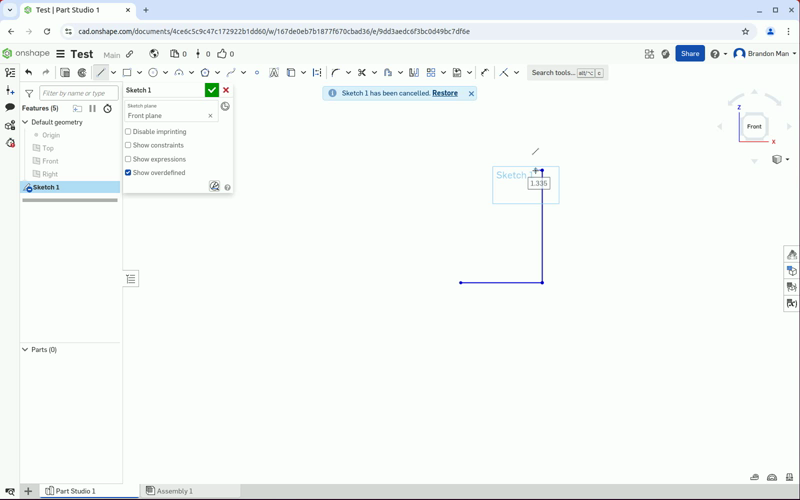
key(esc)
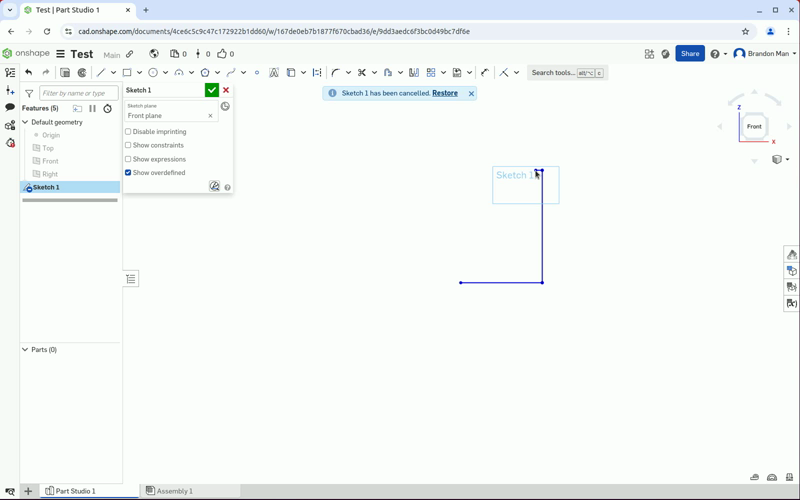
key(a)
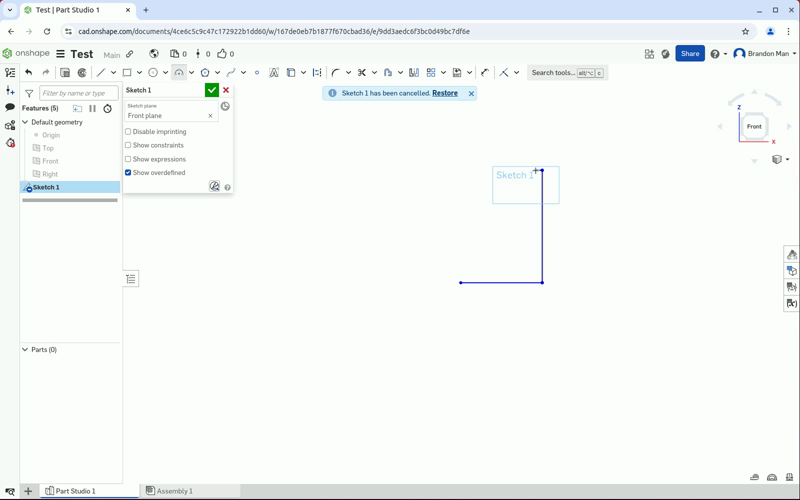
mouse_move(535, 170)
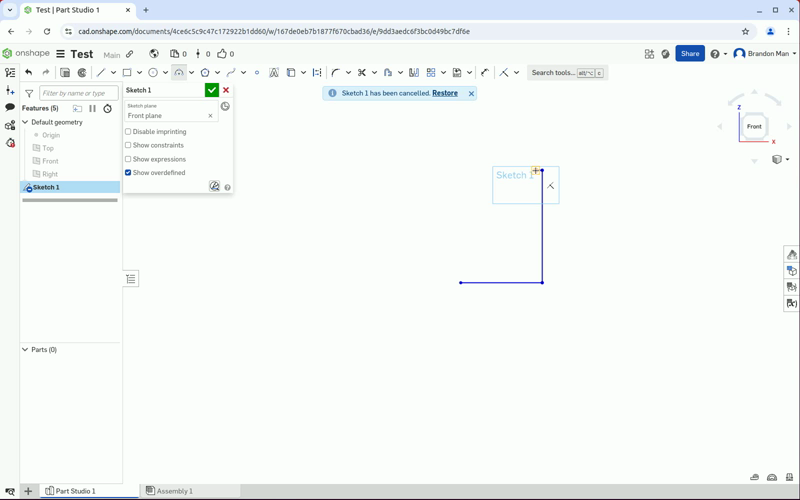
click(535, 170)
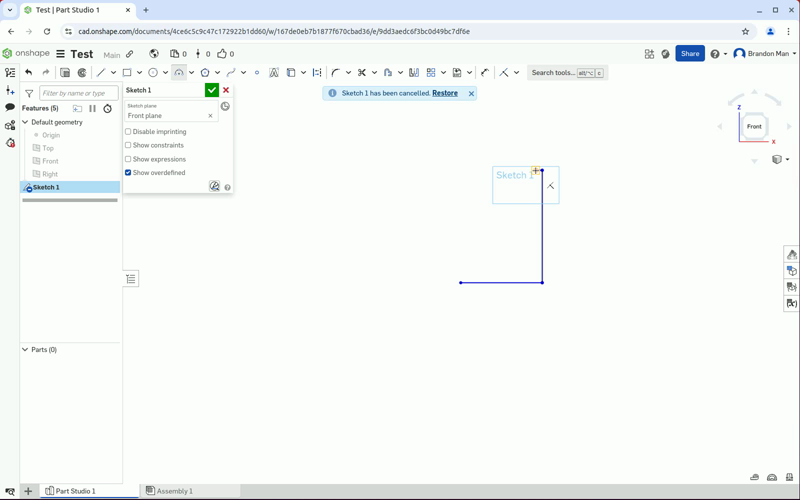
key_down(shift)
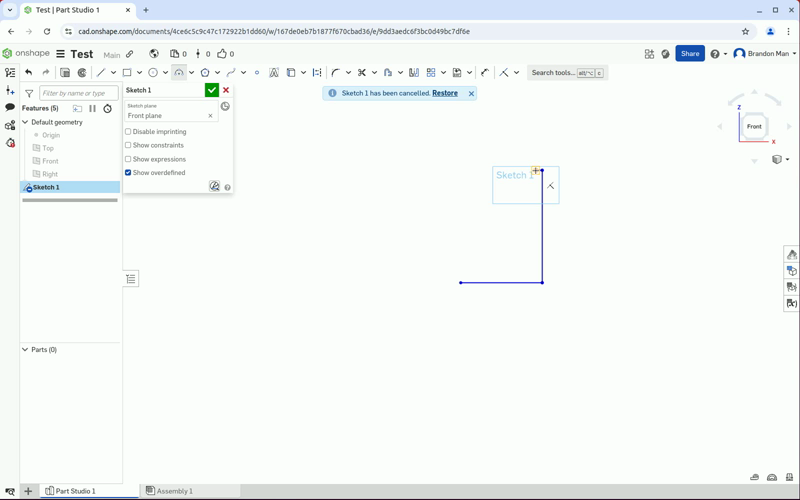
mouse_move(460, 259)
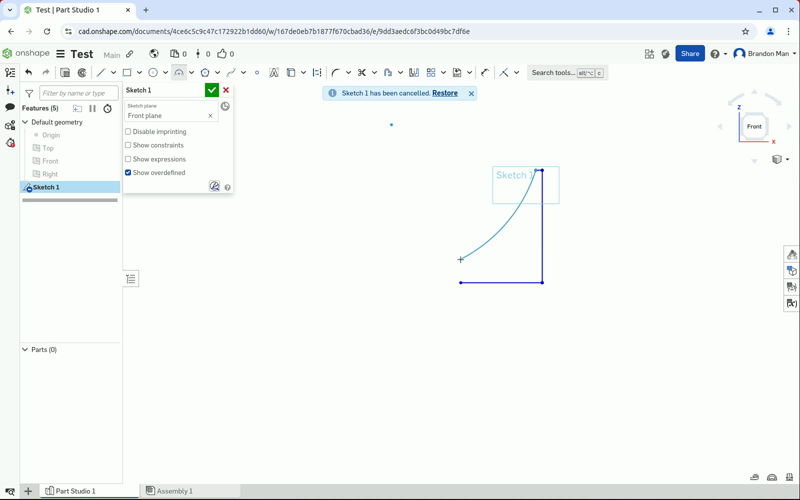
click(460, 259)
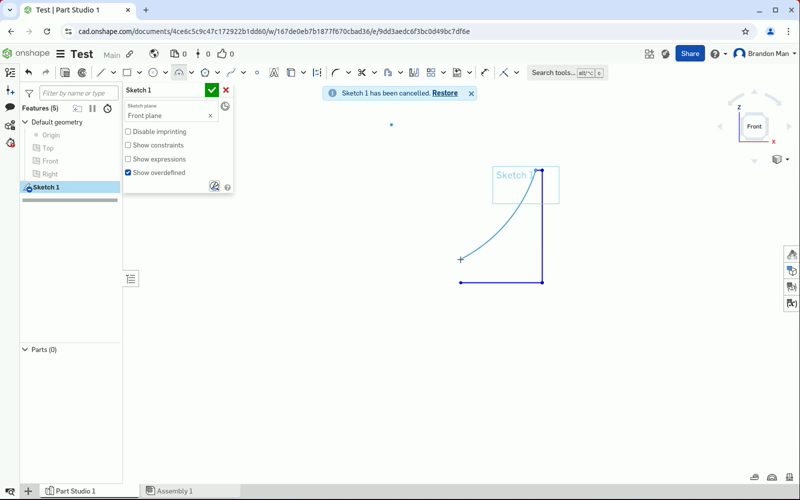
mouse_move(518, 232)
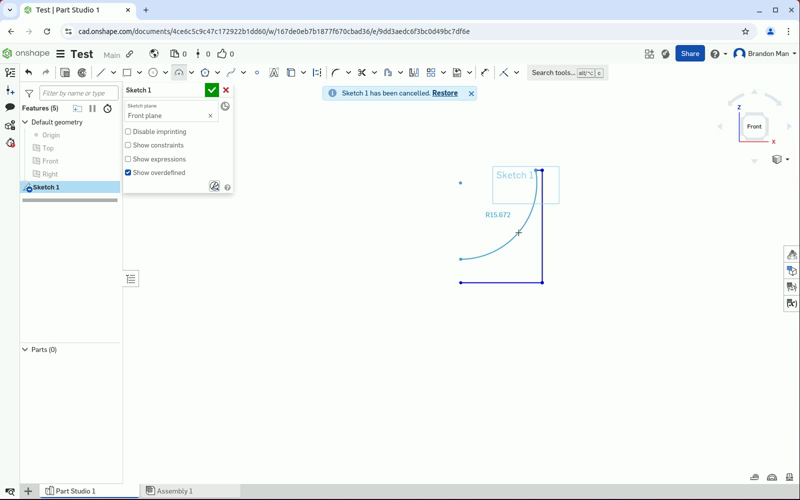
click(518, 232)
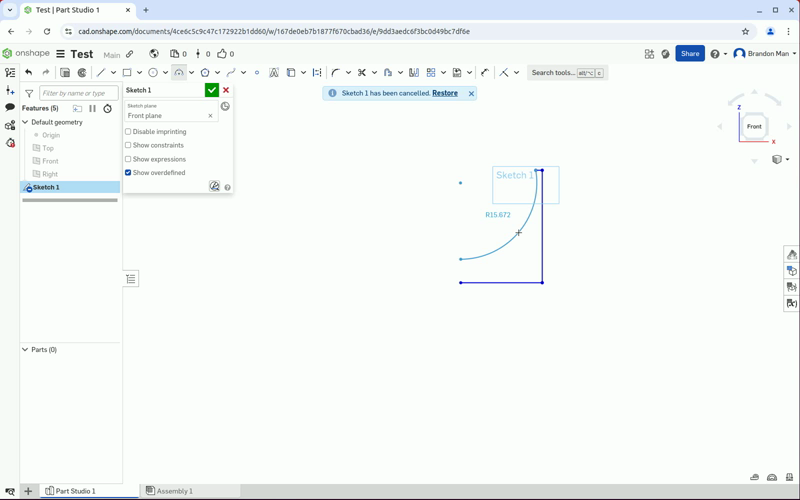
key_up(shift)
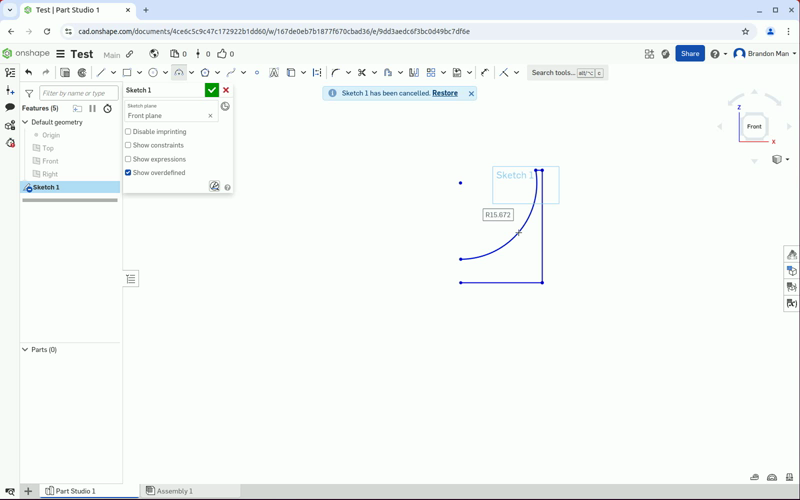
key(esc)
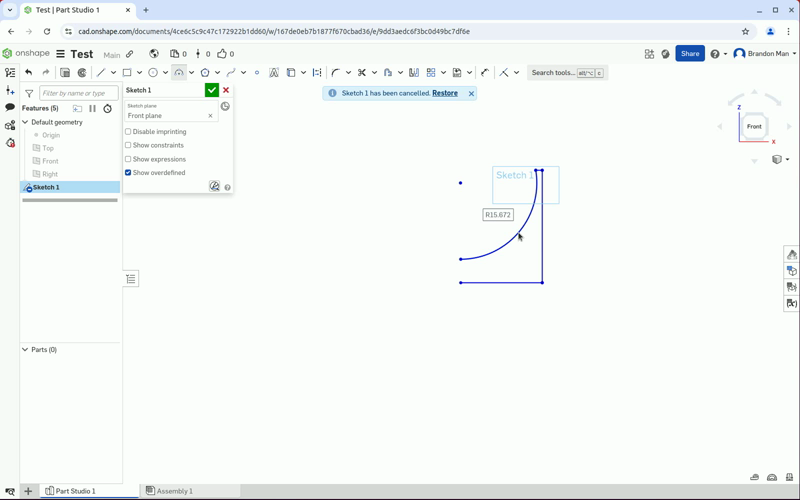
key(l)
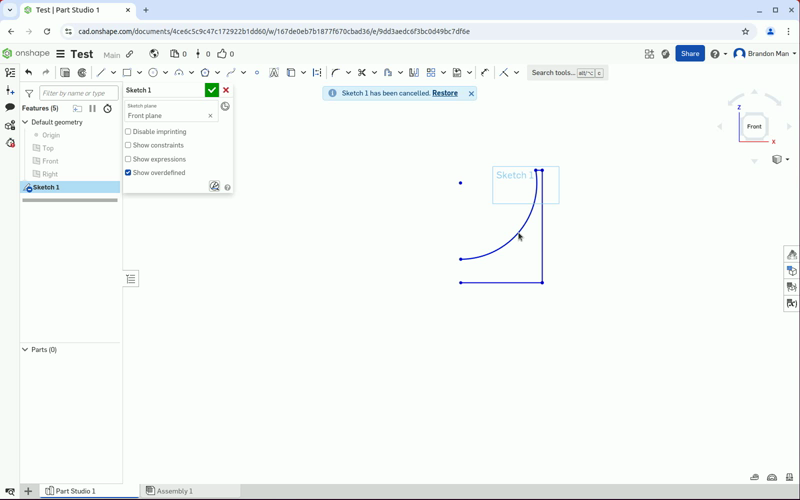
mouse_move(460, 259)
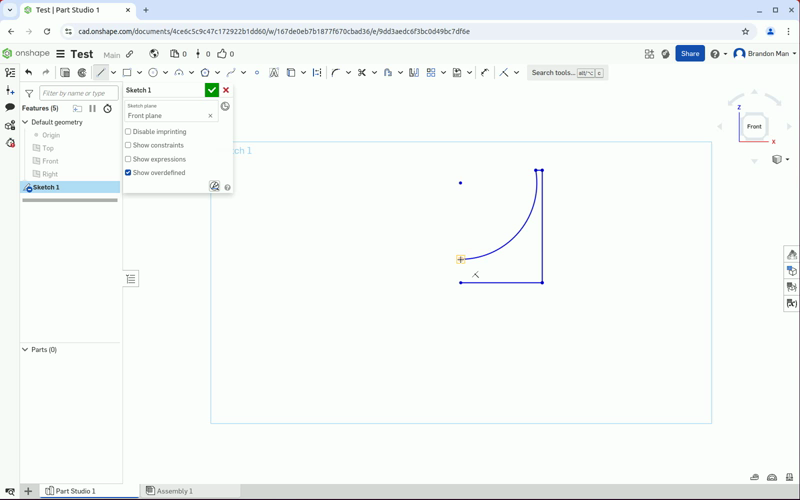
click(460, 259)
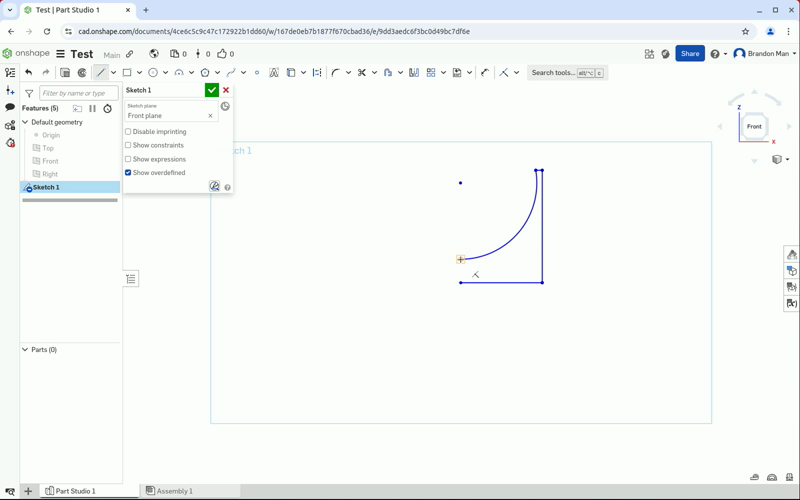
mouse_move(490, 259)
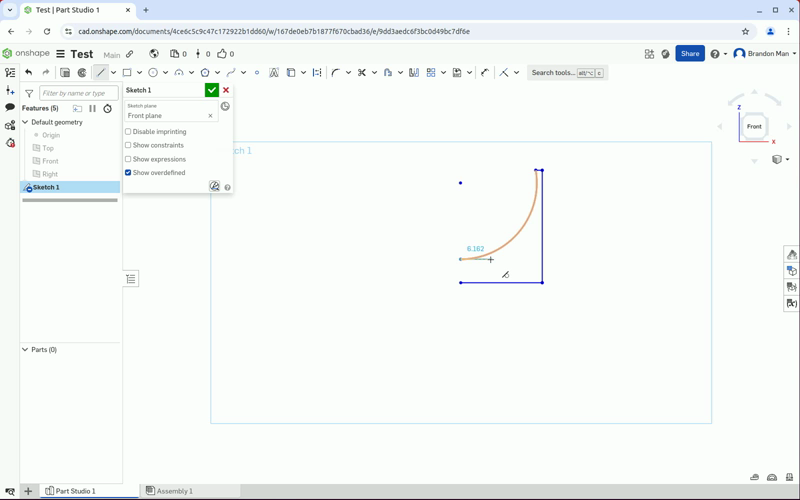
key_down(shift)
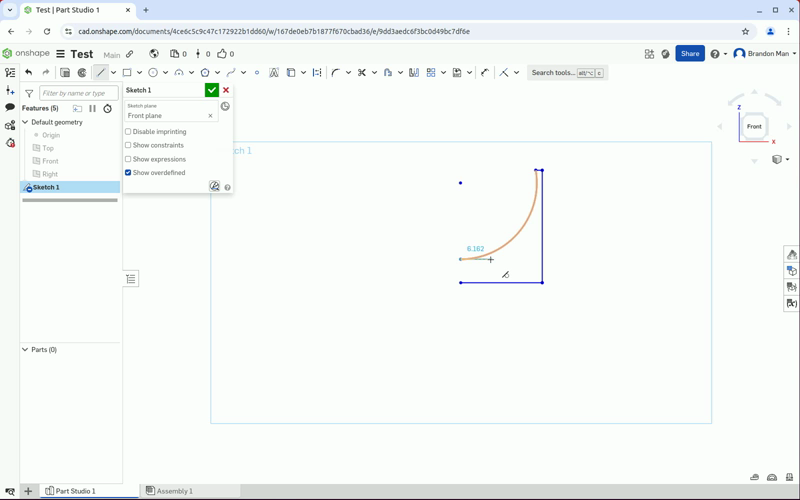
mouse_move(460, 282)
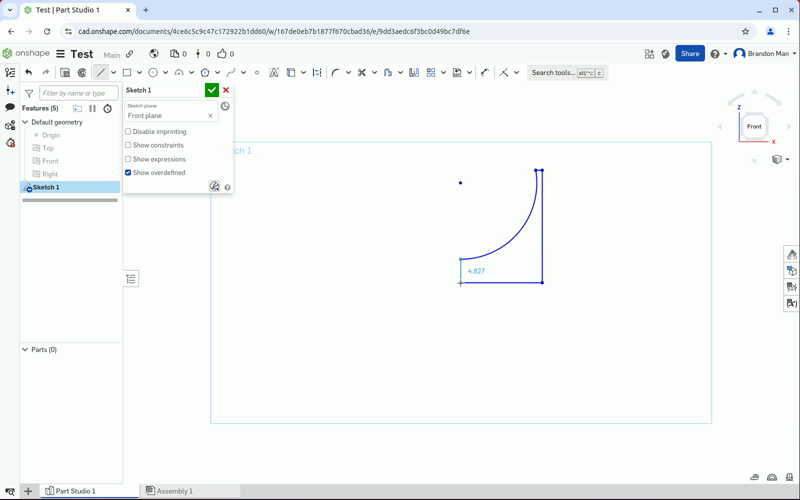
key_up(shift)
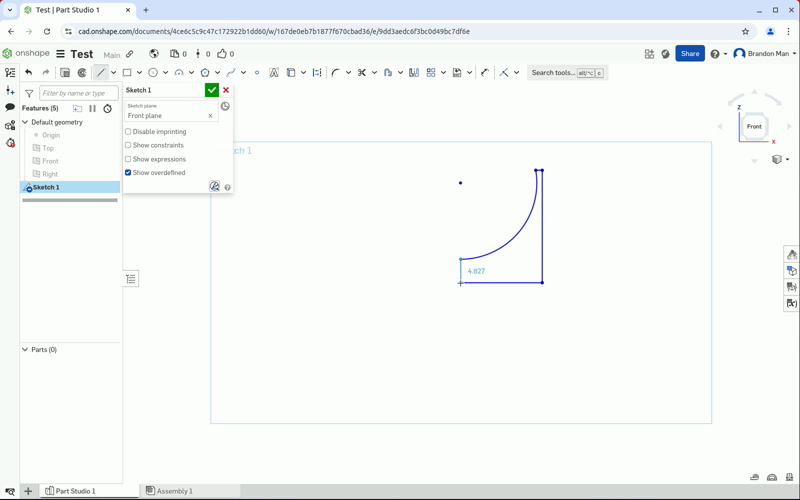
click(460, 282)
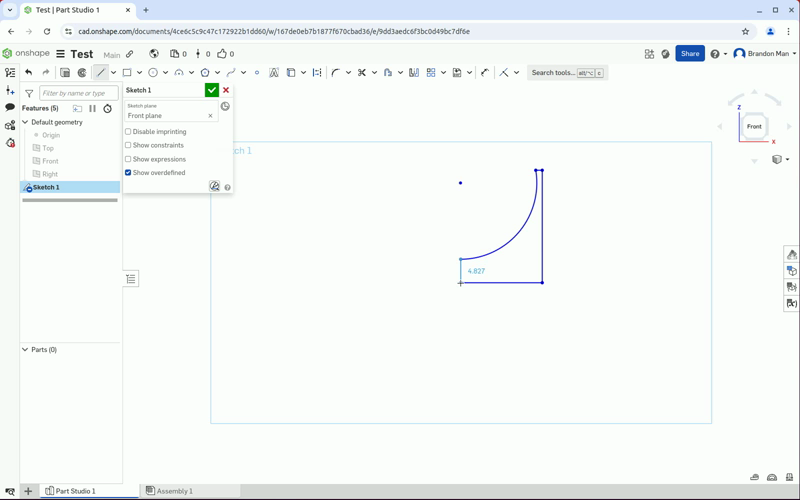
key(esc)
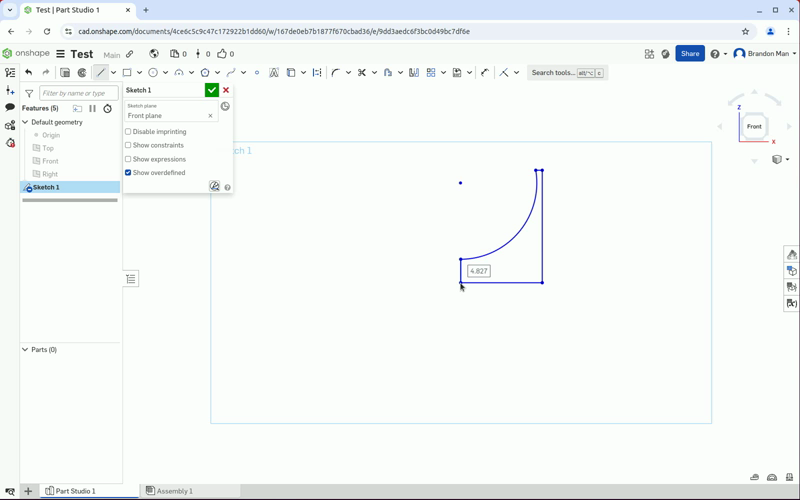
mouse_move(493, 275)
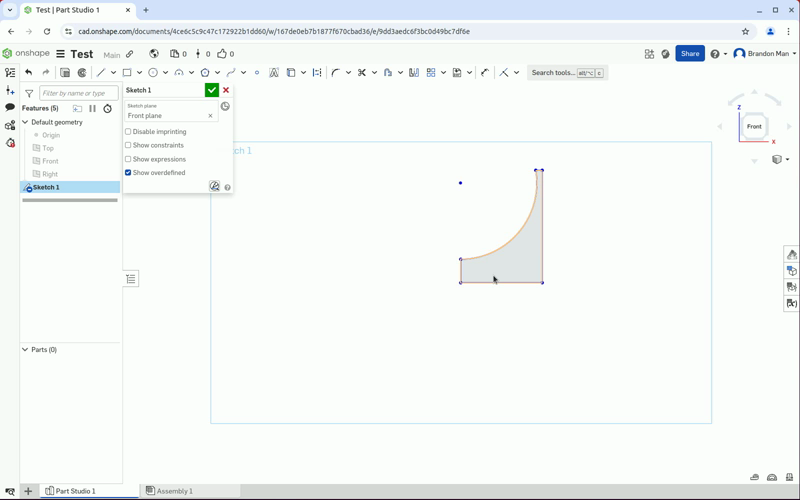
click(493, 275)
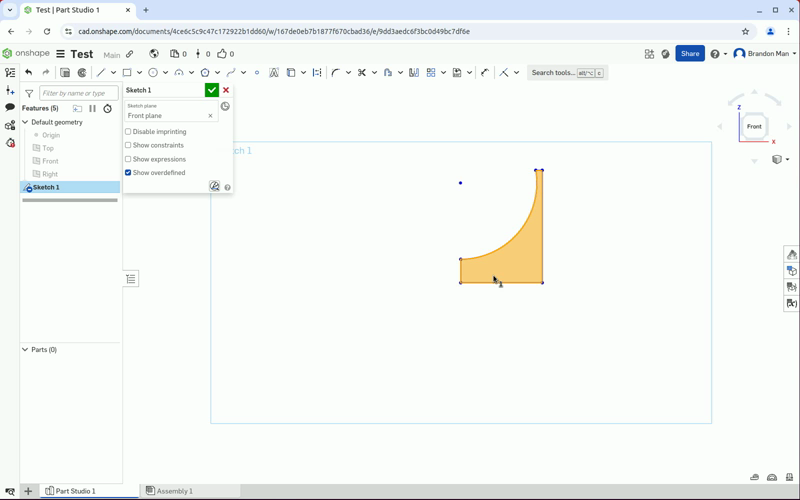
mouse_move(73, 352)
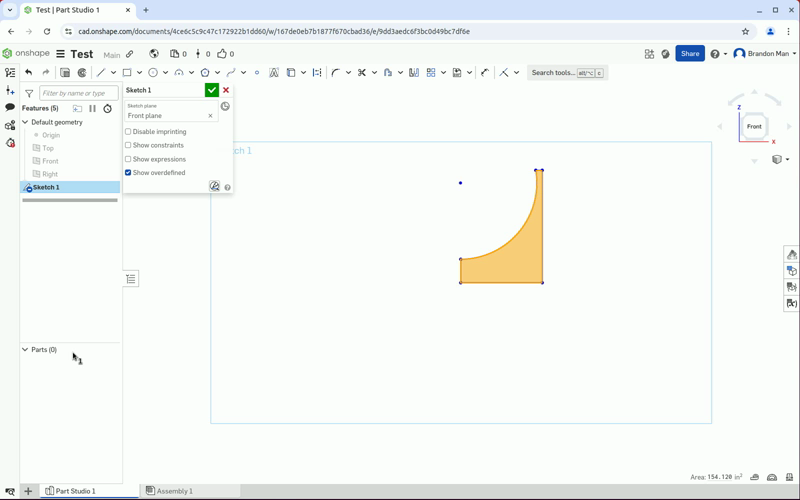
key(shift+y)
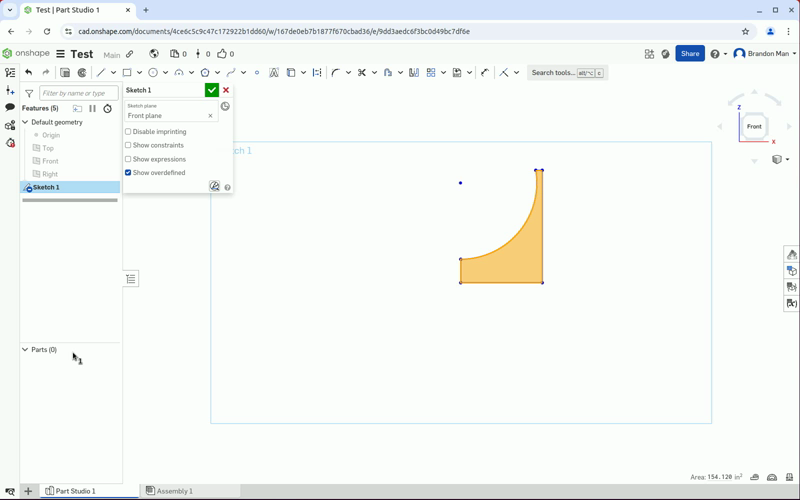
key(shift+e)
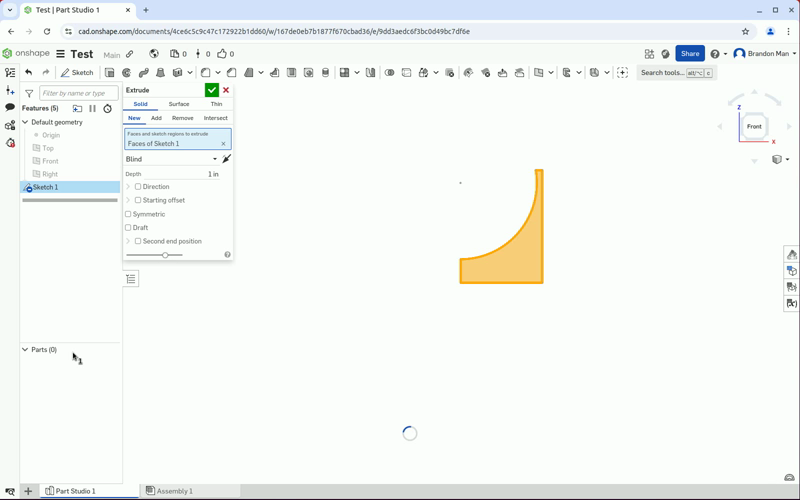
mouse_move(143, 106)
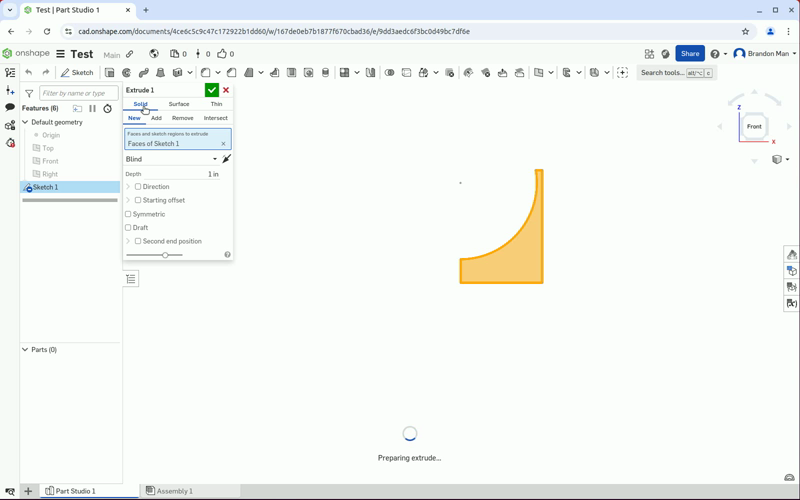
click(143, 106)
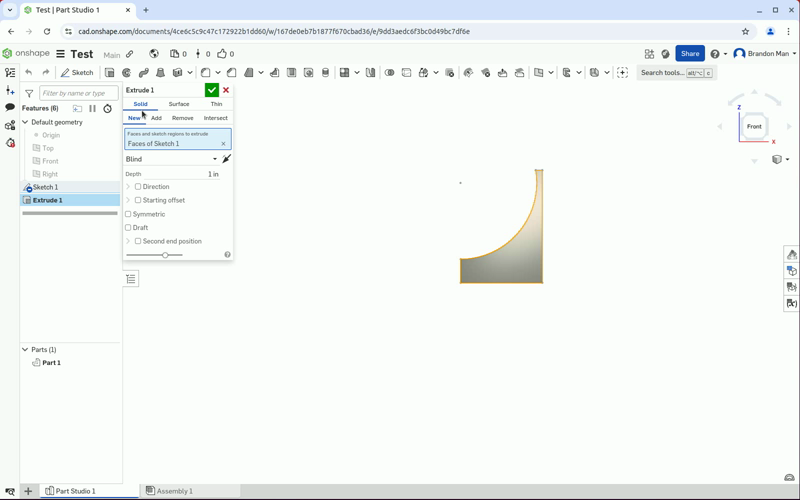
mouse_move(137, 120)
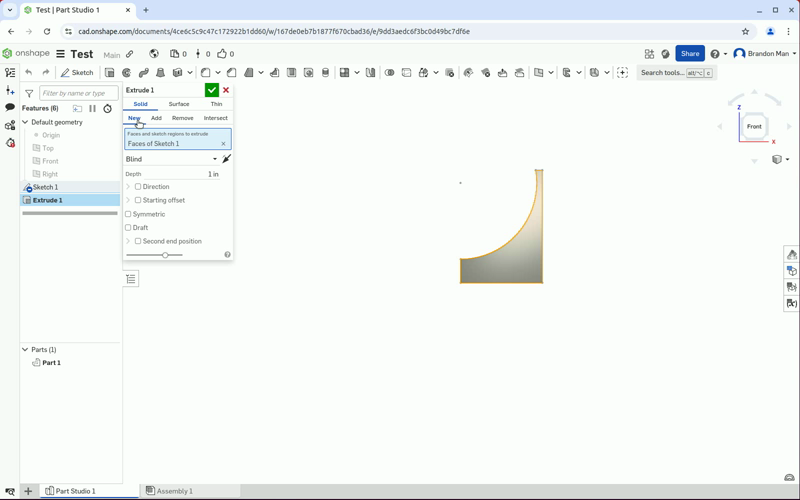
click(137, 120)
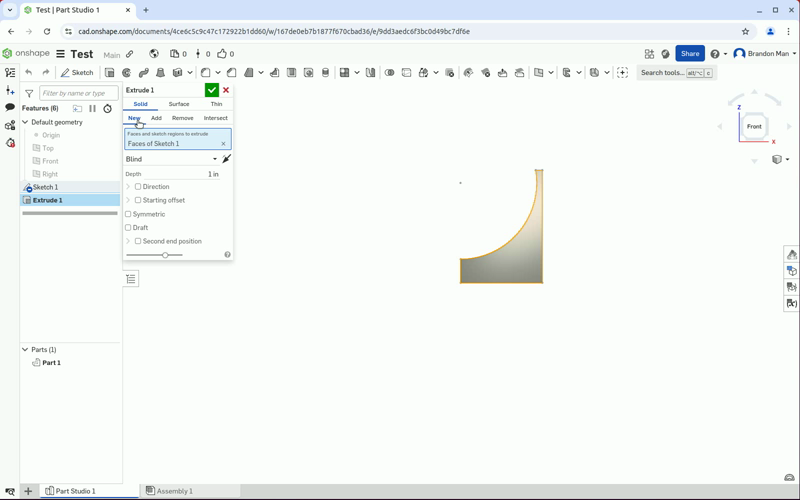
key(tab, 4)
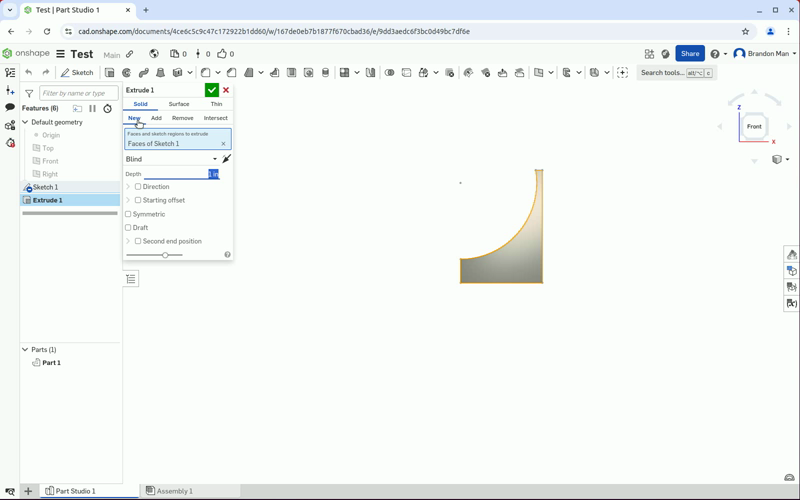
text(0.722)
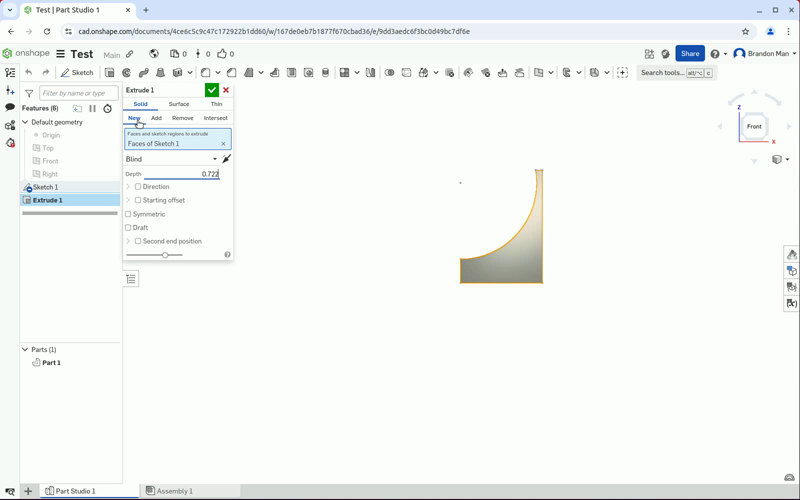
key(enter)
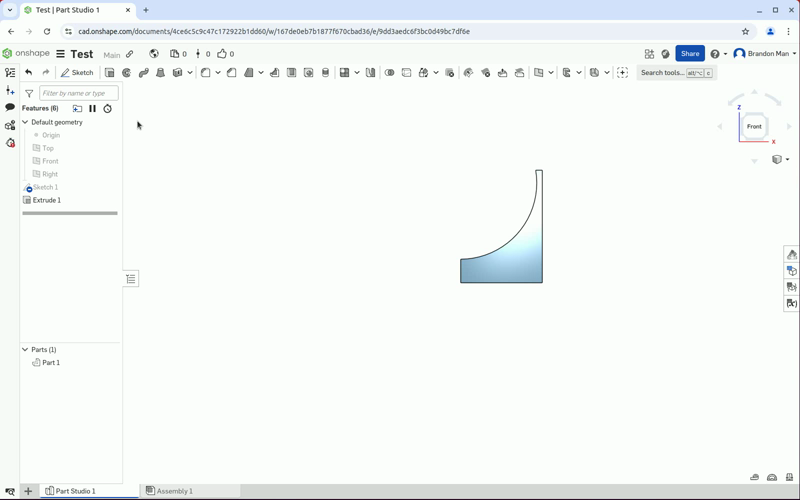
key(shift+h)
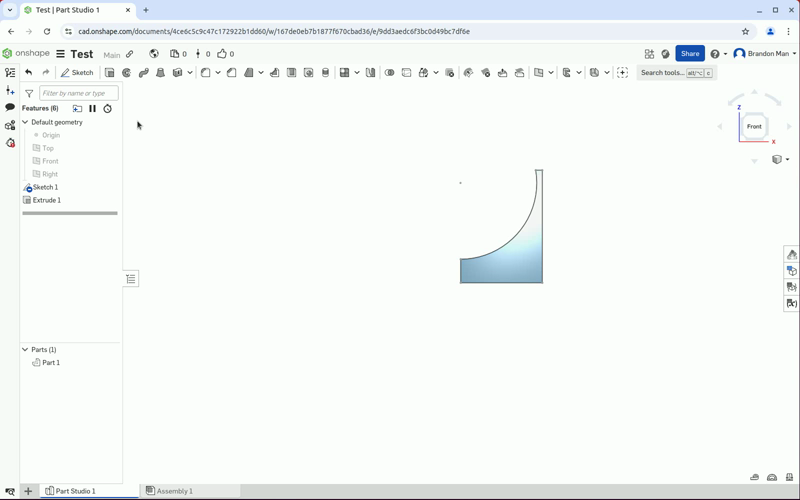
key(shift+h)
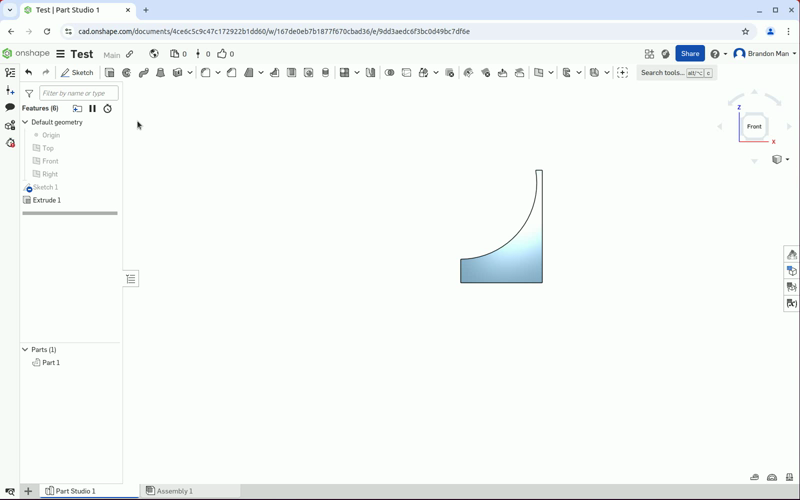
mouse_move(73, 189)
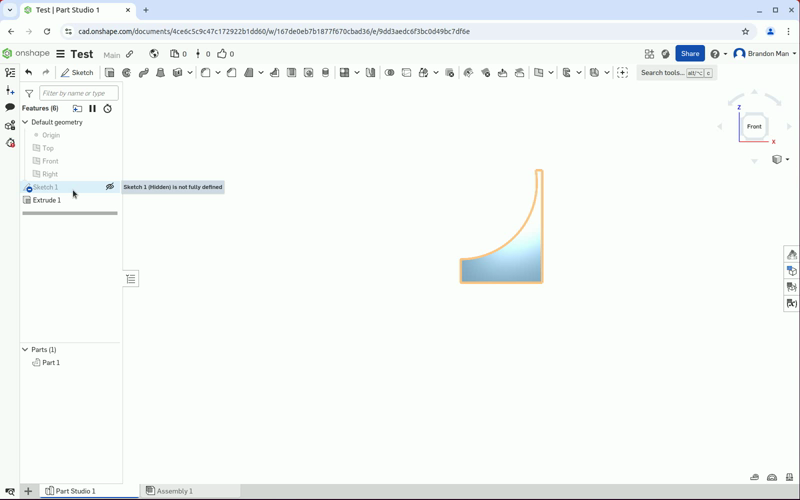
click(73, 189)
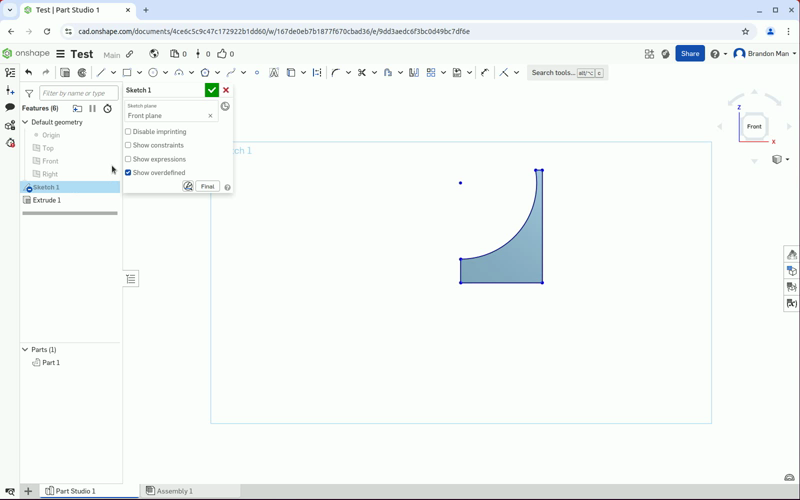
mouse_move(229, 92)
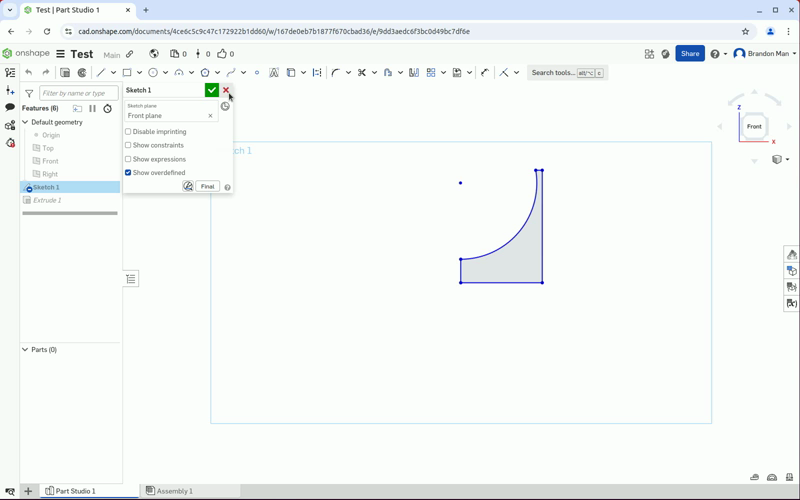
click(229, 92)
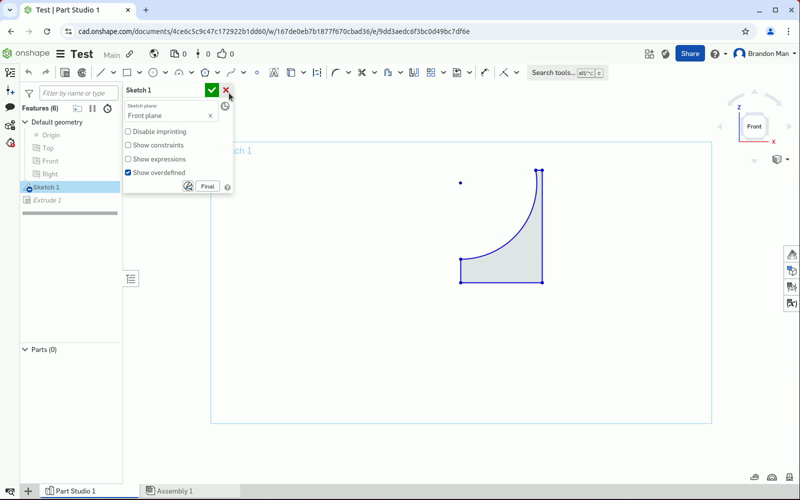
key(shift+s)
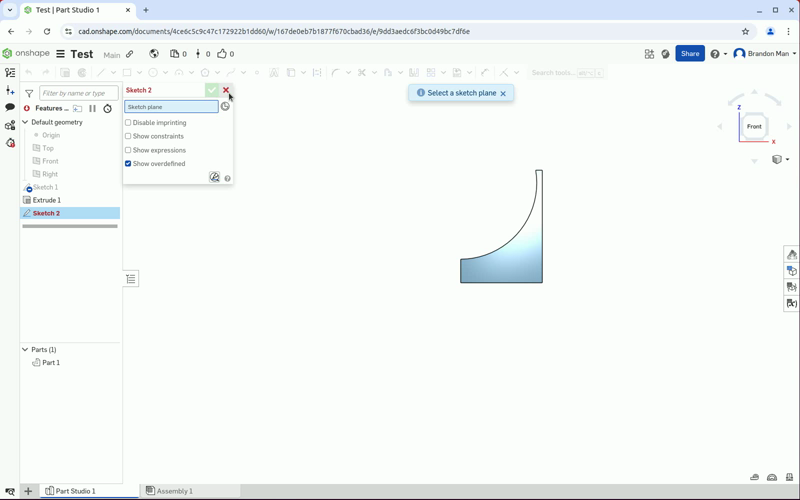
mouse_move(73, 163)
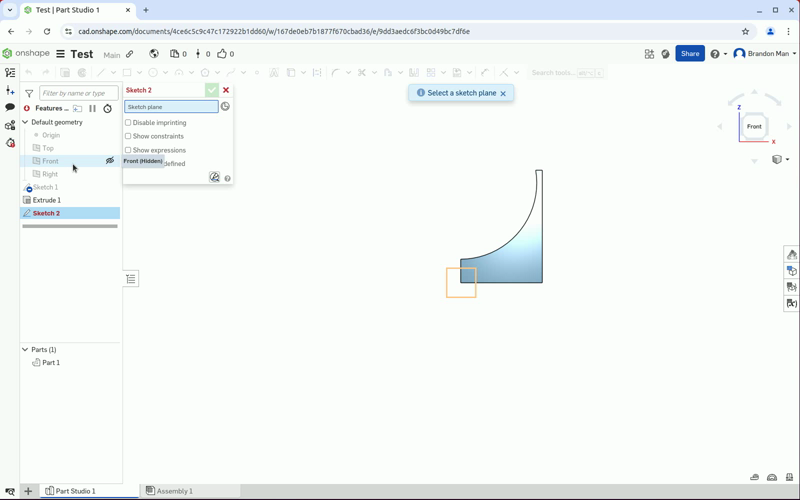
click(73, 163)
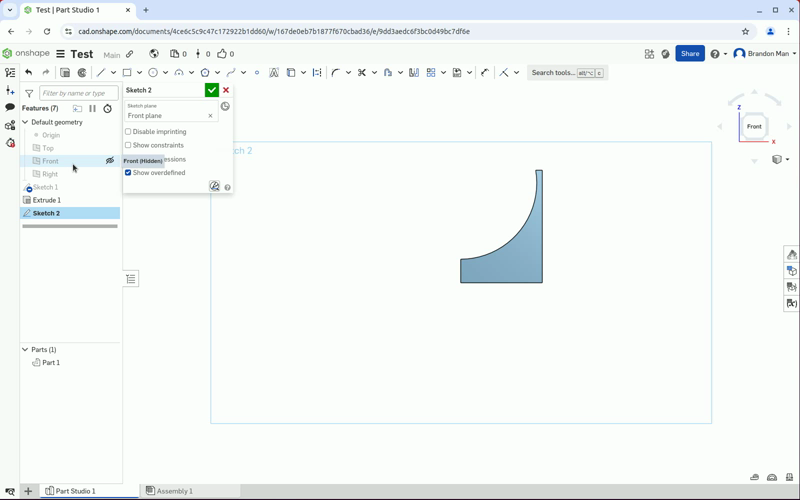
mouse_move(73, 352)
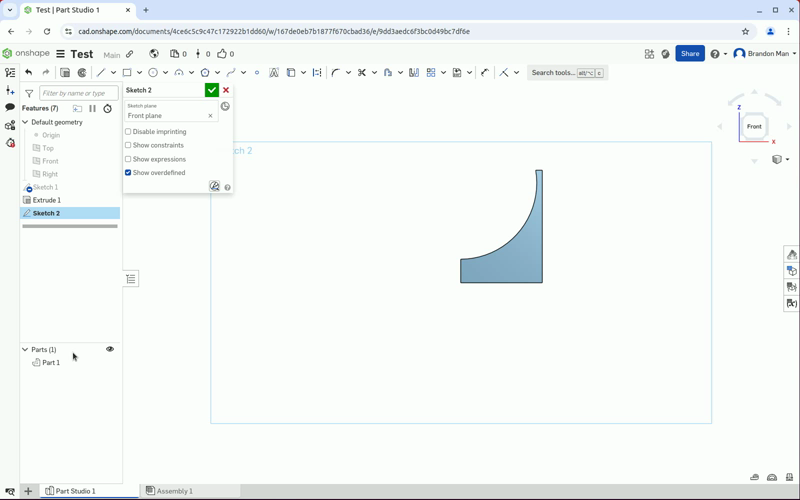
key(y)
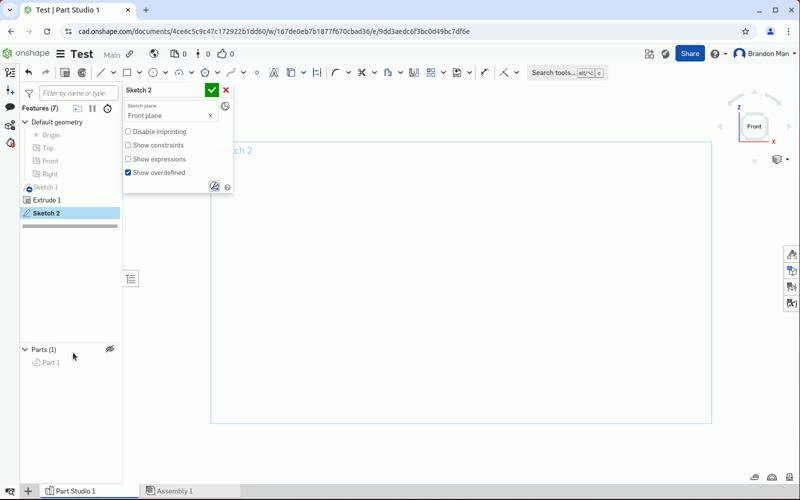
key(l)
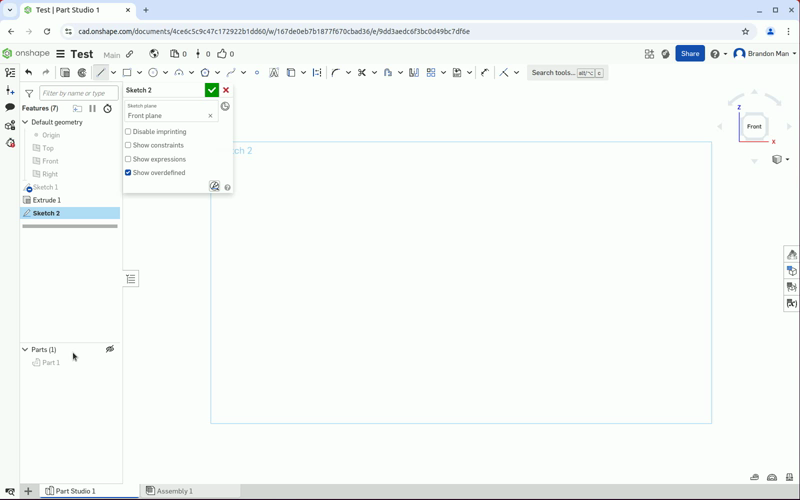
key_down(shift)
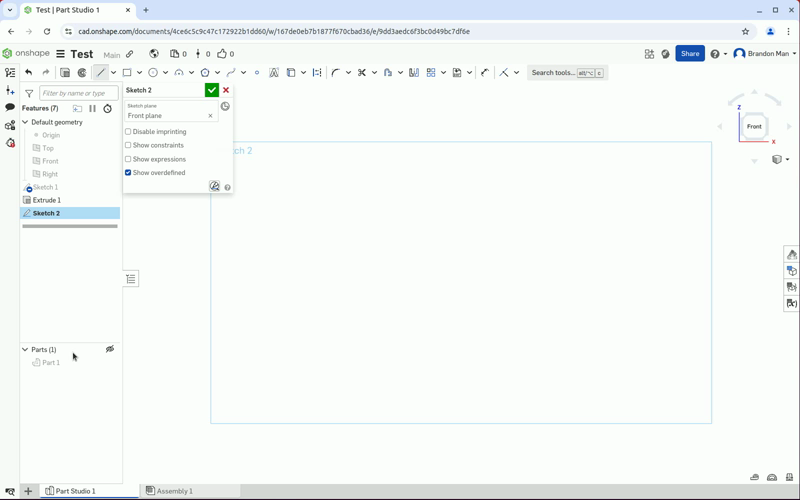
mouse_move(437, 282)
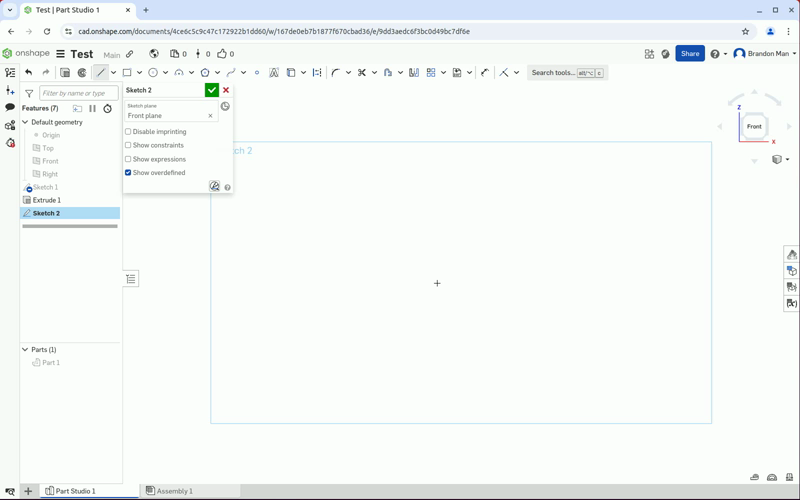
click(437, 282)
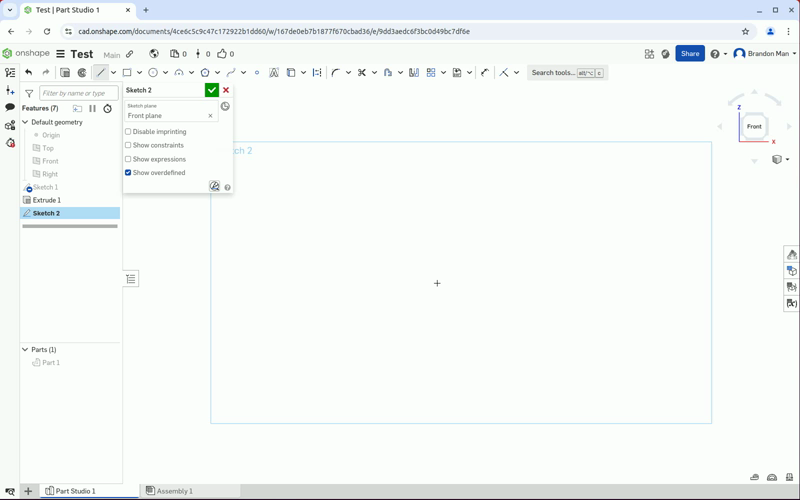
key_up(shift)
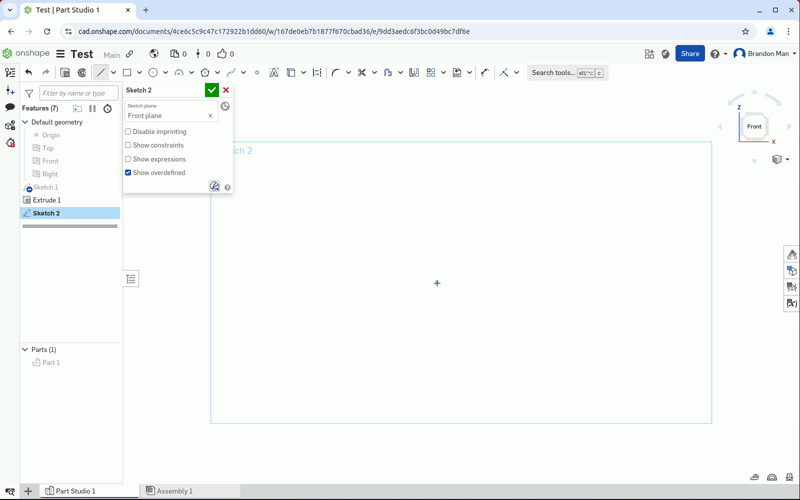
key_down(shift)
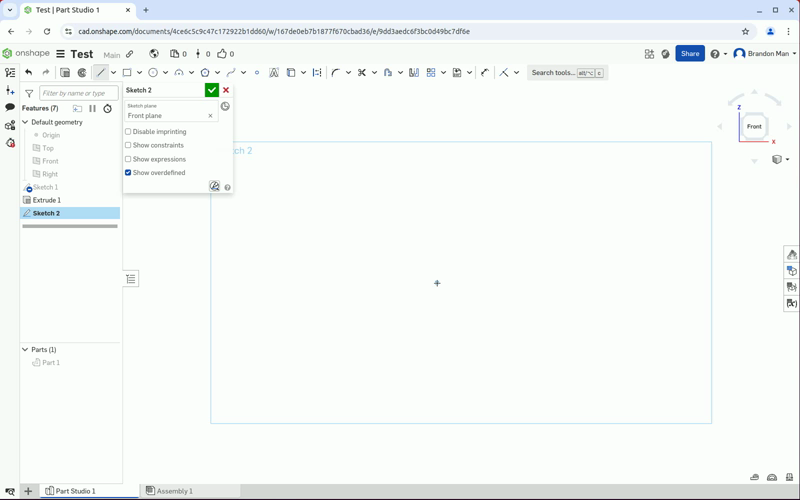
mouse_move(467, 282)
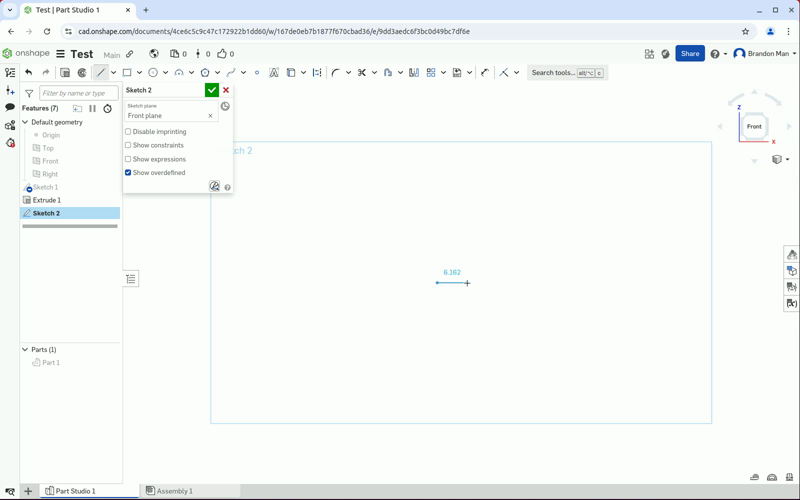
mouse_move(461, 282)
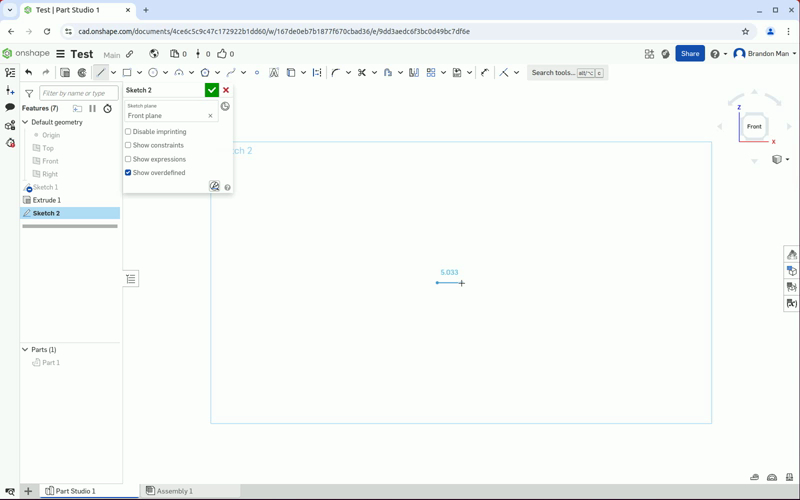
click(461, 282)
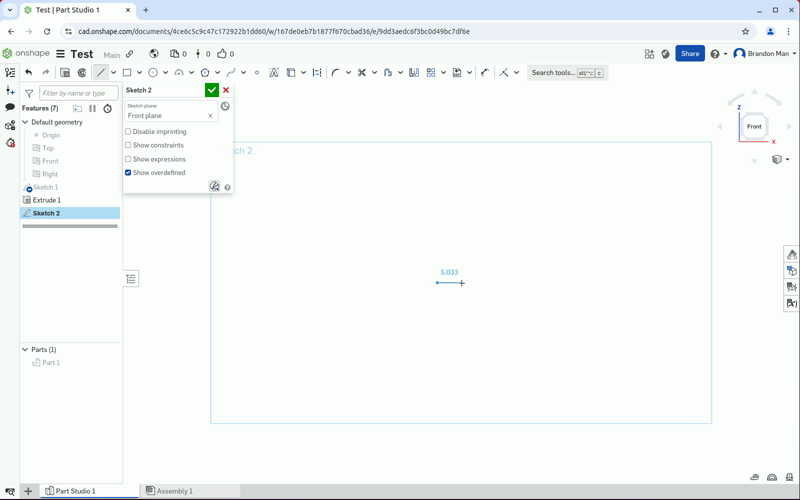
key_up(shift)
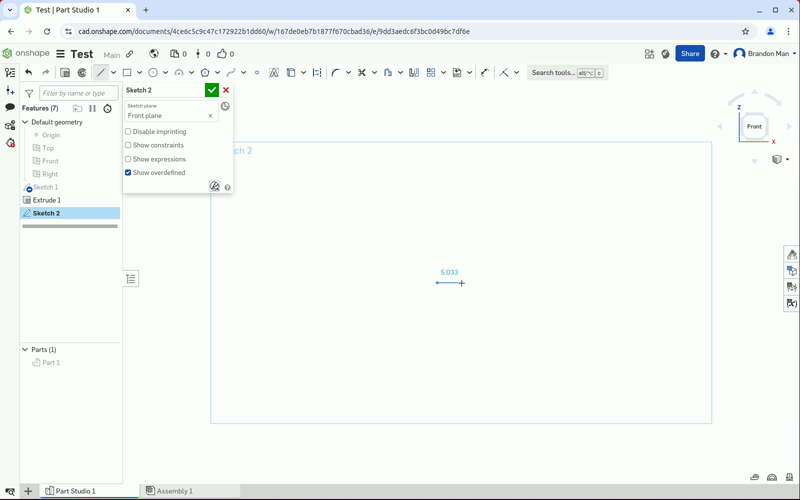
key_down(shift)
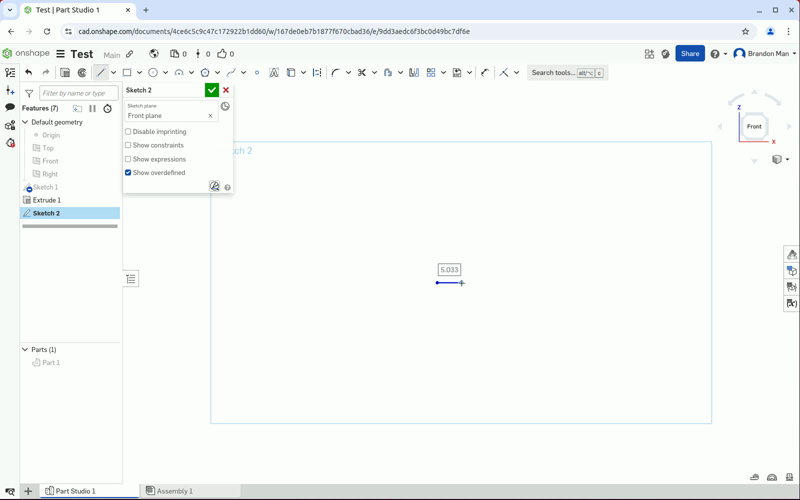
mouse_move(491, 282)
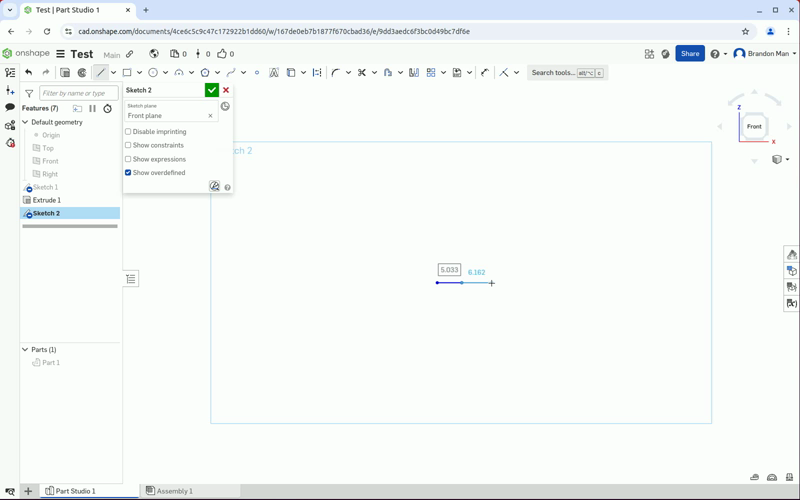
mouse_move(461, 258)
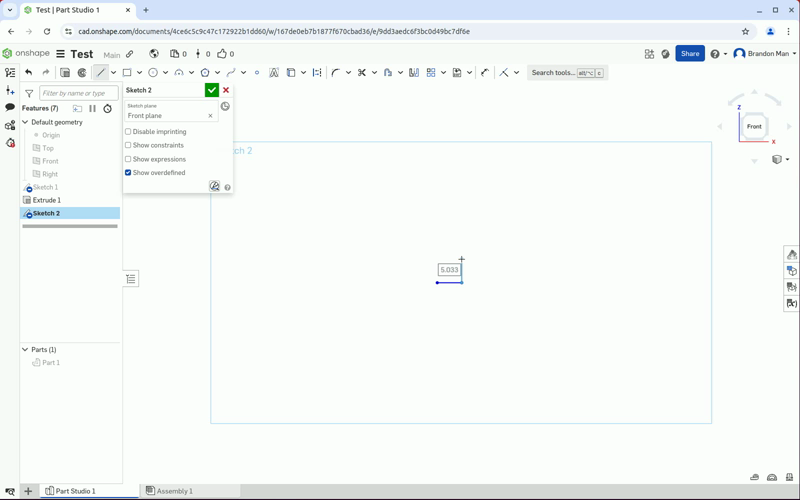
click(461, 258)
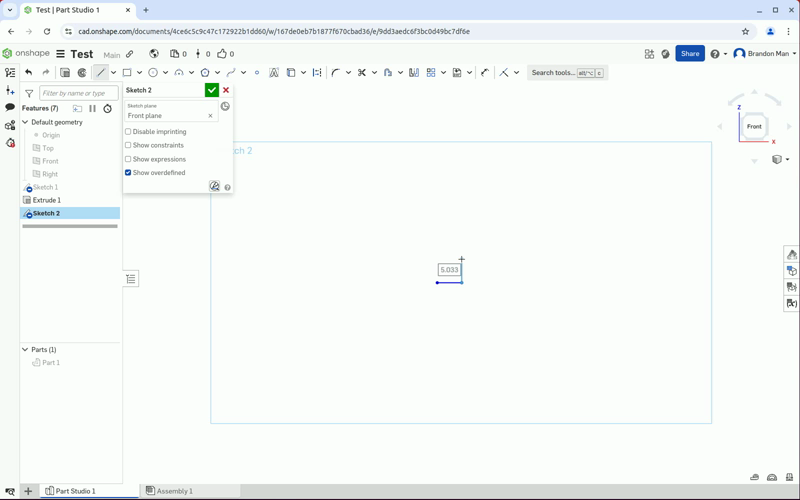
key_up(shift)
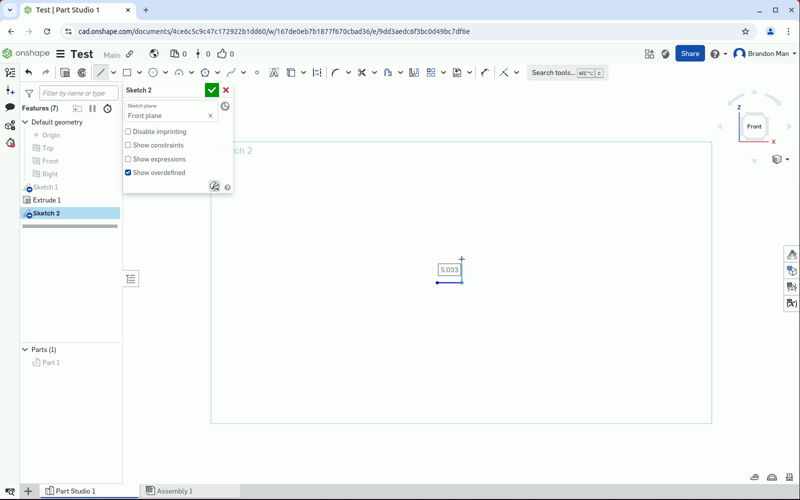
key_down(shift)
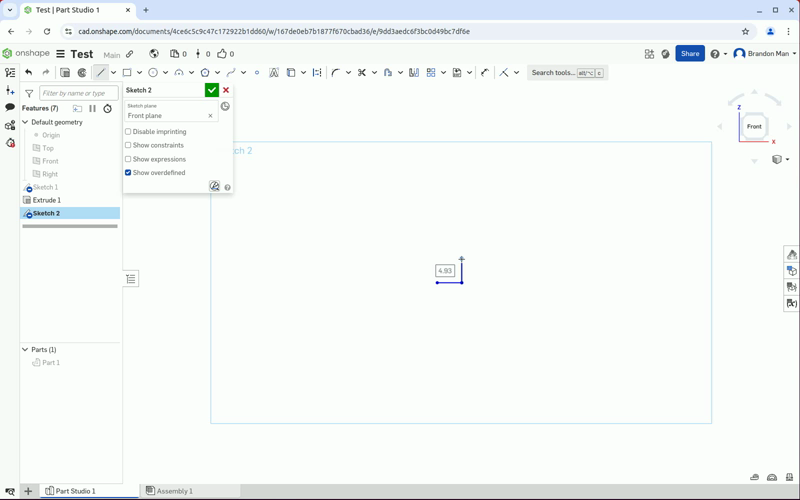
mouse_move(491, 258)
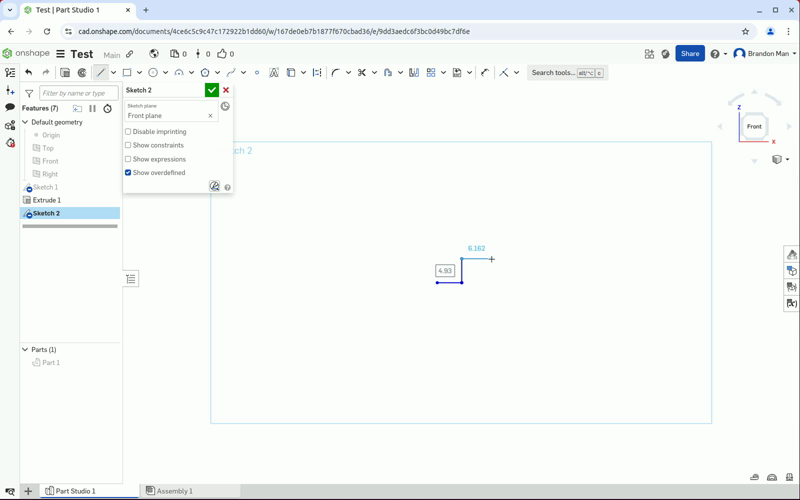
mouse_move(437, 258)
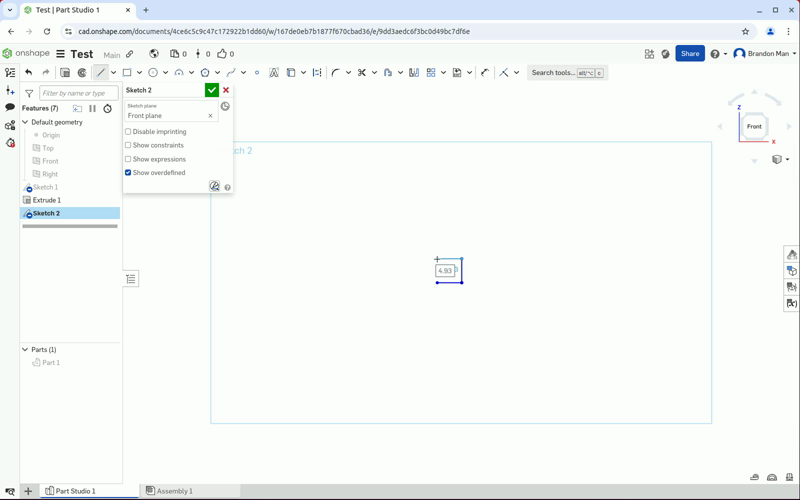
click(437, 258)
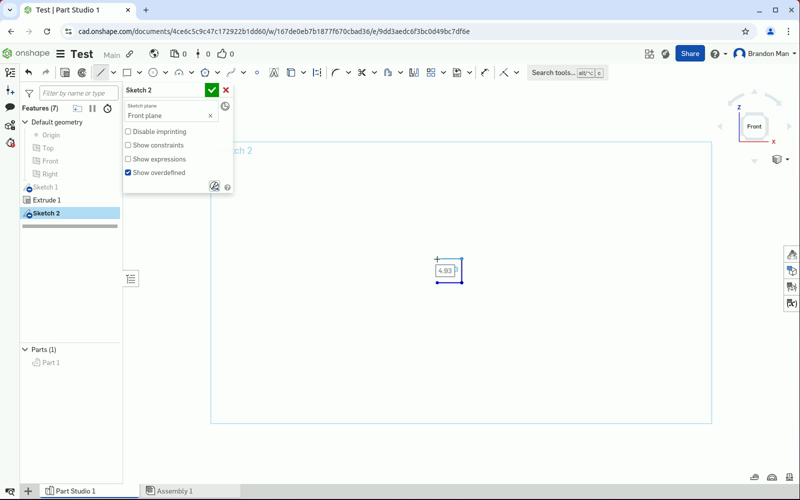
key_up(shift)
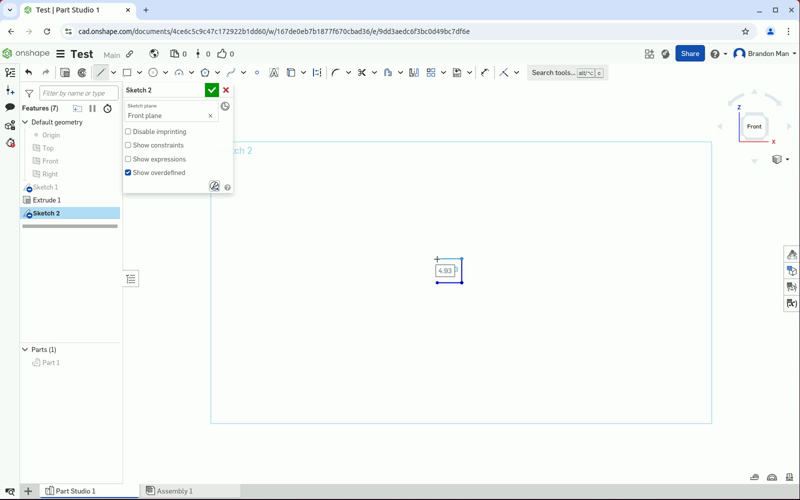
mouse_move(467, 258)
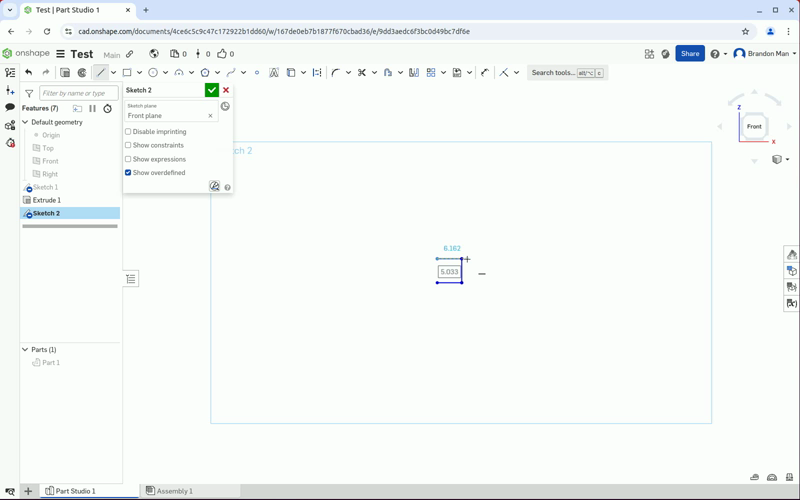
key_down(shift)
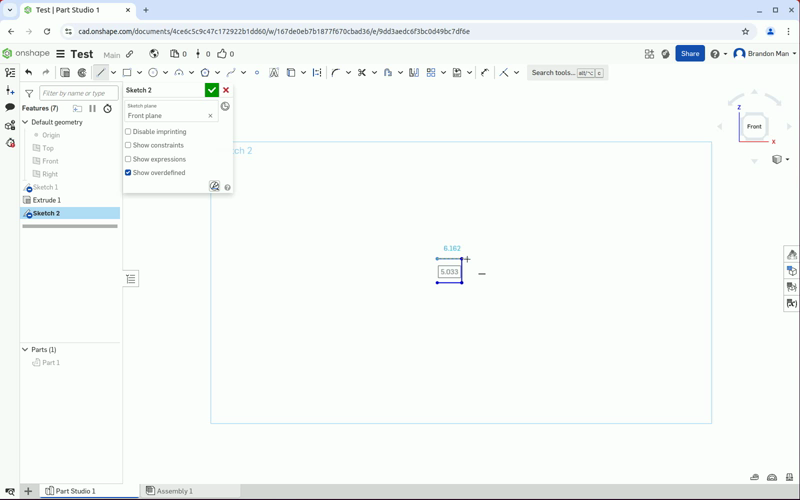
mouse_move(437, 282)
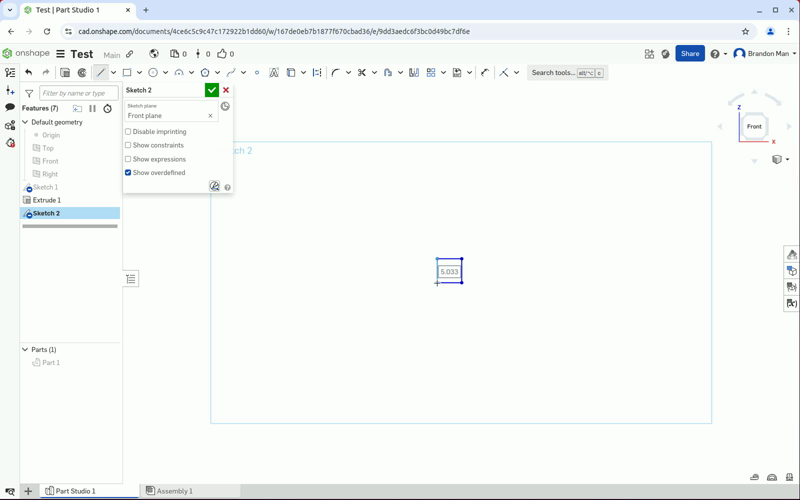
key_up(shift)
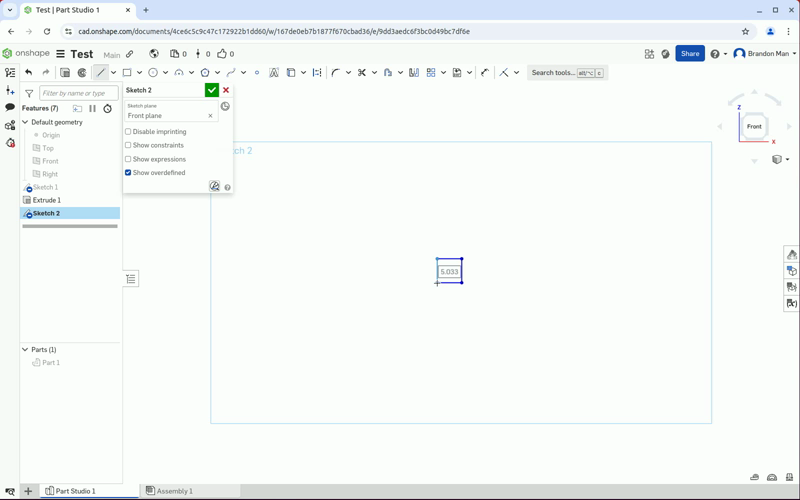
click(437, 282)
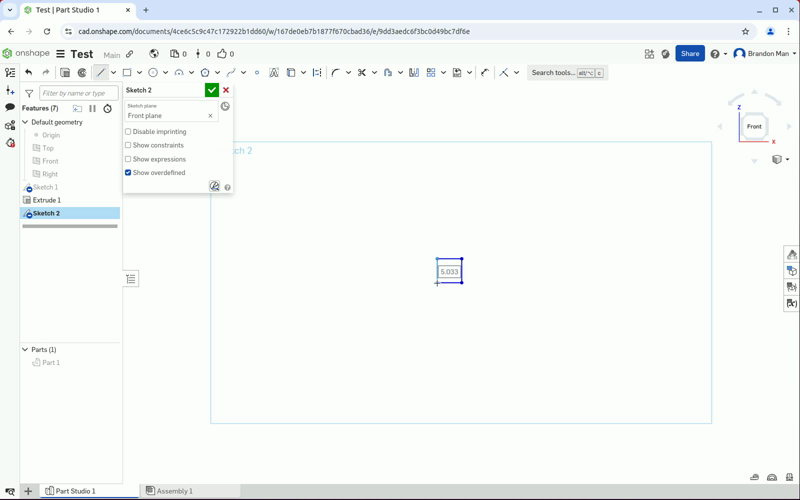
key(esc)
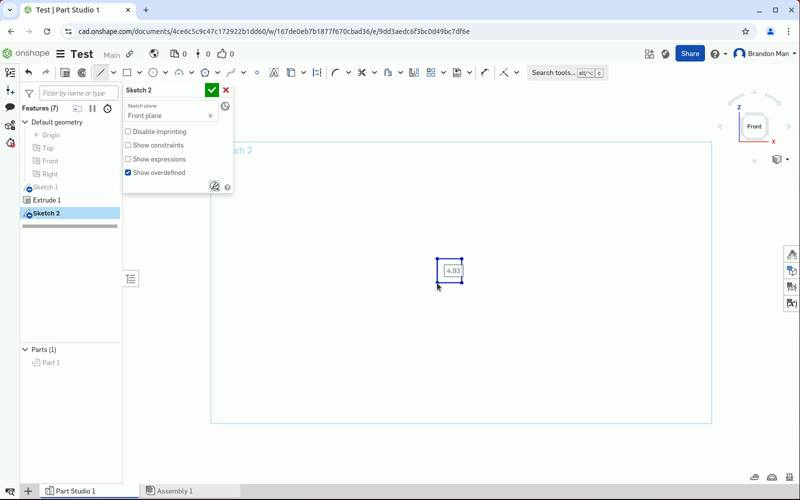
mouse_move(444, 267)
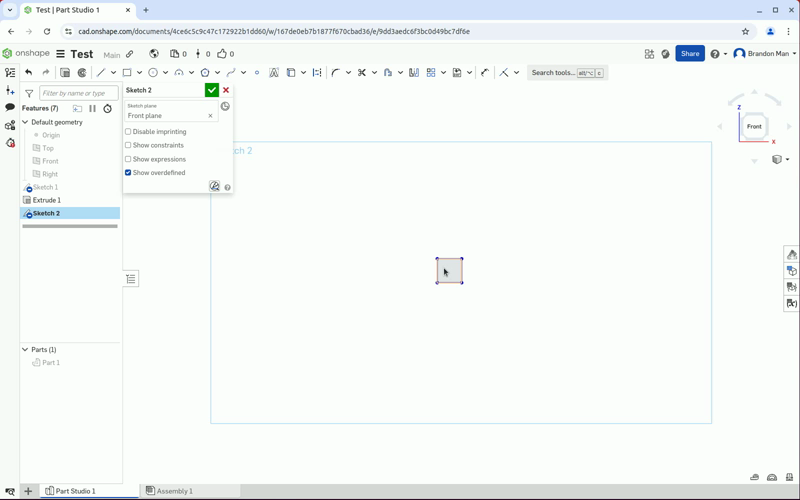
scroll(6)
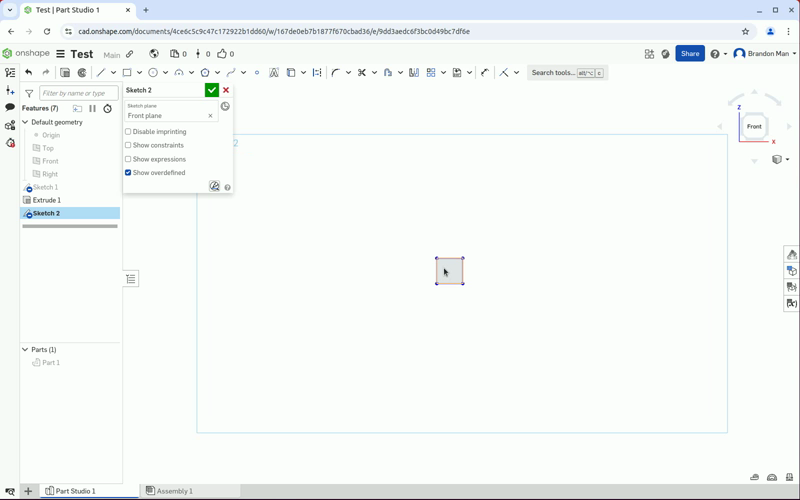
scroll(6)
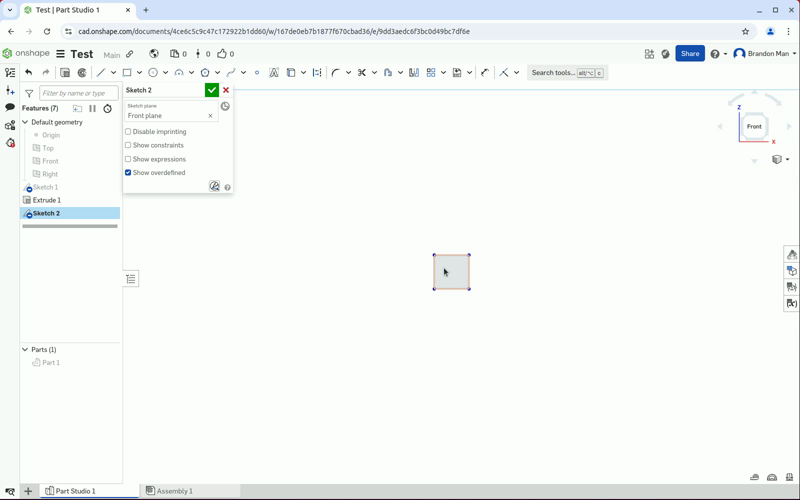
scroll(6)
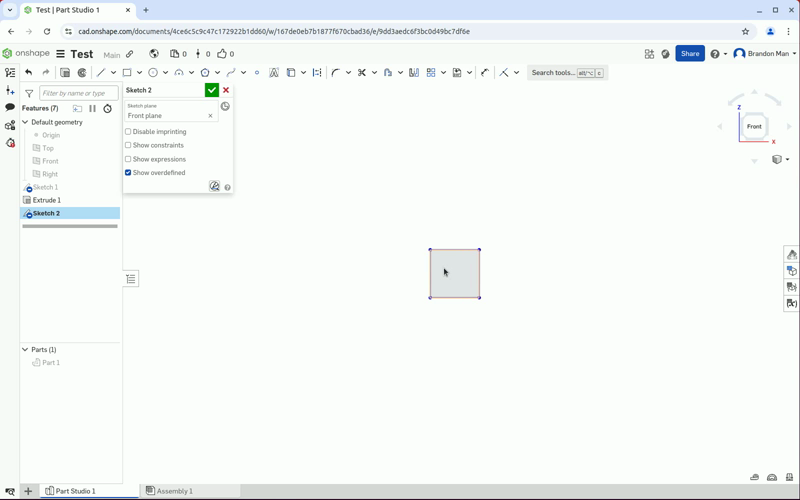
scroll(6)
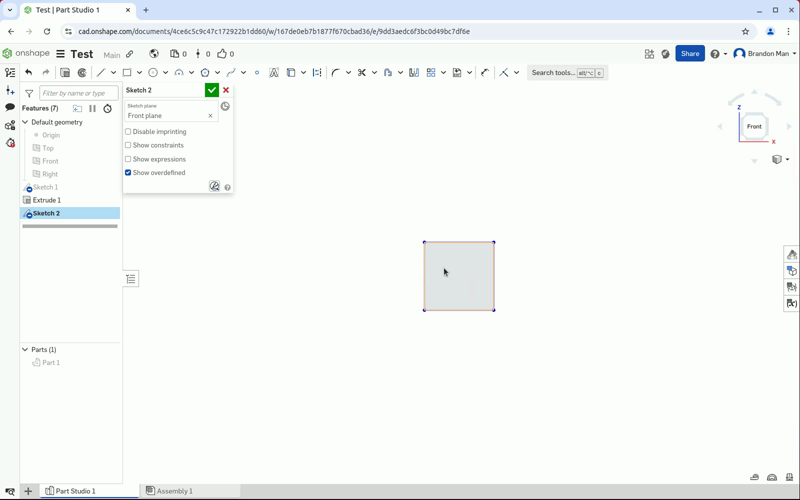
scroll(6)
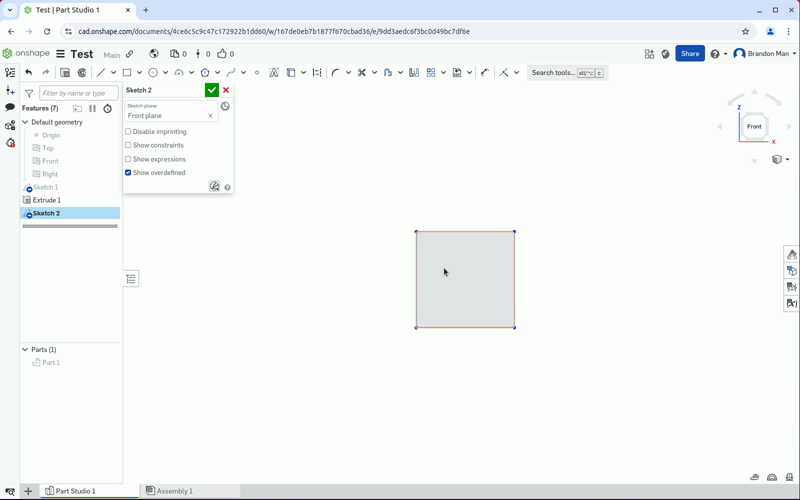
scroll(6)
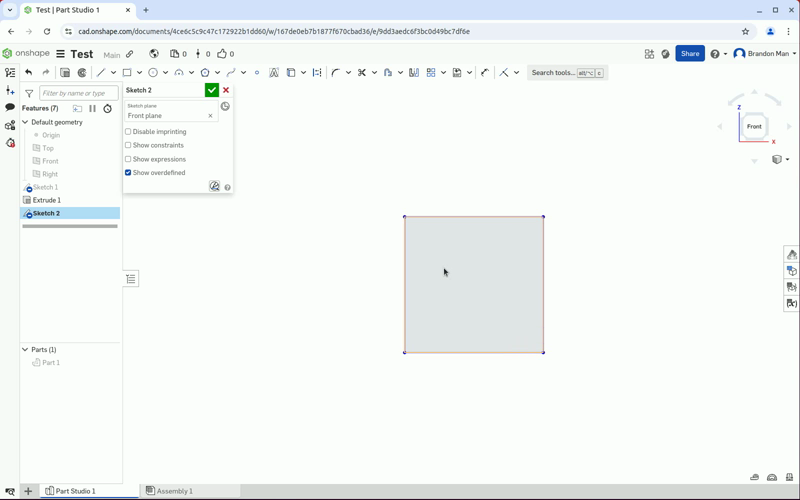
scroll(6)
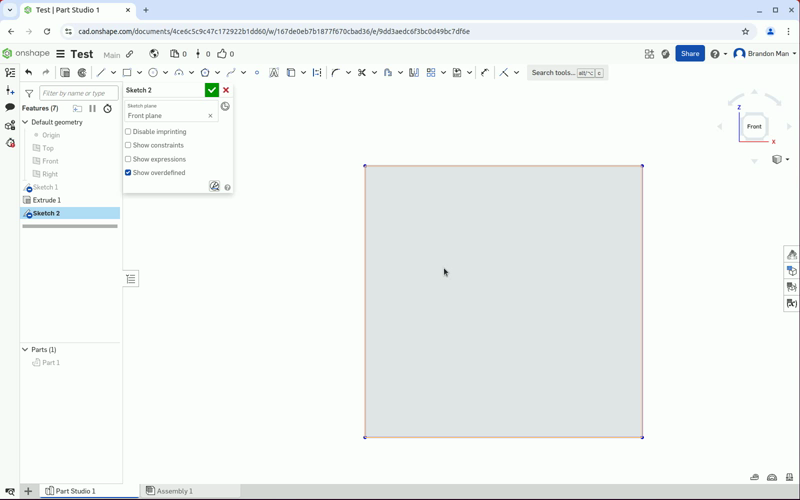
click(444, 267)
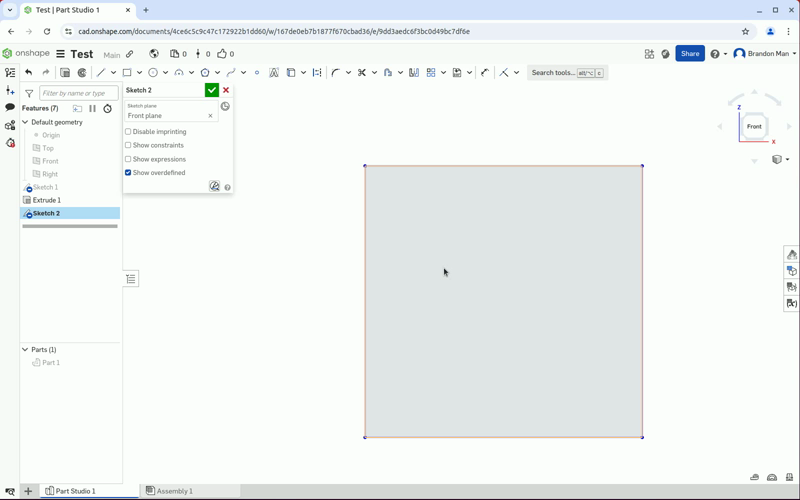
scroll(-6)
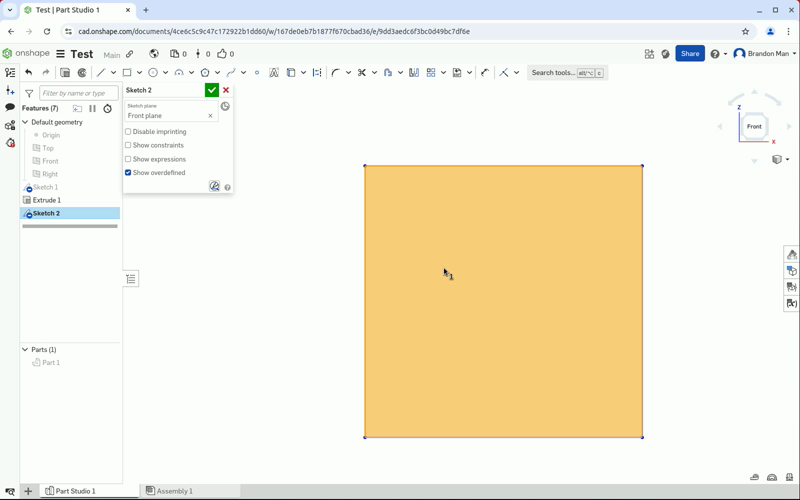
scroll(-6)
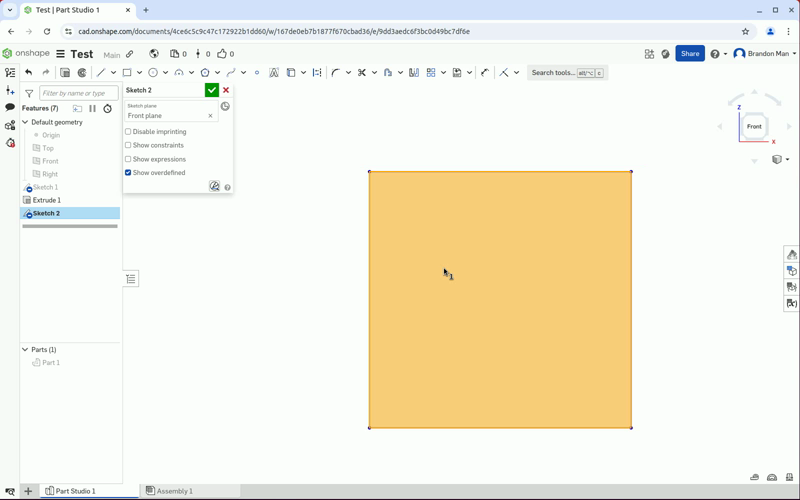
scroll(-6)
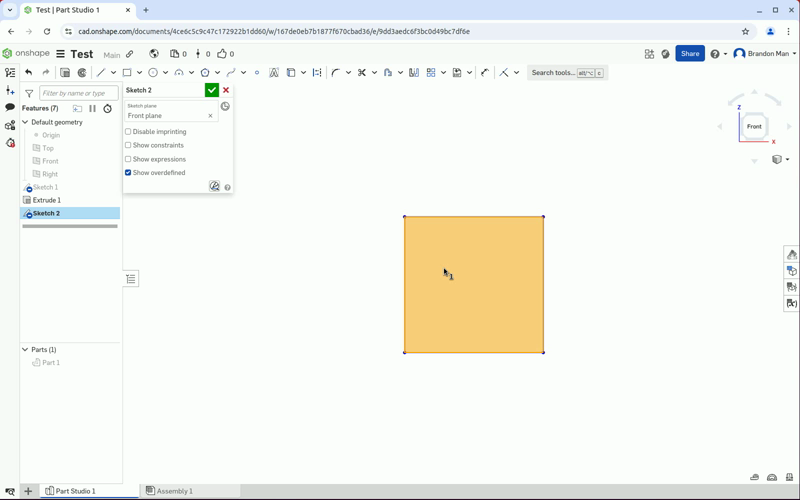
scroll(-6)
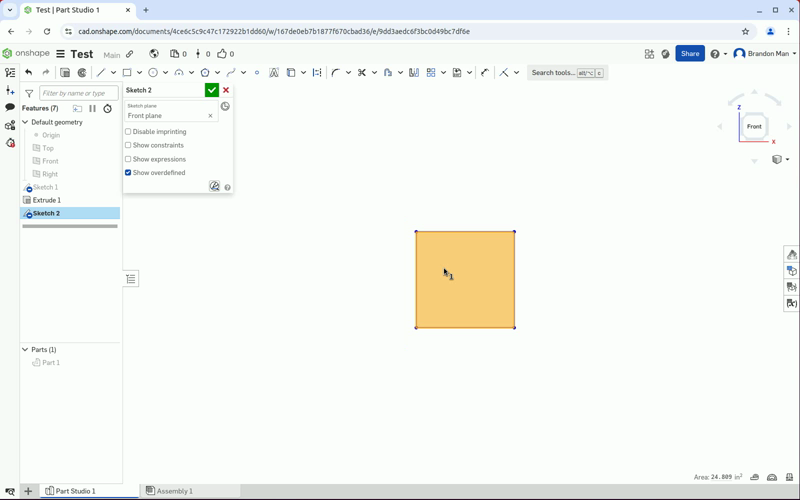
scroll(-6)
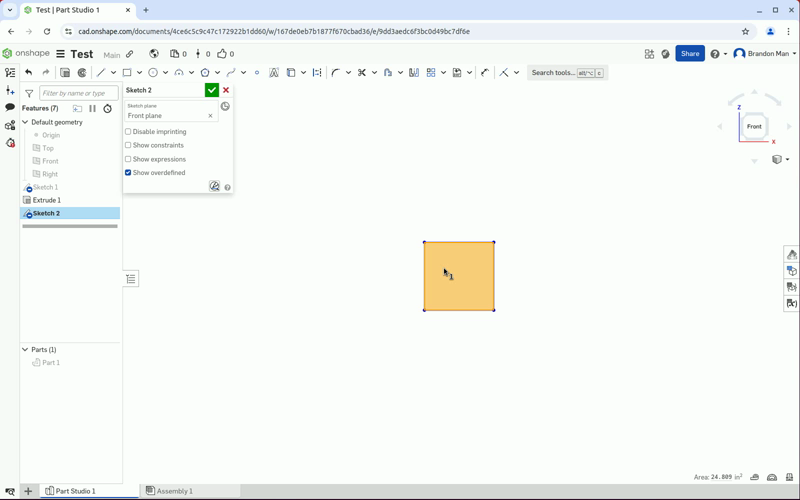
scroll(-6)
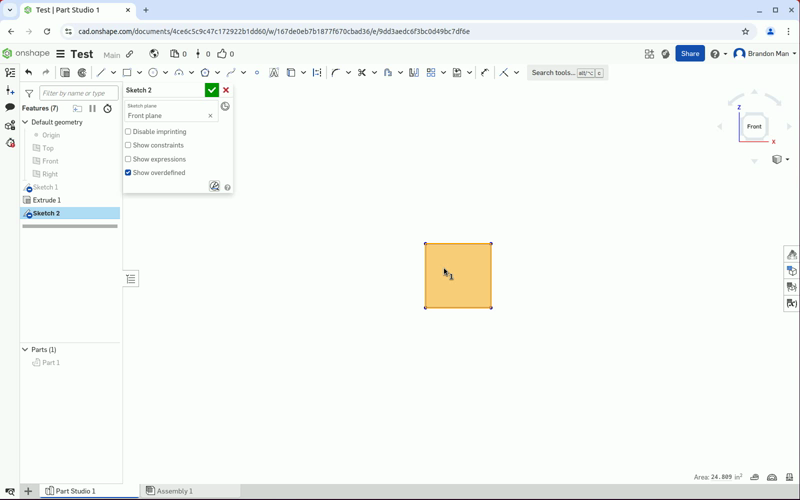
scroll(-6)
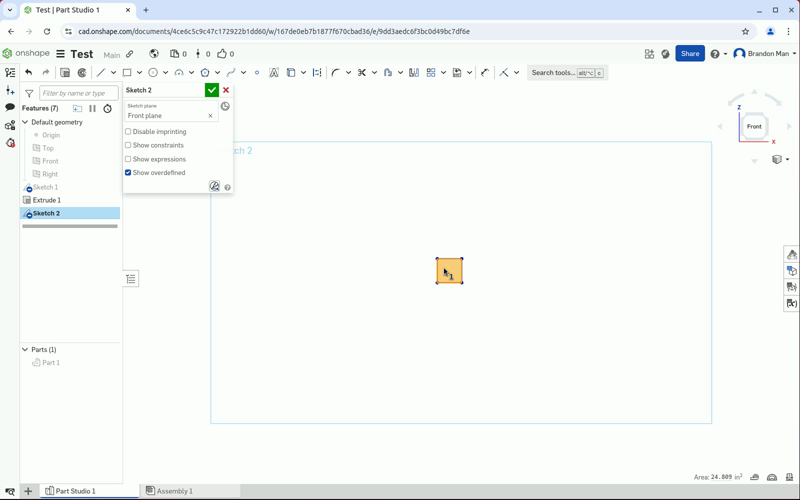
mouse_move(73, 352)
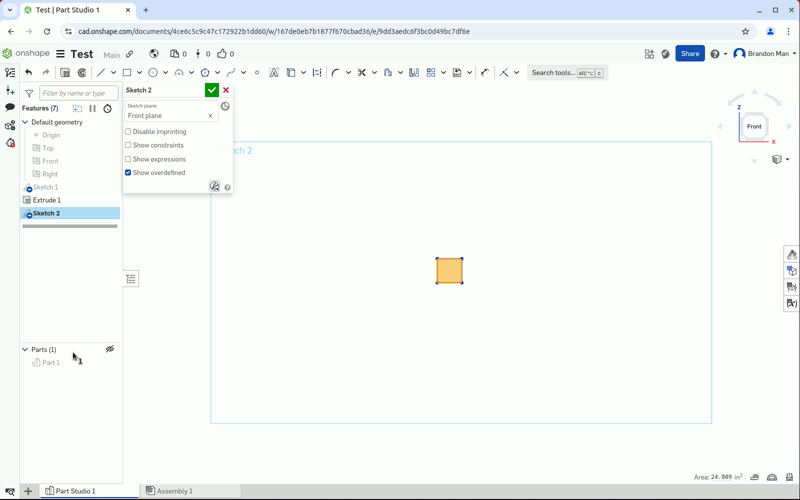
key(shift+y)
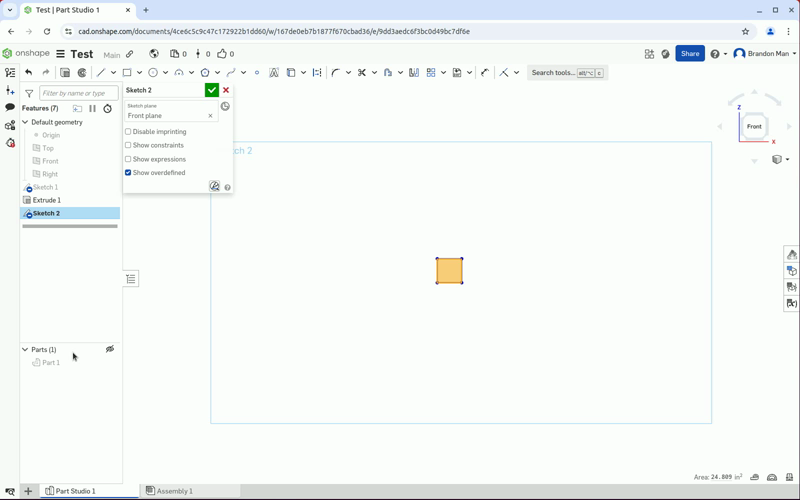
key(shift+e)
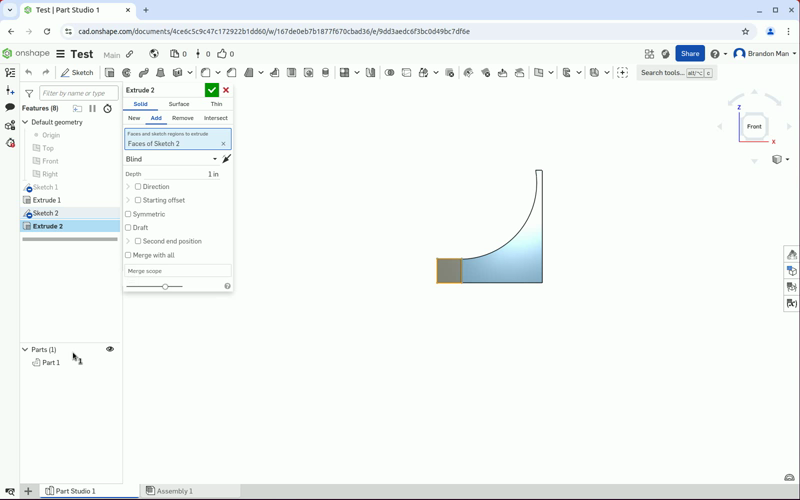
mouse_move(143, 106)
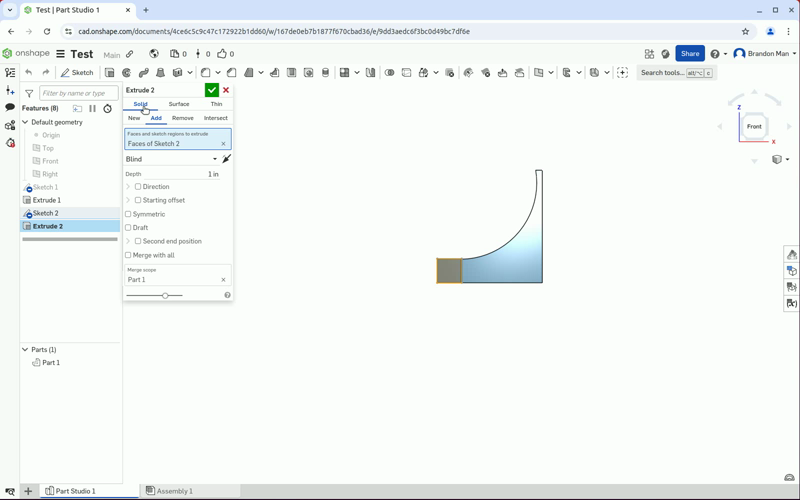
click(143, 106)
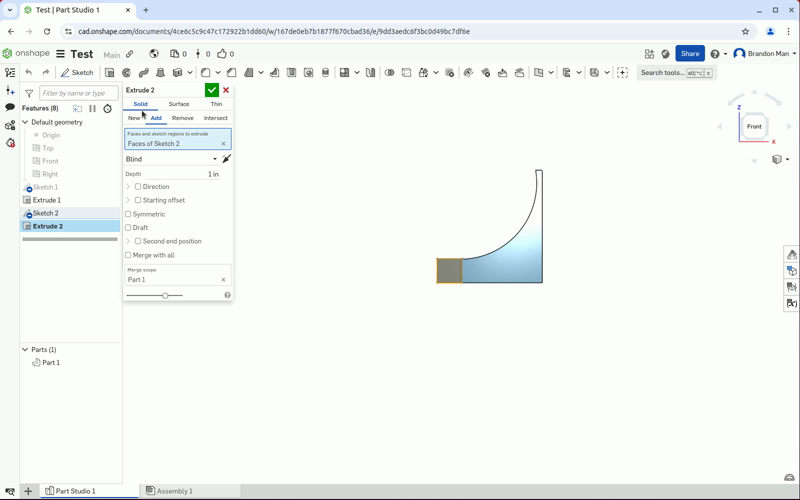
mouse_move(137, 120)
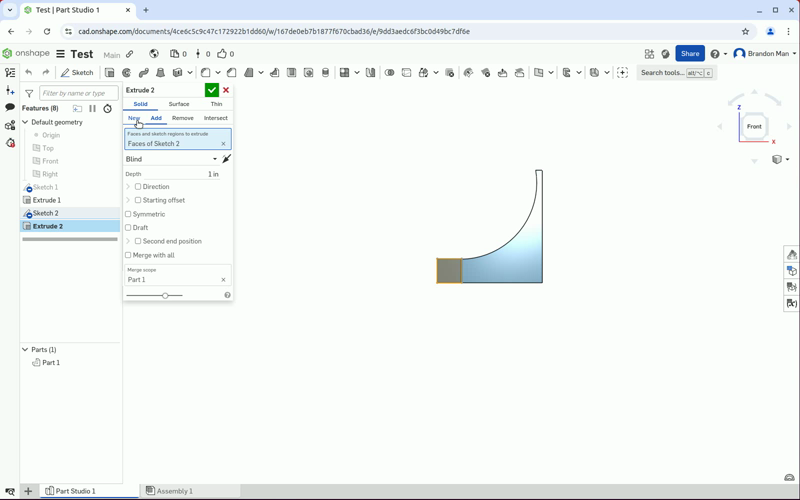
click(137, 120)
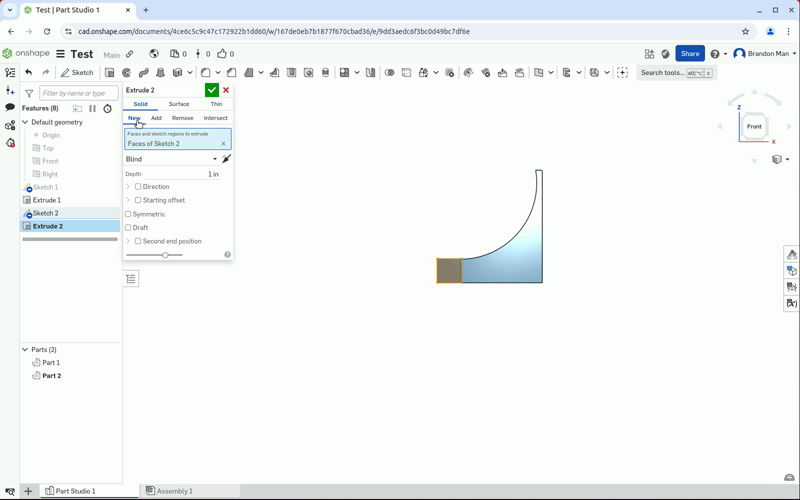
key(tab, 4)
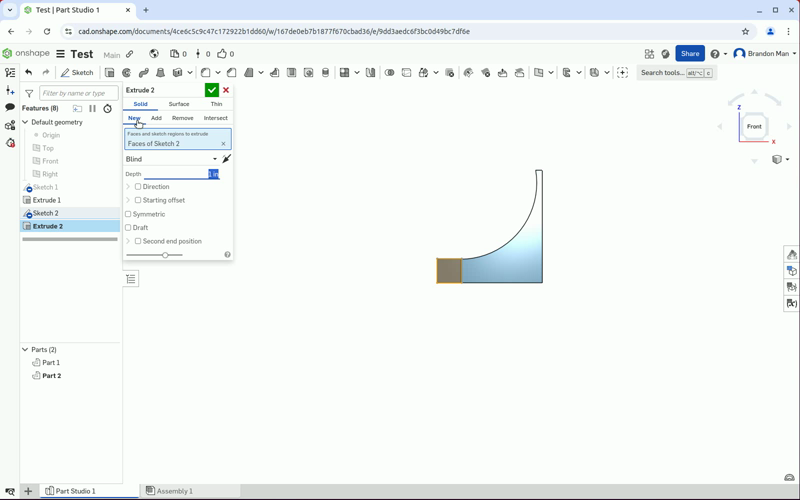
text(0.722)
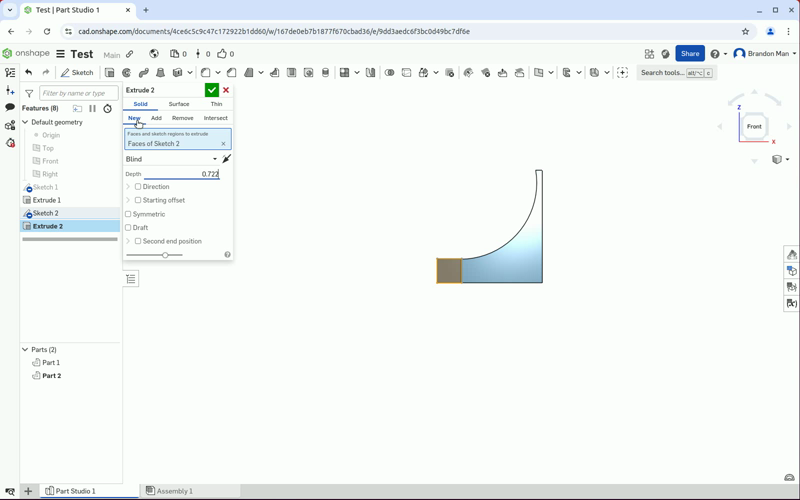
key(enter)
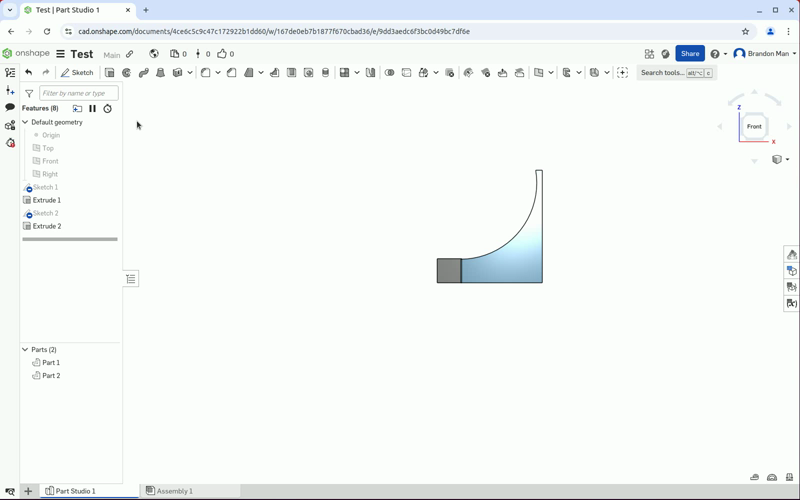
key(shift+h)
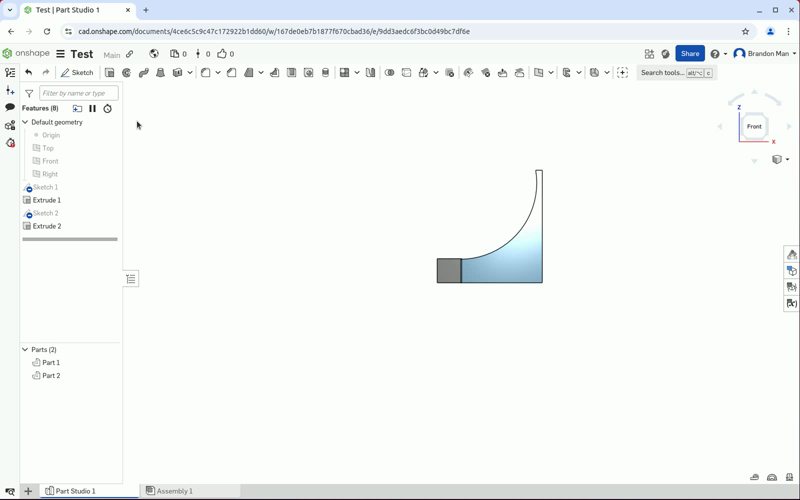
key(shift+h)
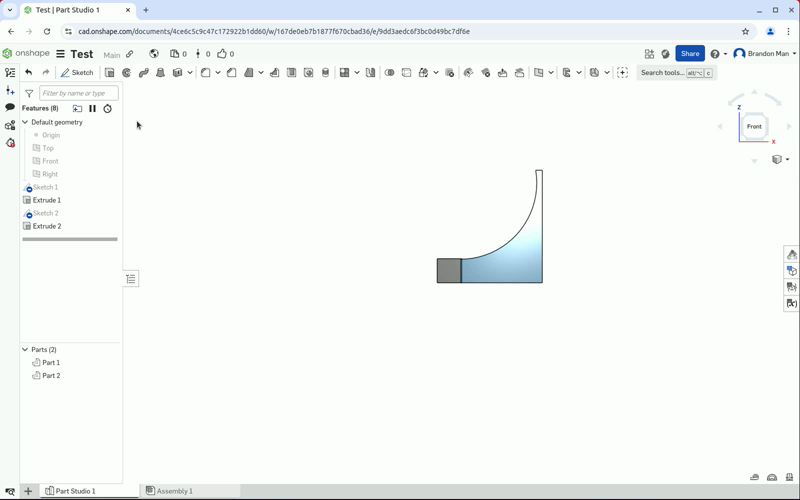
mouse_move(73, 189)
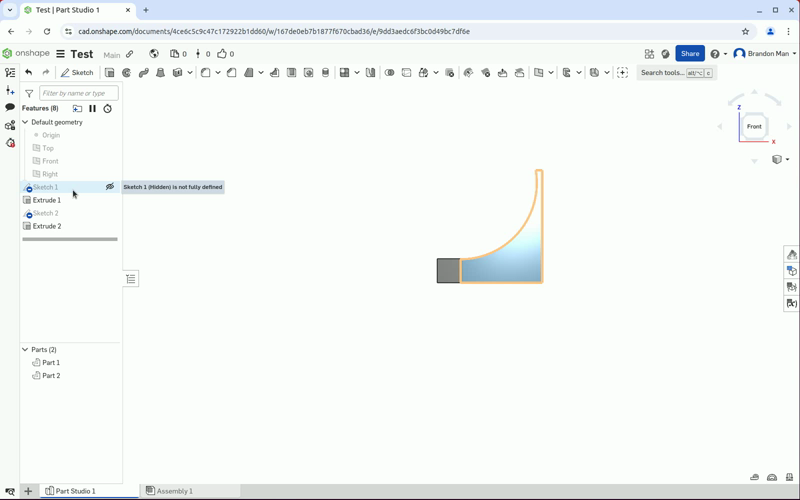
click(73, 189)
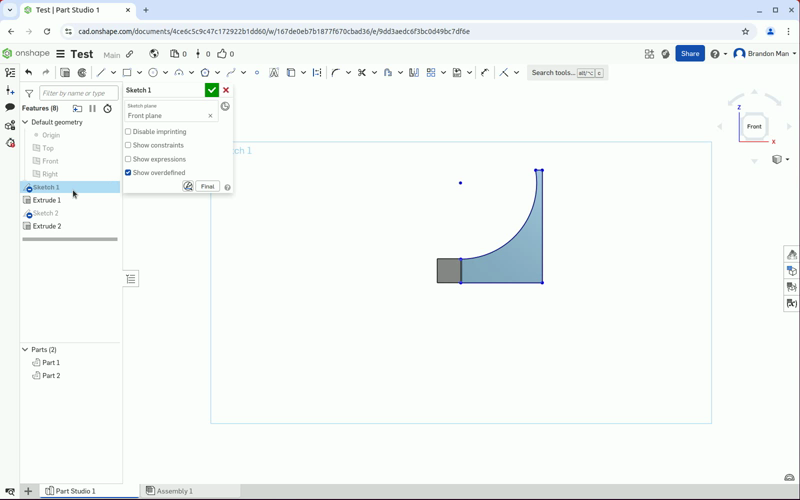
mouse_move(229, 92)
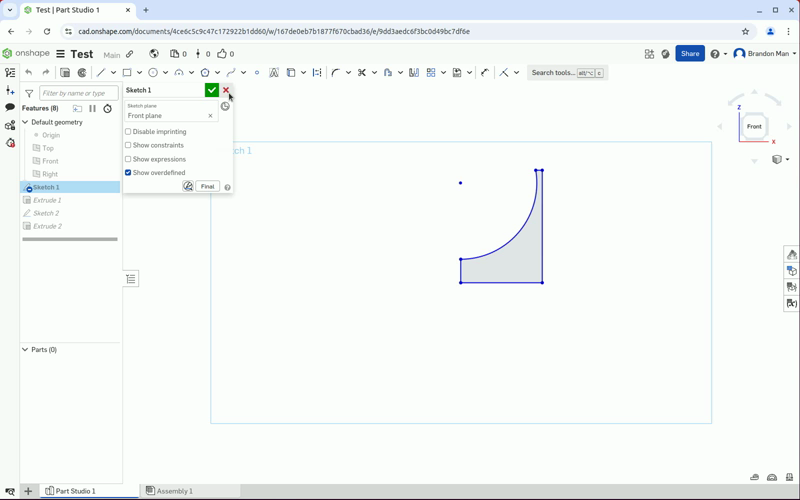
click(229, 92)
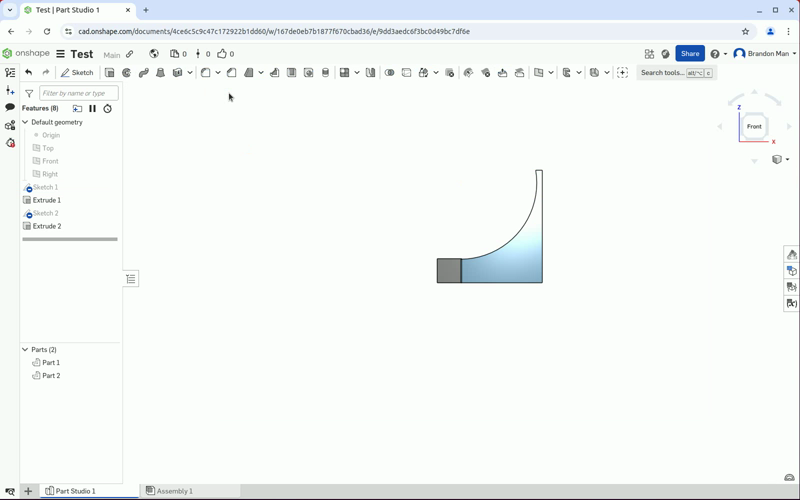
mouse_move(541, 75)
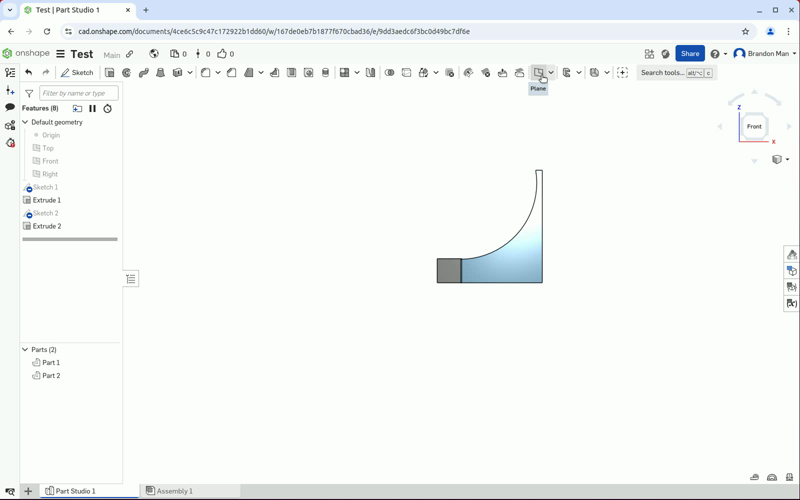
click(541, 75)
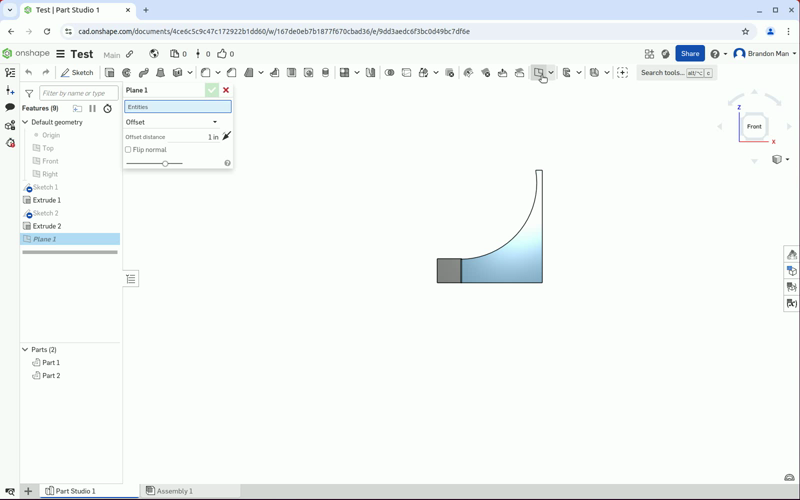
mouse_move(73, 163)
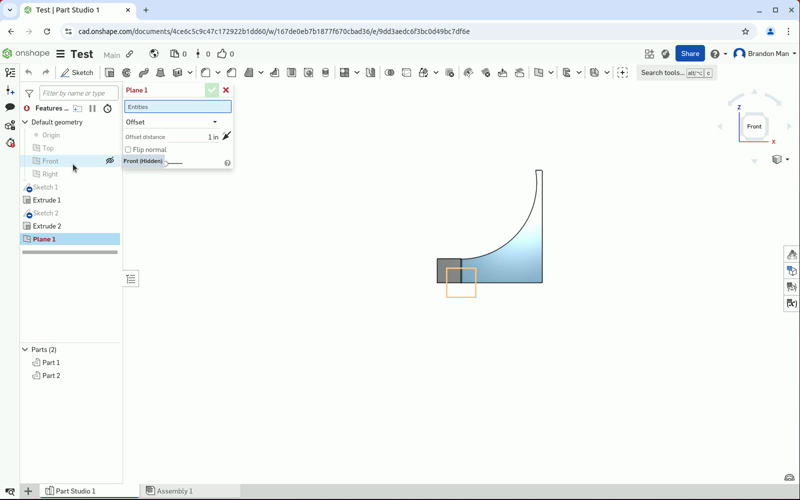
click(73, 163)
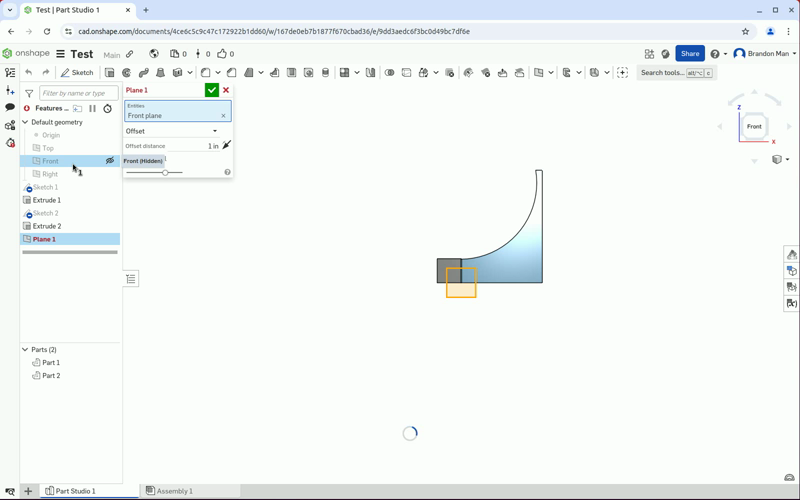
key(tab, 2)
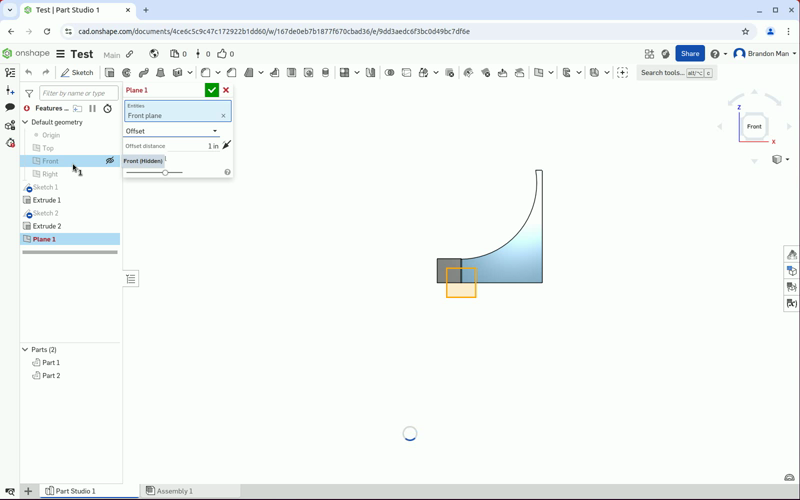
text(0.709)
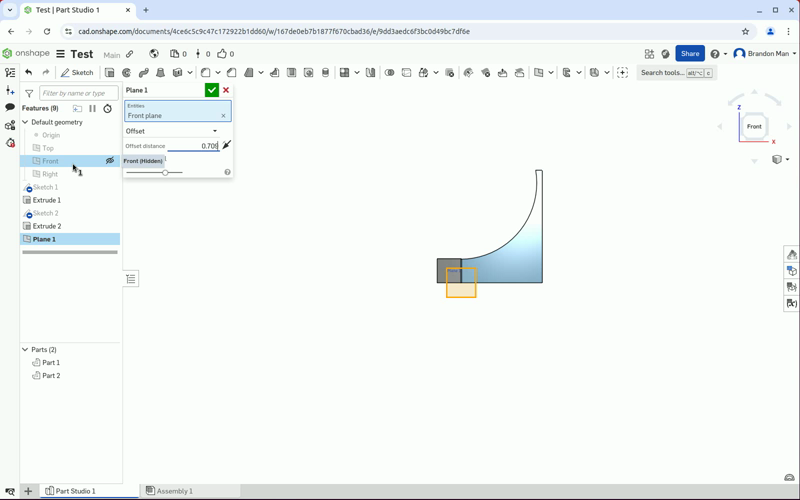
key(enter, 2)
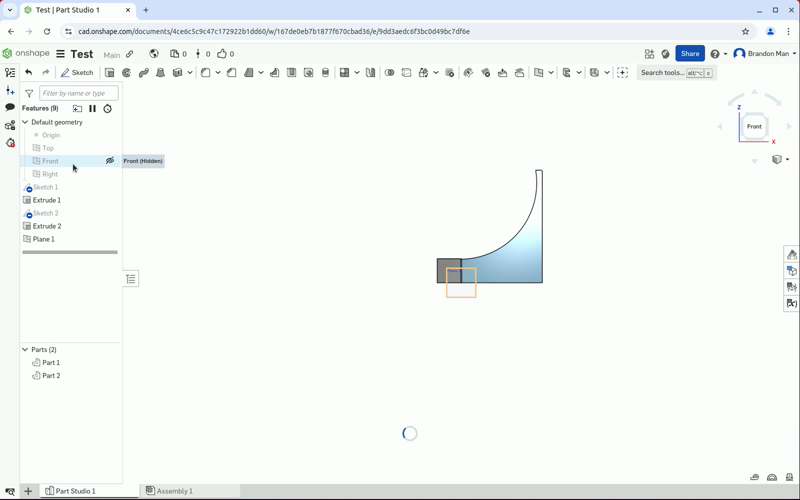
key(shift+s)
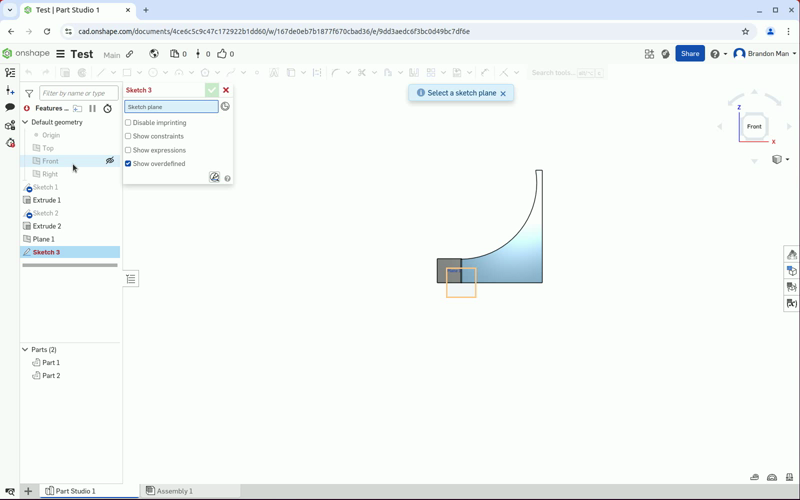
mouse_move(73, 241)
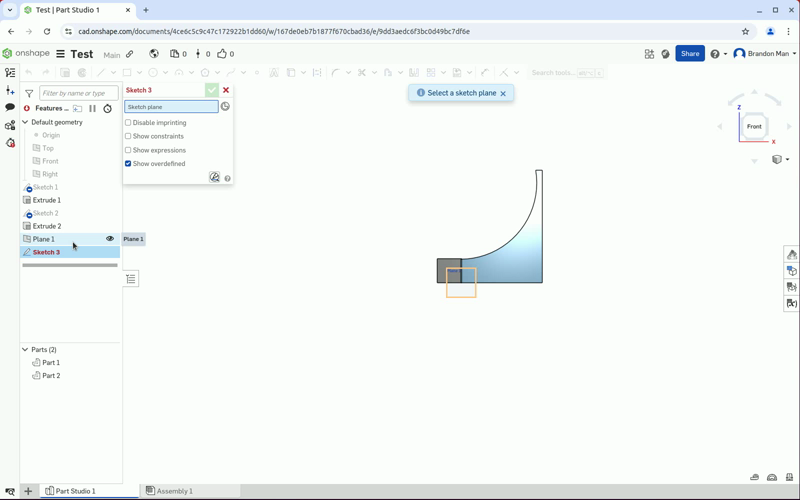
click(73, 241)
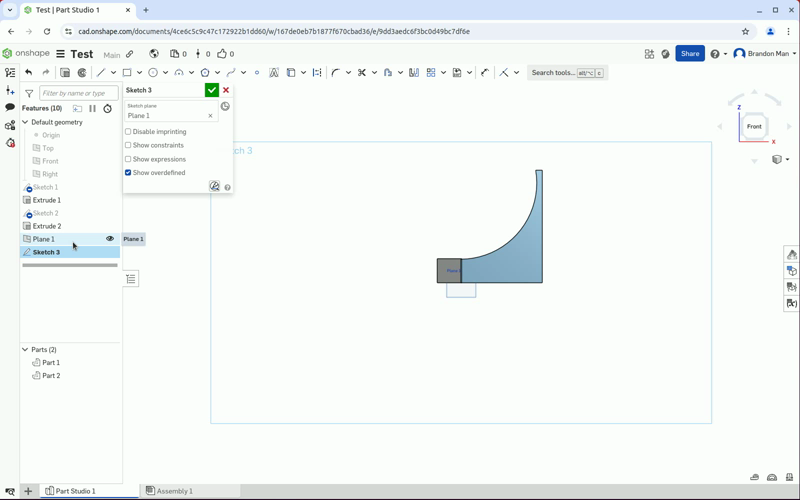
mouse_move(73, 352)
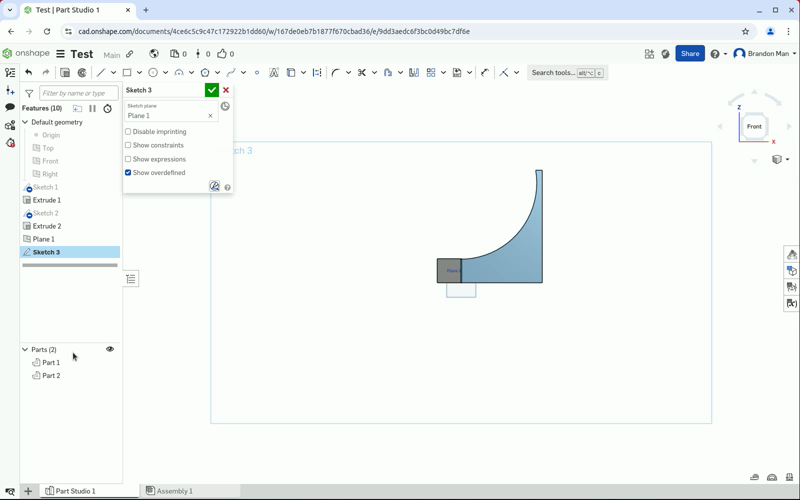
key(y)
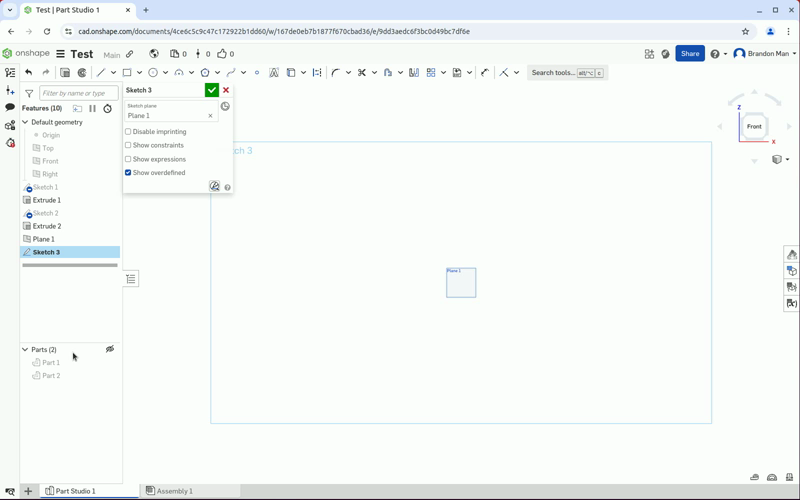
key(c)
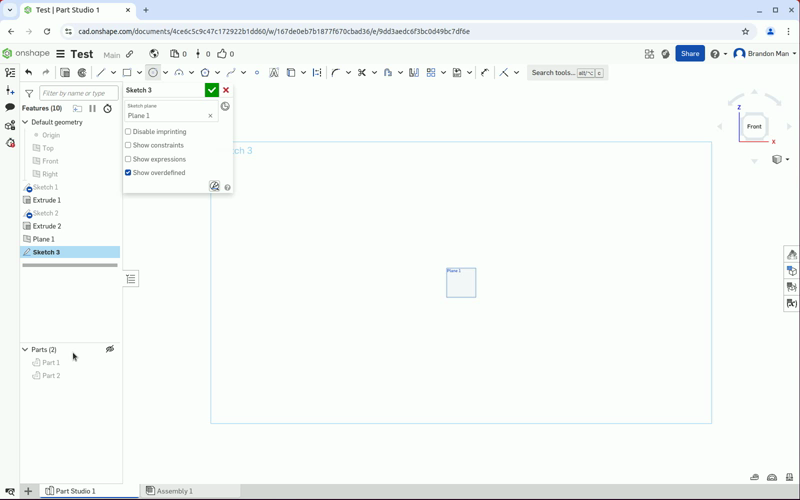
key_down(shift)
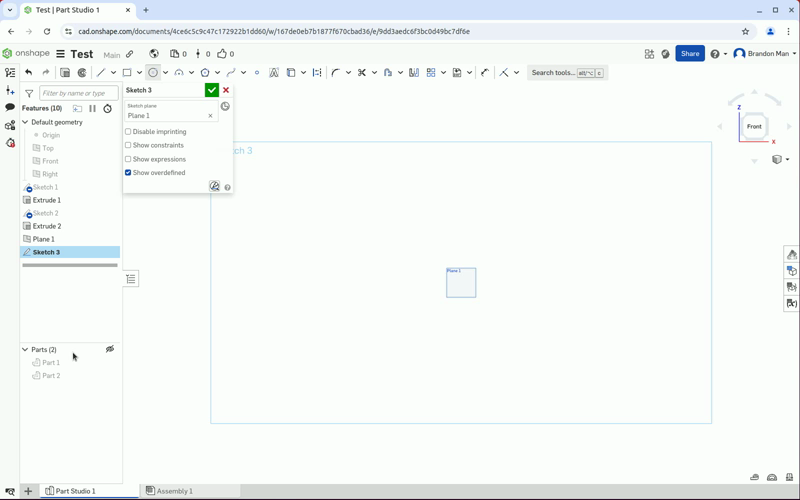
mouse_move(450, 267)
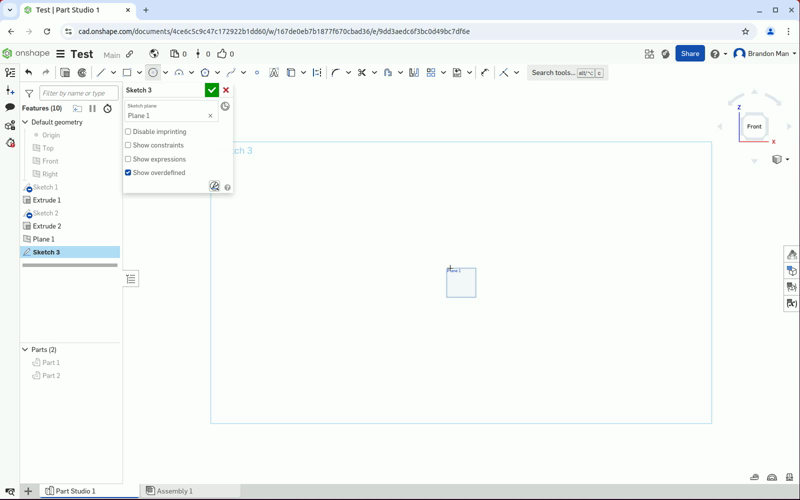
click(450, 267)
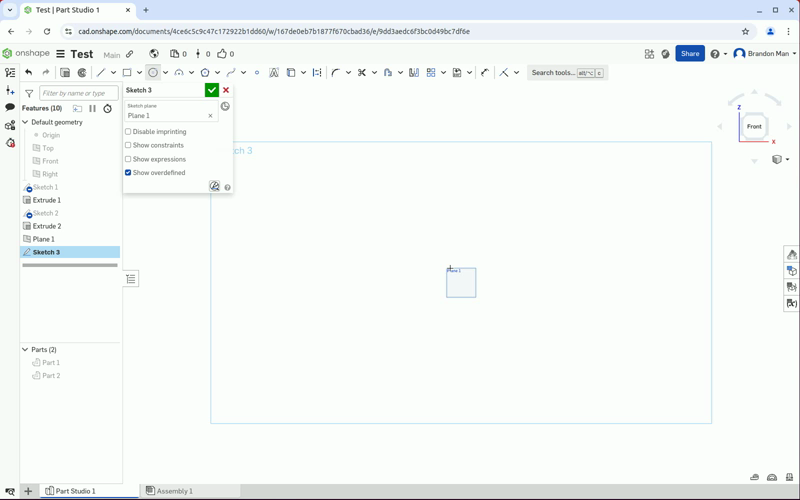
key_up(shift)
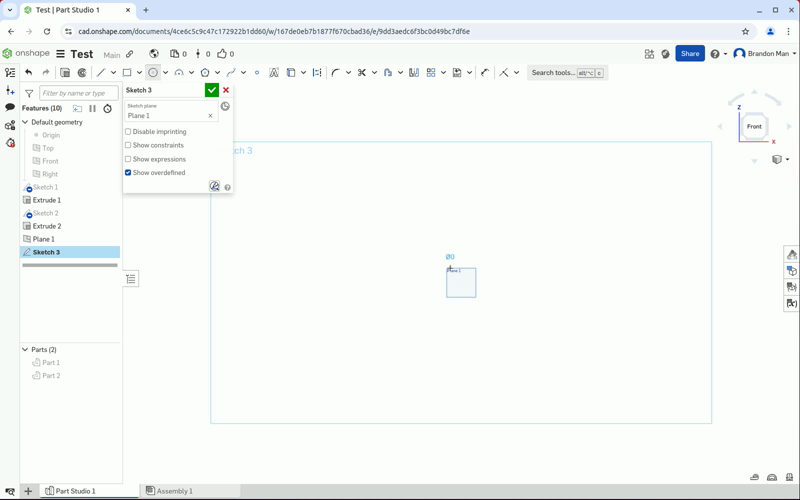
mouse_move(452, 267)
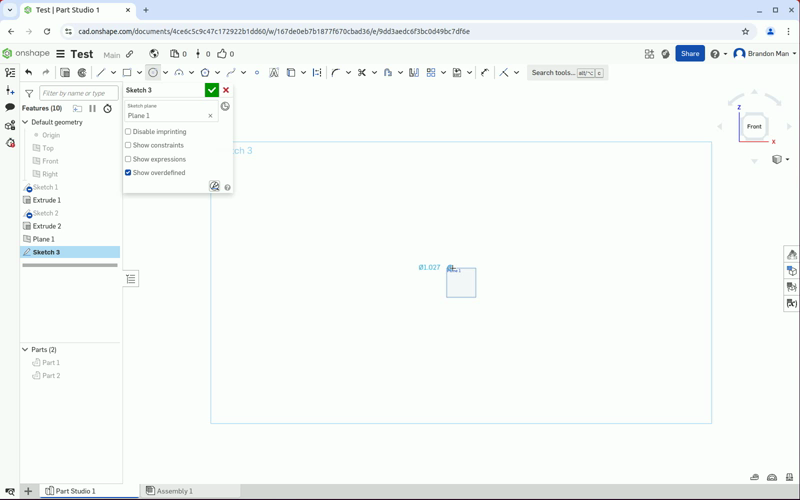
scroll(6)
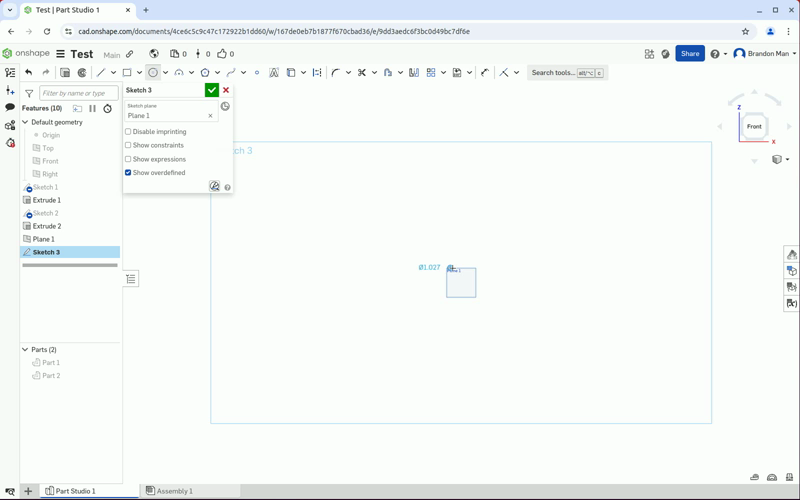
scroll(6)
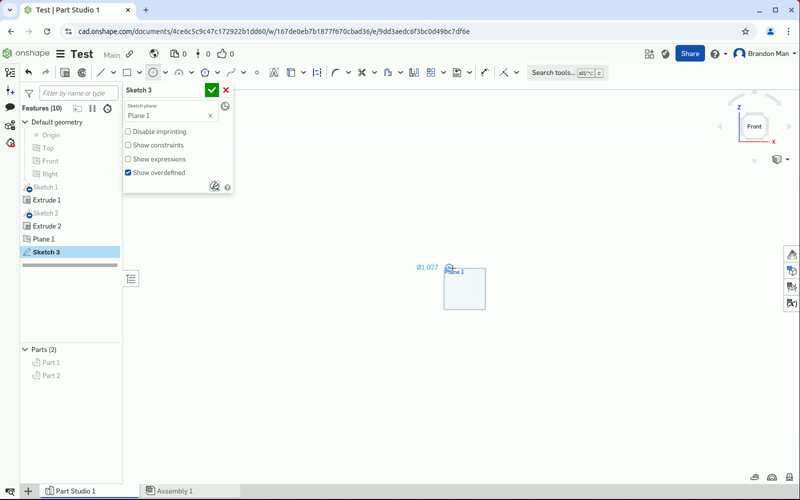
scroll(6)
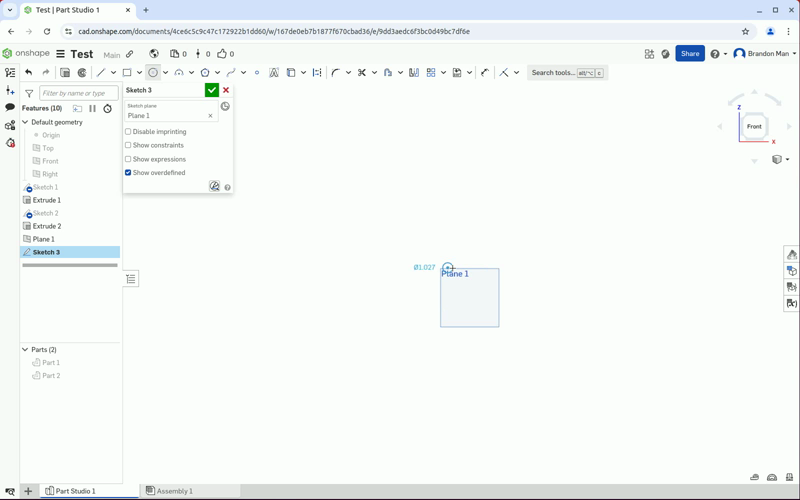
scroll(6)
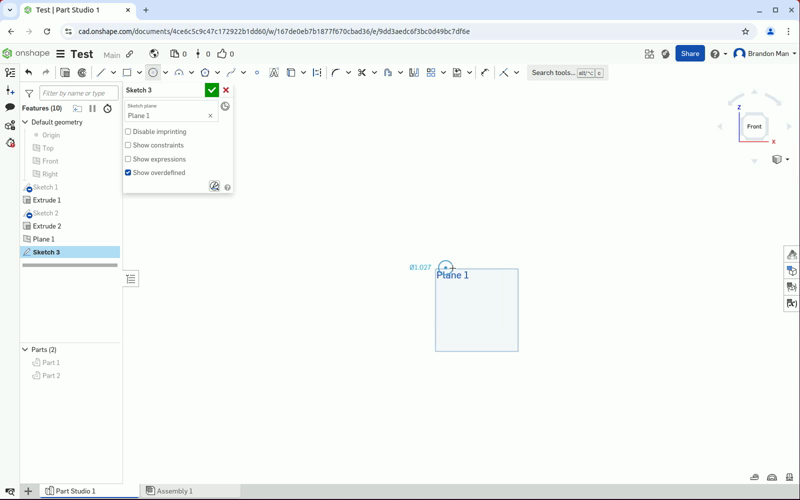
scroll(6)
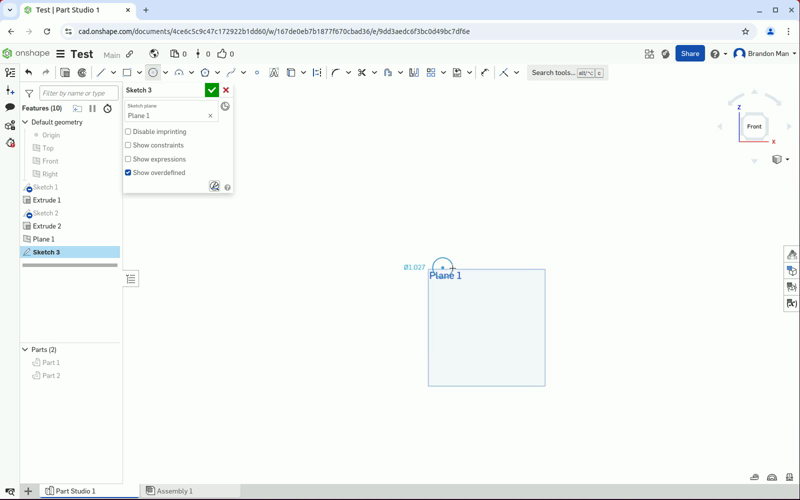
scroll(6)
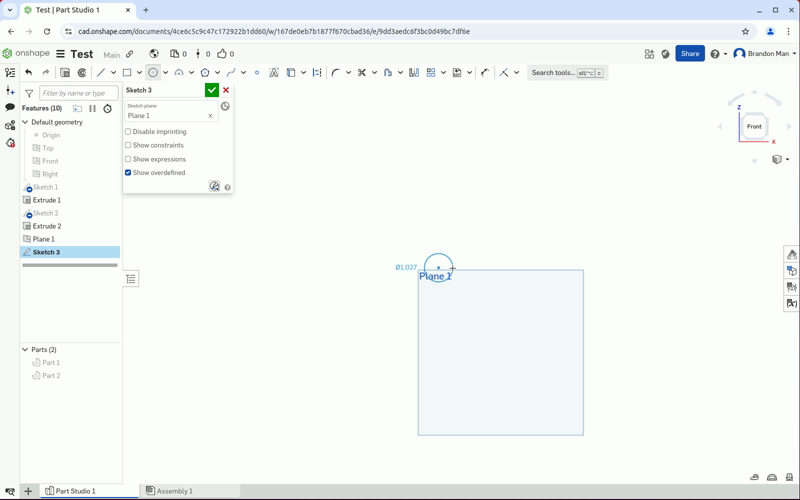
scroll(6)
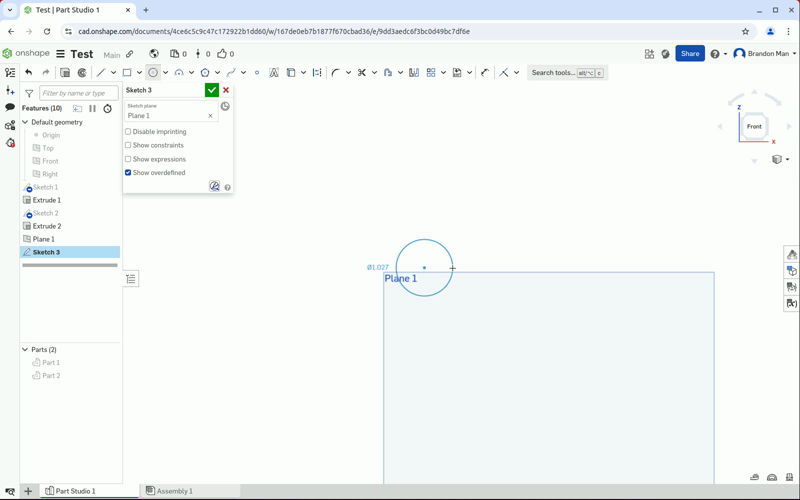
click(452, 267)
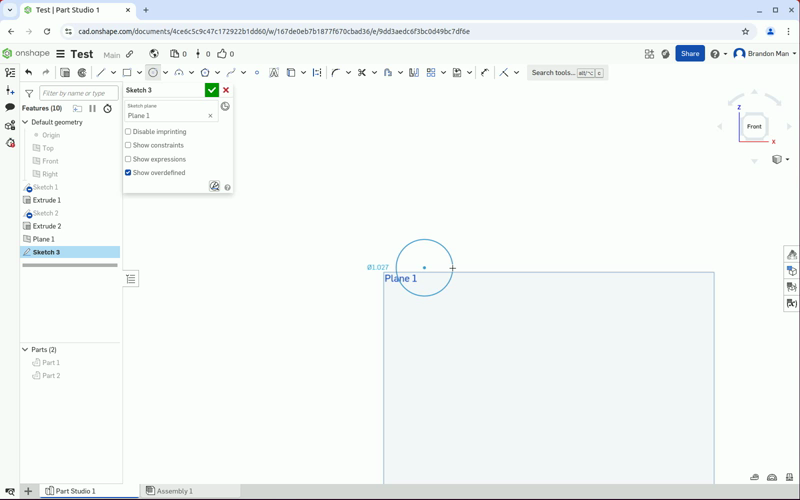
scroll(-6)
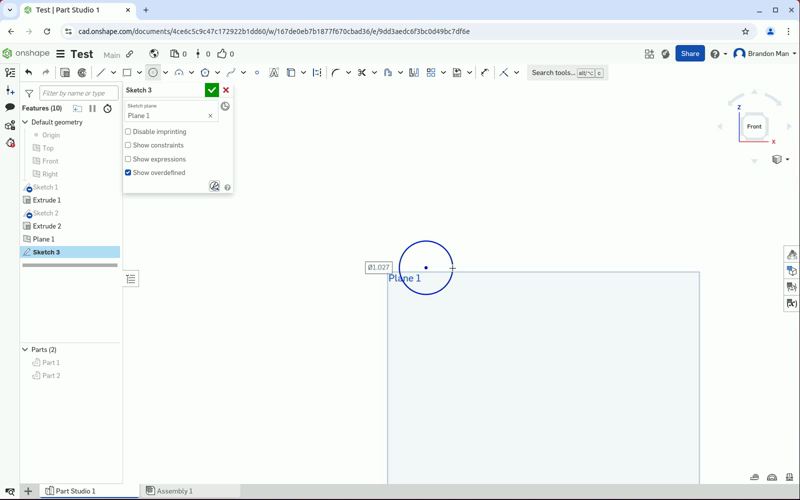
scroll(-6)
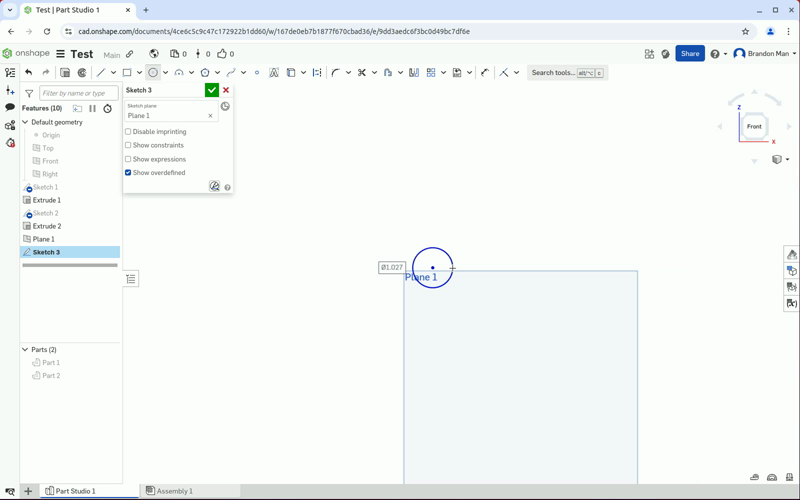
scroll(-6)
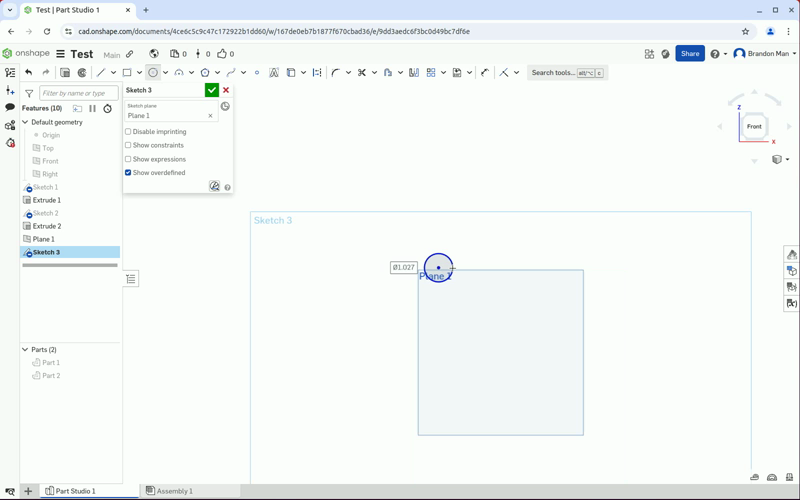
scroll(-6)
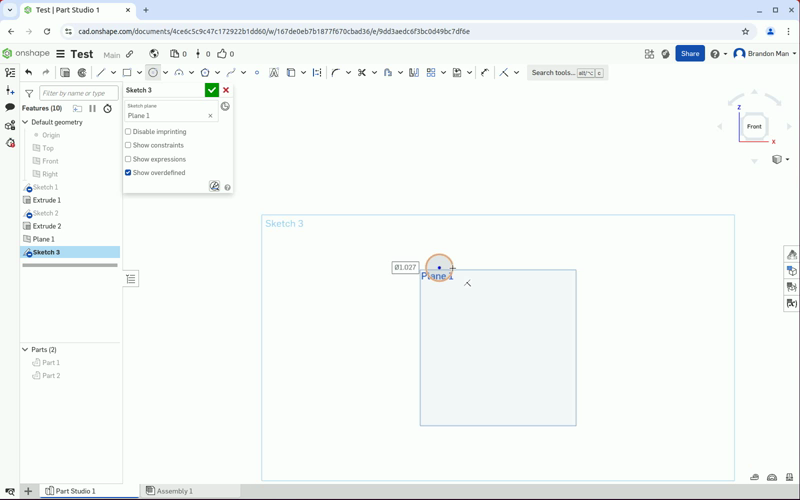
scroll(-6)
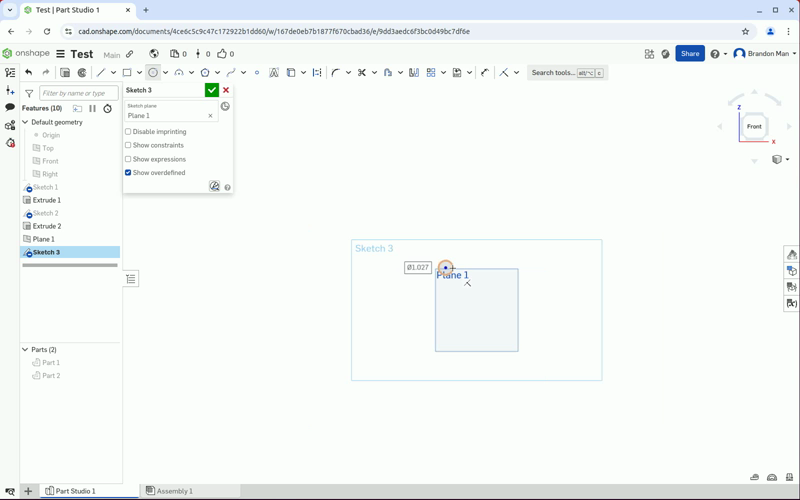
scroll(-6)
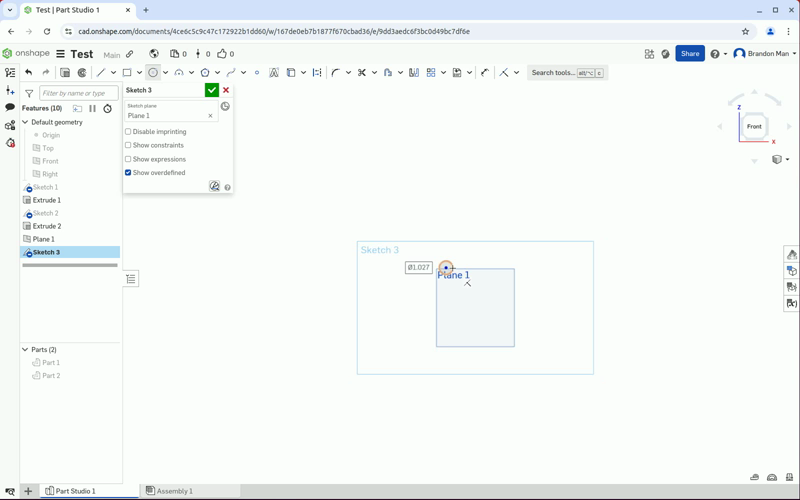
scroll(-6)
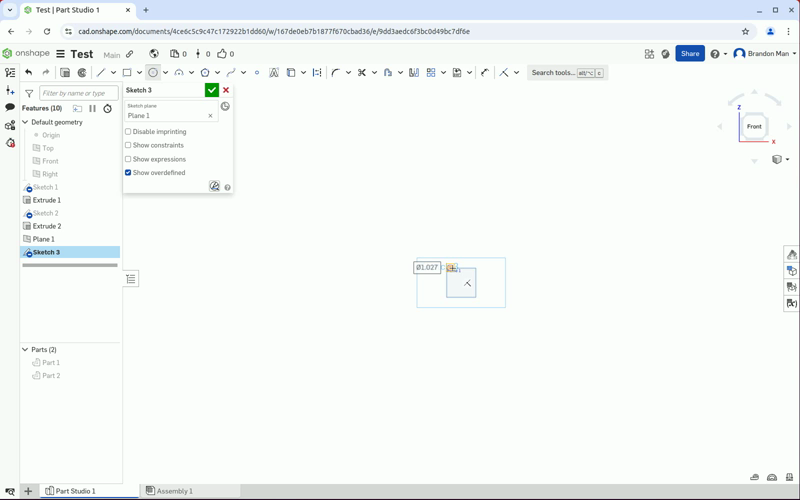
key(esc)
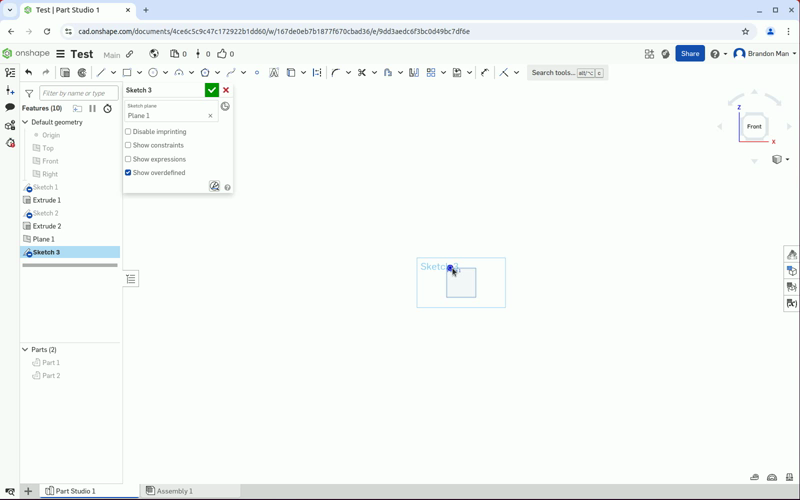
mouse_move(448, 266)
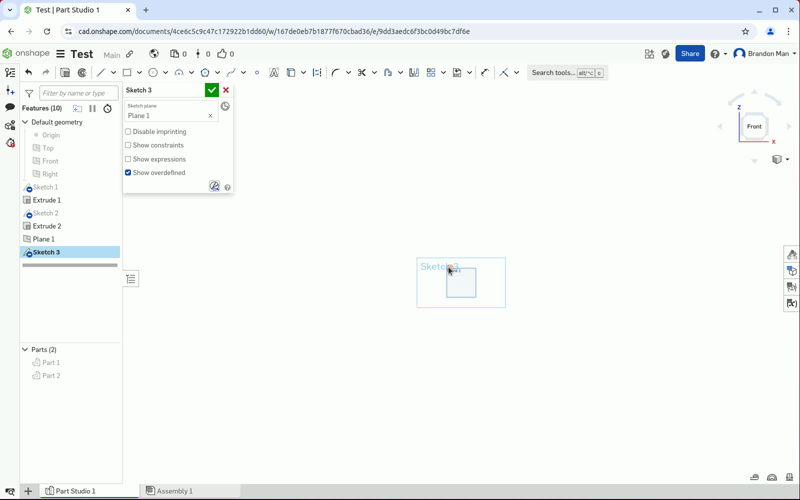
scroll(6)
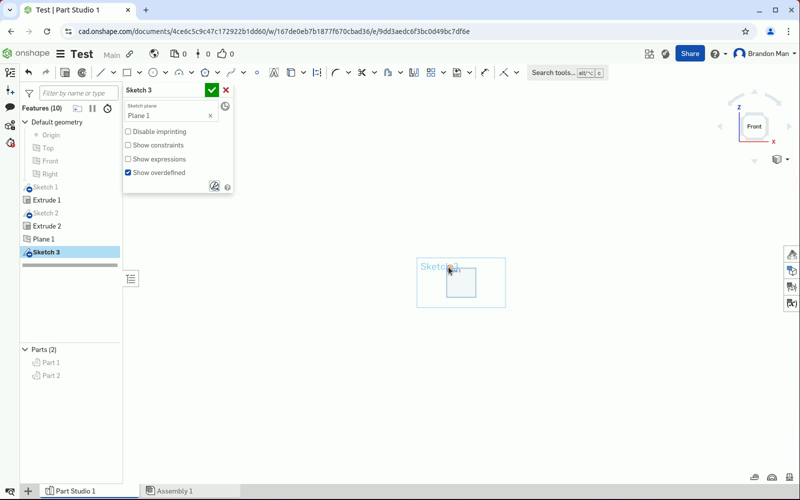
scroll(6)
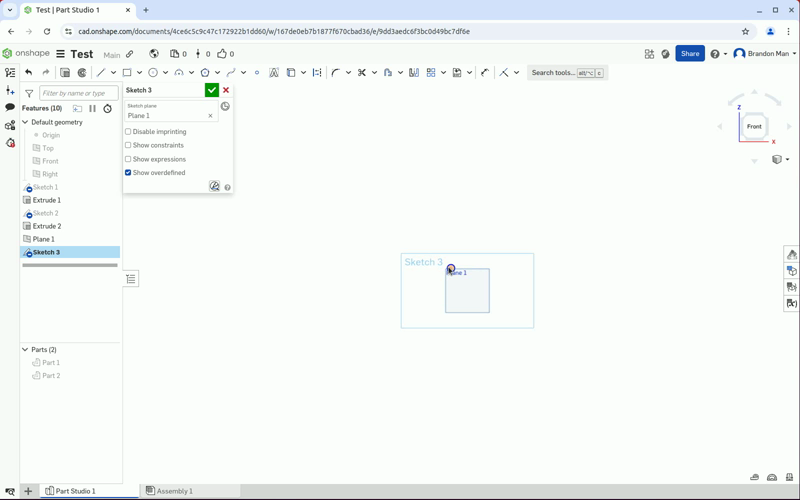
scroll(6)
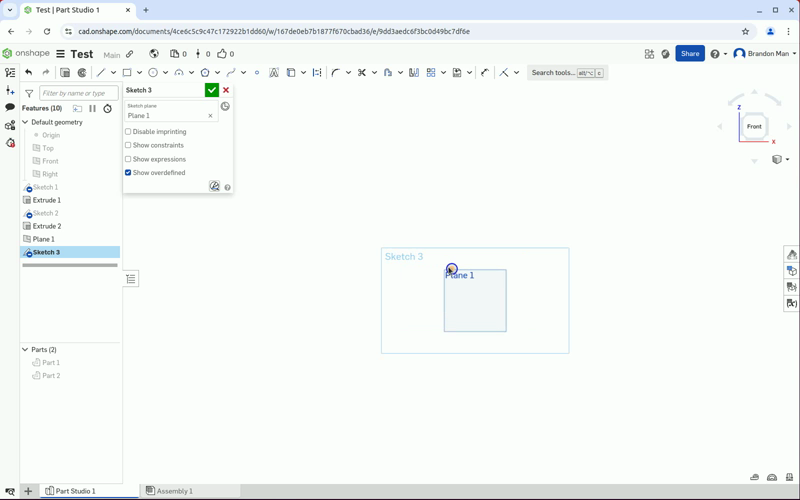
scroll(6)
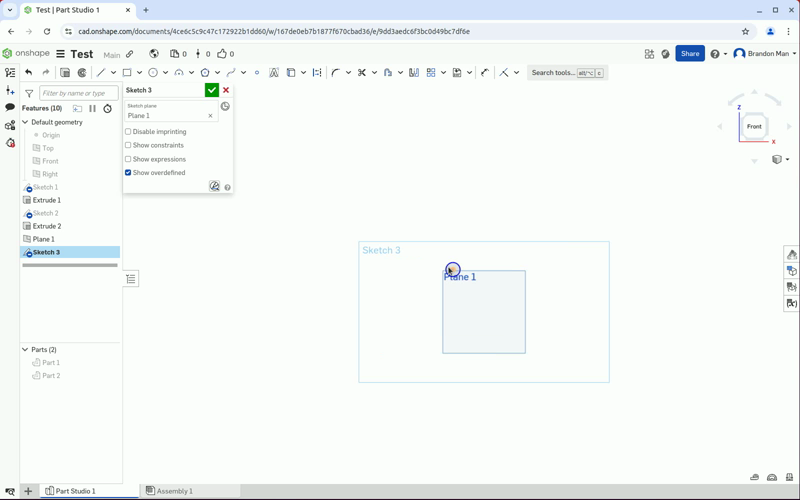
scroll(6)
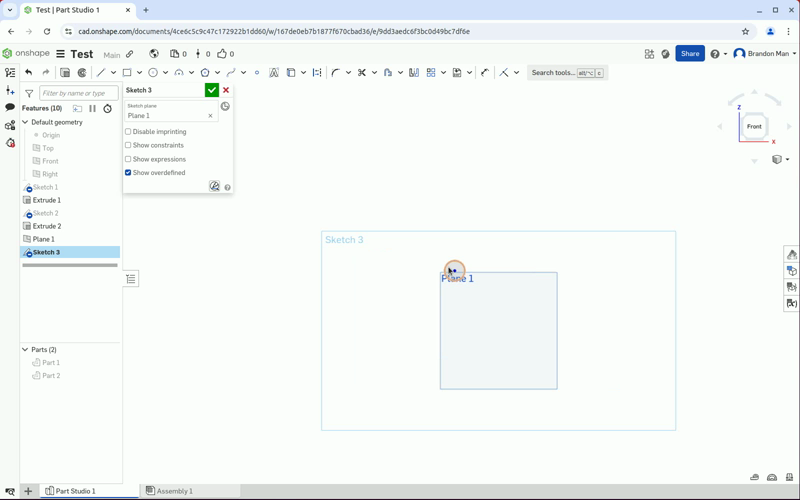
scroll(6)
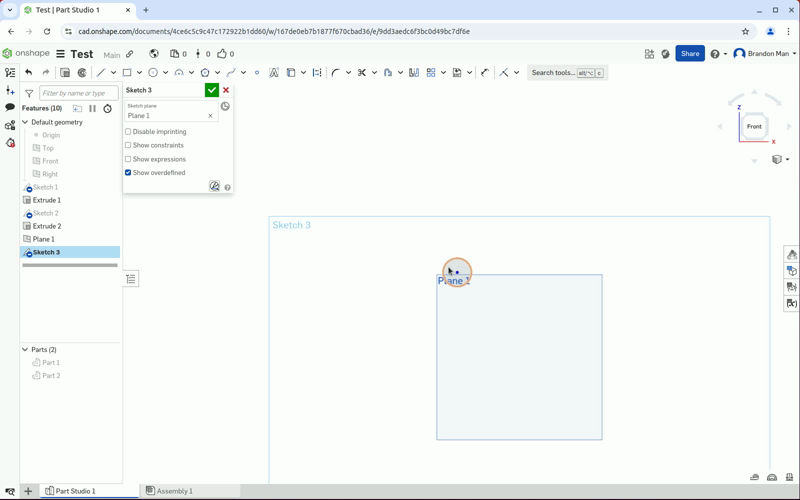
scroll(6)
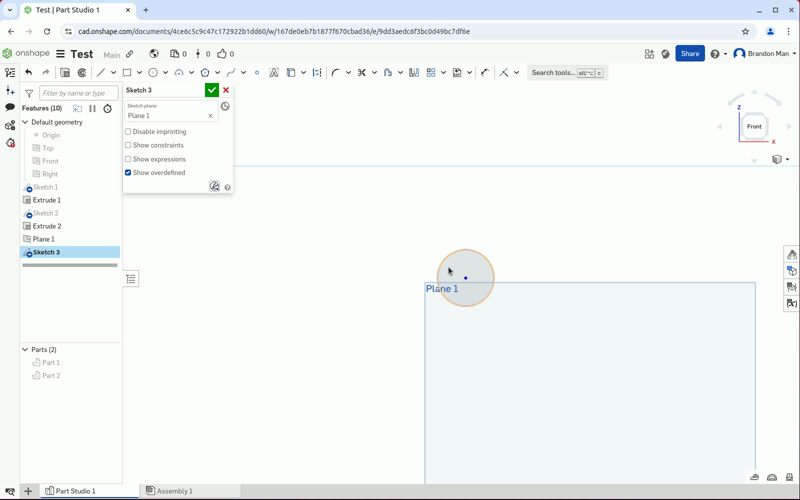
click(448, 266)
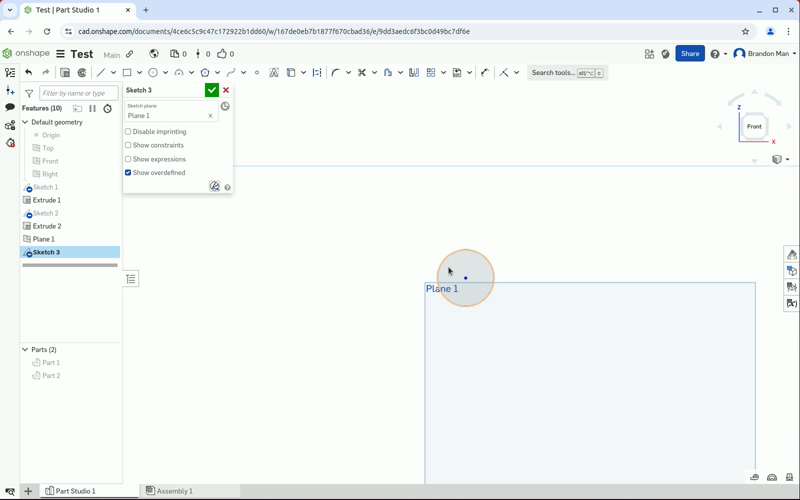
scroll(-6)
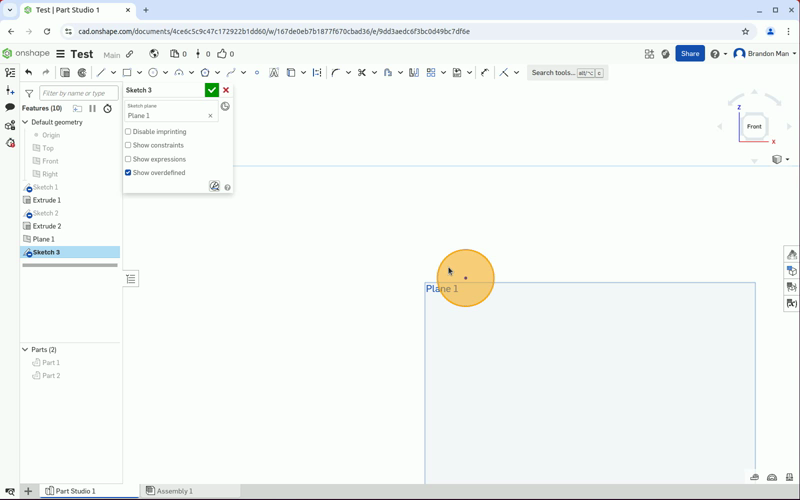
scroll(-6)
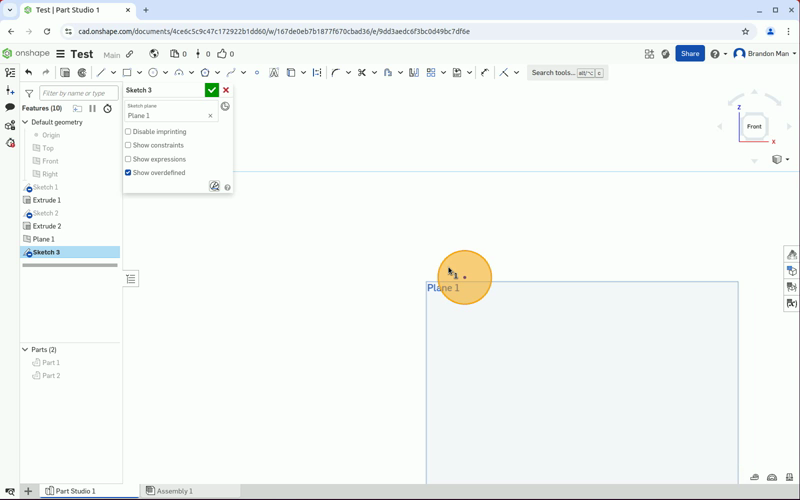
scroll(-6)
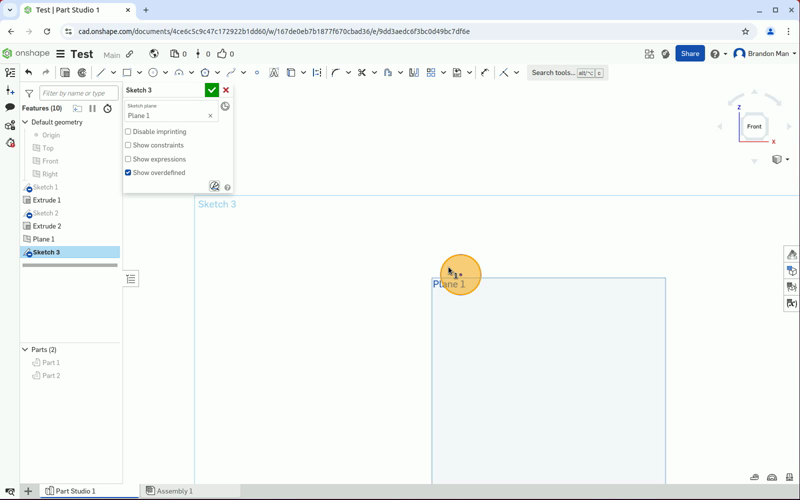
scroll(-6)
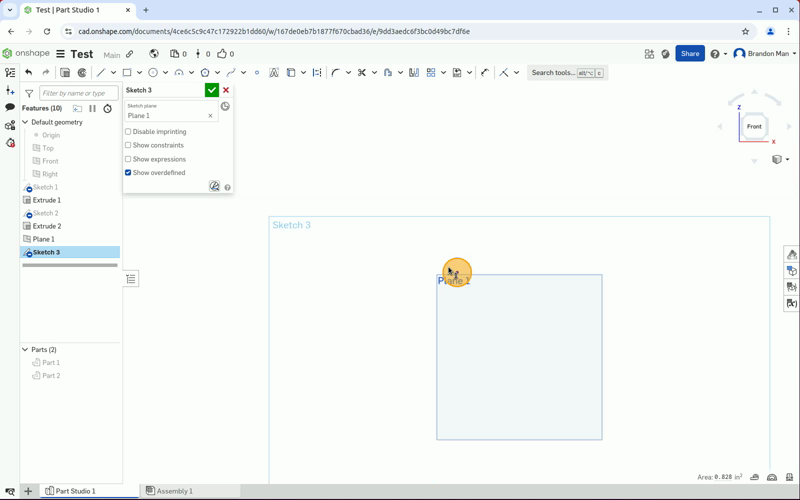
scroll(-6)
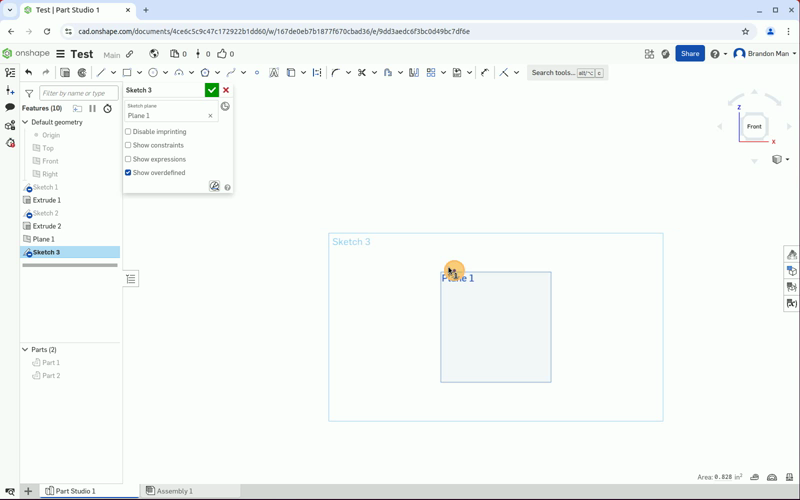
scroll(-6)
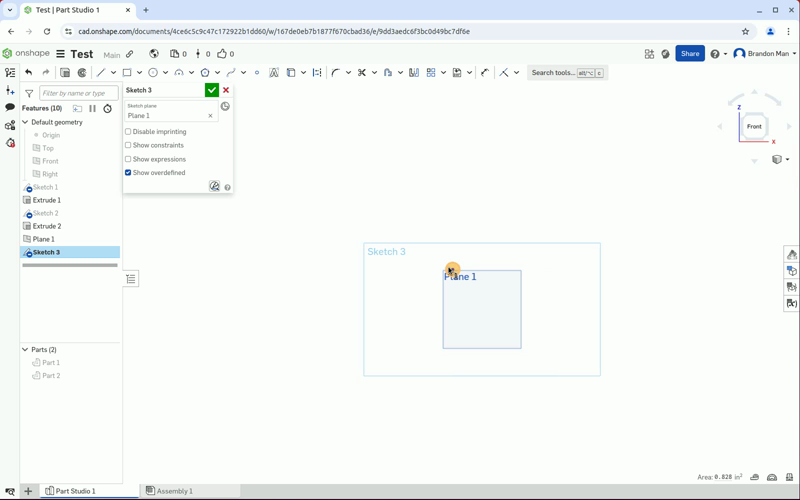
scroll(-6)
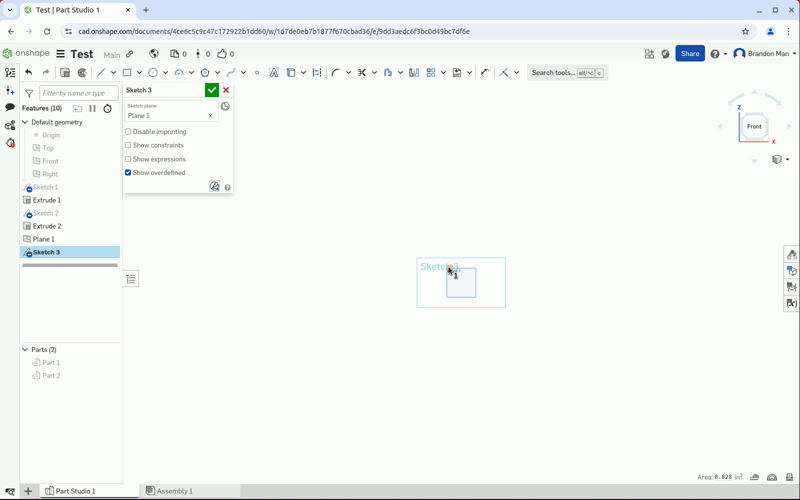
mouse_move(73, 352)
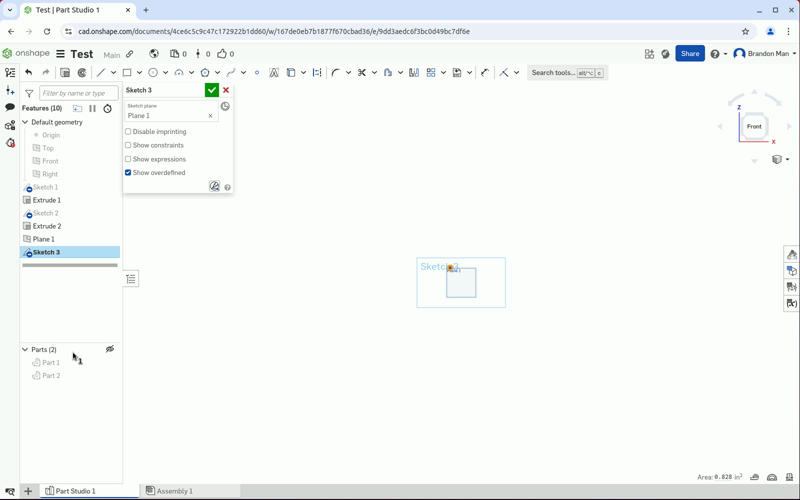
key(shift+y)
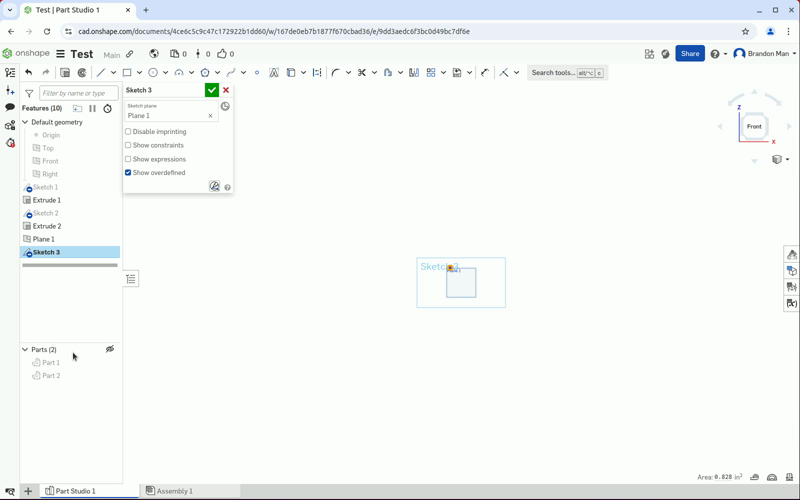
key(shift+e)
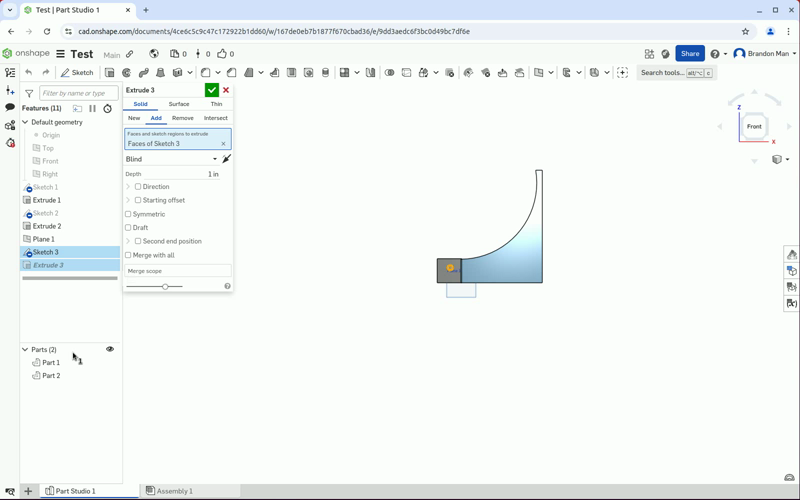
mouse_move(143, 106)
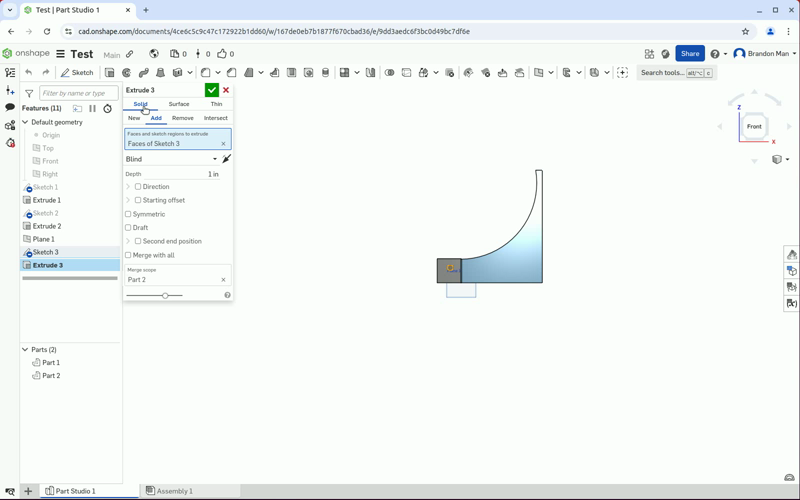
click(143, 106)
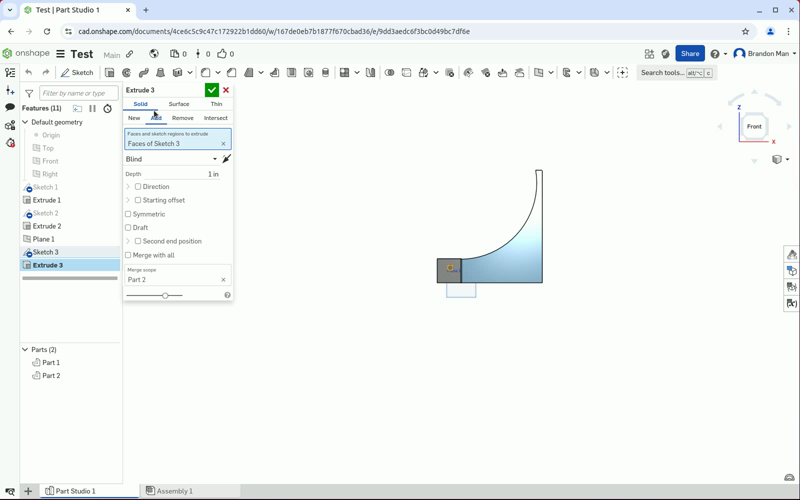
mouse_move(186, 120)
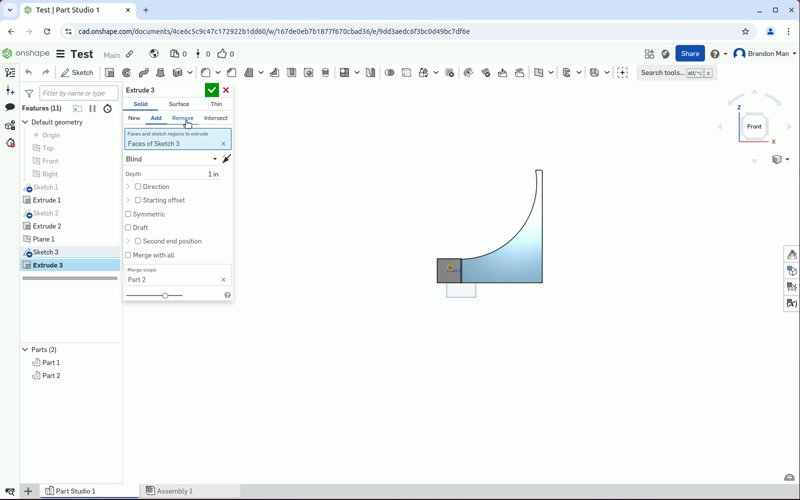
click(186, 120)
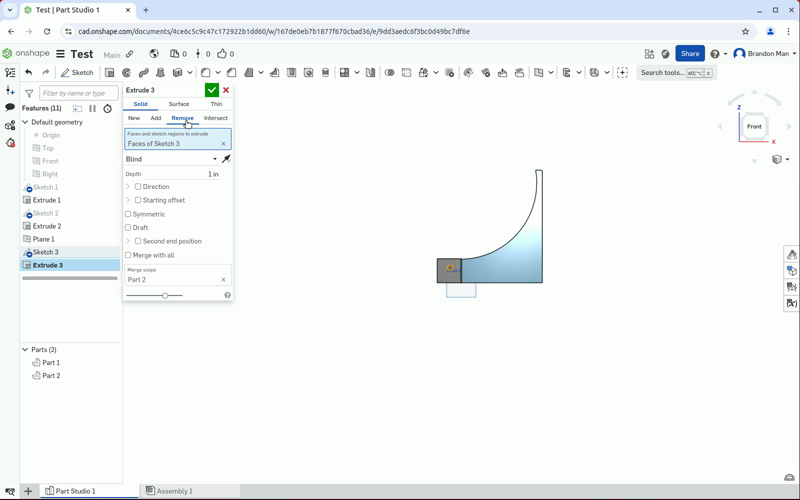
key(tab, 4)
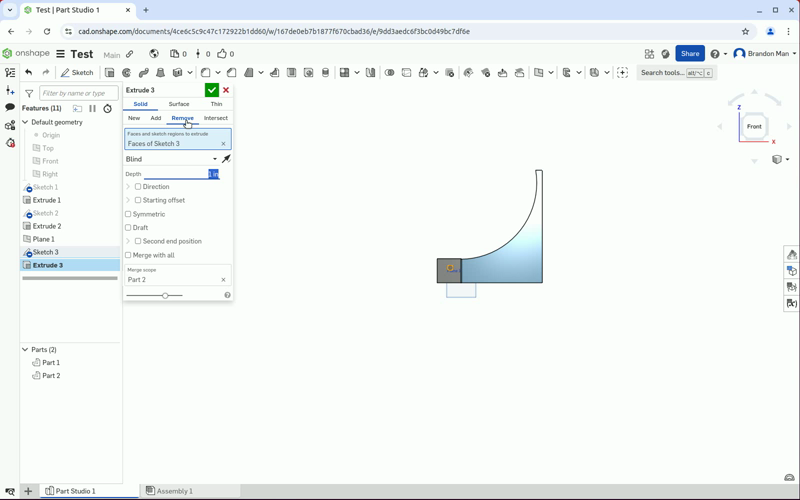
text(2.407)
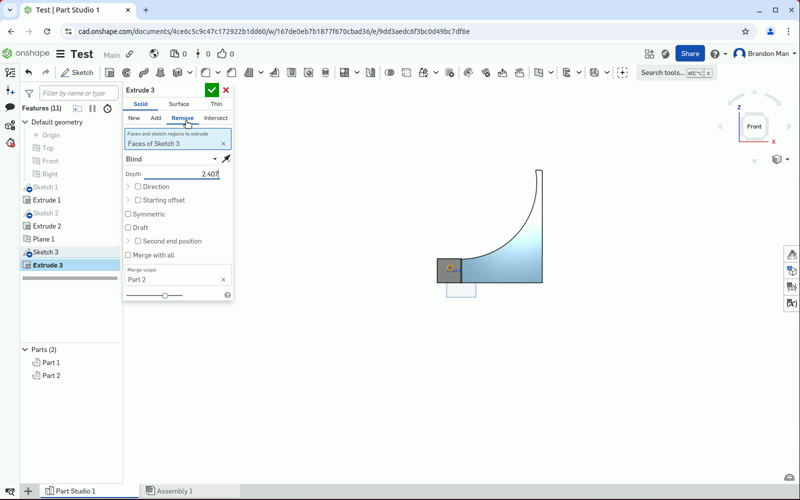
key(tab, 6)
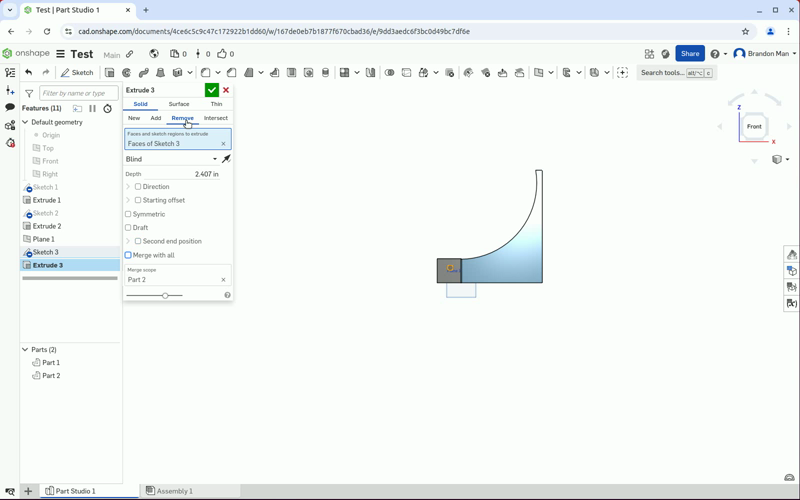
key(space)
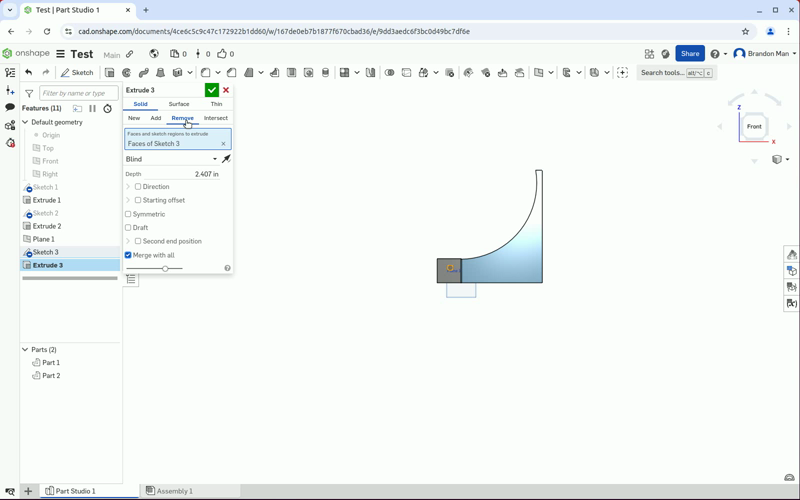
key(enter)
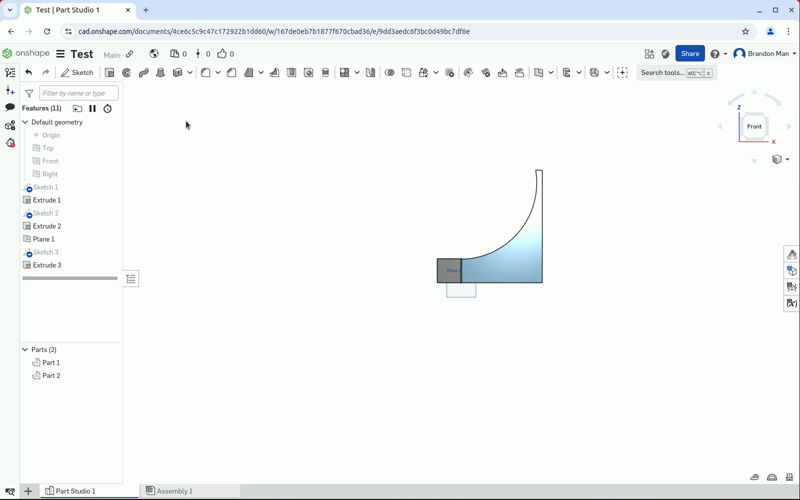
key(shift+h)
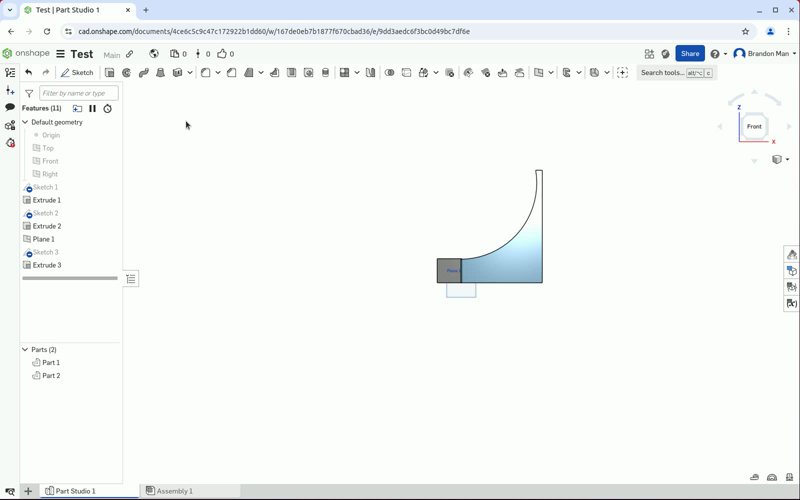
key(shift+h)
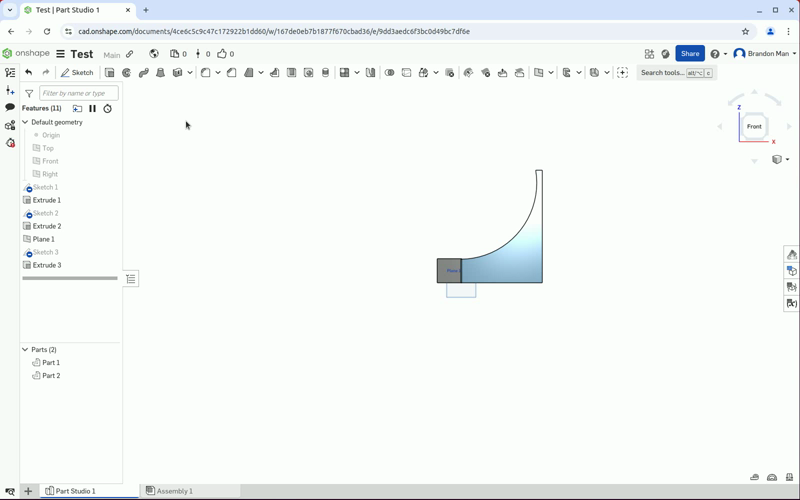
mouse_move(73, 189)
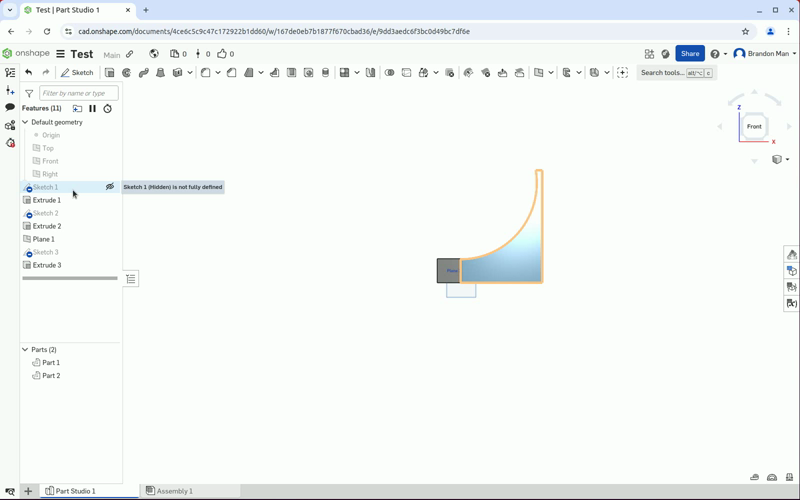
click(73, 189)
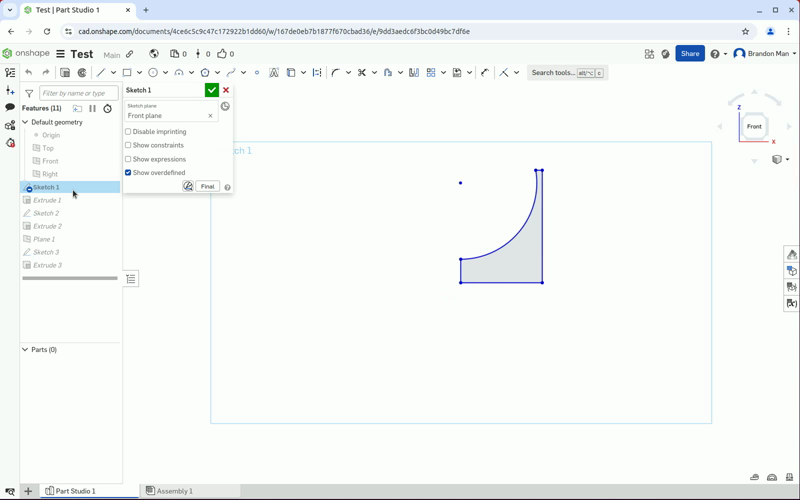
mouse_move(229, 92)
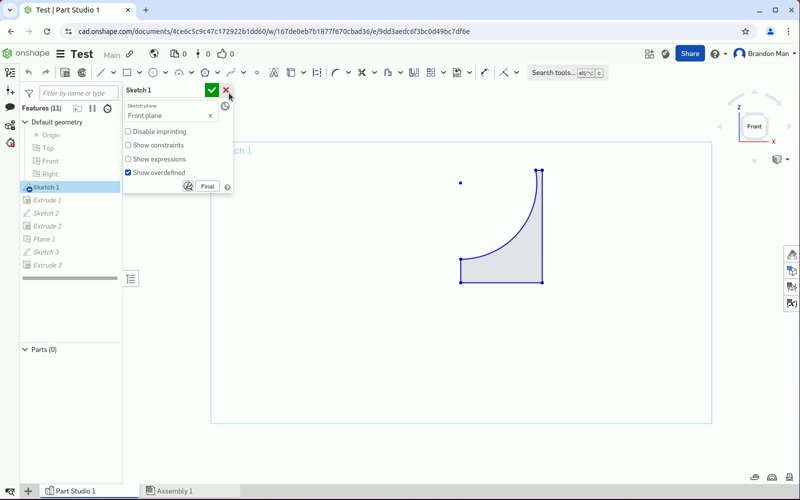
click(229, 92)
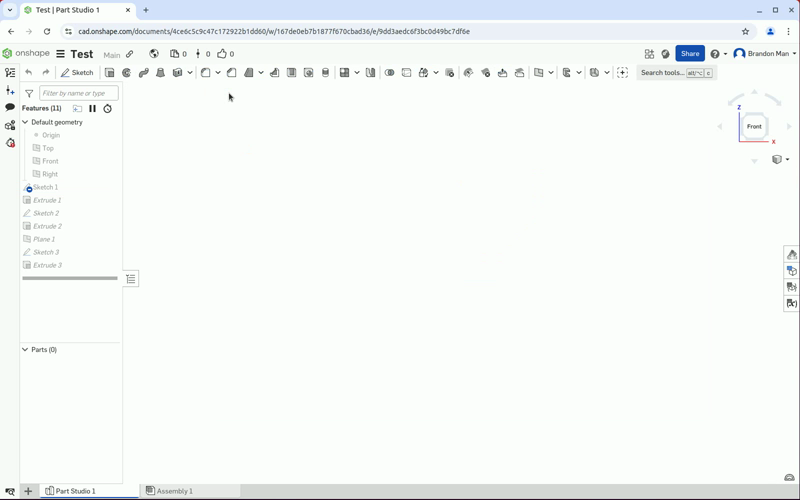
key(shift+s)
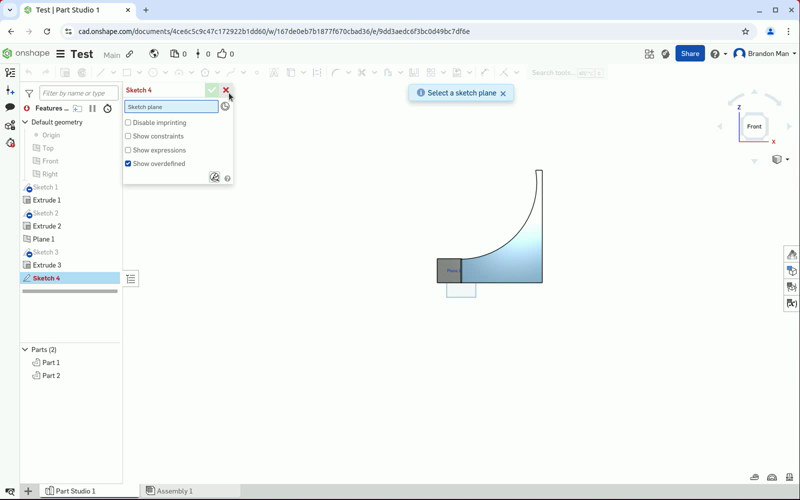
mouse_move(73, 241)
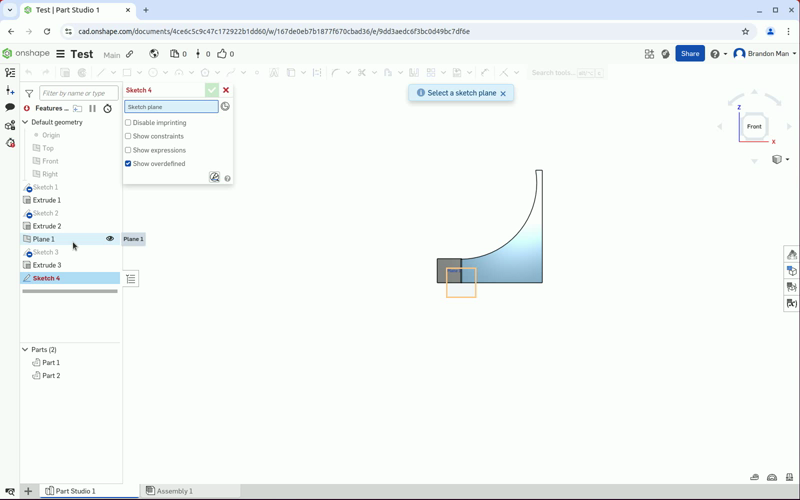
click(73, 241)
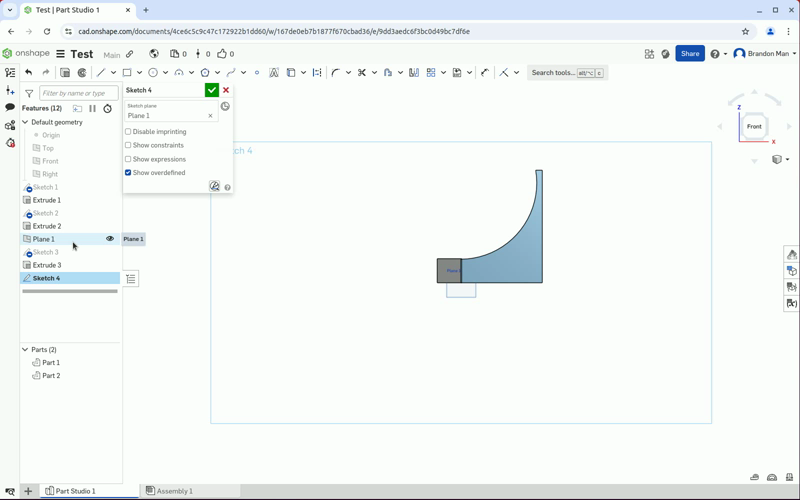
mouse_move(73, 352)
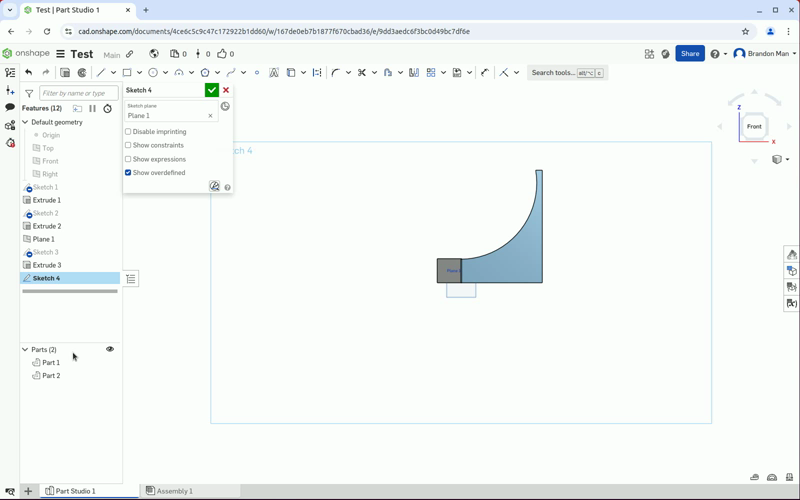
key(y)
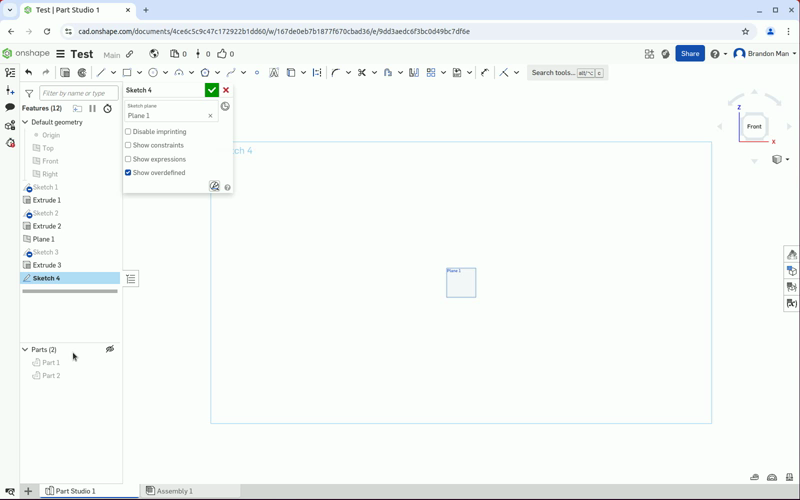
key(c)
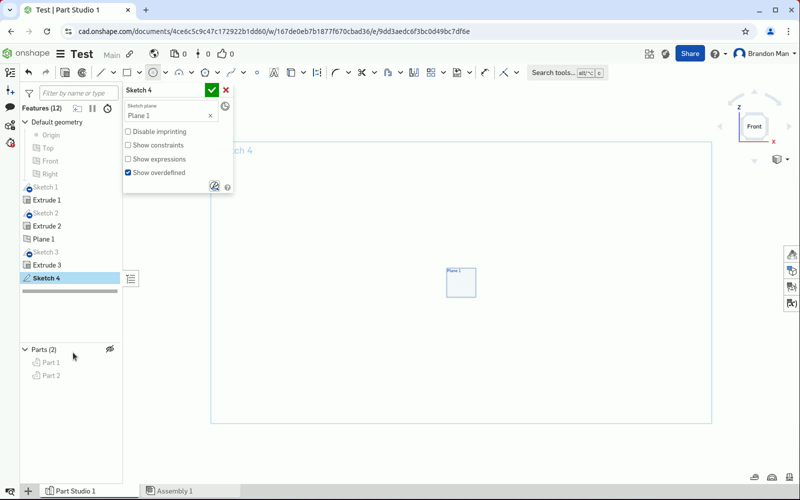
key_down(shift)
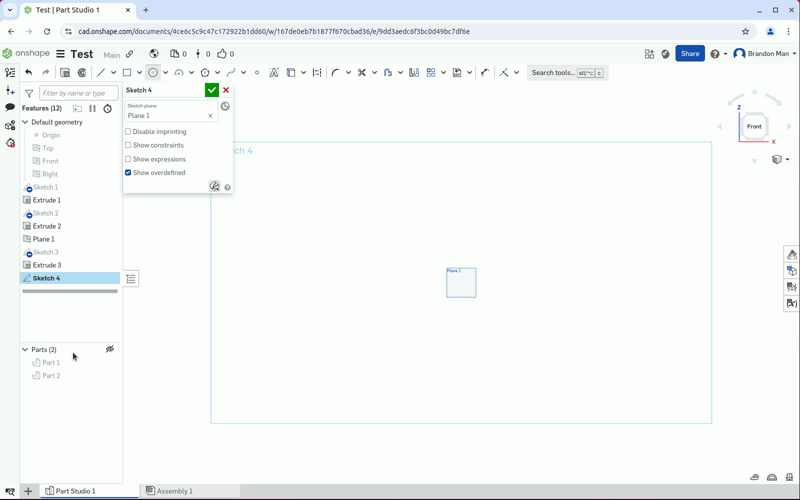
mouse_move(485, 265)
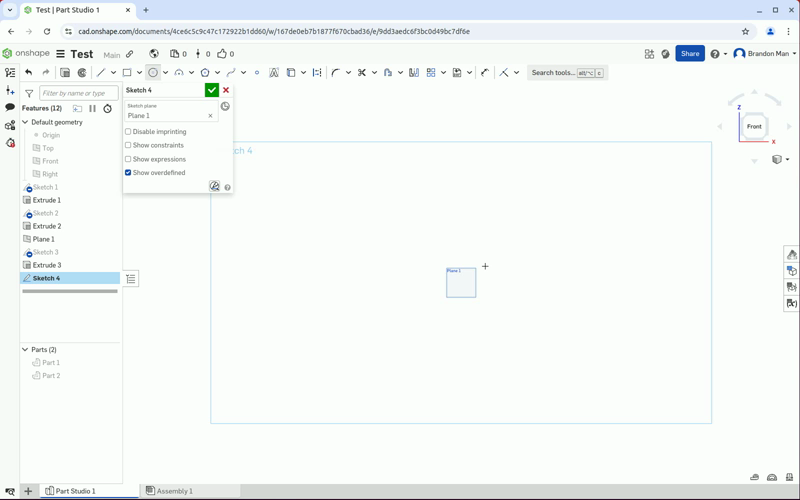
click(485, 265)
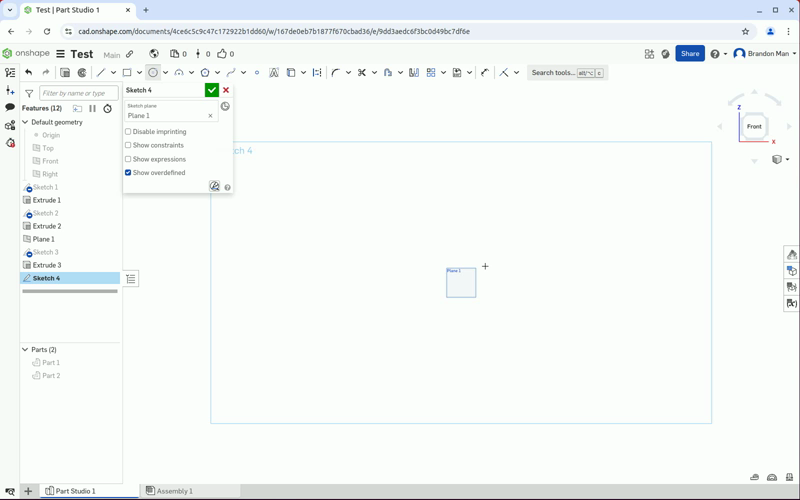
key_up(shift)
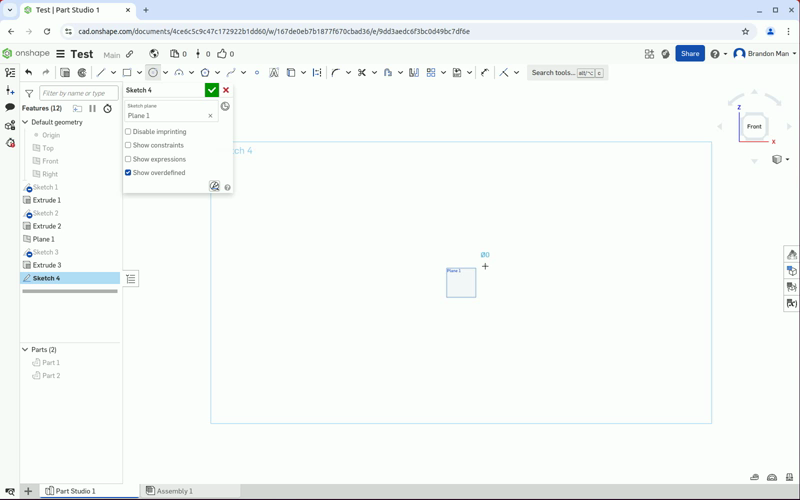
mouse_move(487, 265)
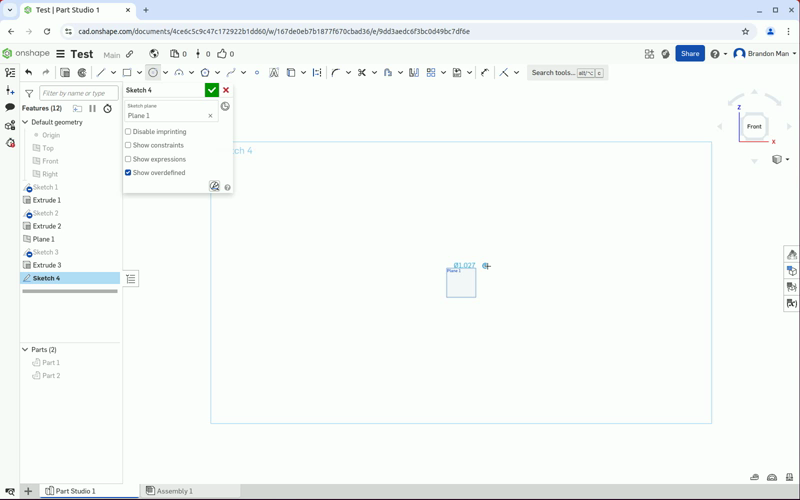
scroll(6)
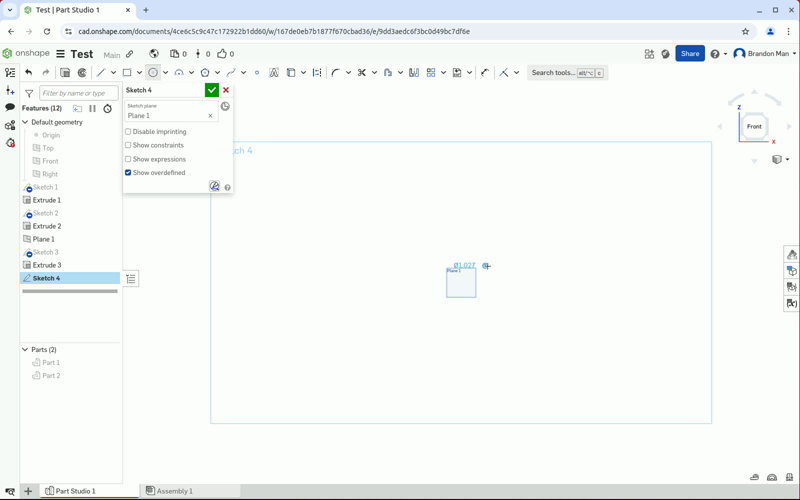
scroll(6)
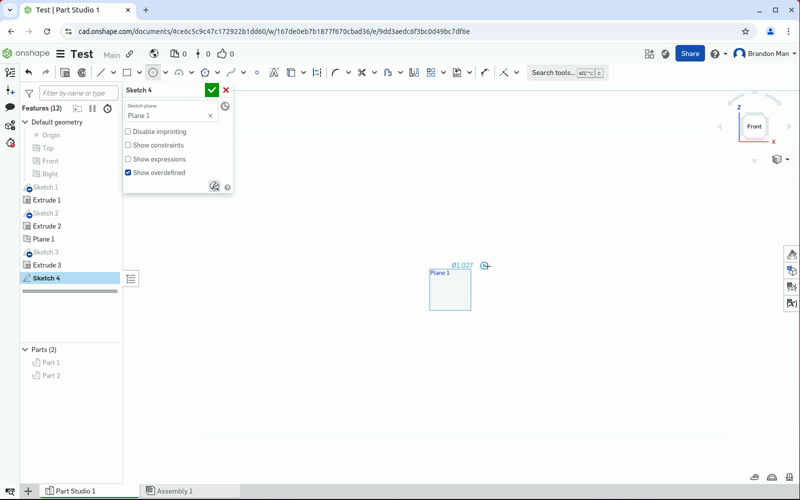
scroll(6)
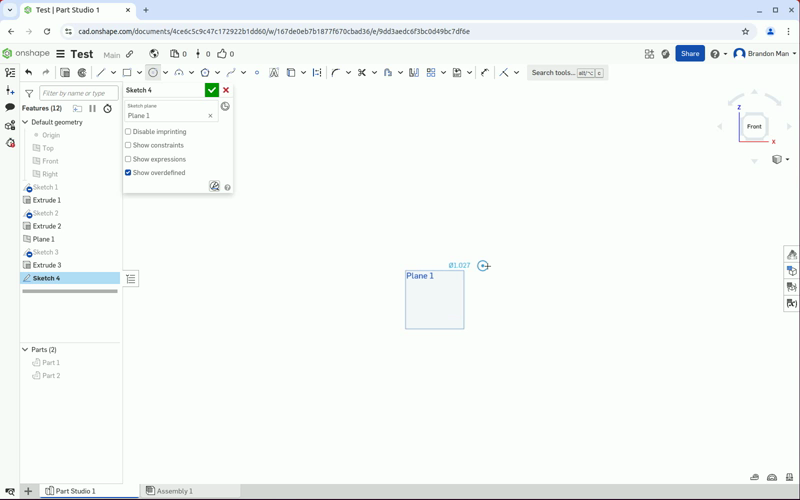
scroll(6)
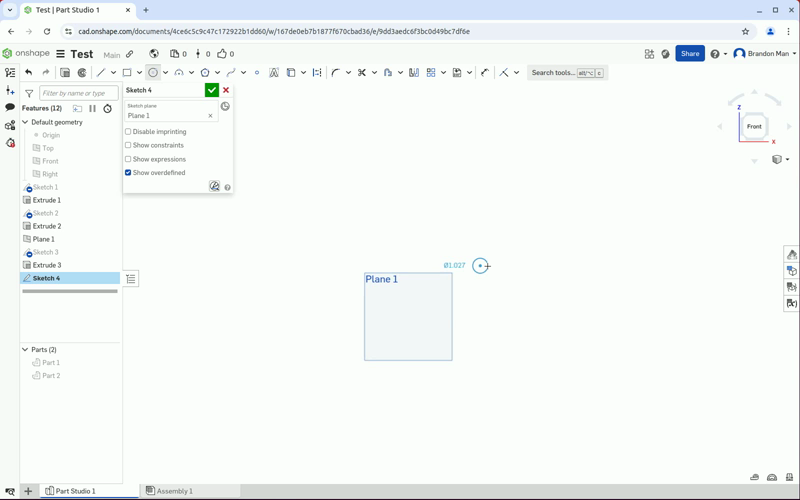
scroll(6)
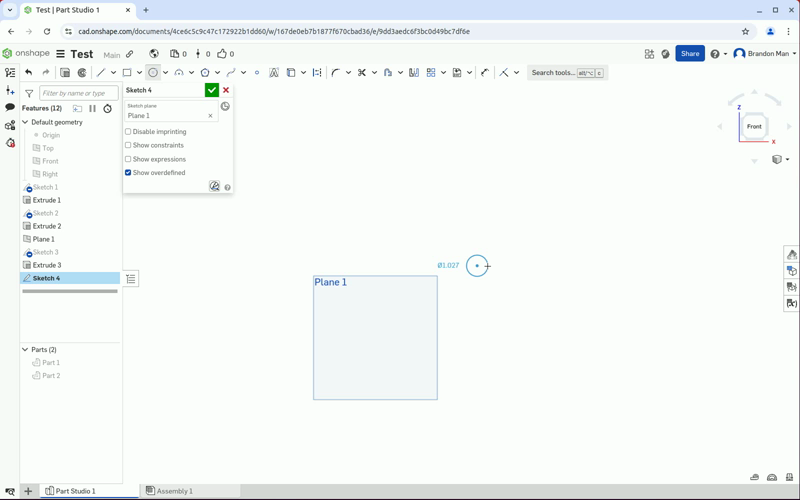
scroll(6)
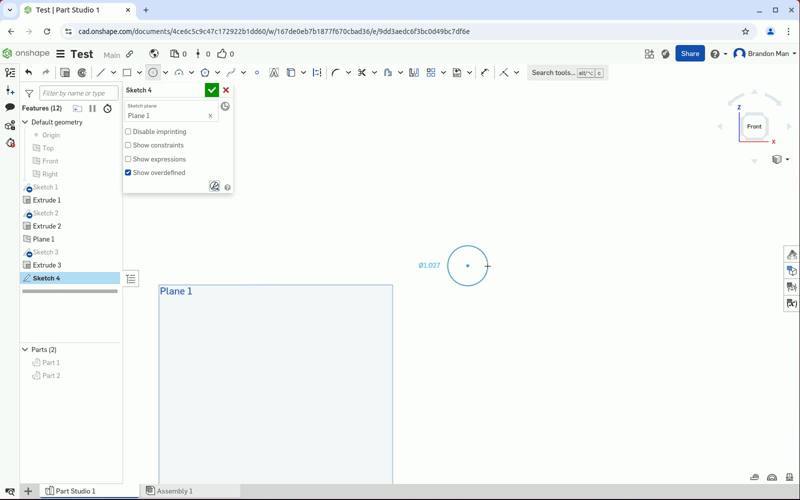
scroll(6)
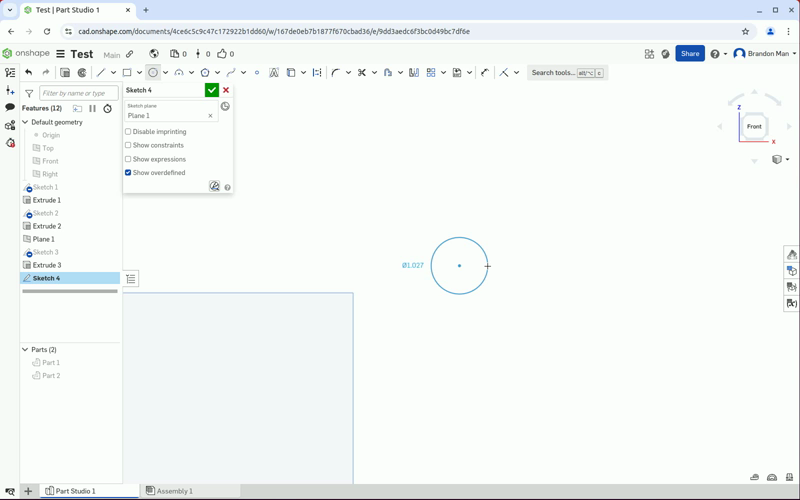
click(487, 265)
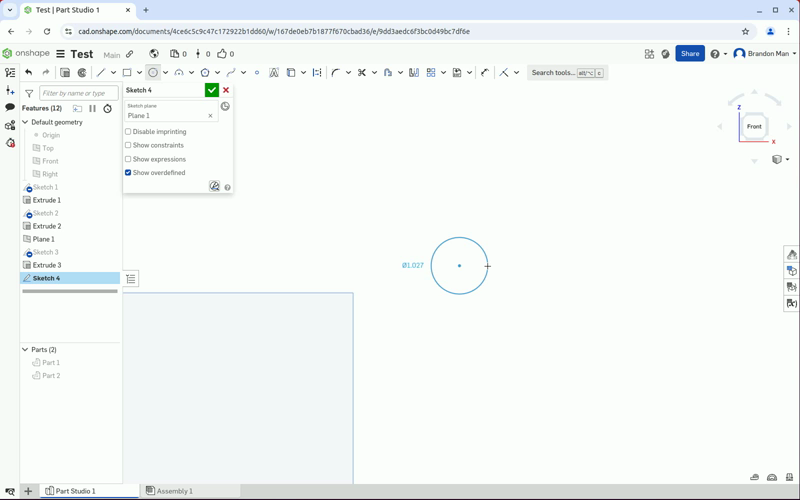
scroll(-6)
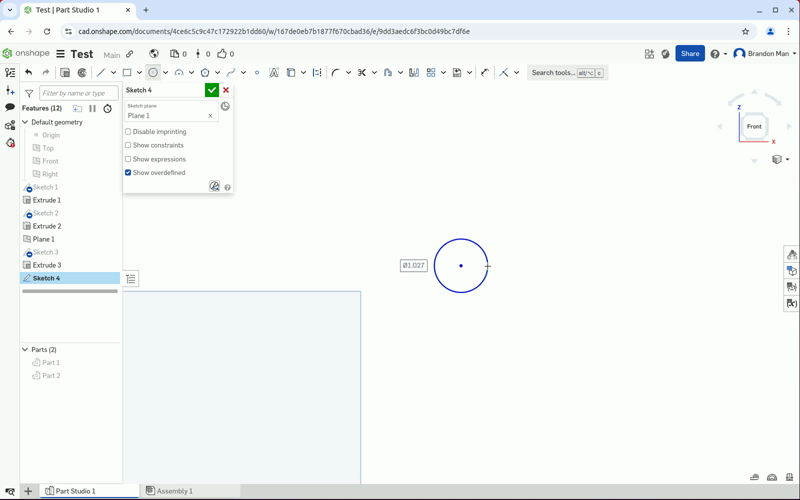
scroll(-6)
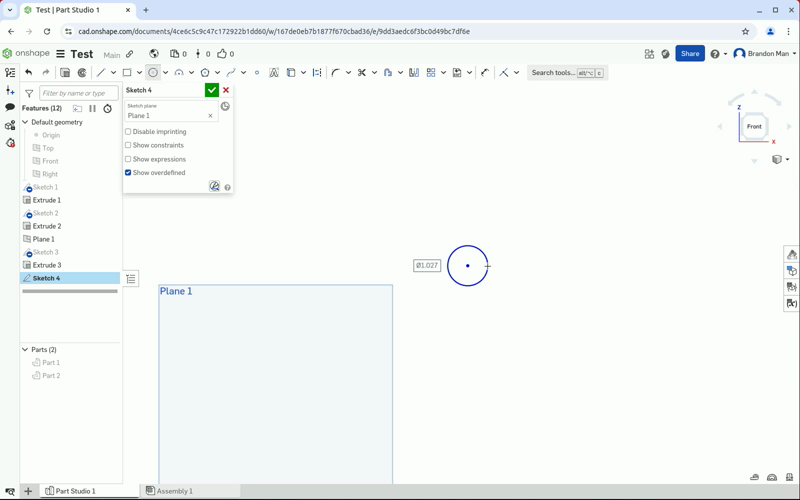
scroll(-6)
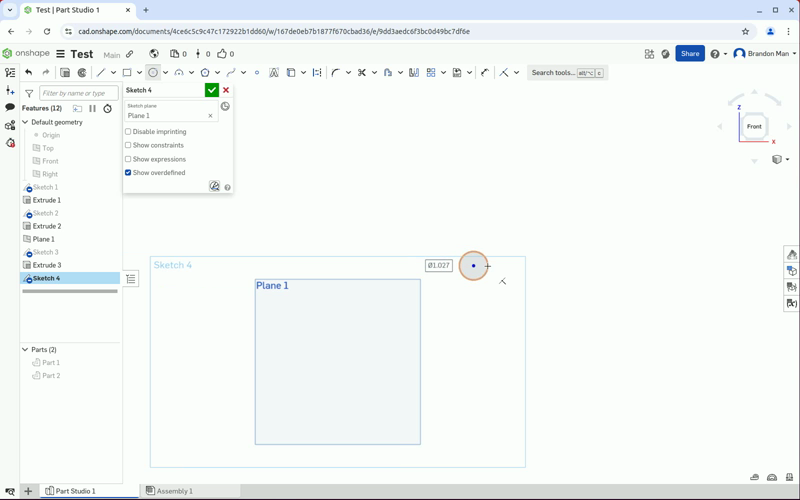
scroll(-6)
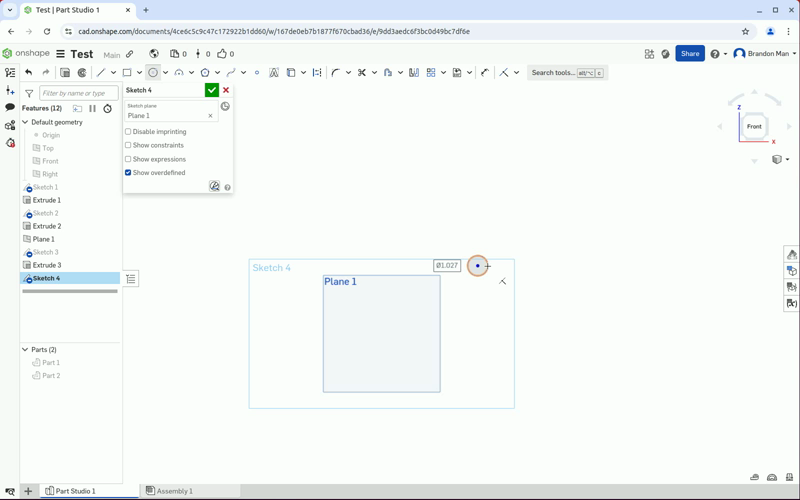
scroll(-6)
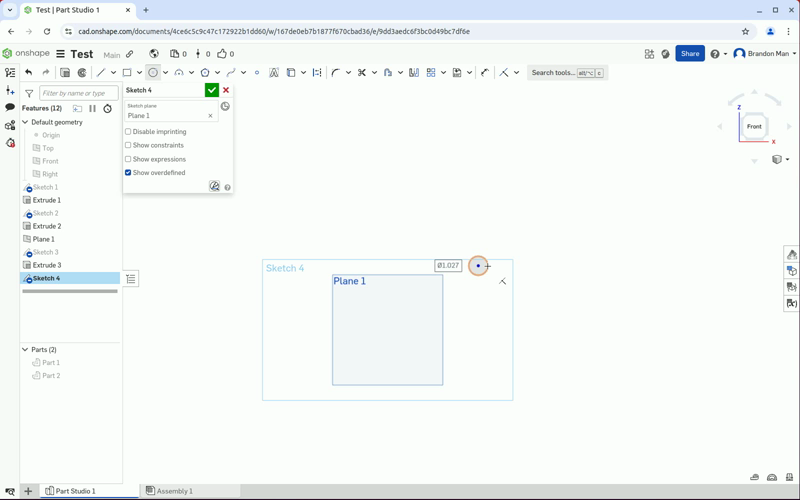
scroll(-6)
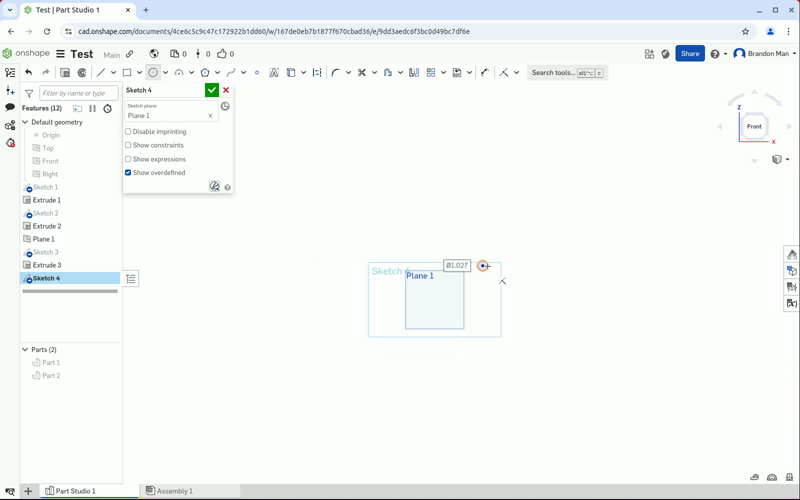
scroll(-6)
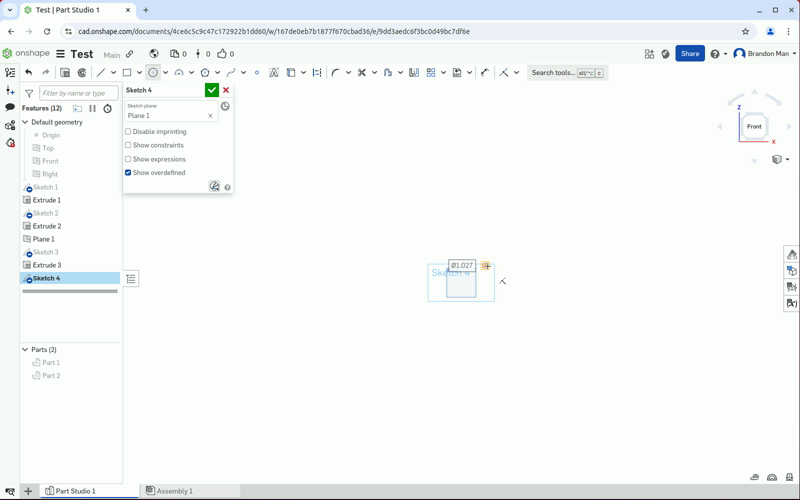
key(esc)
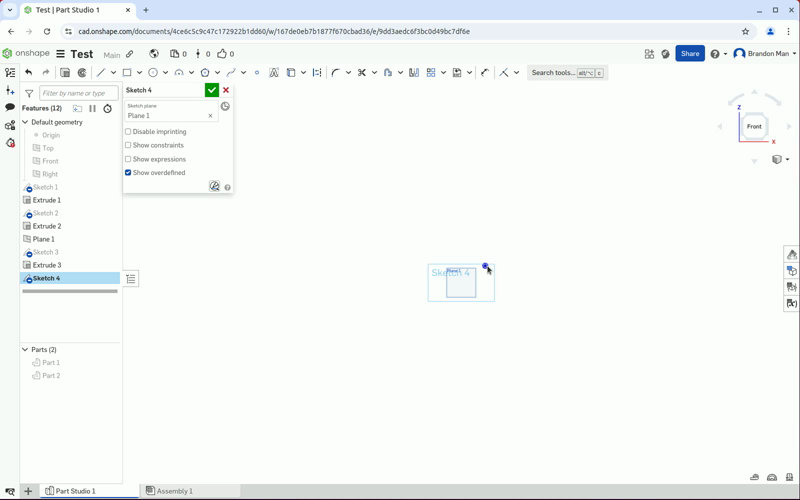
mouse_move(484, 265)
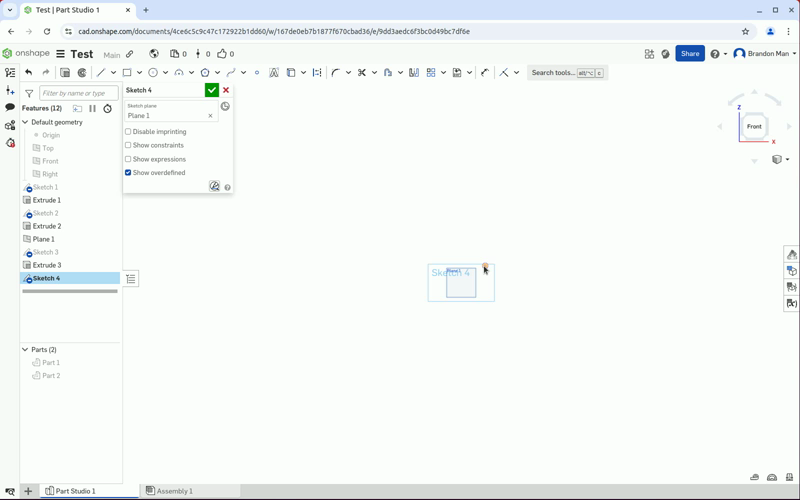
scroll(6)
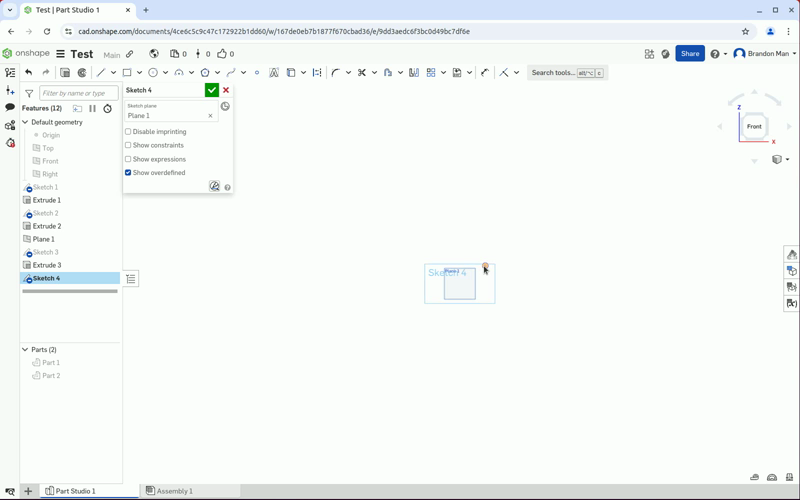
scroll(6)
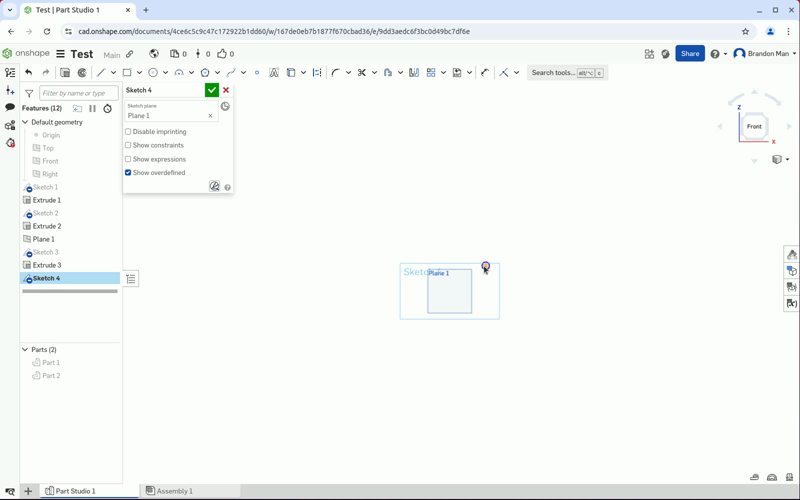
scroll(6)
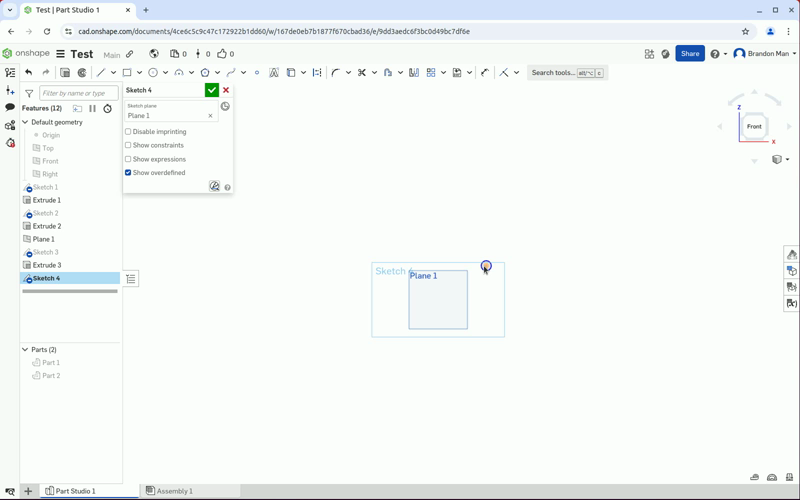
scroll(6)
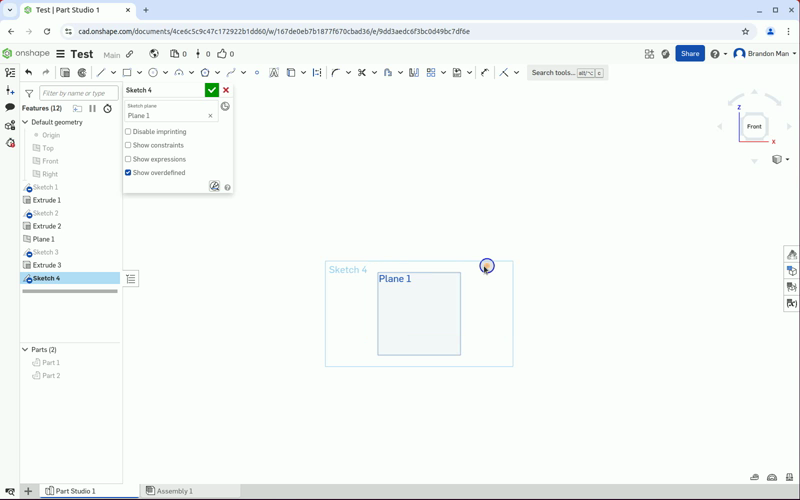
scroll(6)
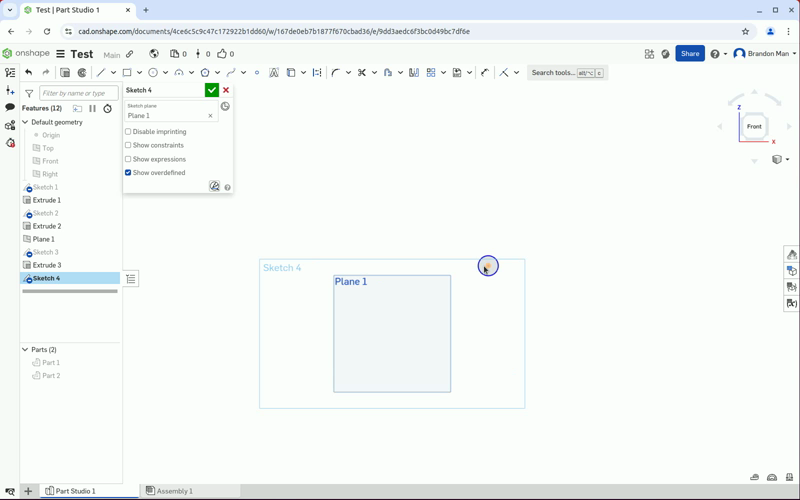
scroll(6)
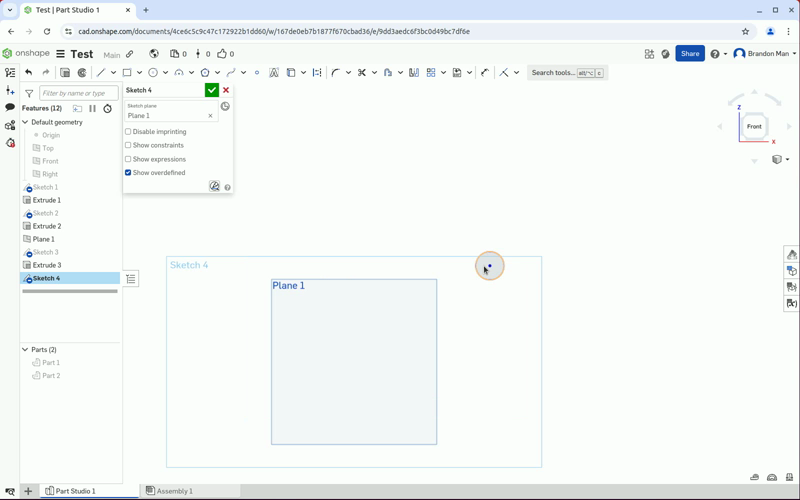
scroll(6)
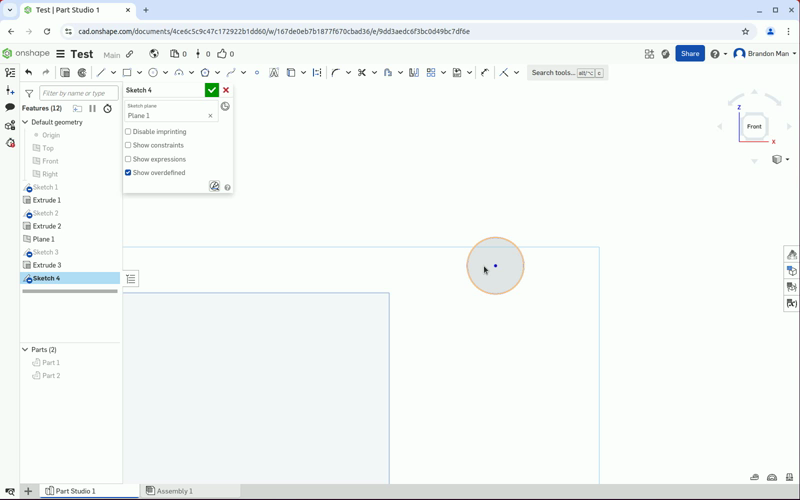
click(484, 265)
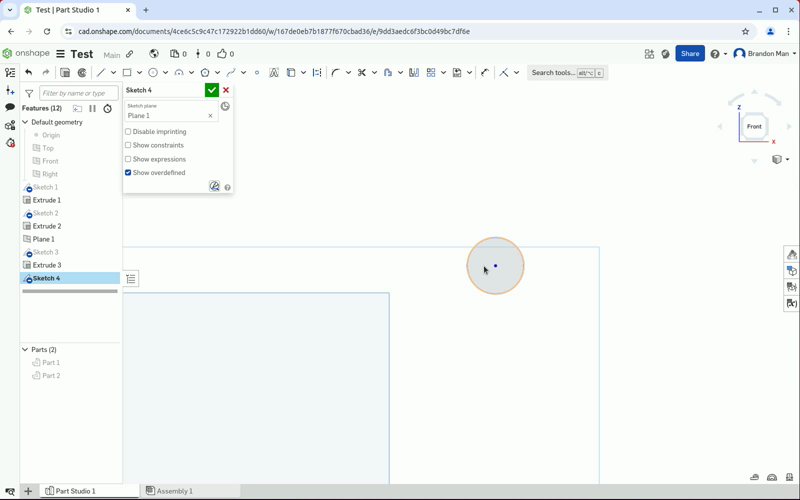
scroll(-6)
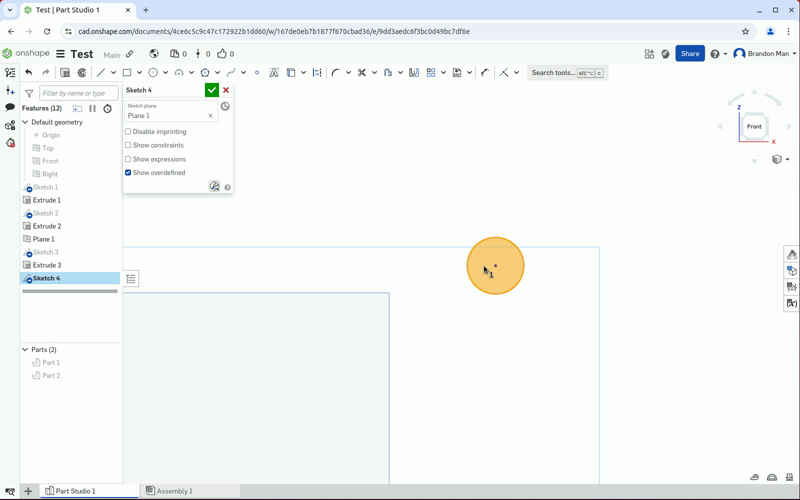
scroll(-6)
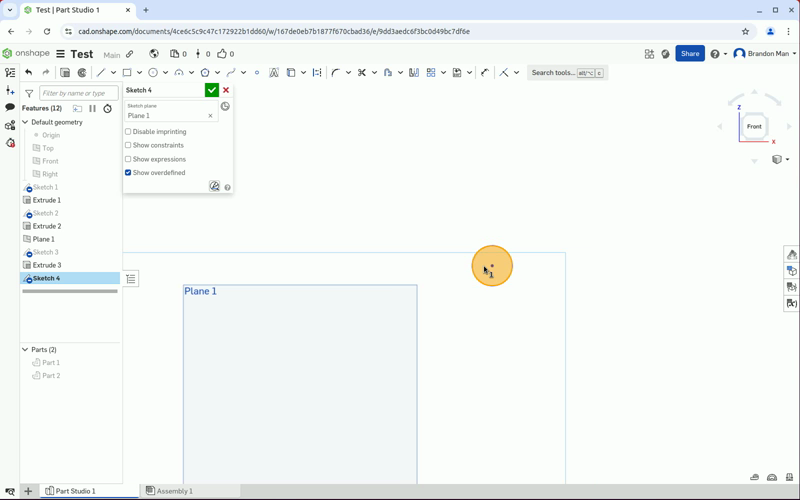
scroll(-6)
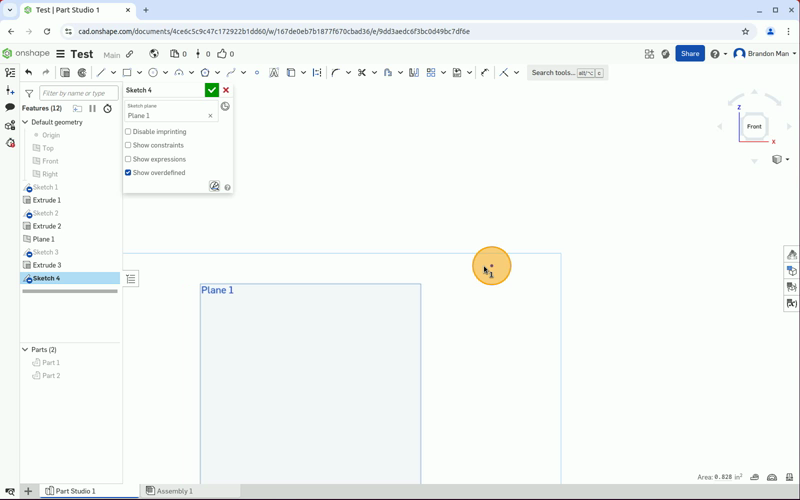
scroll(-6)
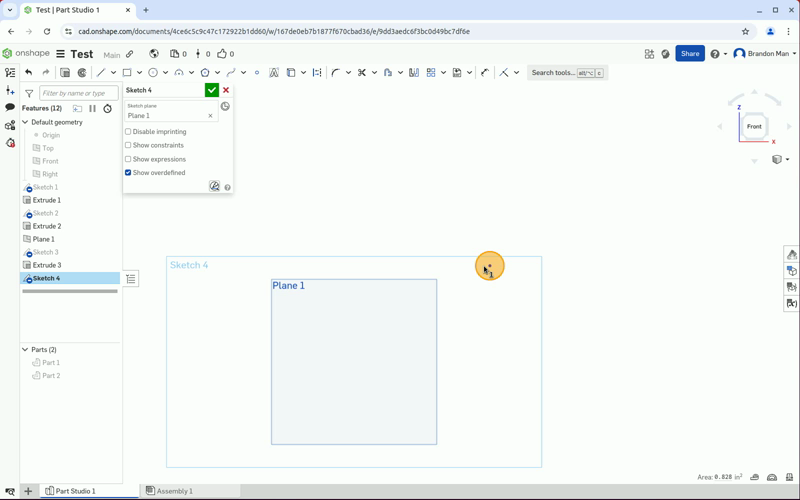
scroll(-6)
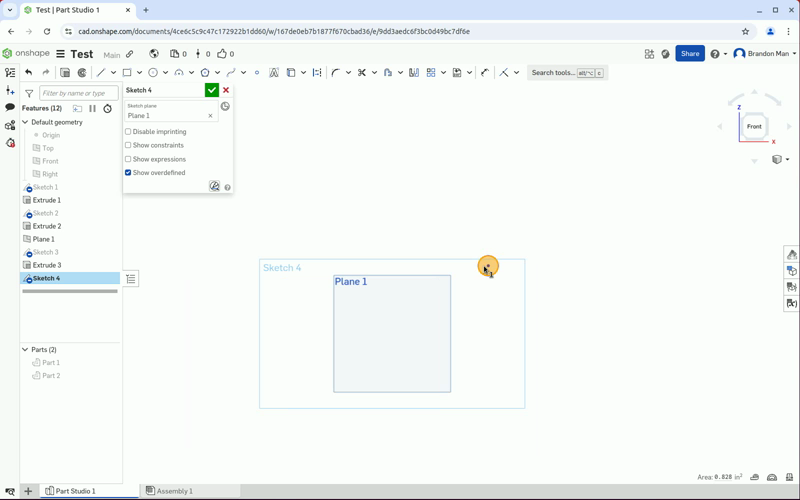
scroll(-6)
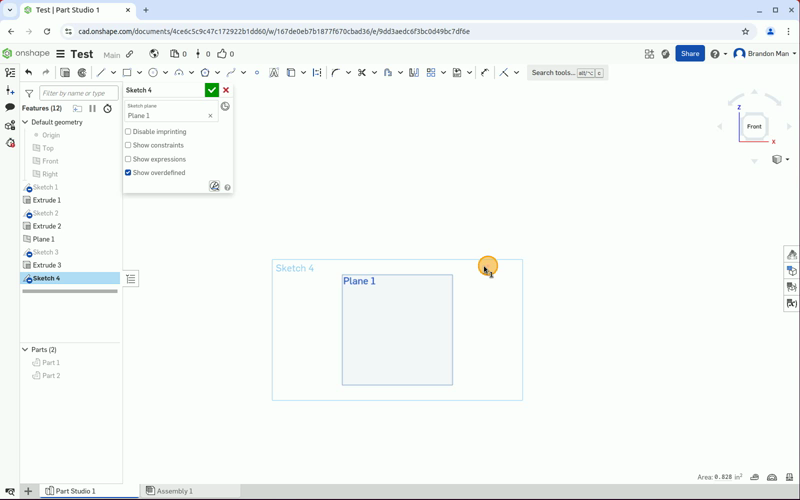
scroll(-6)
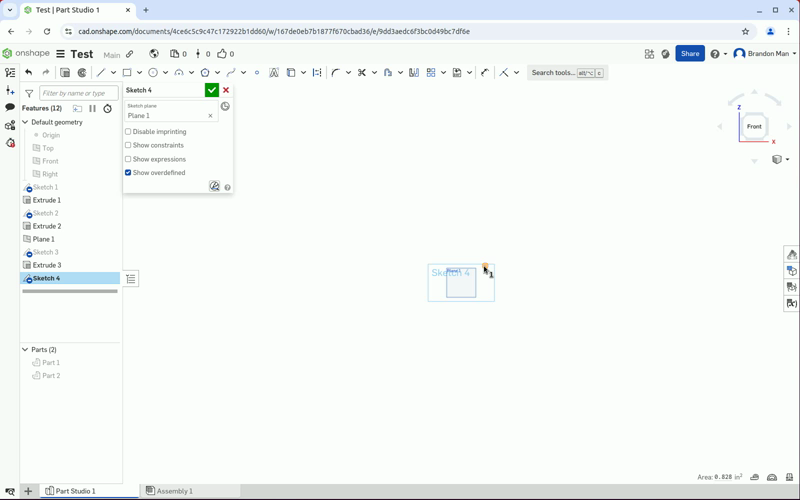
mouse_move(73, 352)
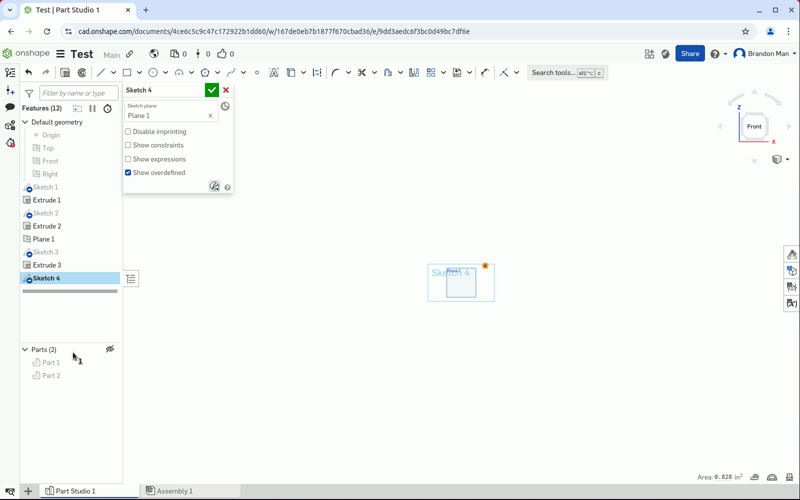
key(shift+y)
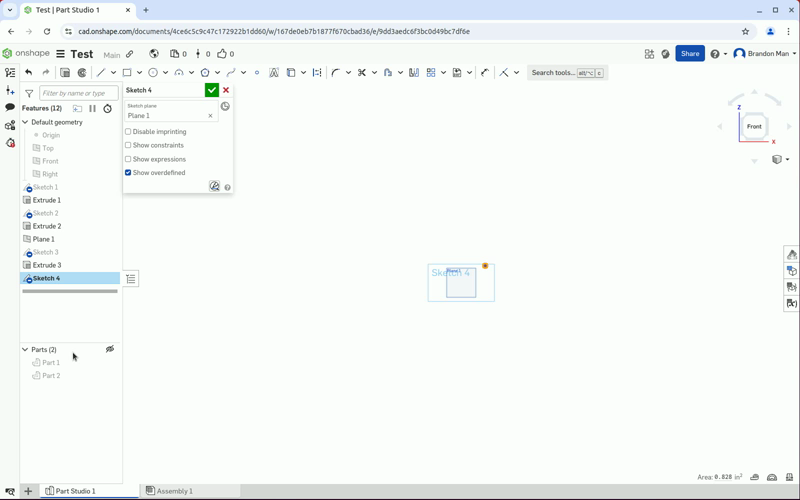
key(shift+e)
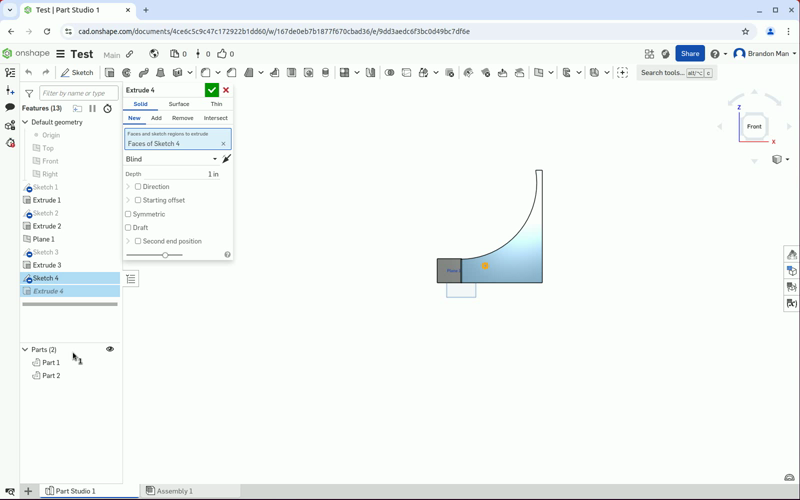
mouse_move(143, 106)
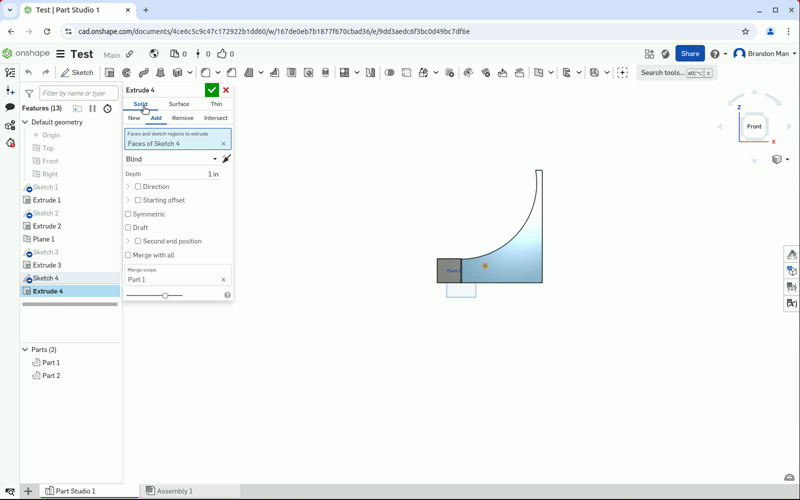
click(143, 106)
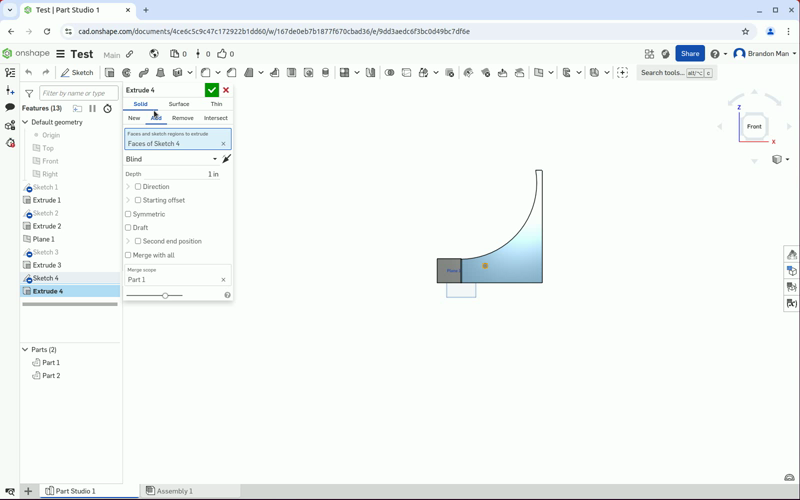
mouse_move(186, 120)
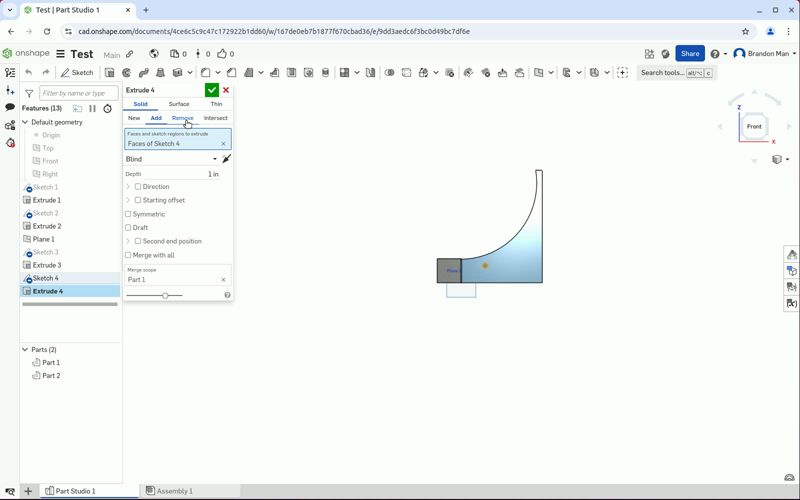
click(186, 120)
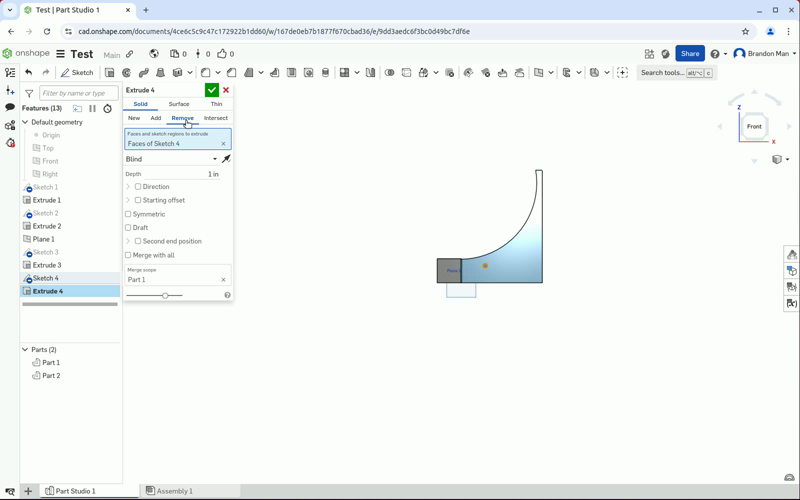
key(tab, 4)
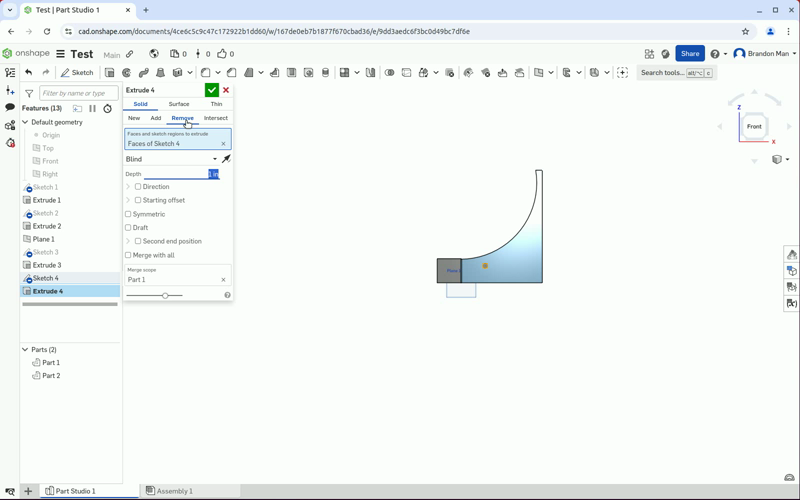
text(2.407)
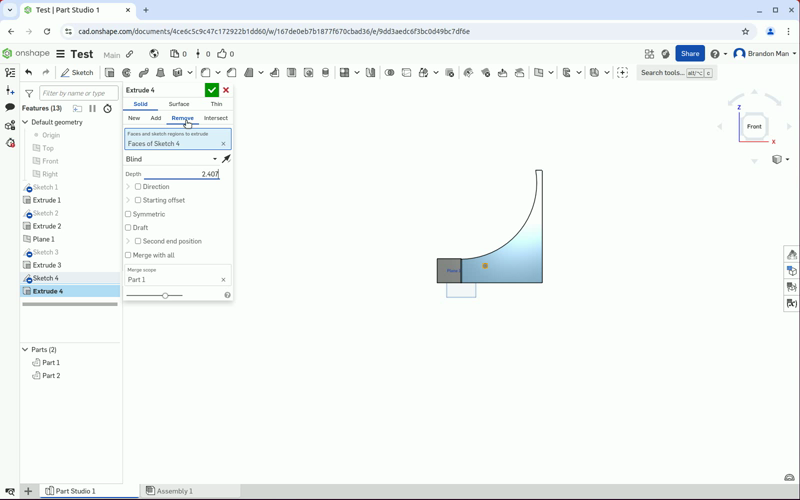
key(tab, 6)
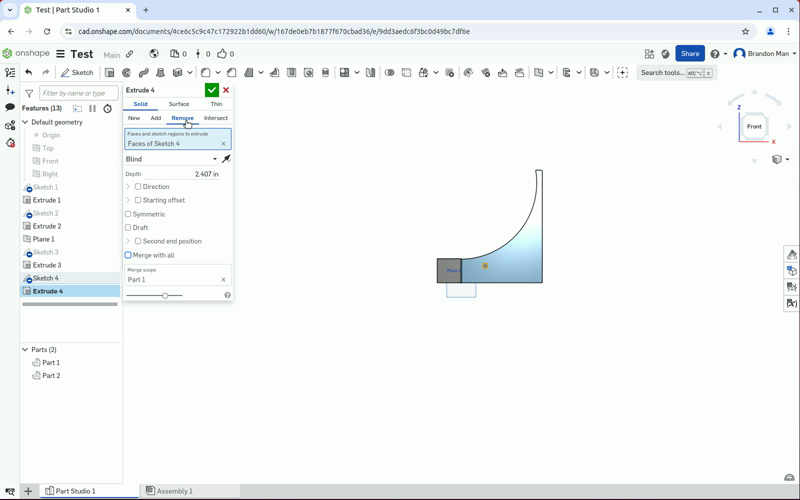
key(space)
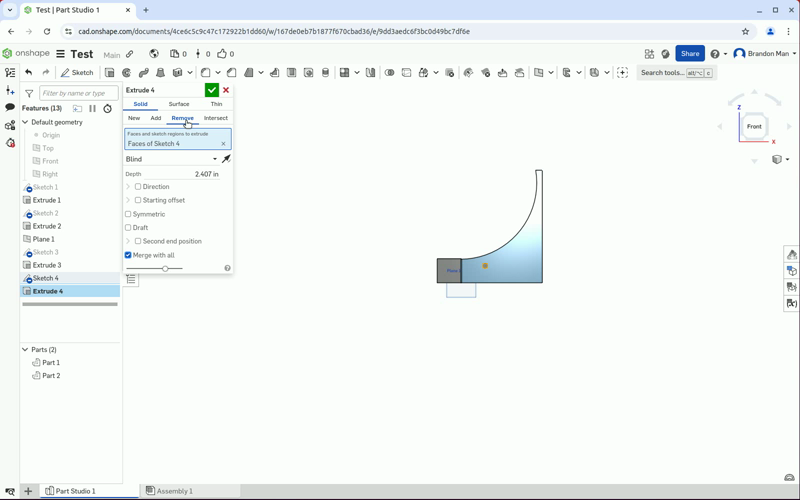
key(enter)
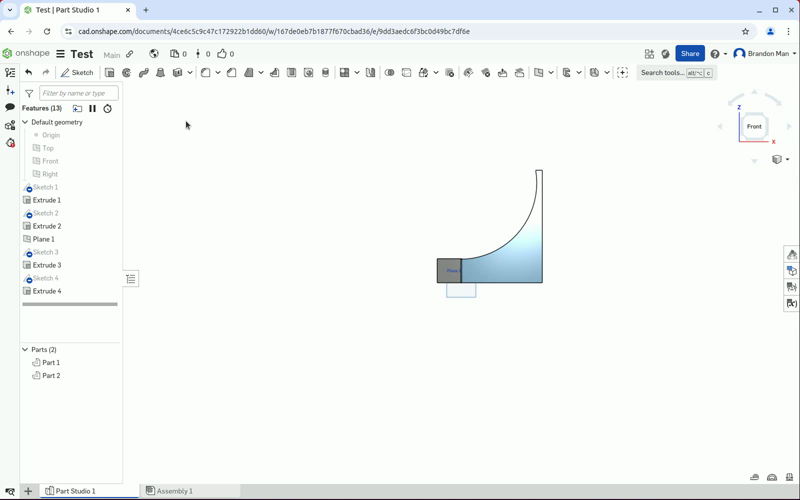
key(shift+h)
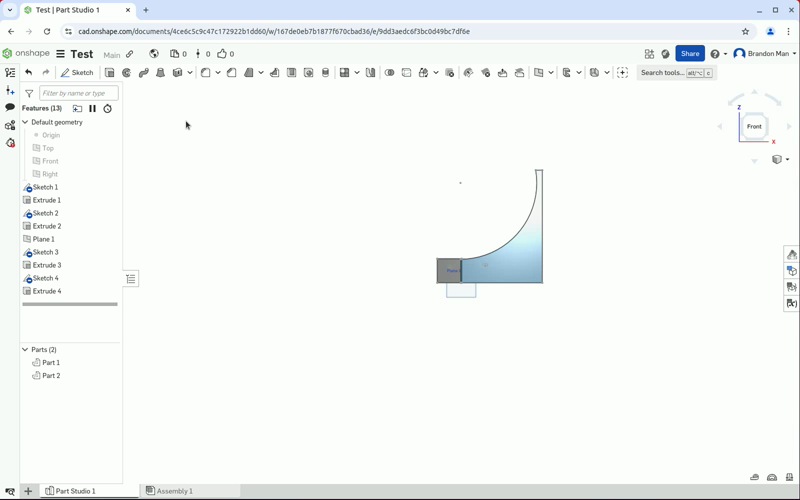
key(shift+h)
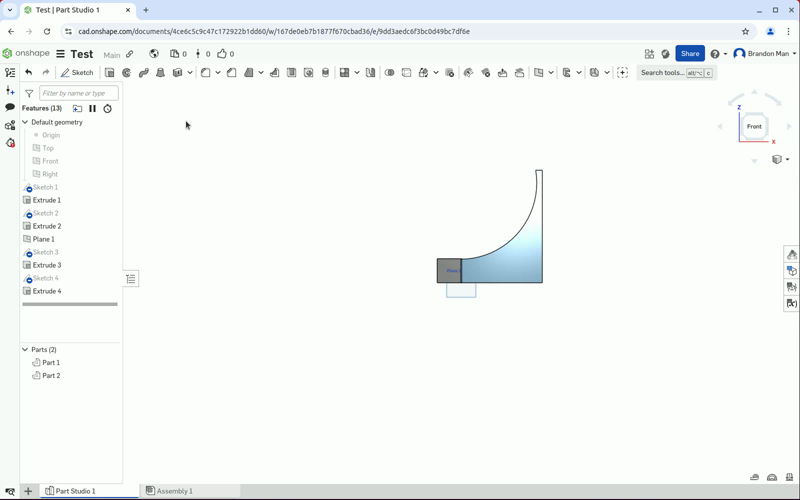
mouse_move(73, 189)
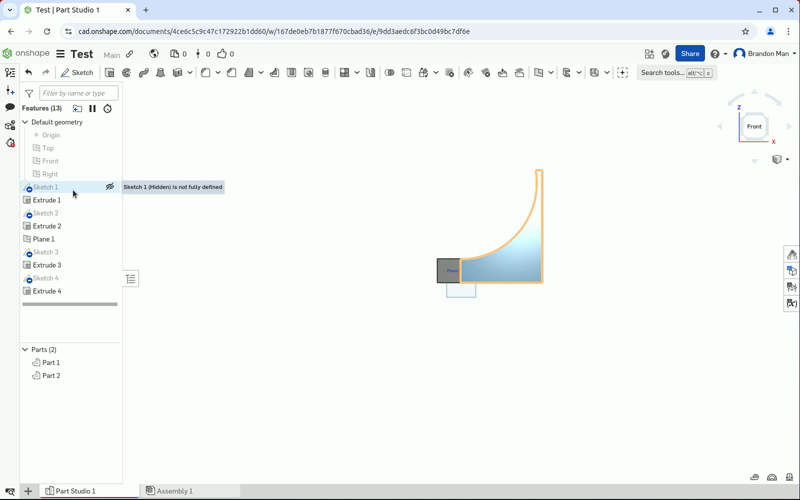
click(73, 189)
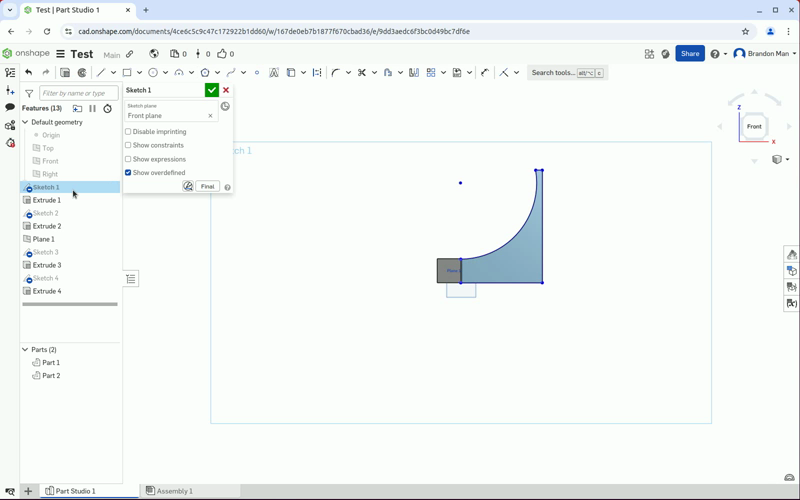
mouse_move(229, 92)
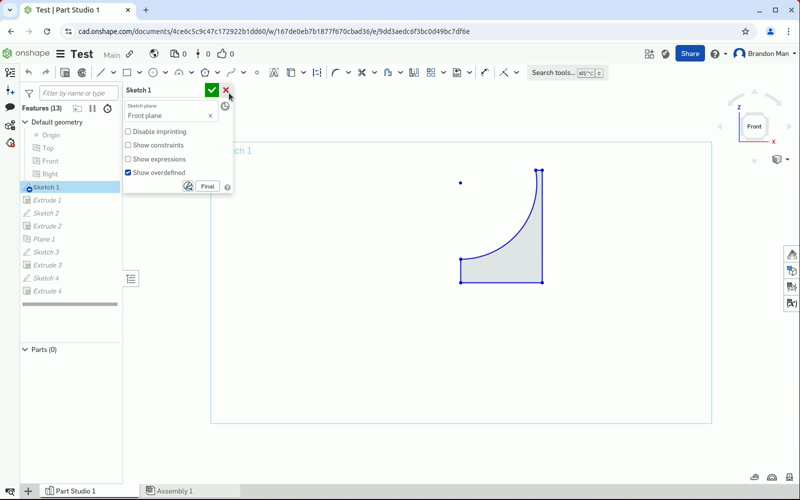
click(229, 92)
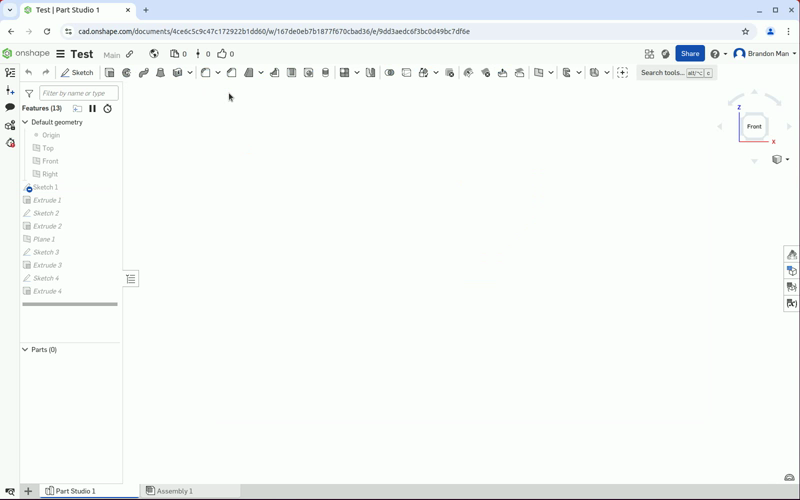
key(shift+s)
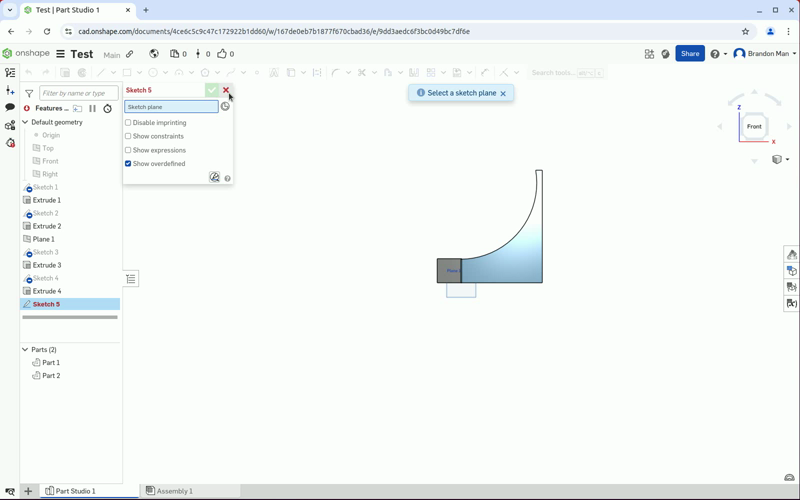
mouse_move(73, 241)
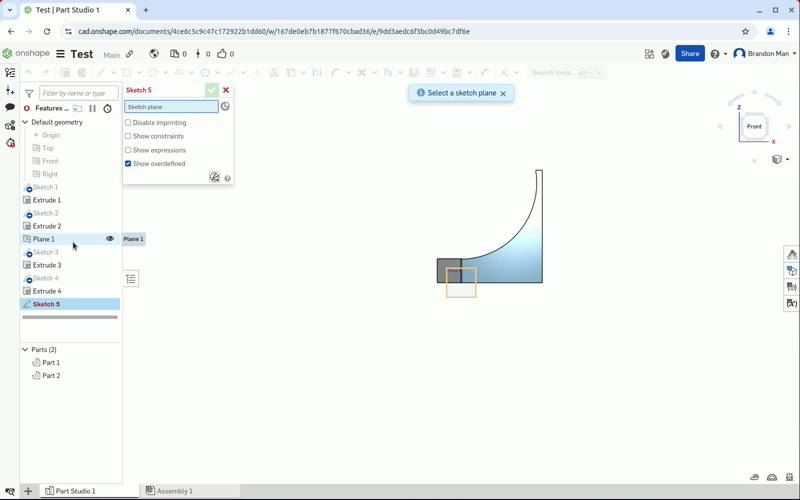
click(73, 241)
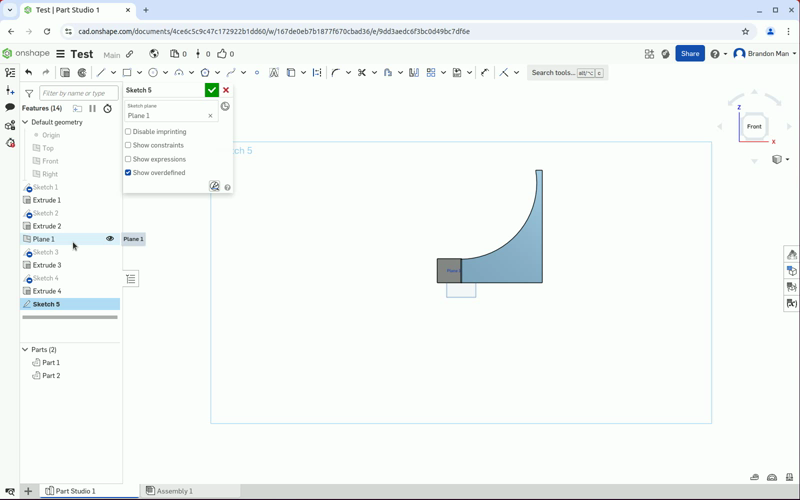
mouse_move(73, 352)
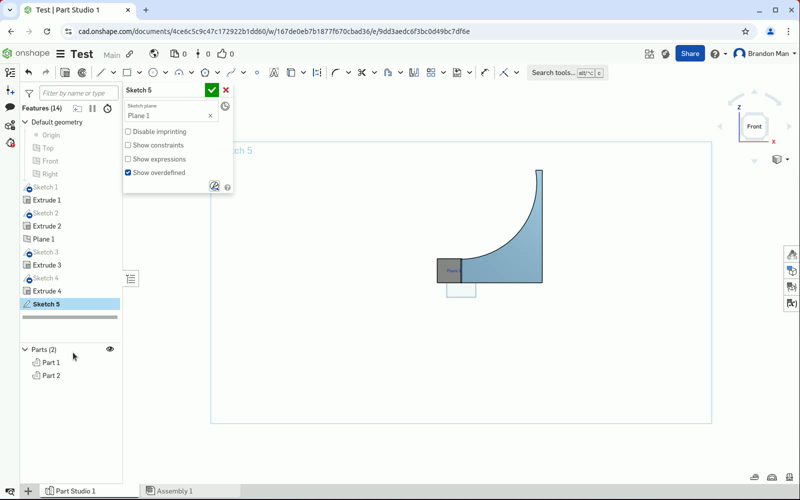
key(y)
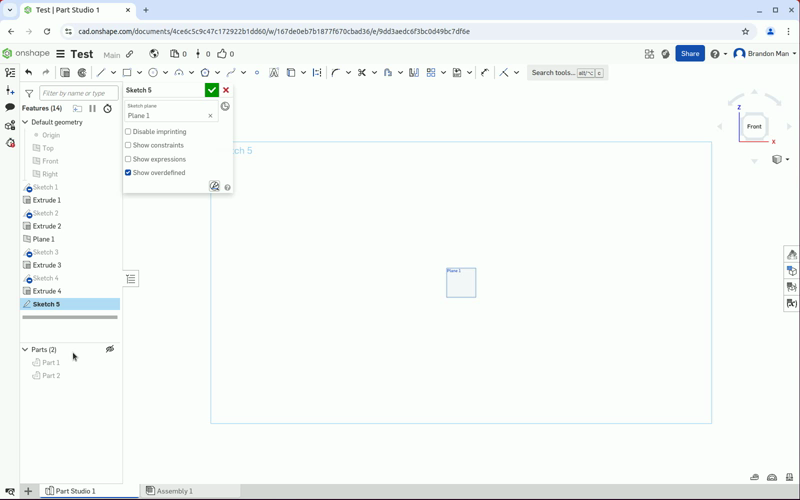
key(c)
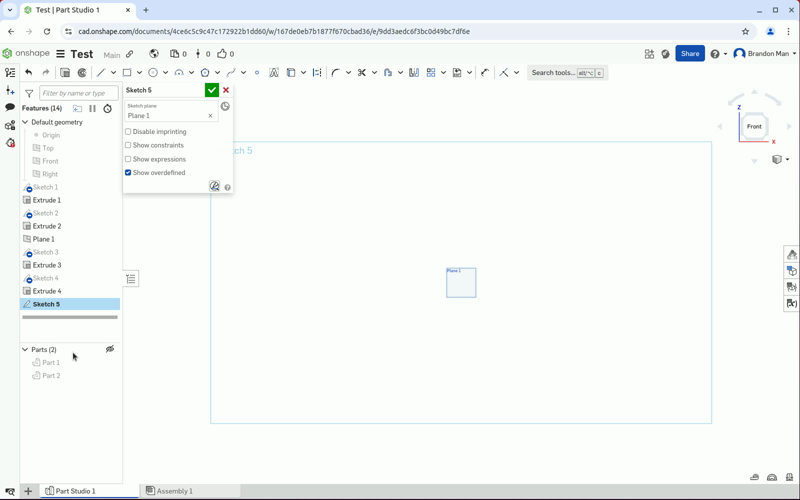
key_down(shift)
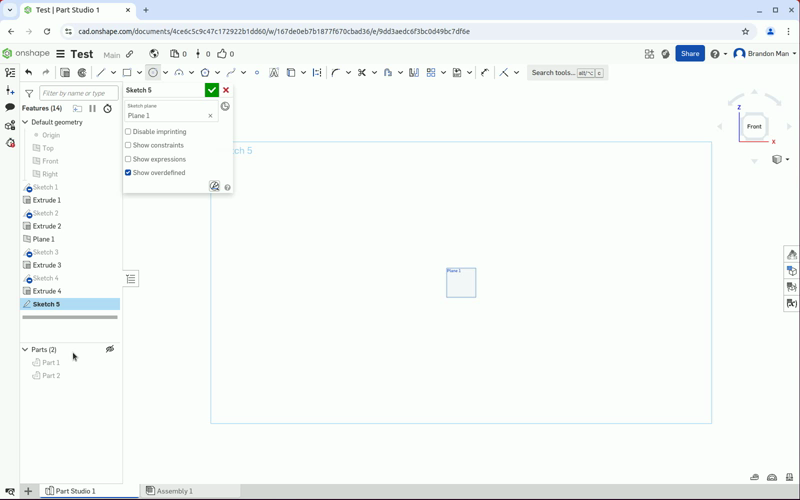
mouse_move(513, 251)
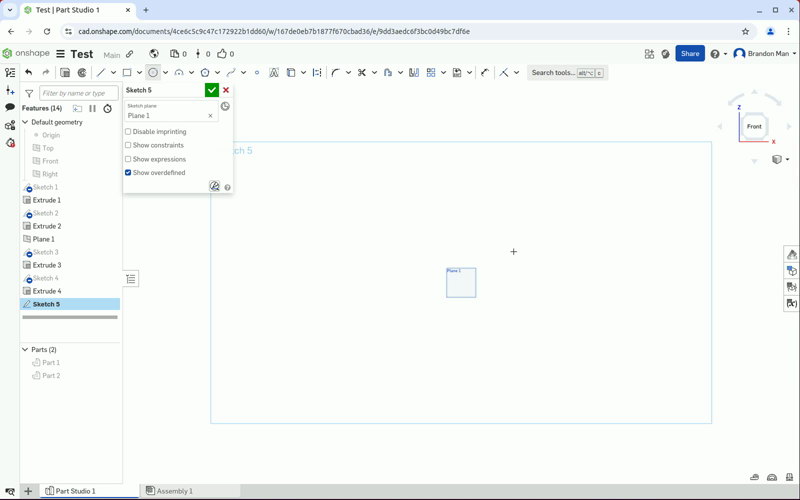
click(513, 251)
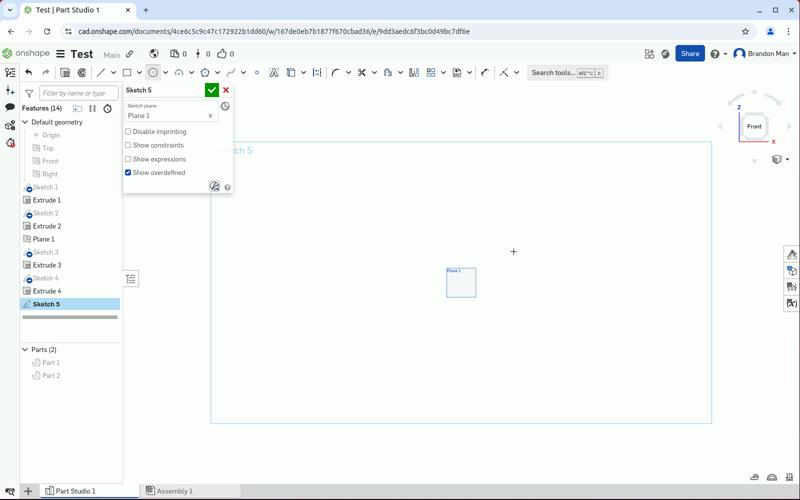
key_up(shift)
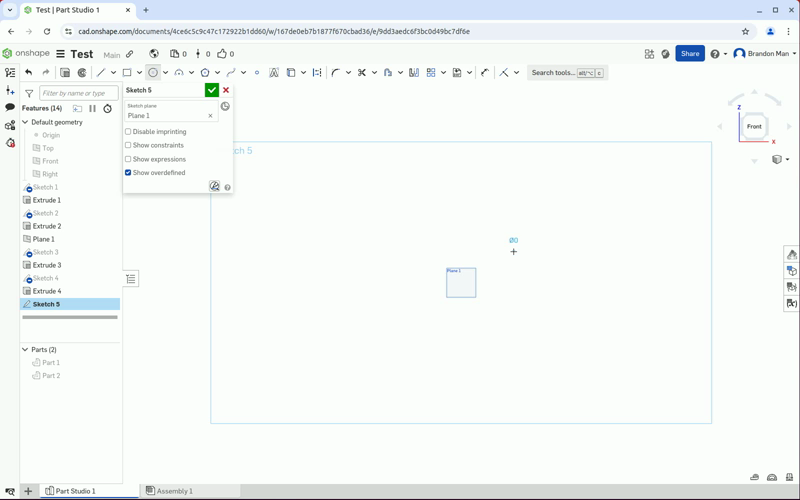
mouse_move(516, 251)
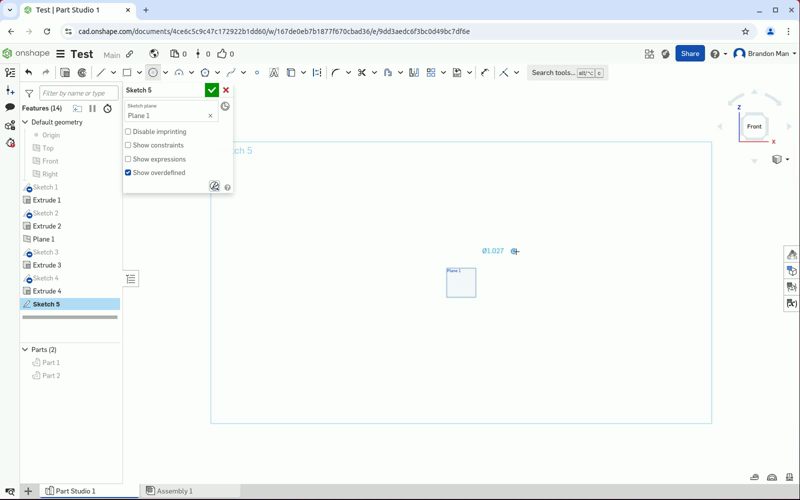
scroll(6)
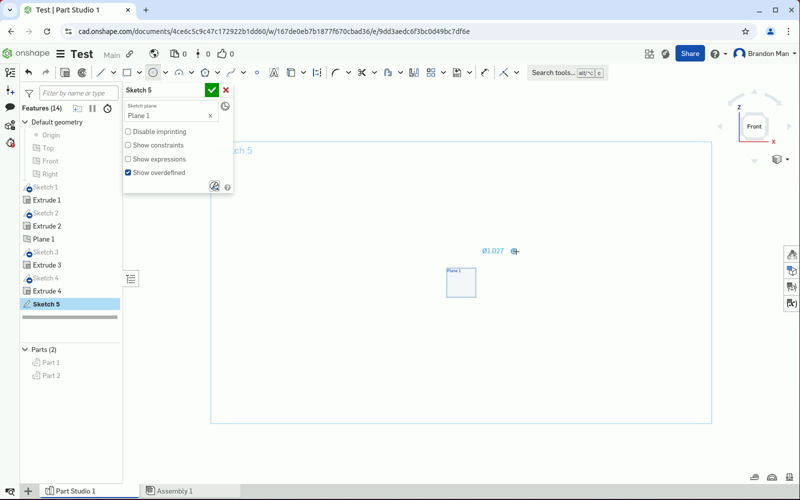
scroll(6)
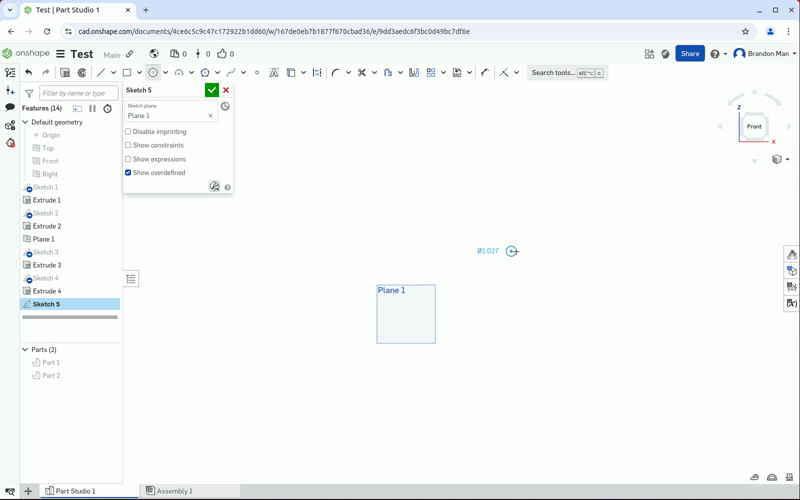
scroll(6)
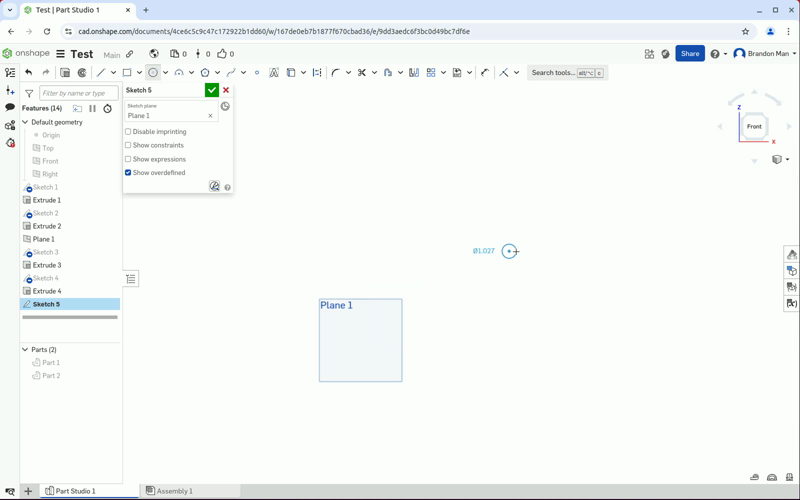
scroll(6)
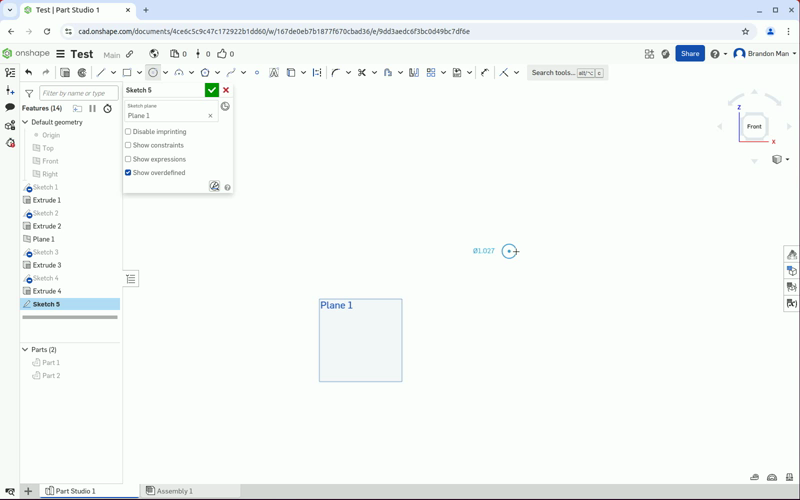
scroll(6)
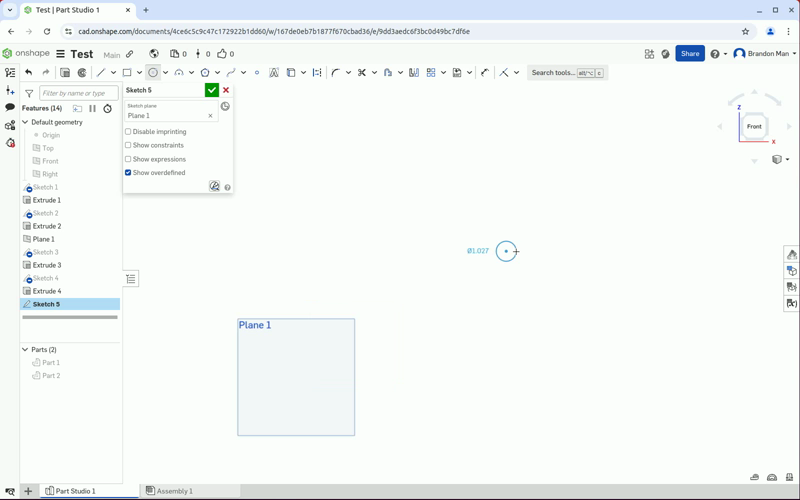
scroll(6)
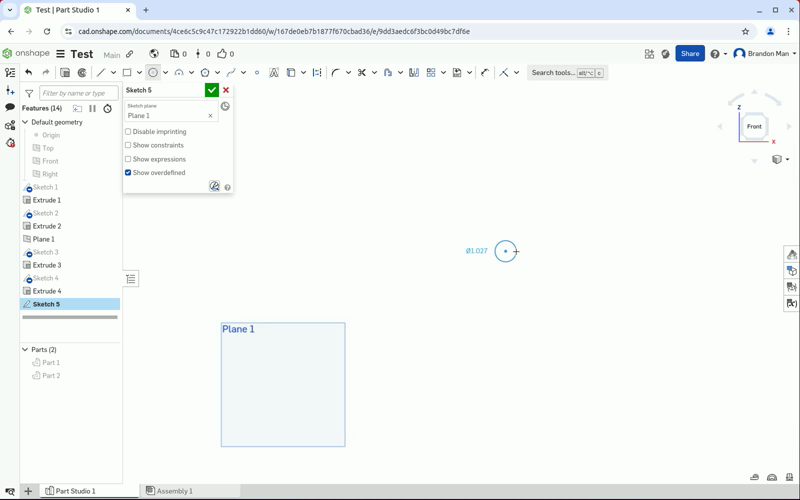
scroll(6)
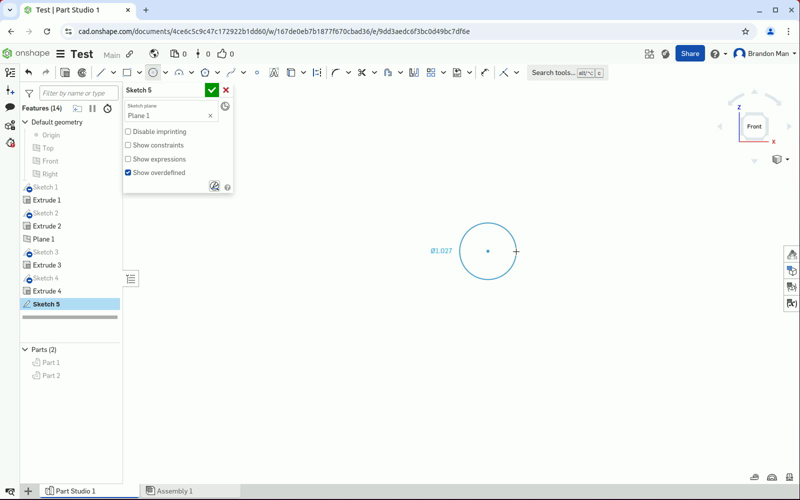
click(516, 251)
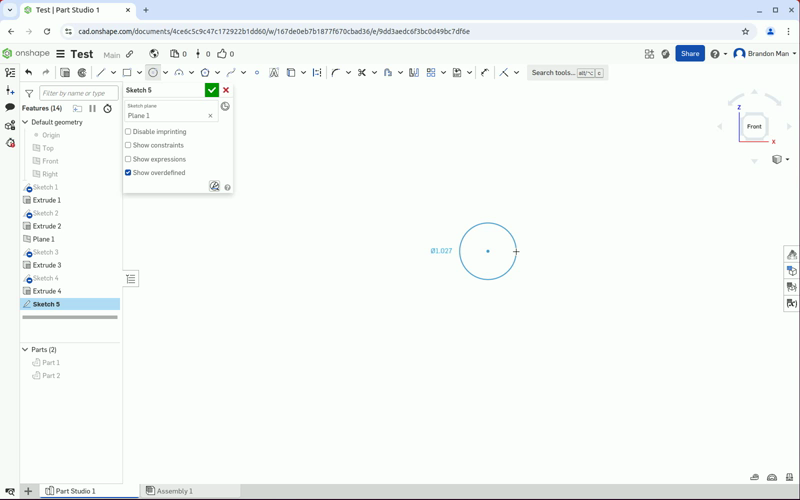
scroll(-6)
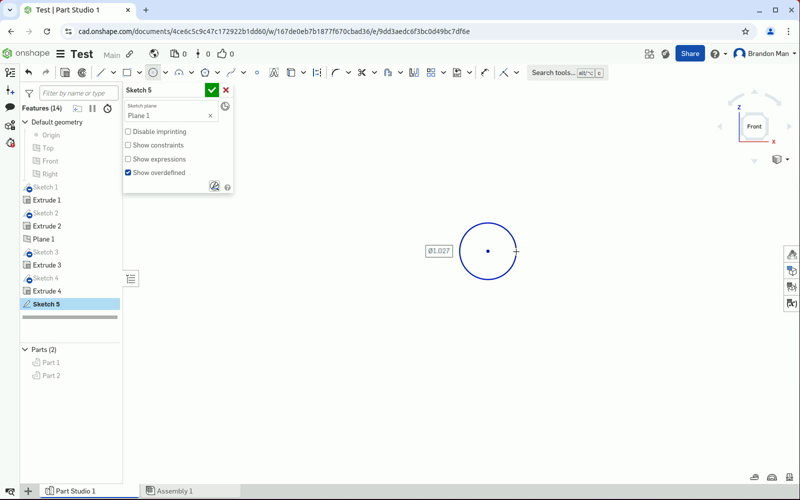
scroll(-6)
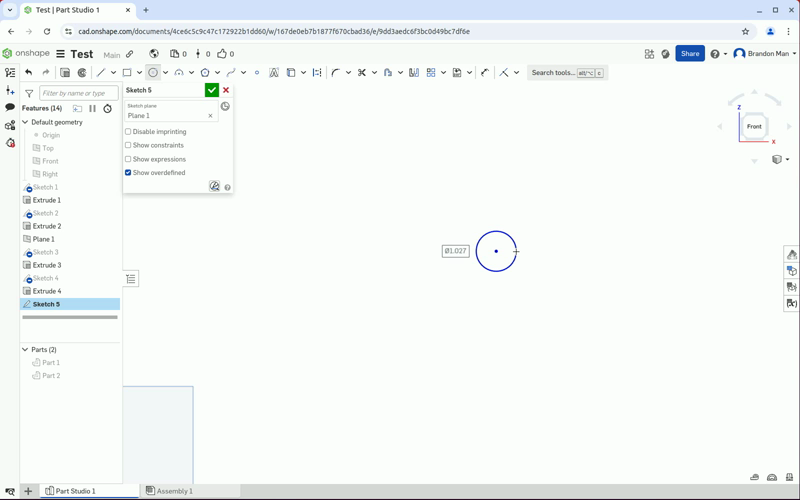
scroll(-6)
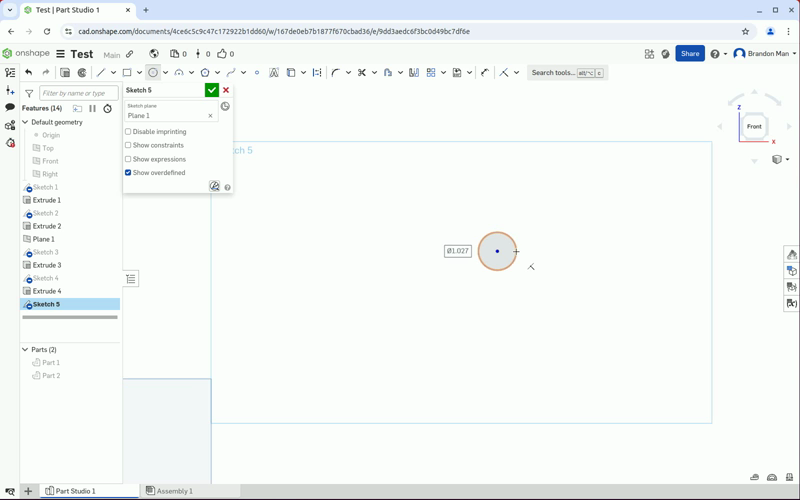
scroll(-6)
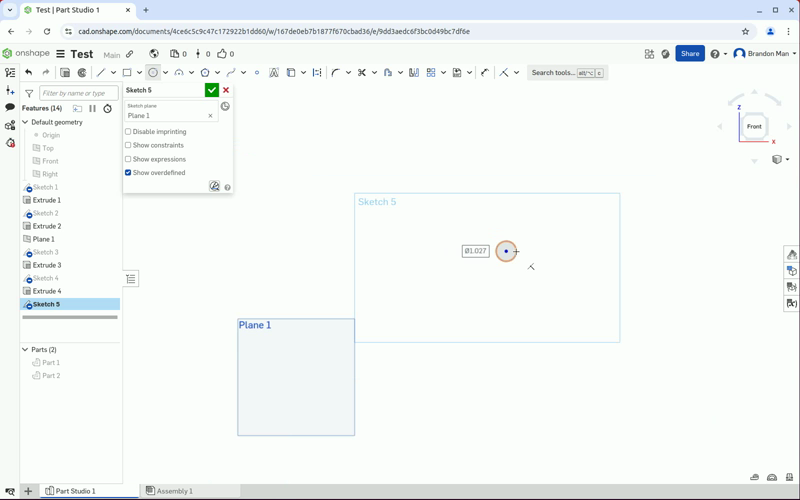
scroll(-6)
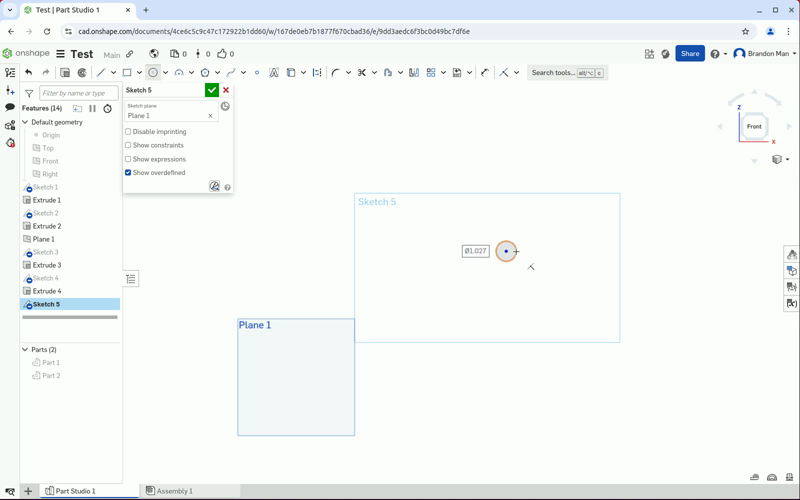
scroll(-6)
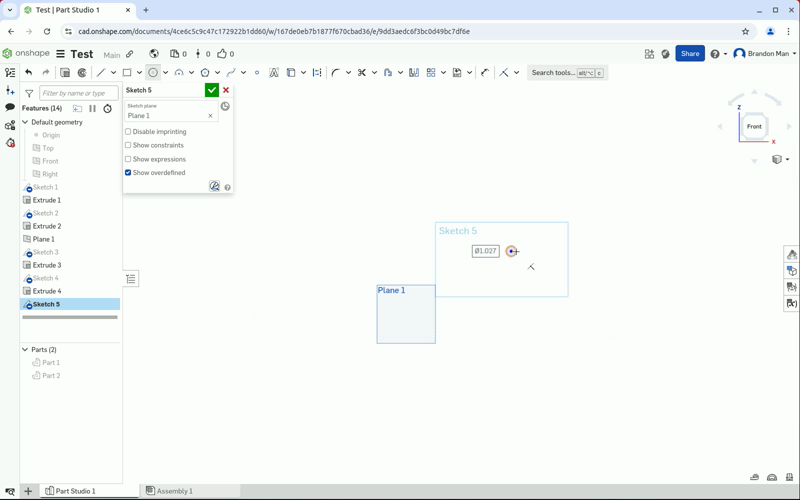
scroll(-6)
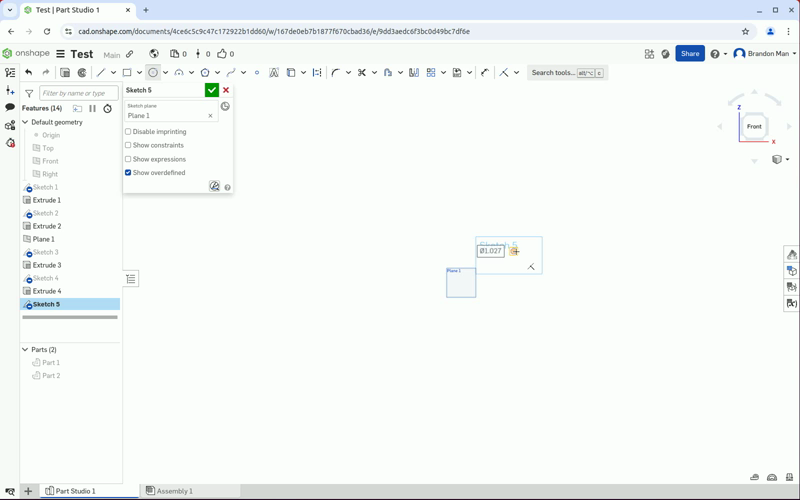
key(esc)
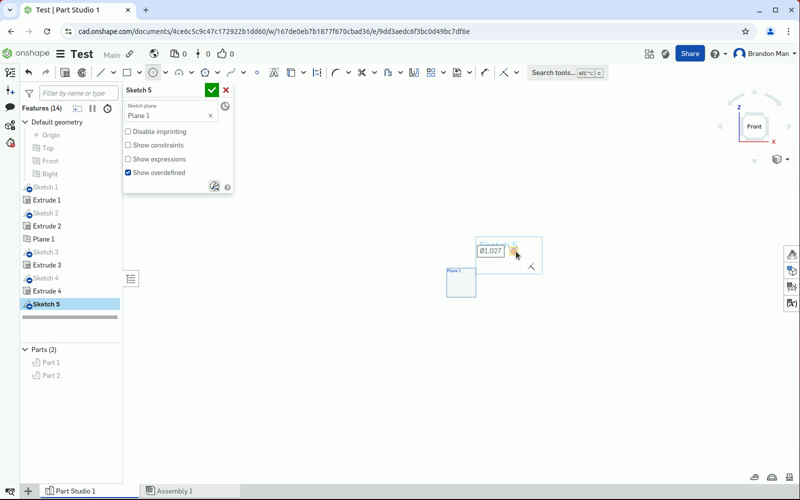
mouse_move(513, 253)
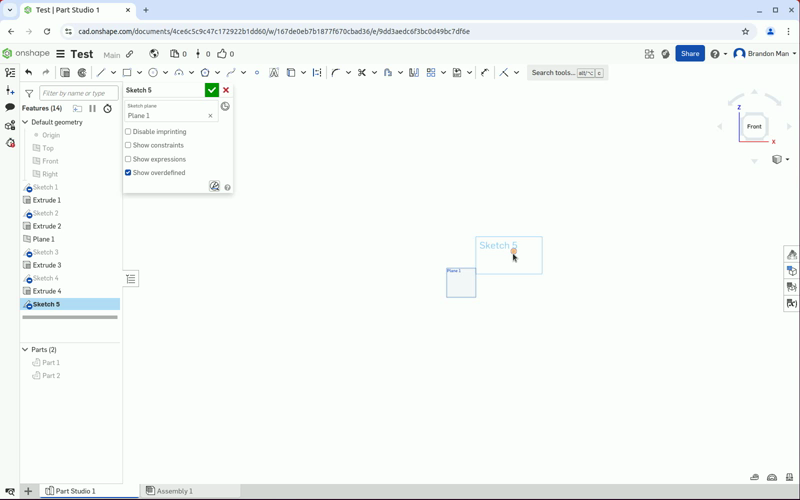
scroll(6)
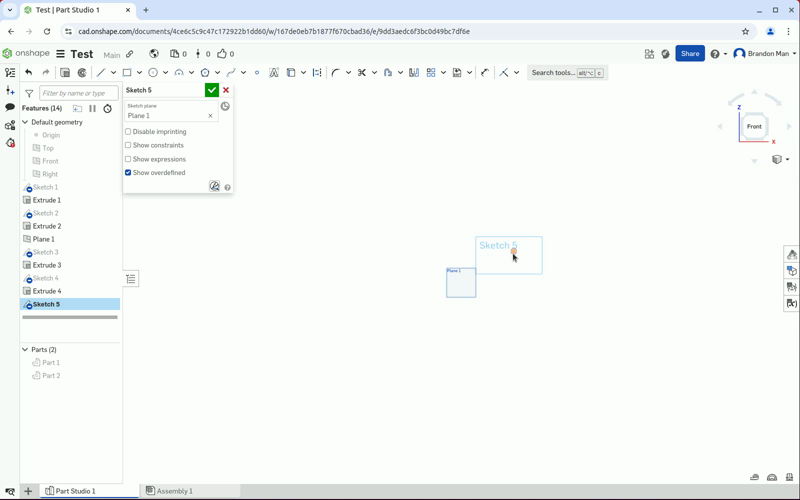
scroll(6)
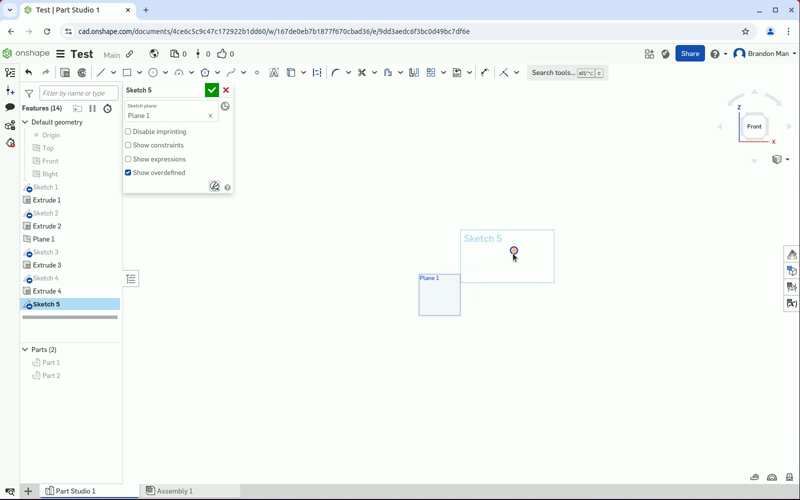
scroll(6)
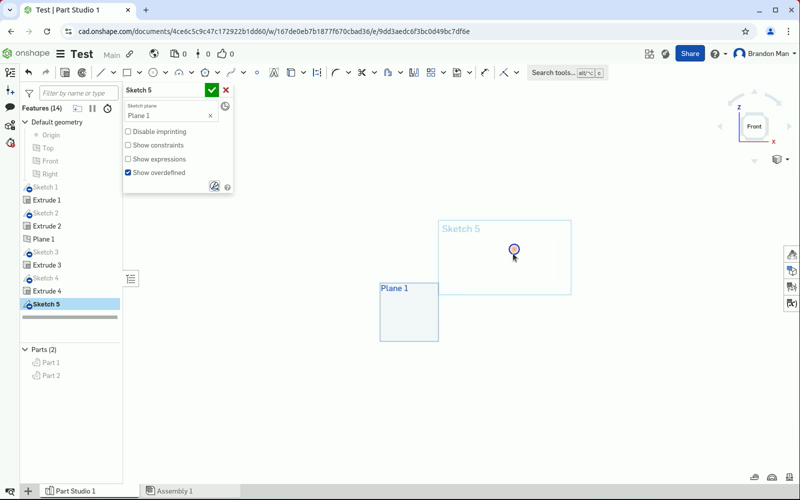
scroll(6)
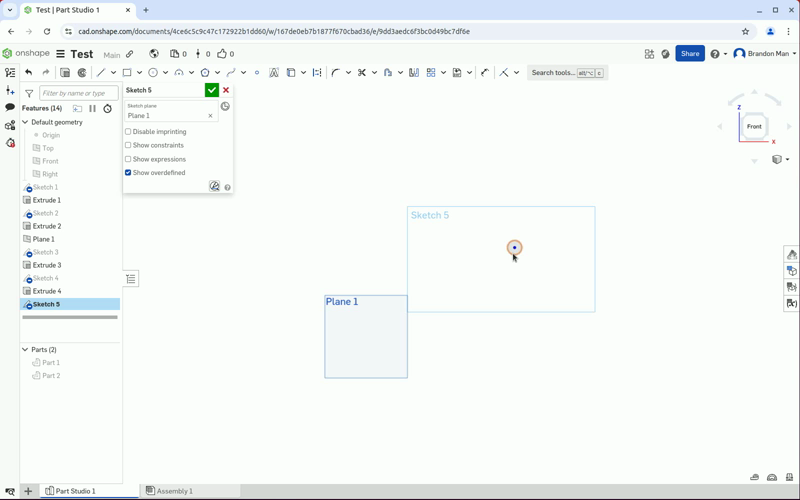
scroll(6)
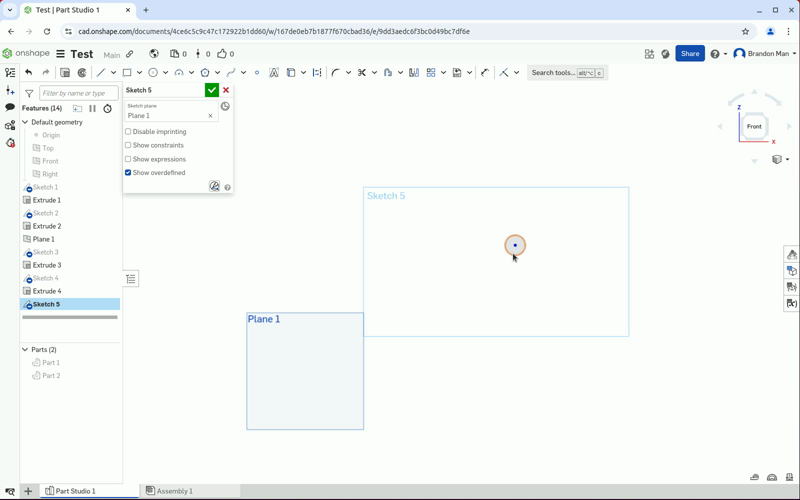
scroll(6)
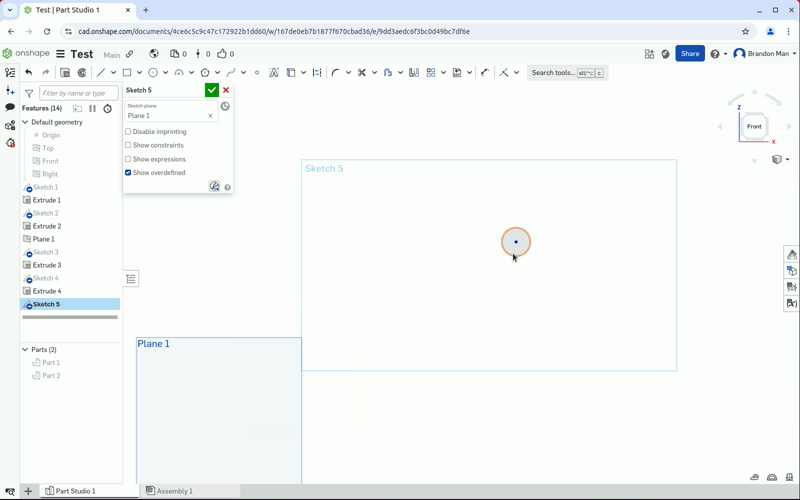
scroll(6)
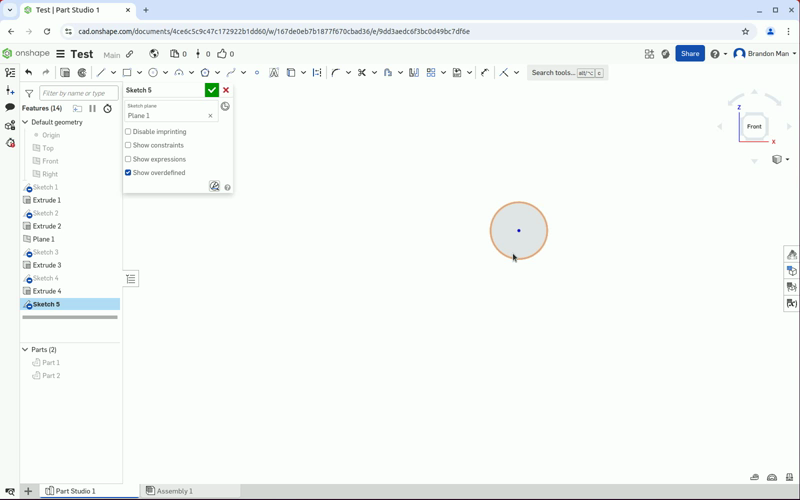
click(513, 253)
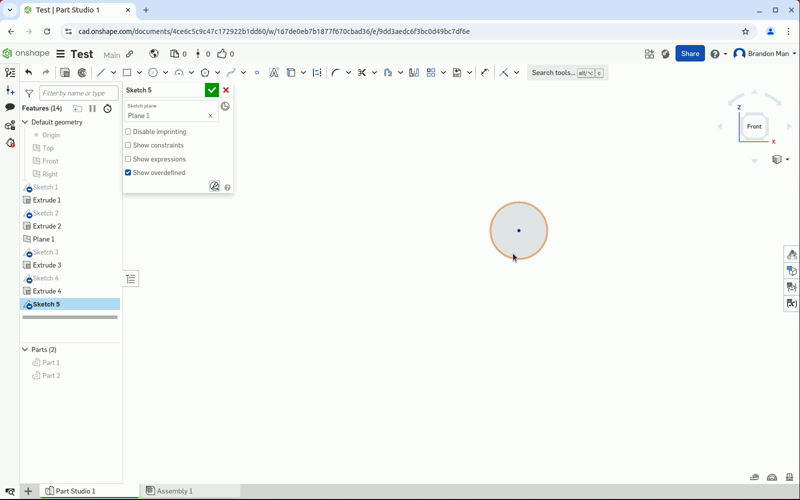
scroll(-6)
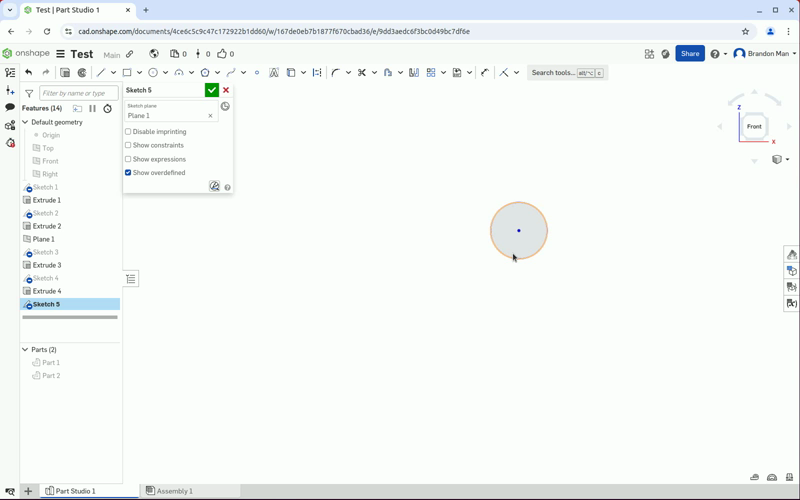
scroll(-6)
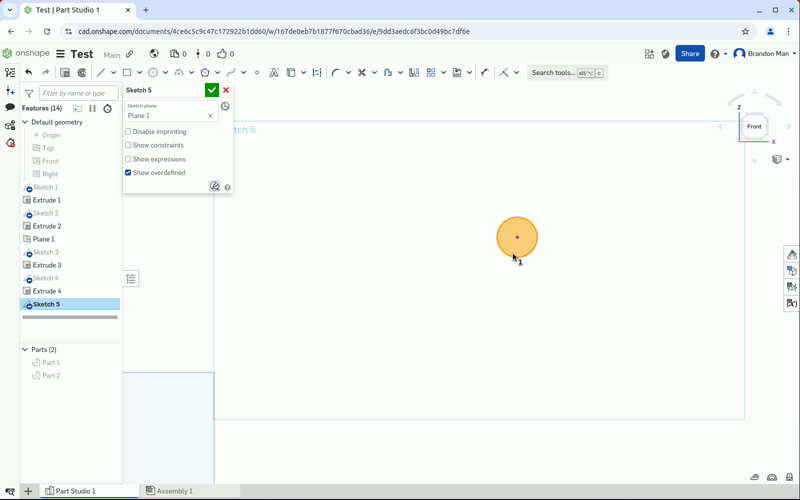
scroll(-6)
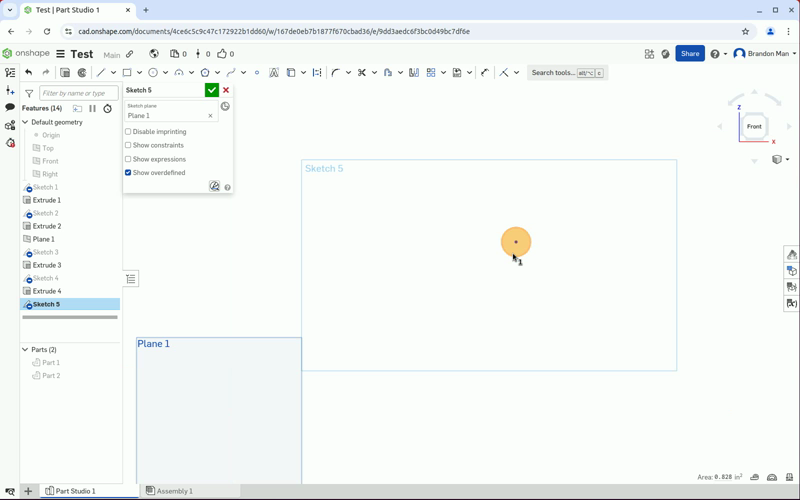
scroll(-6)
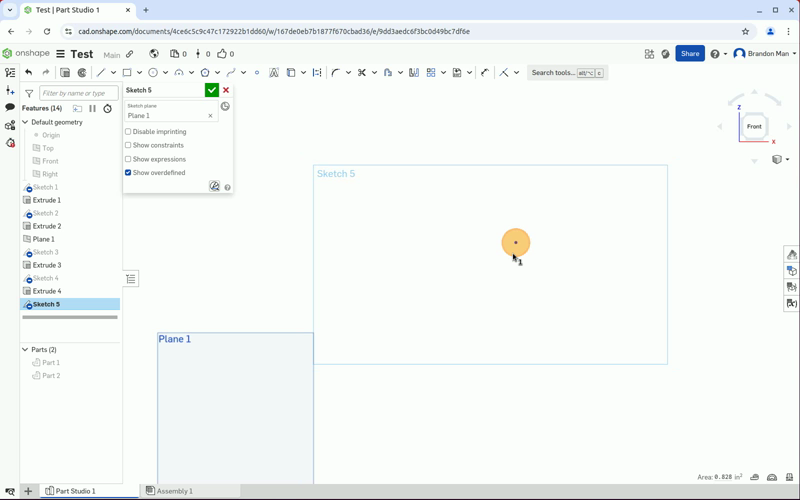
scroll(-6)
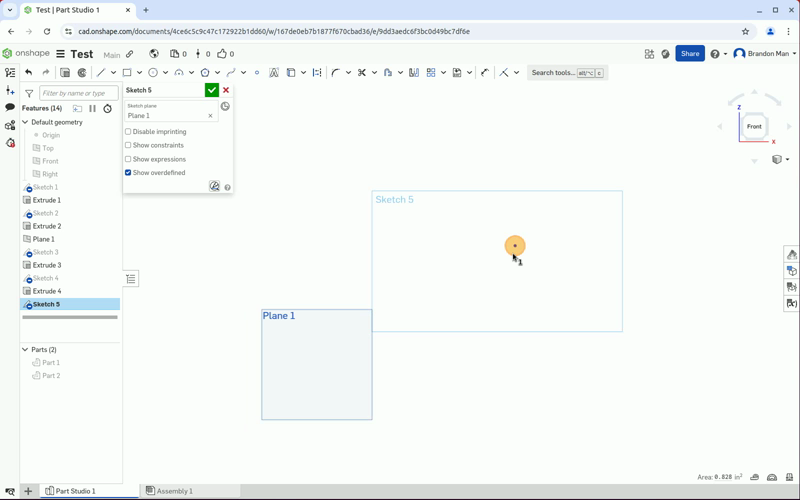
scroll(-6)
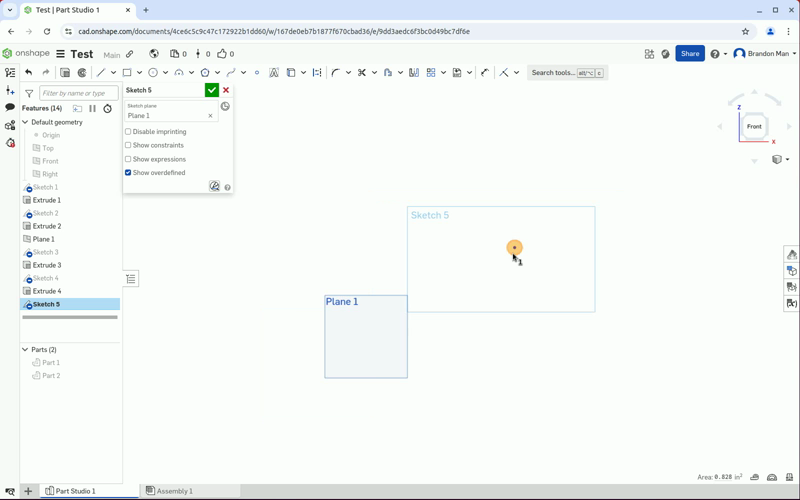
scroll(-6)
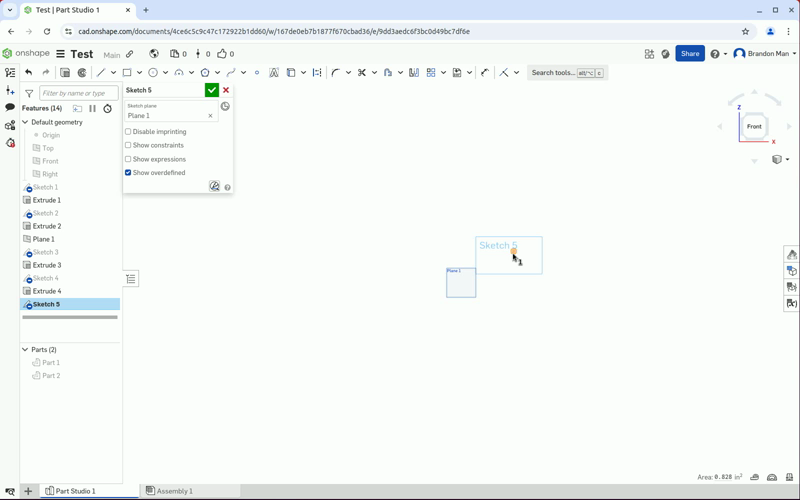
mouse_move(73, 352)
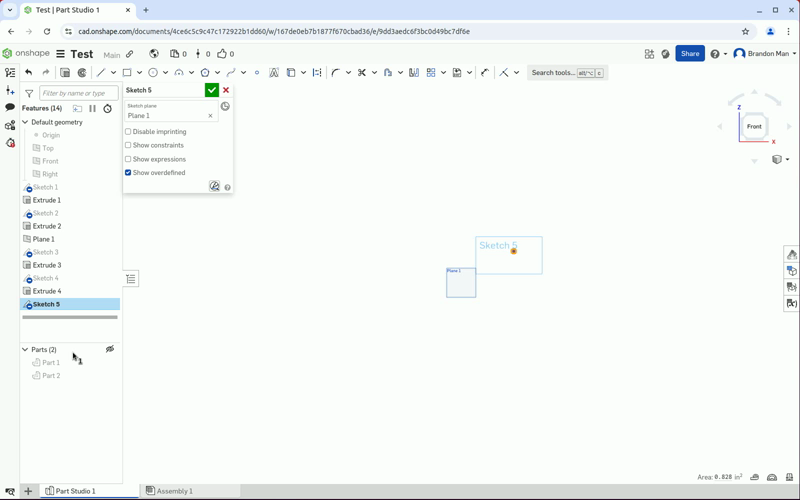
key(shift+y)
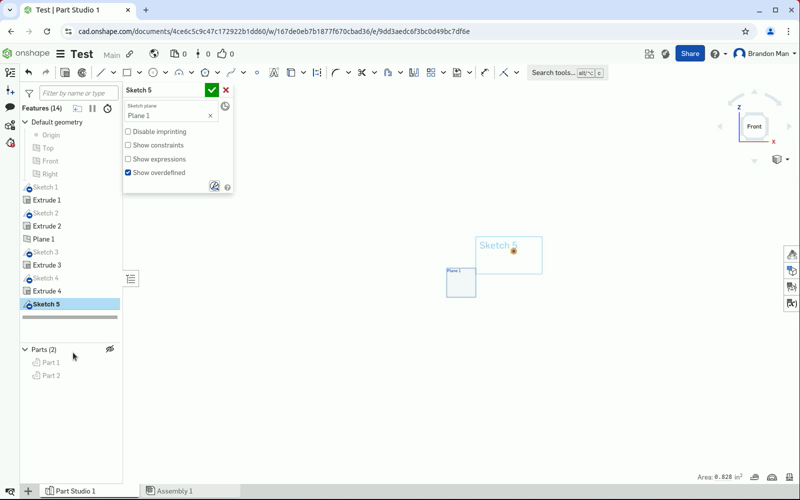
key(shift+e)
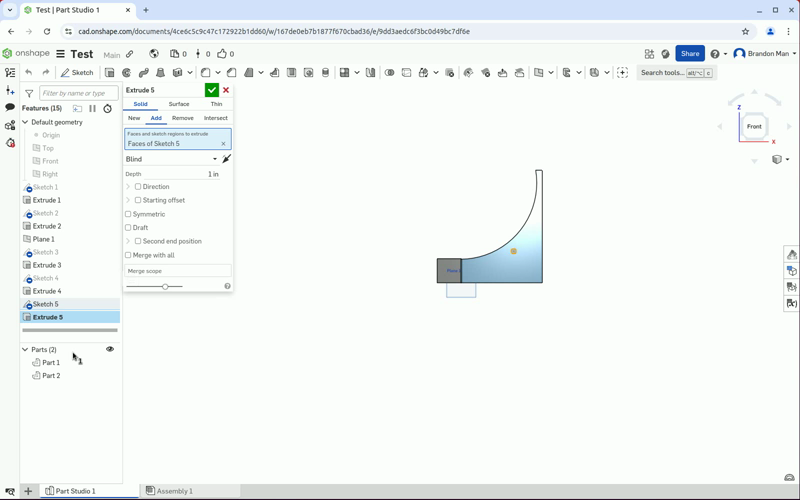
mouse_move(143, 106)
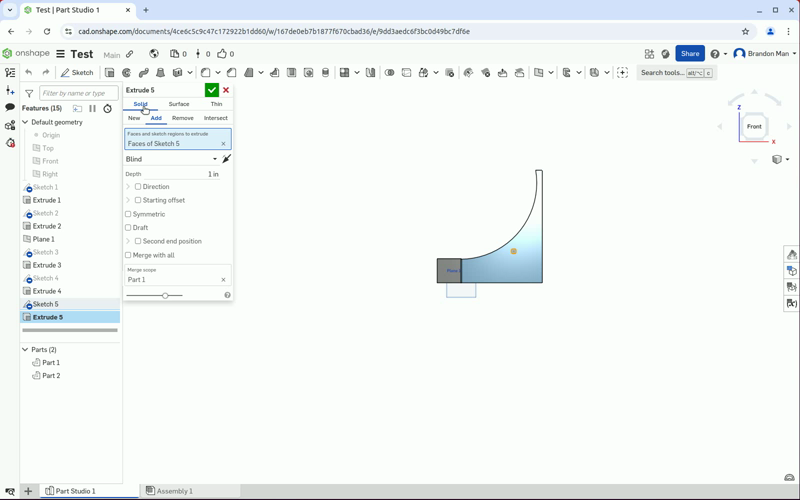
click(143, 106)
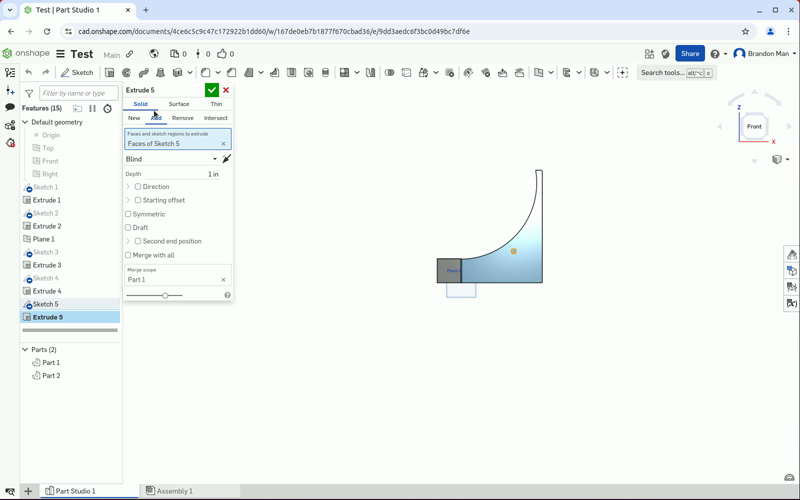
mouse_move(186, 120)
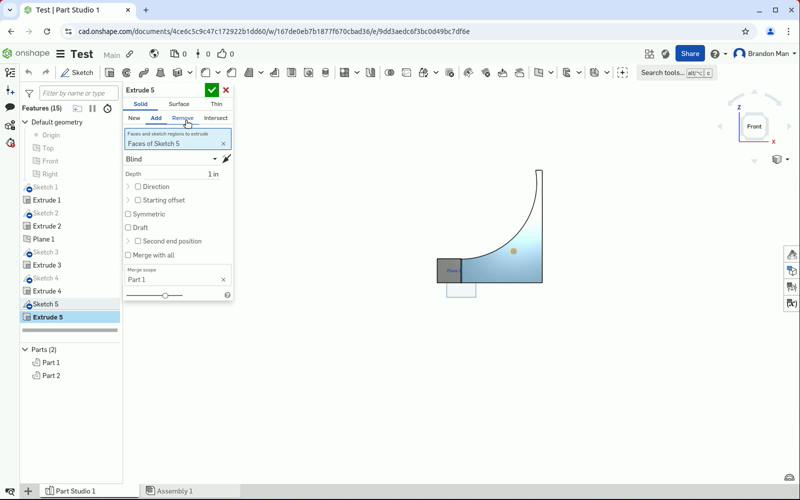
click(186, 120)
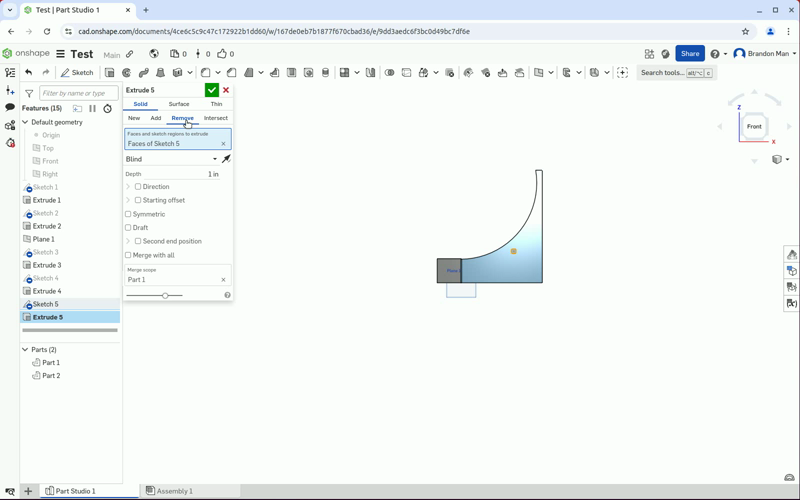
key(tab, 4)
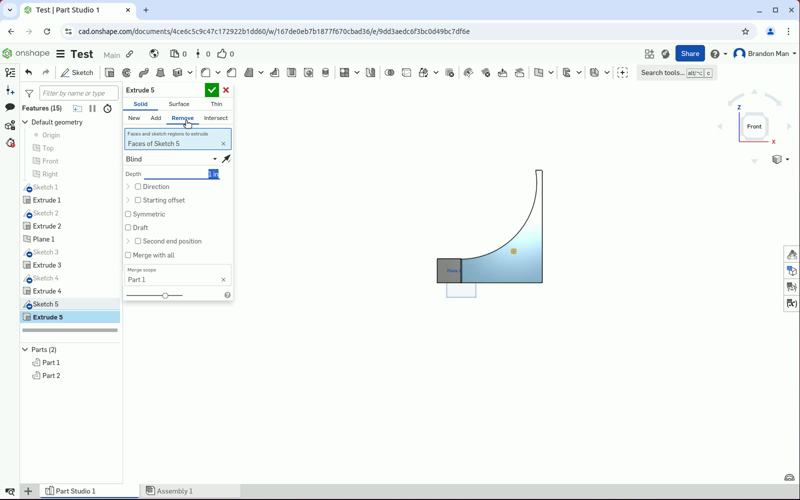
text(2.407)
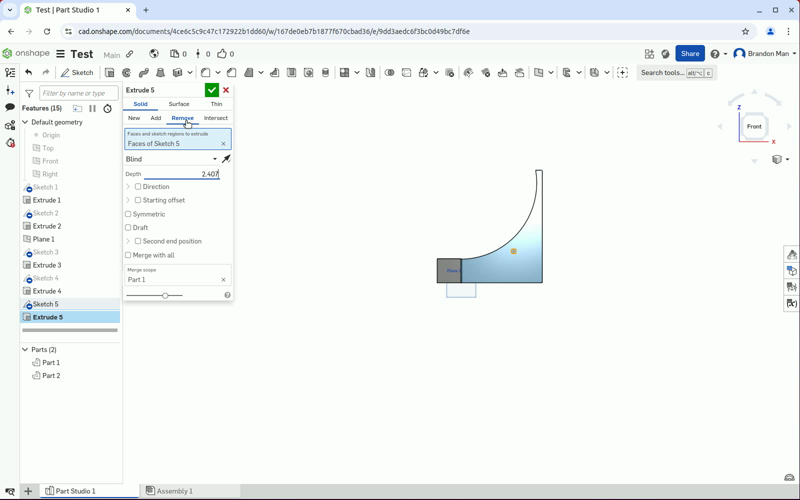
key(tab, 6)
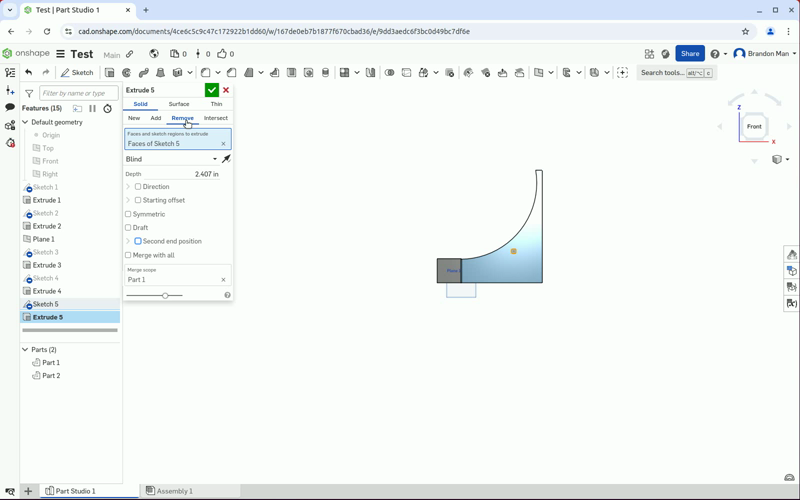
key(space)
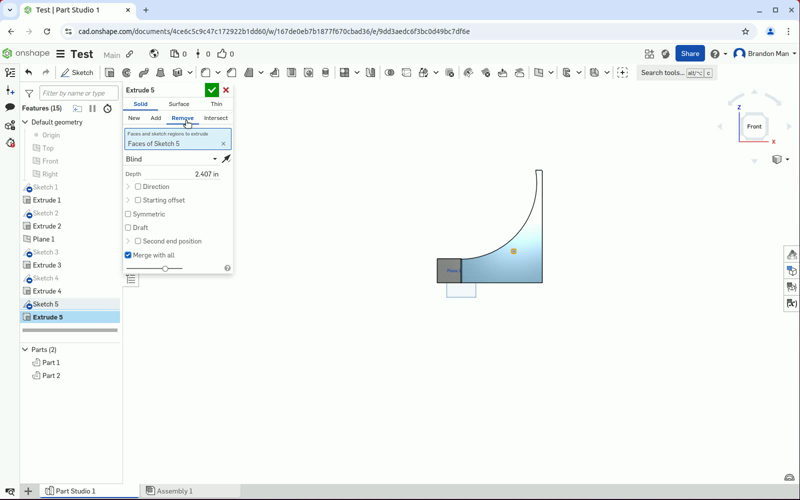
key(enter)
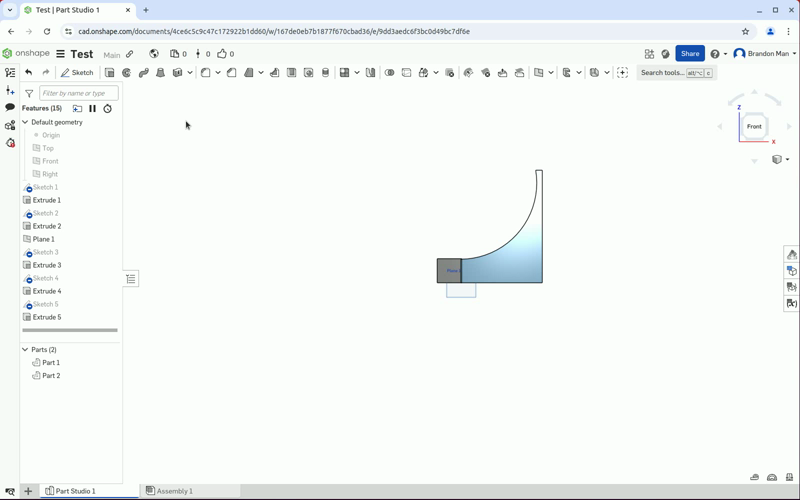
key(shift+h)
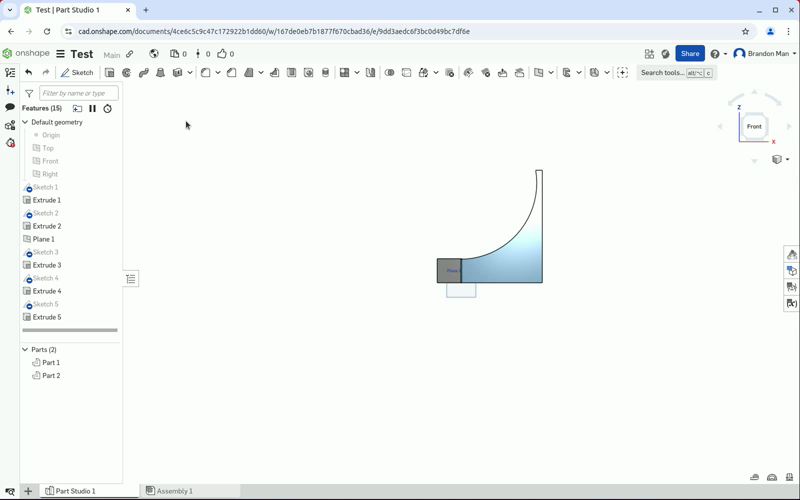
key(shift+h)
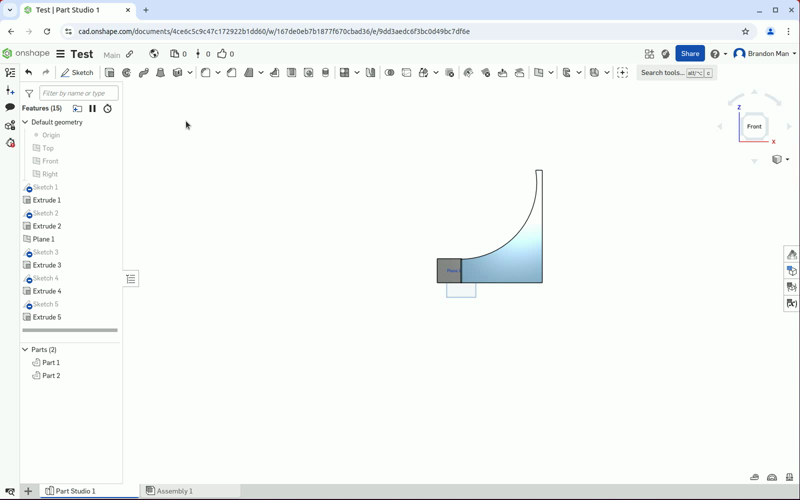
mouse_move(73, 189)
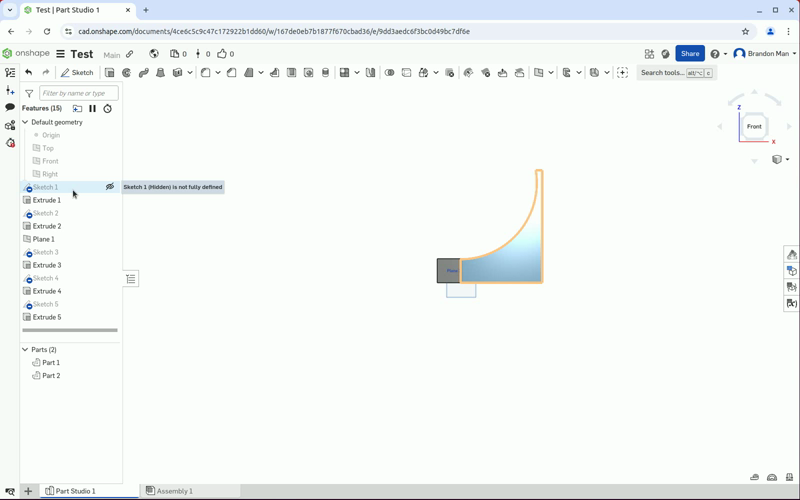
click(73, 189)
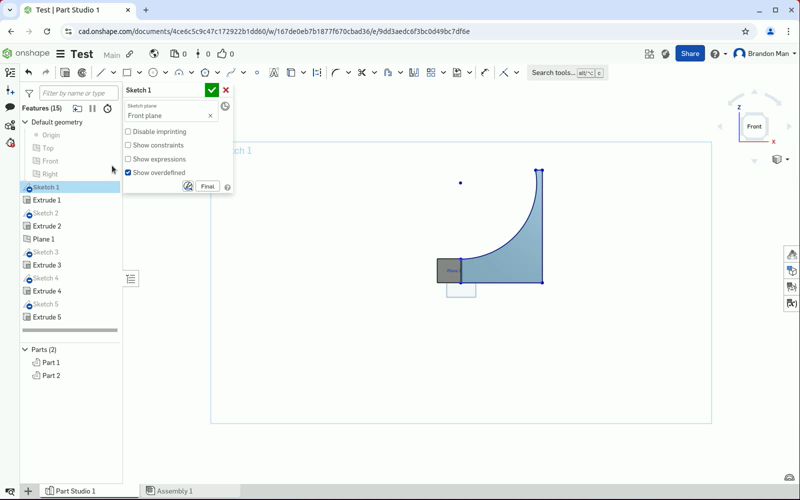
mouse_move(229, 92)
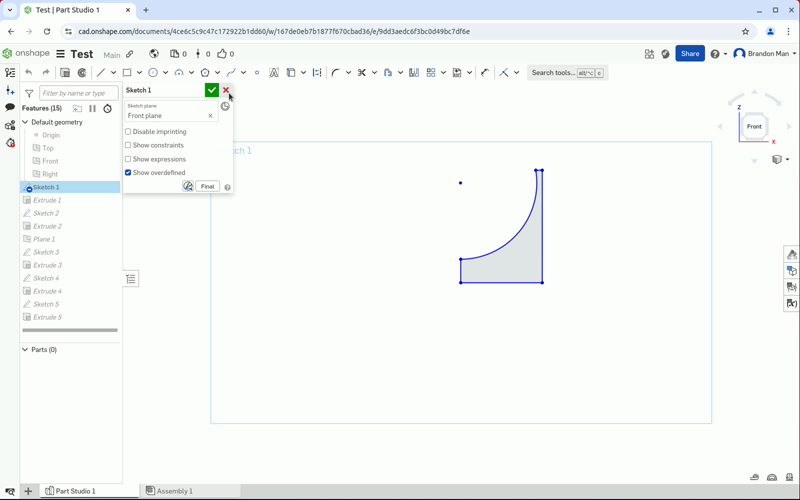
click(229, 92)
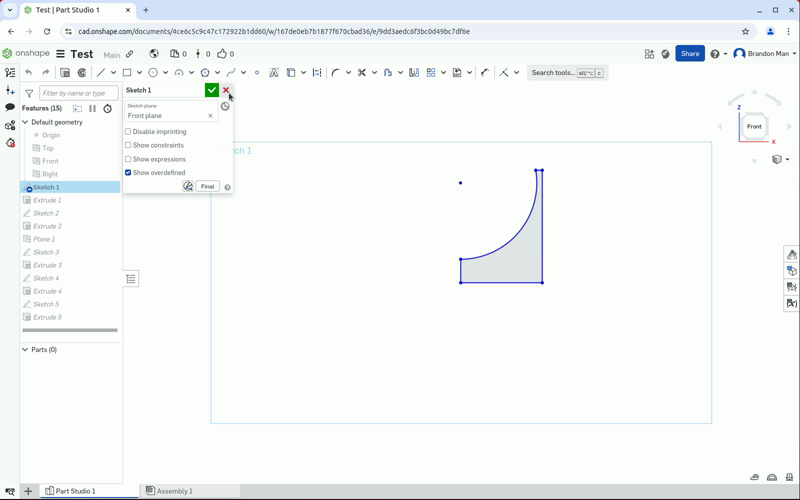
key(shift+s)
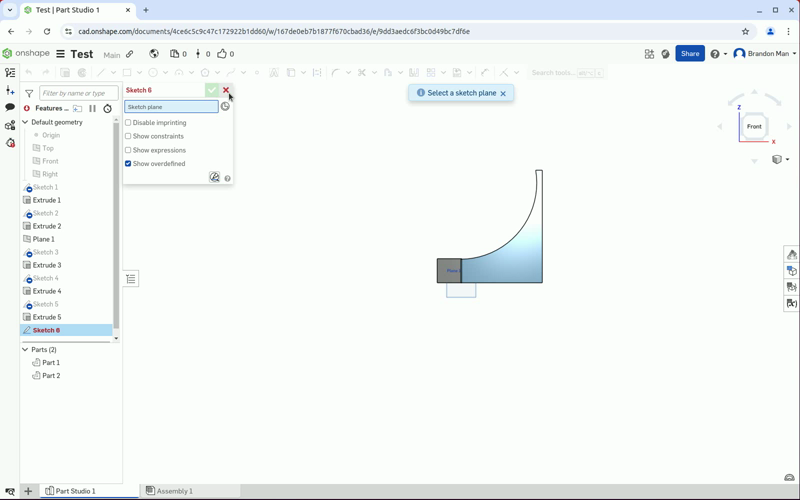
mouse_move(69, 241)
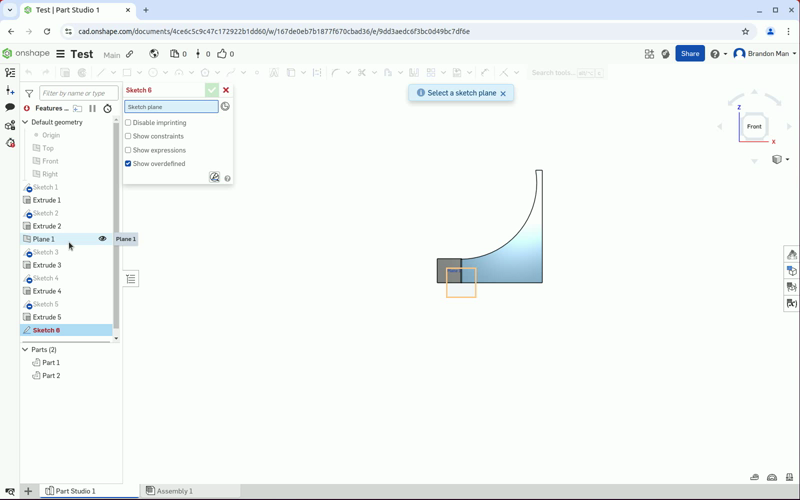
click(69, 241)
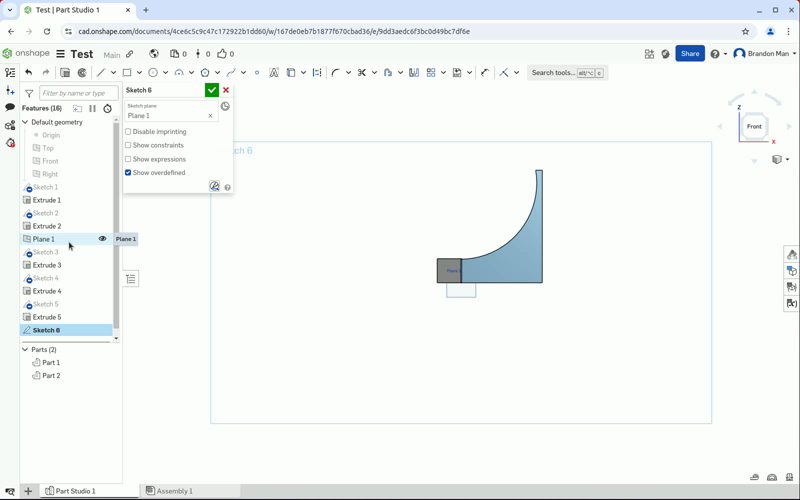
mouse_move(73, 352)
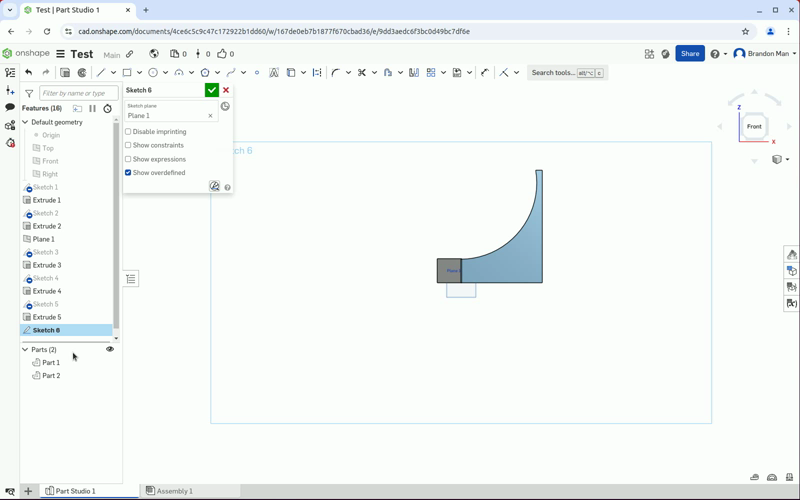
key(y)
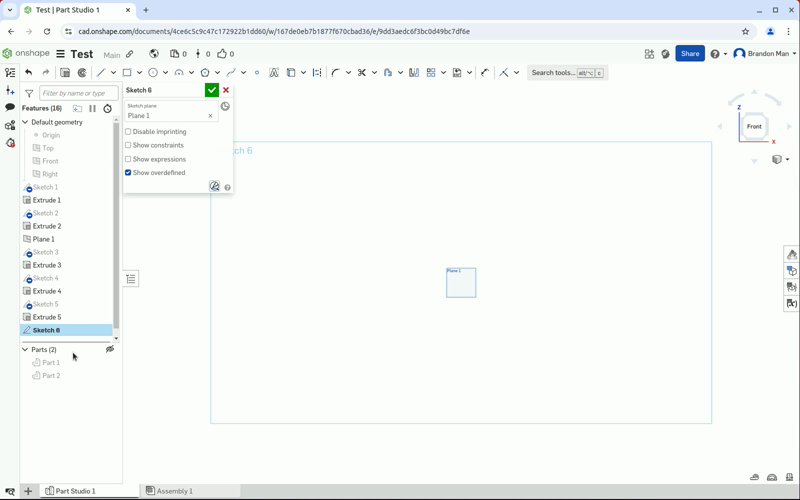
key(c)
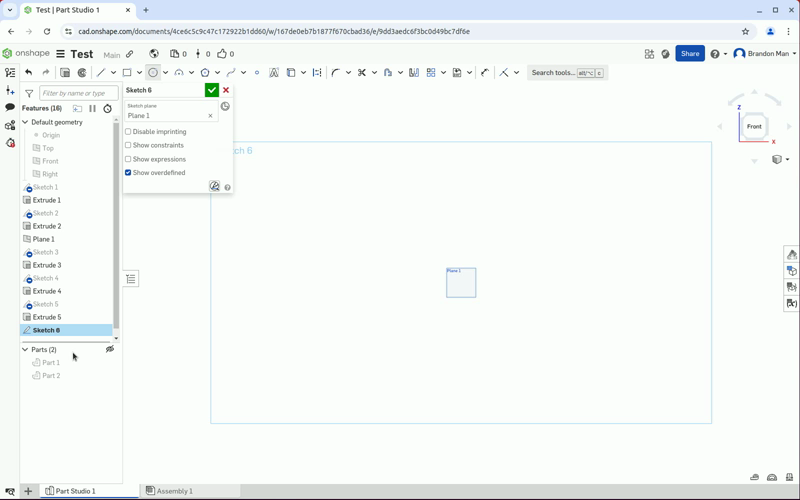
key_down(shift)
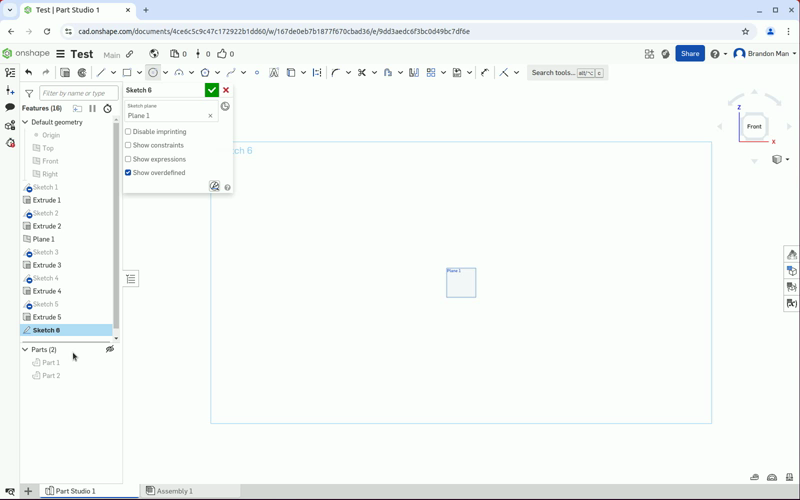
mouse_move(532, 231)
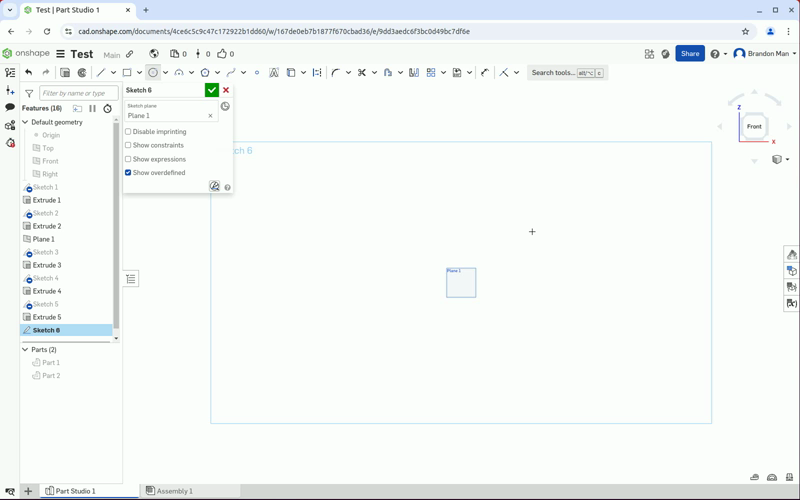
click(532, 231)
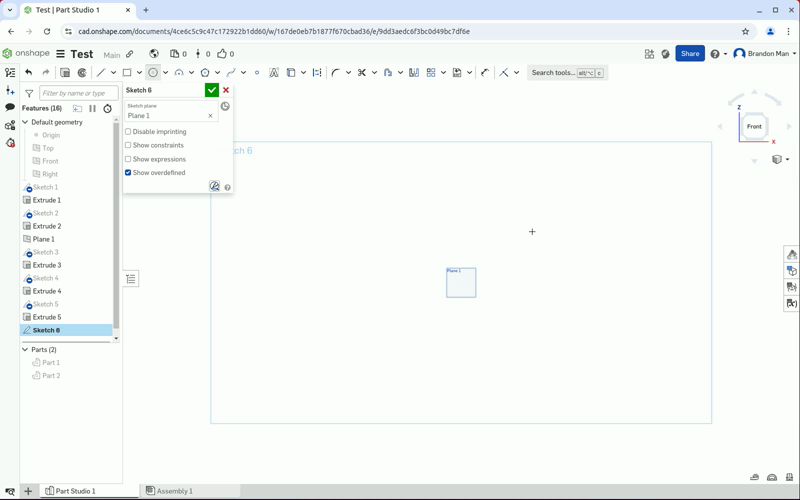
key_up(shift)
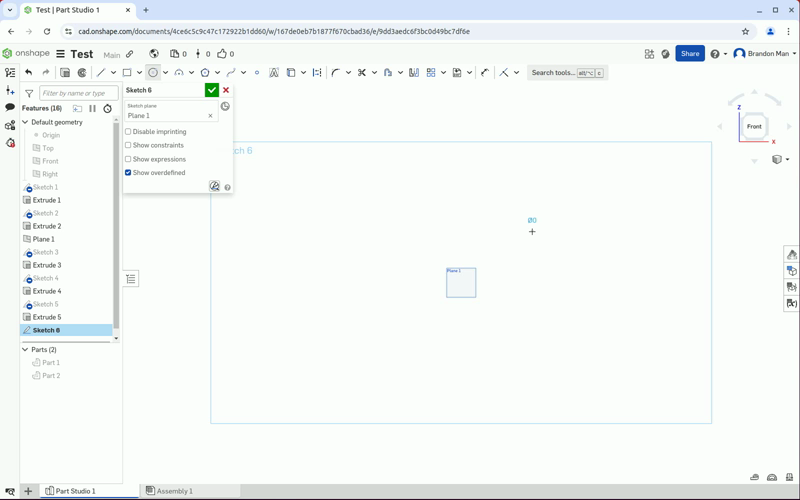
mouse_move(534, 231)
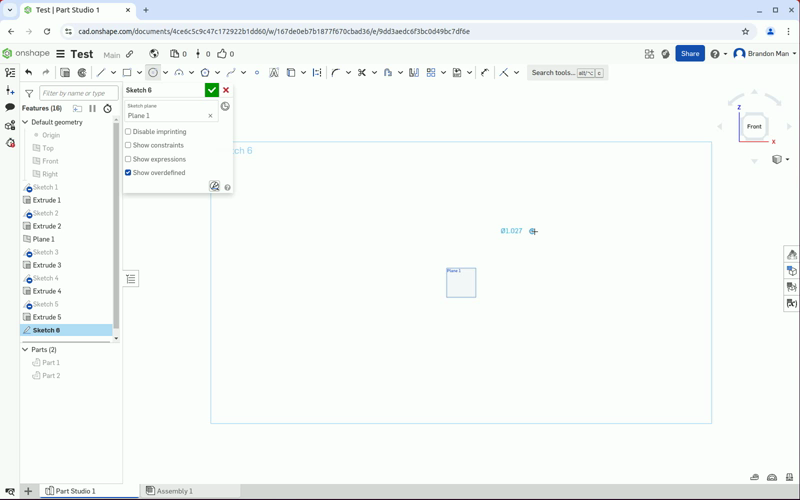
scroll(6)
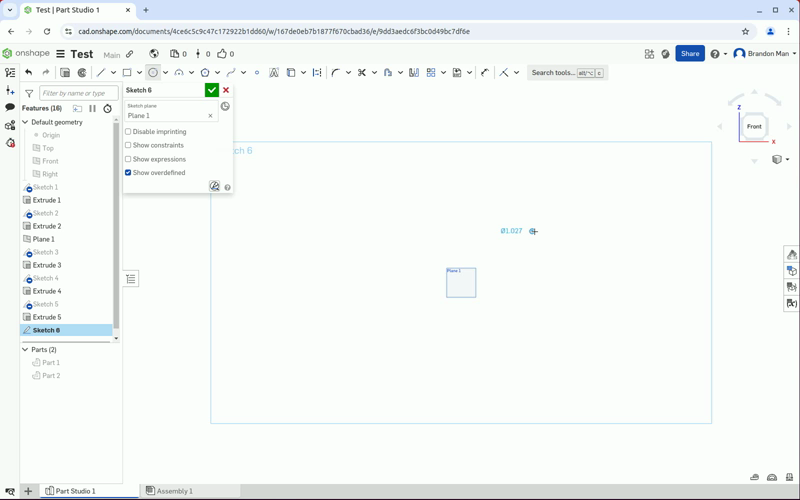
scroll(6)
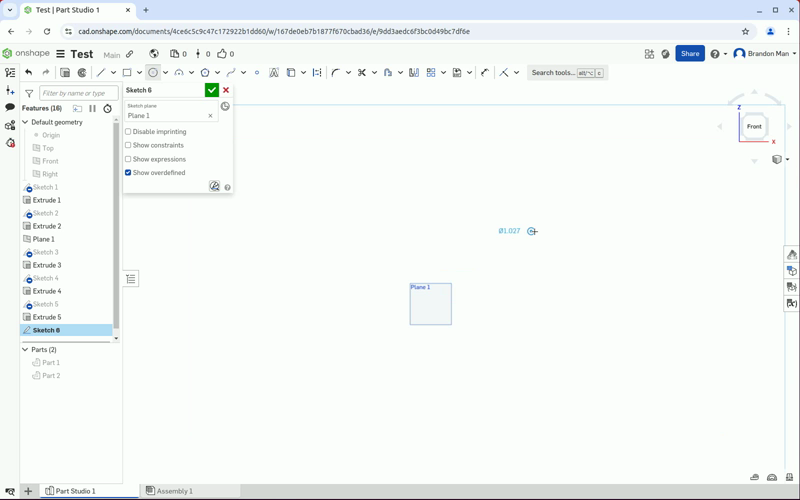
scroll(6)
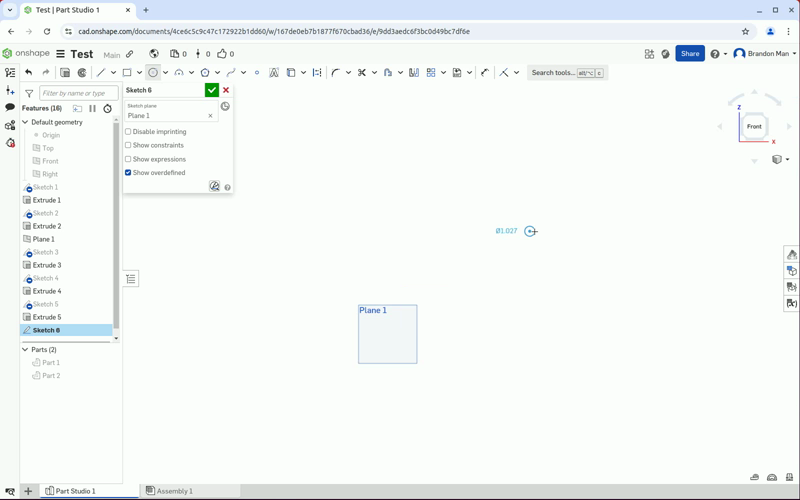
scroll(6)
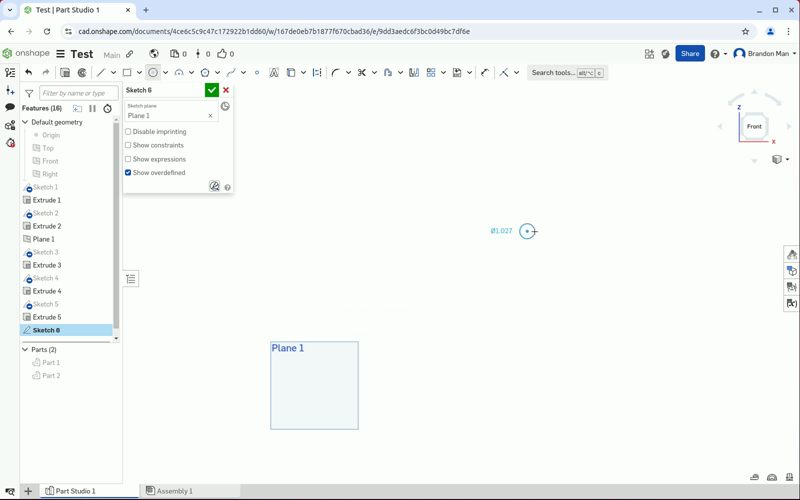
scroll(6)
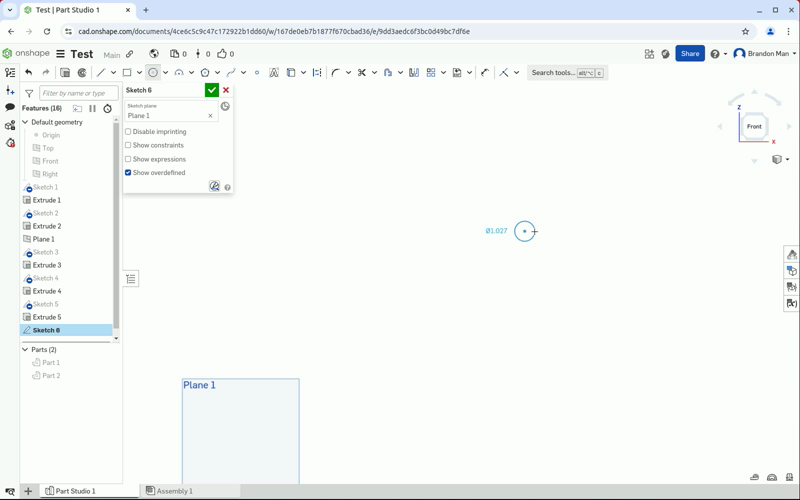
scroll(6)
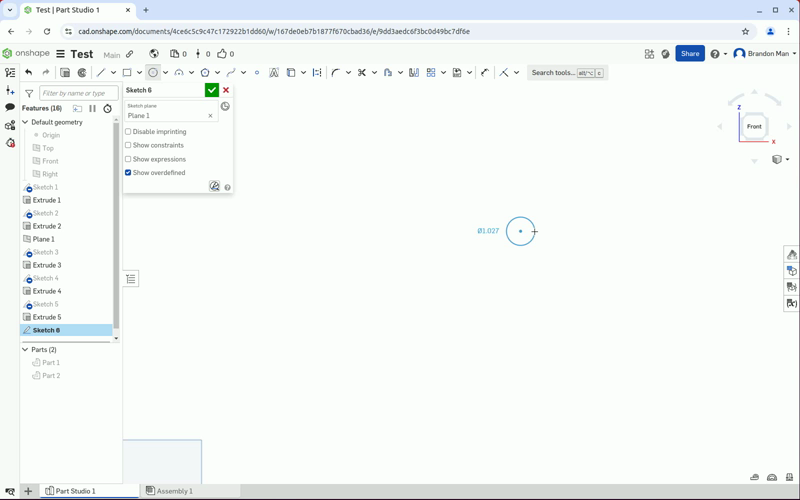
scroll(6)
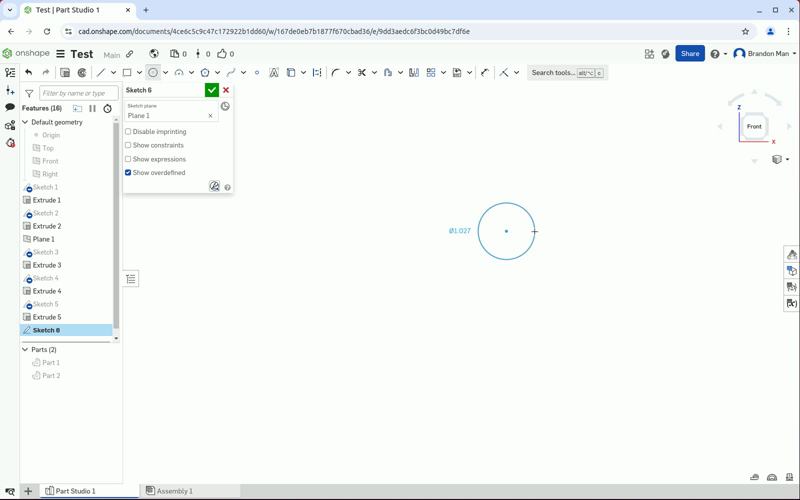
click(534, 231)
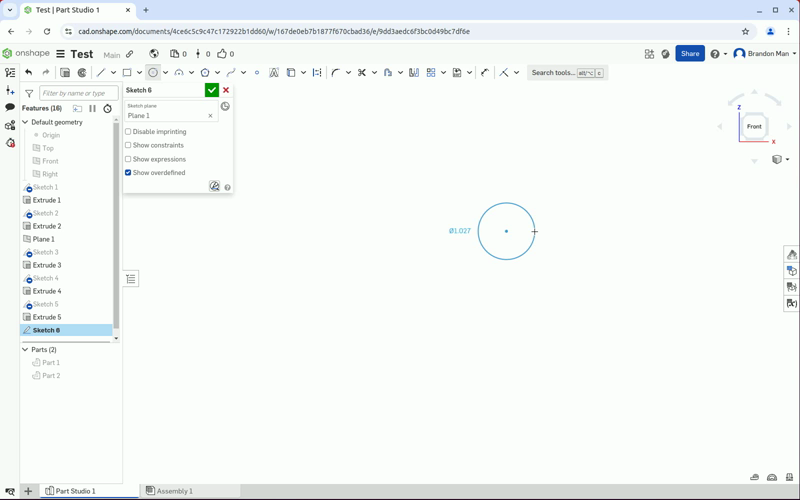
scroll(-6)
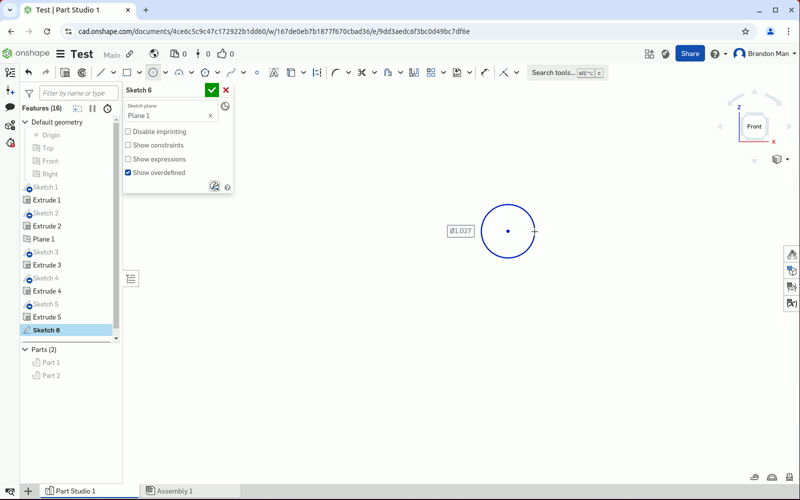
scroll(-6)
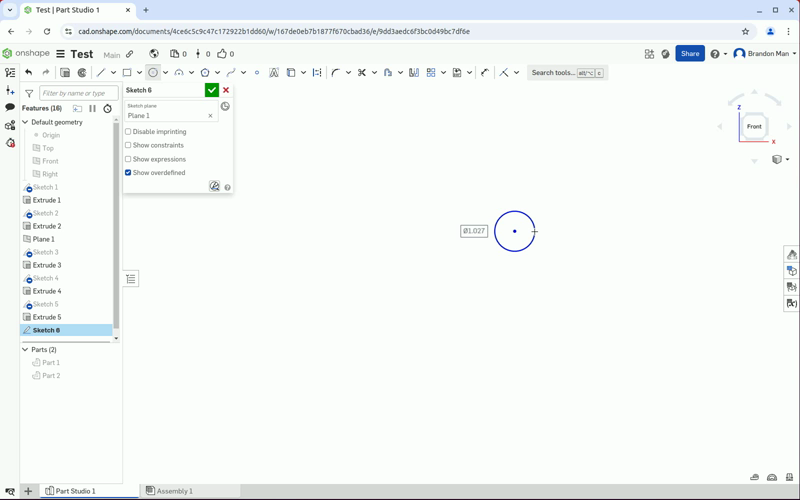
scroll(-6)
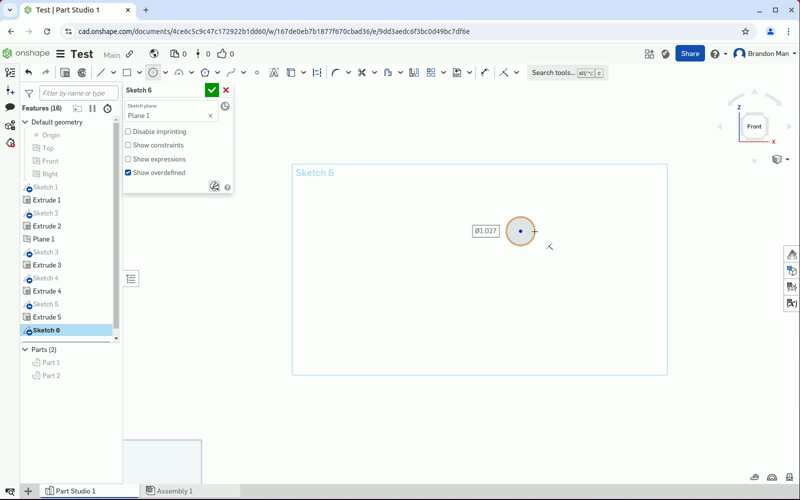
scroll(-6)
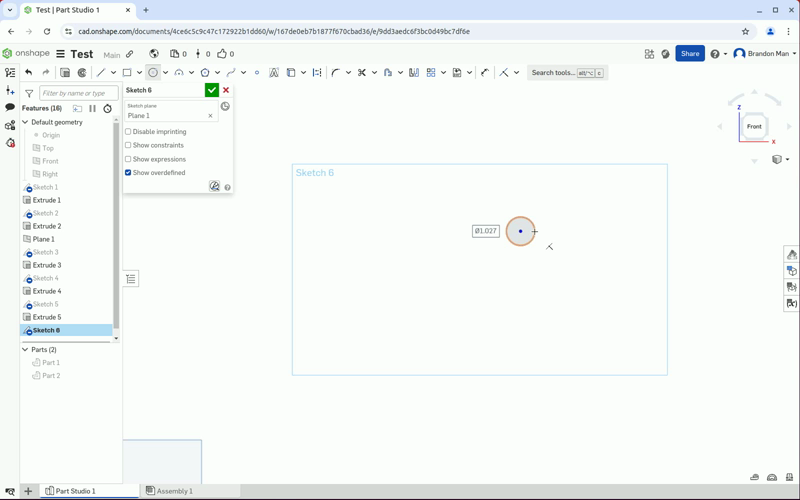
scroll(-6)
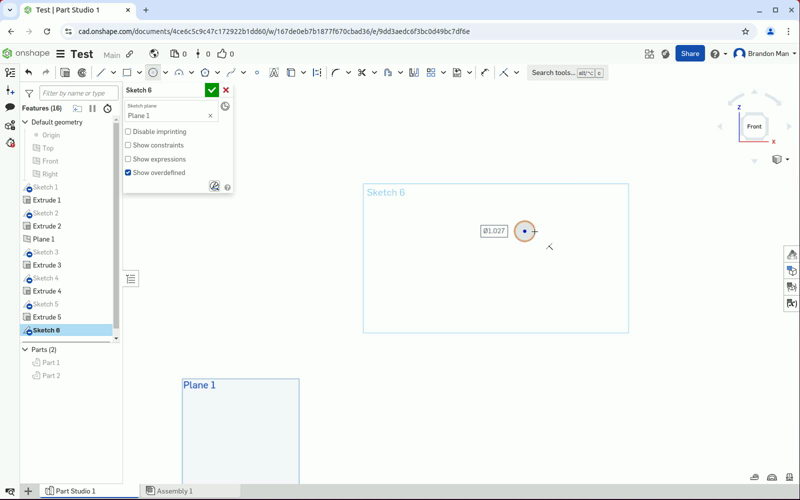
scroll(-6)
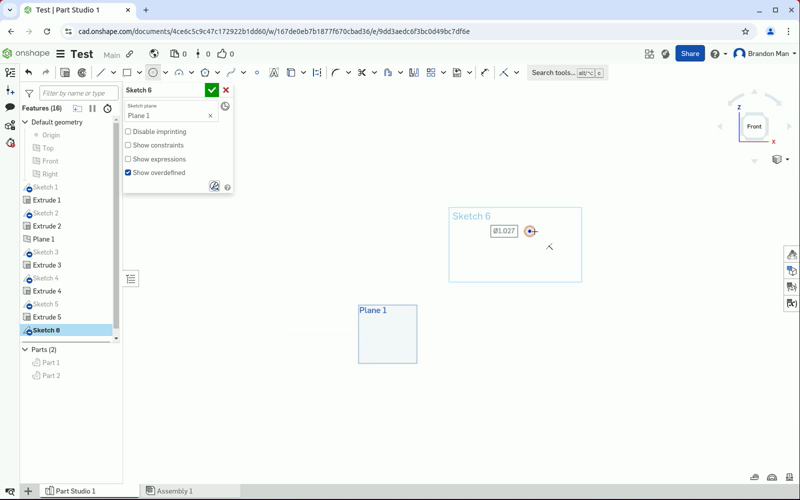
scroll(-6)
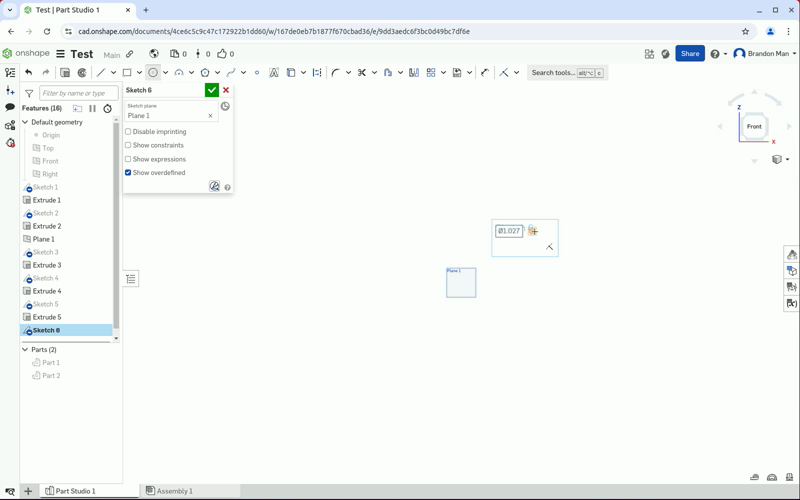
key(esc)
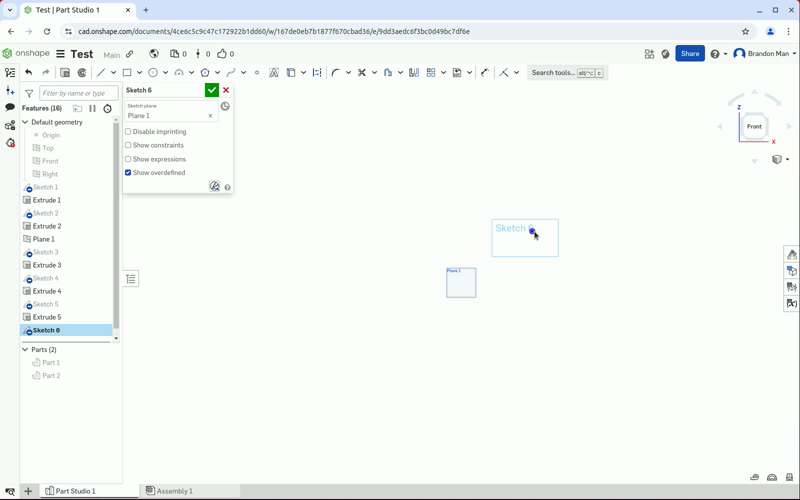
mouse_move(530, 230)
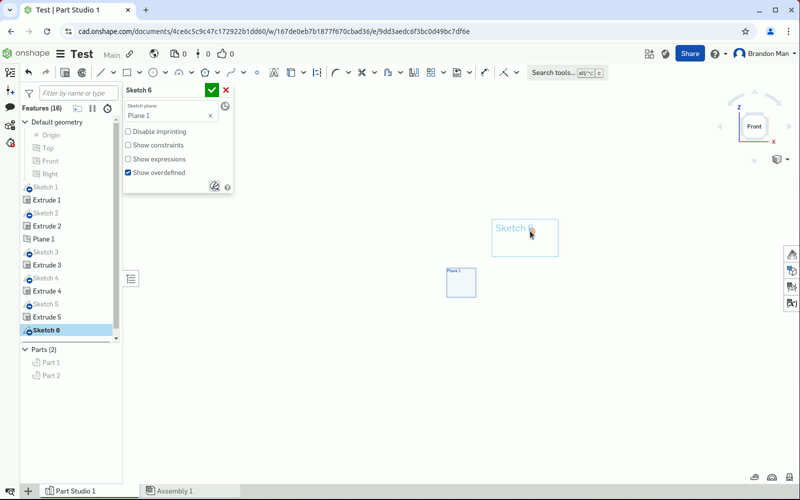
scroll(6)
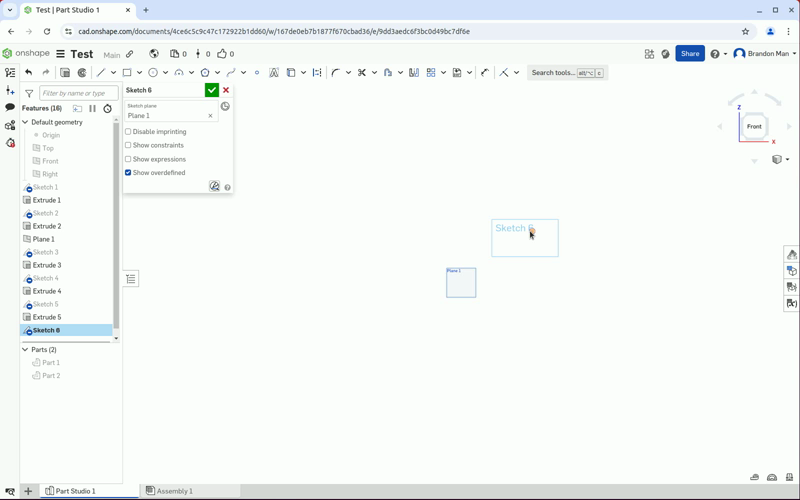
scroll(6)
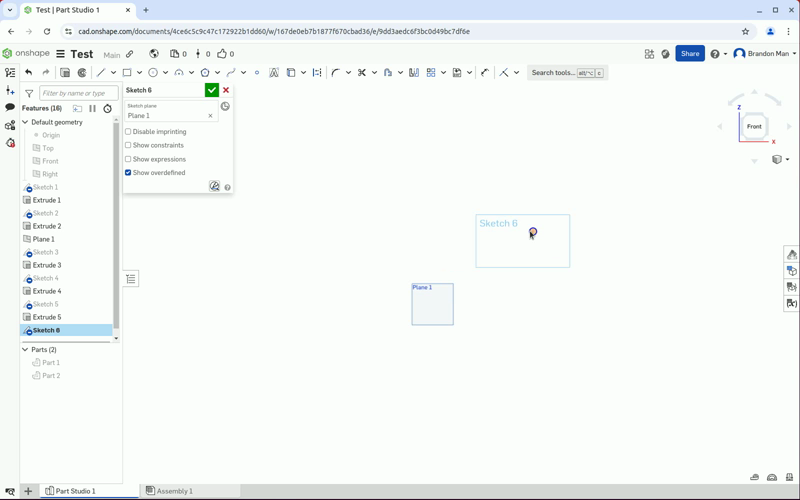
scroll(6)
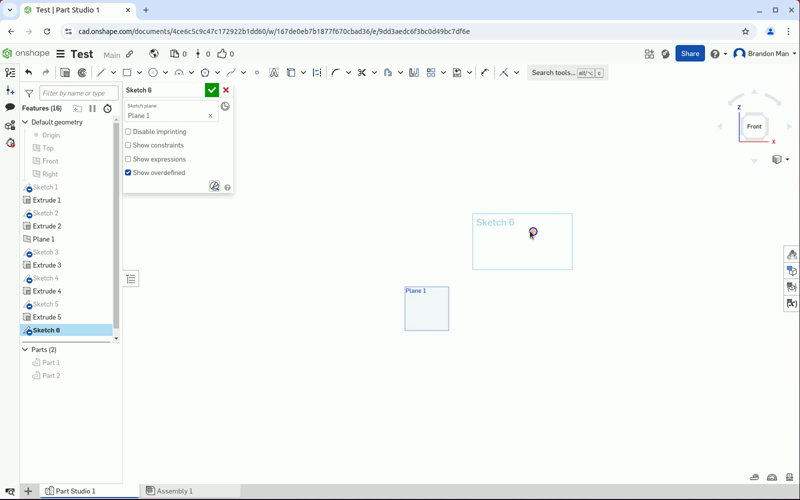
scroll(6)
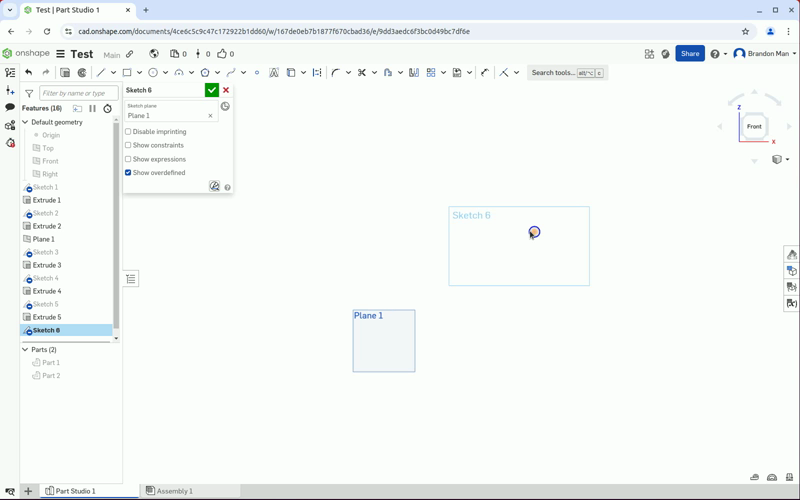
scroll(6)
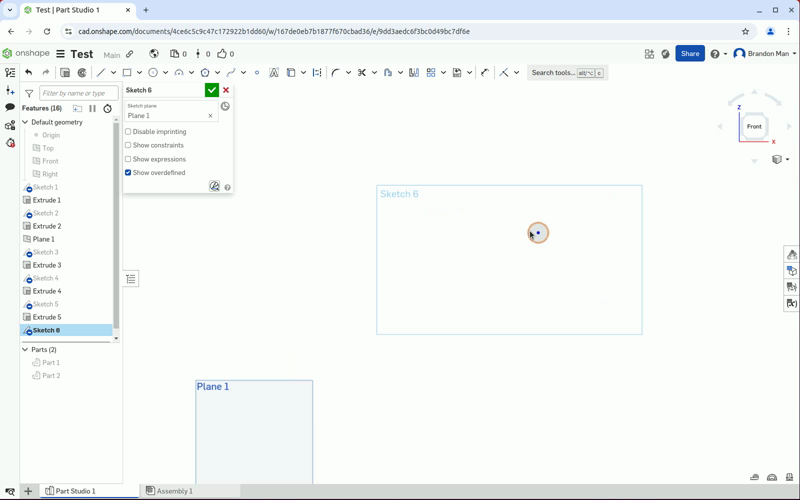
scroll(6)
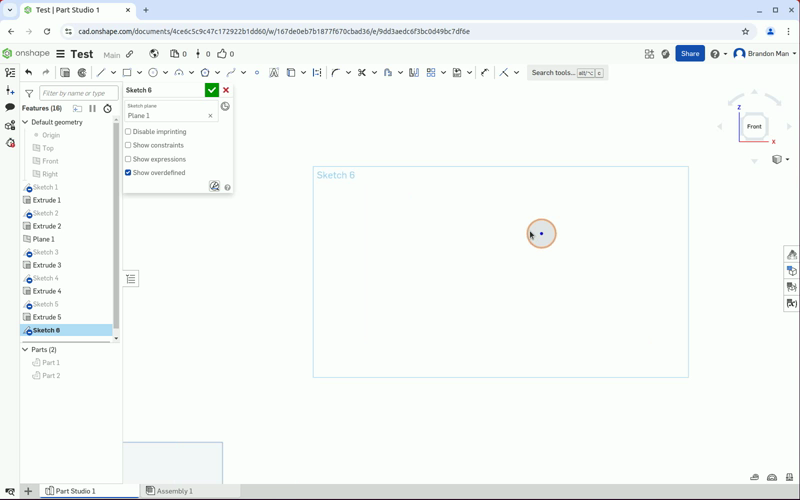
scroll(6)
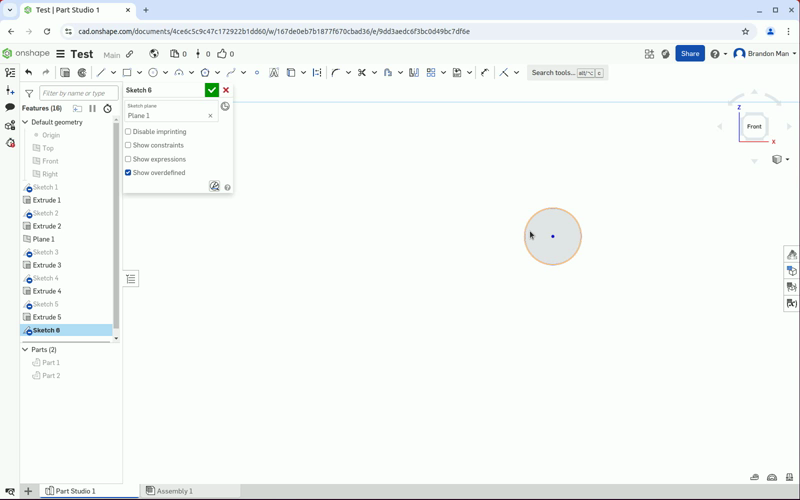
click(530, 230)
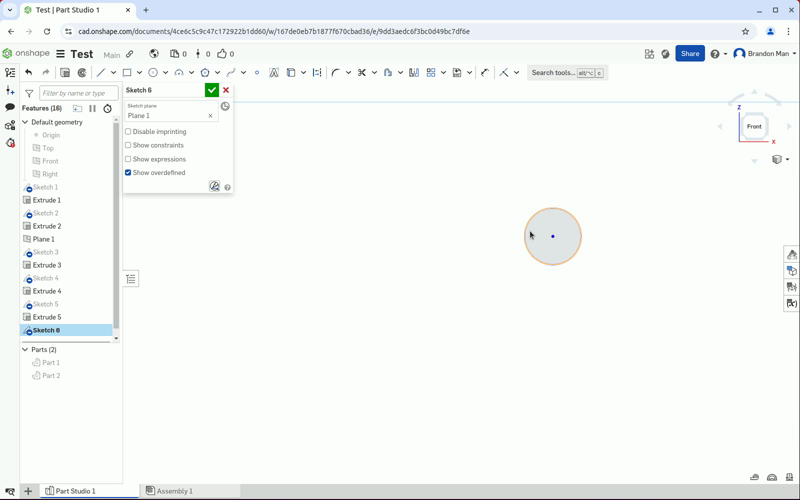
scroll(-6)
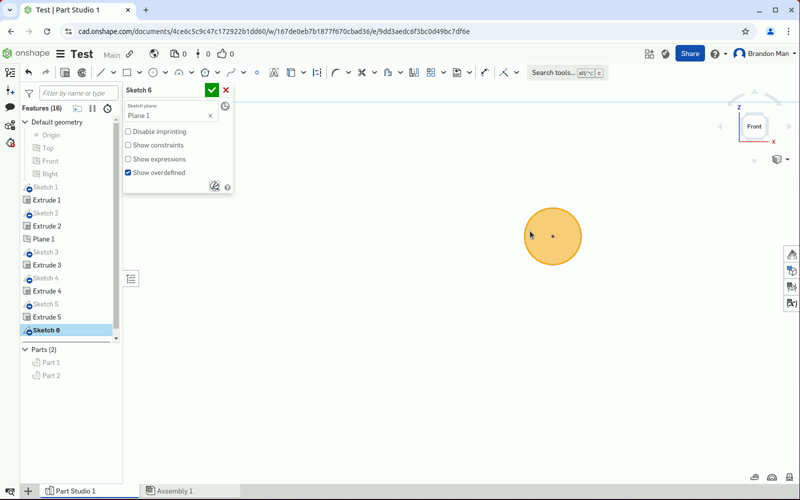
scroll(-6)
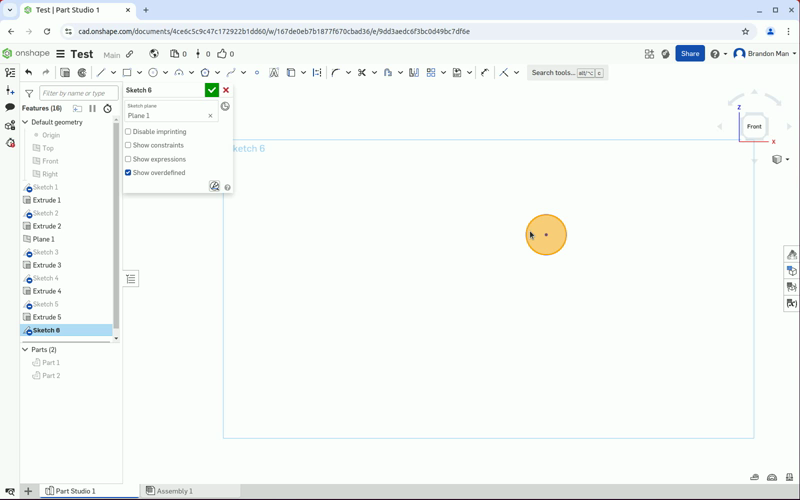
scroll(-6)
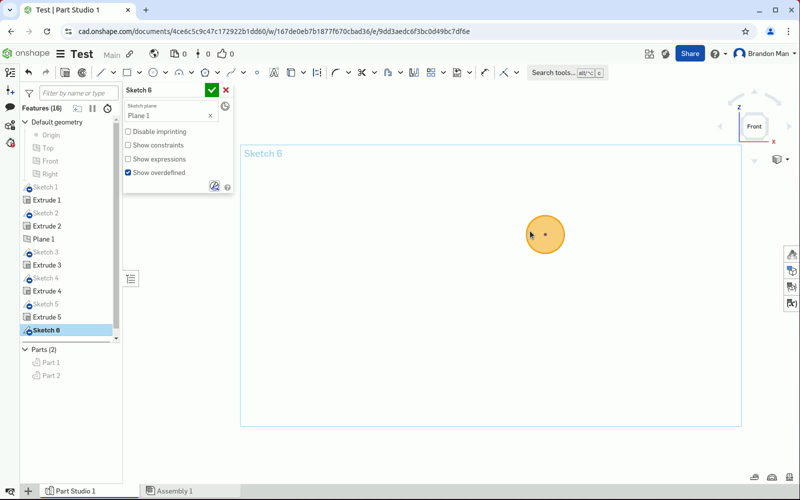
scroll(-6)
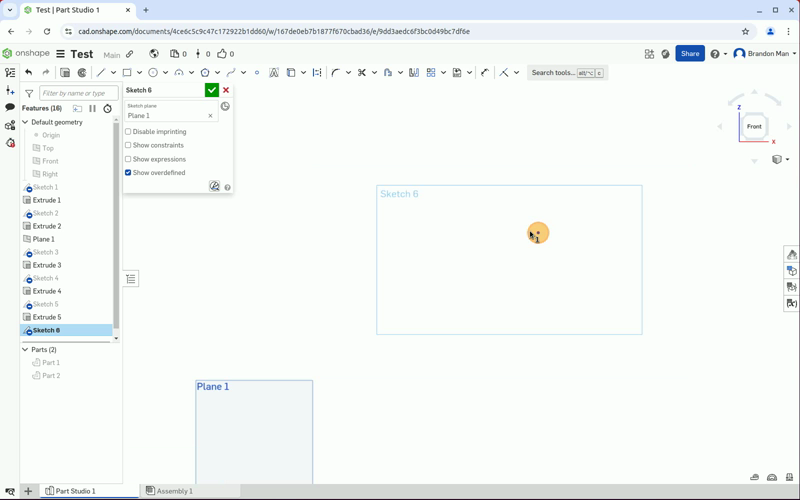
scroll(-6)
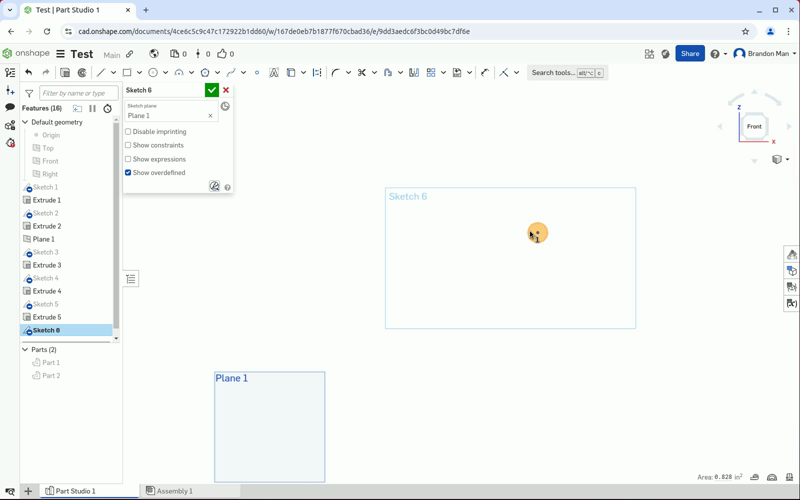
scroll(-6)
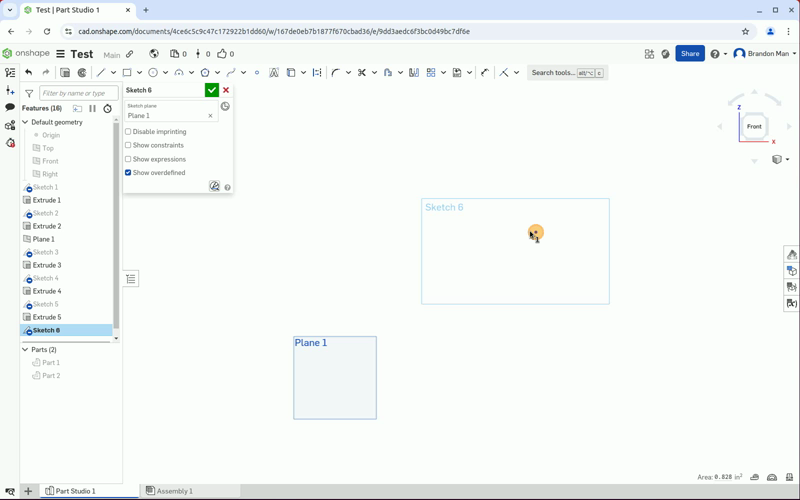
scroll(-6)
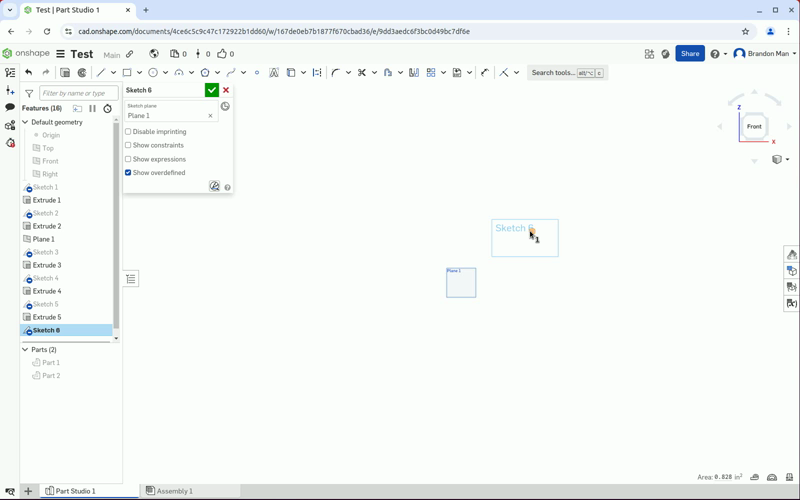
mouse_move(73, 352)
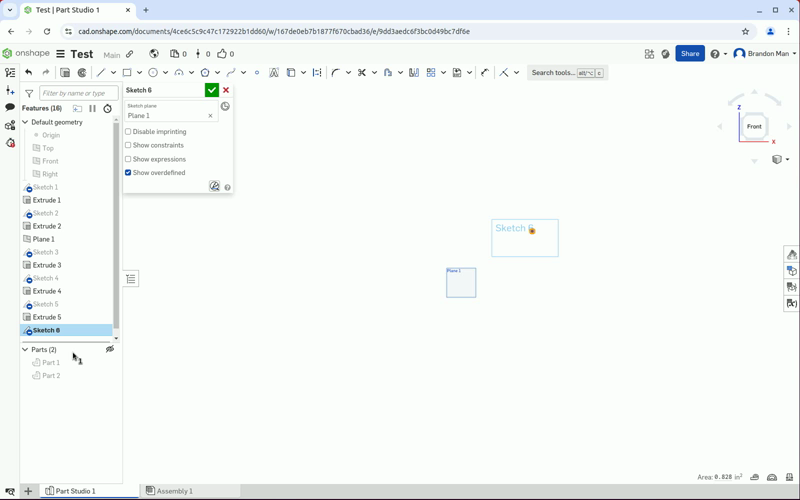
key(shift+y)
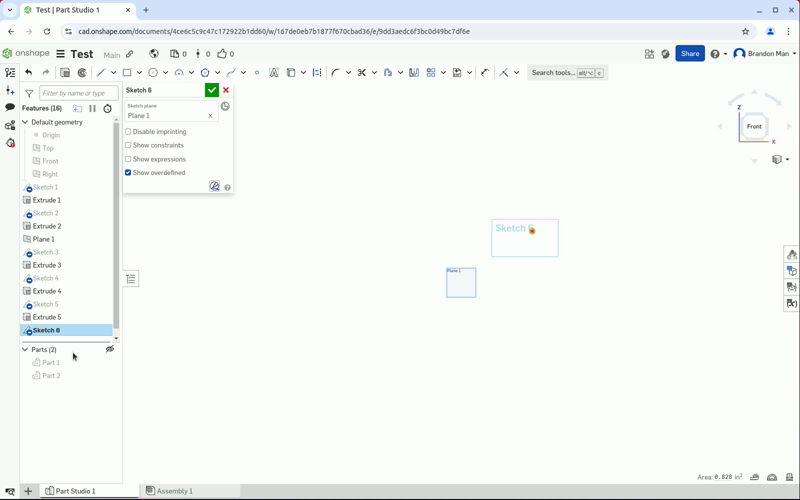
key(shift+e)
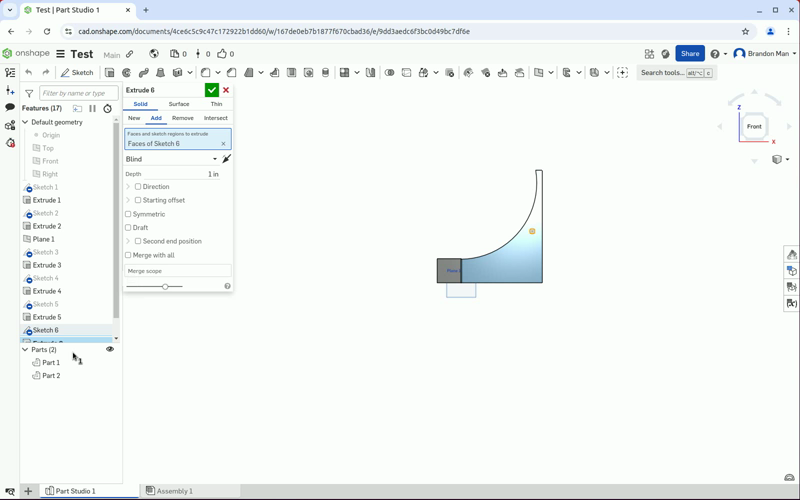
mouse_move(143, 106)
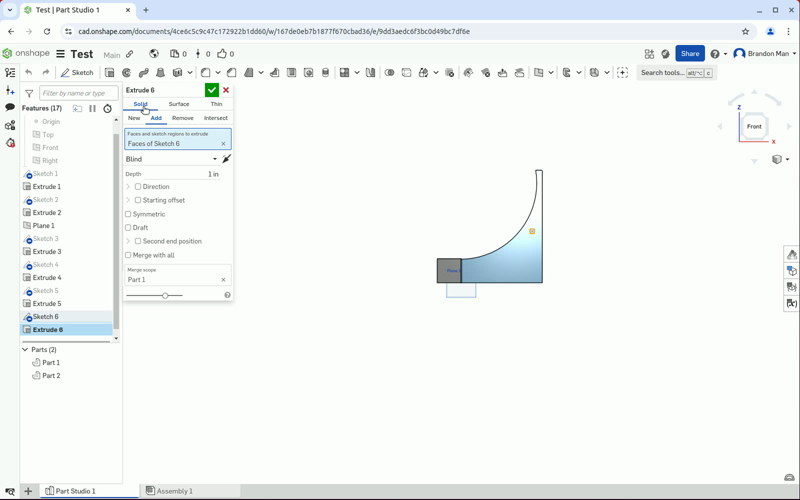
click(143, 106)
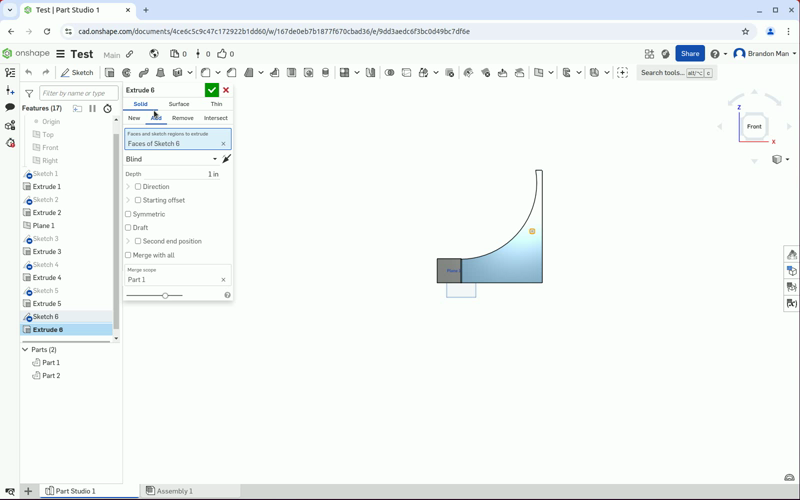
mouse_move(186, 120)
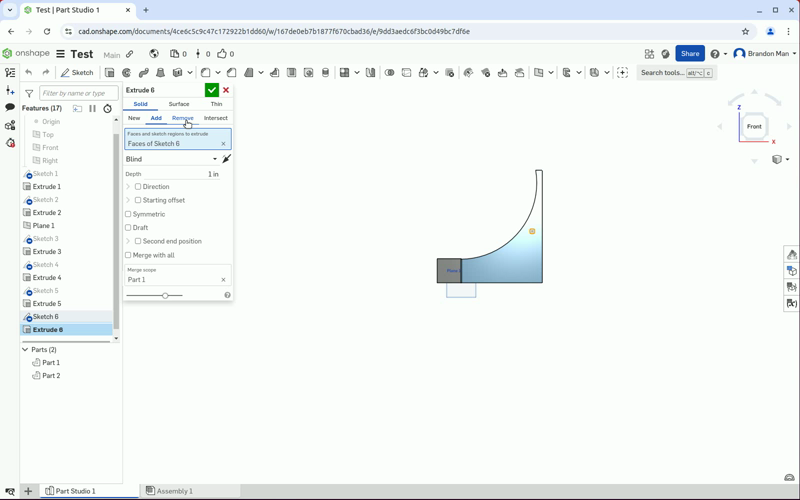
click(186, 120)
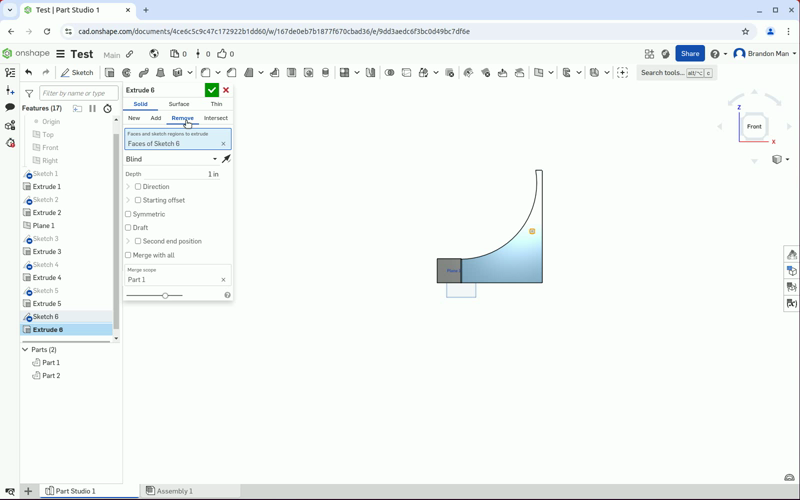
key(tab, 4)
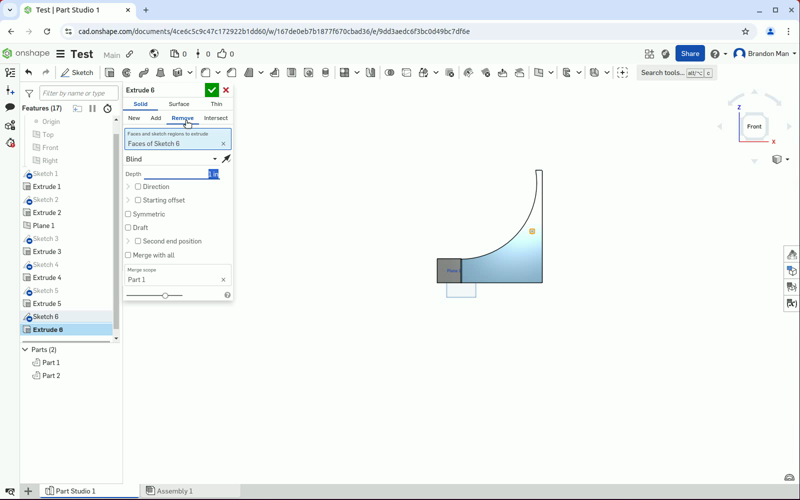
text(2.407)
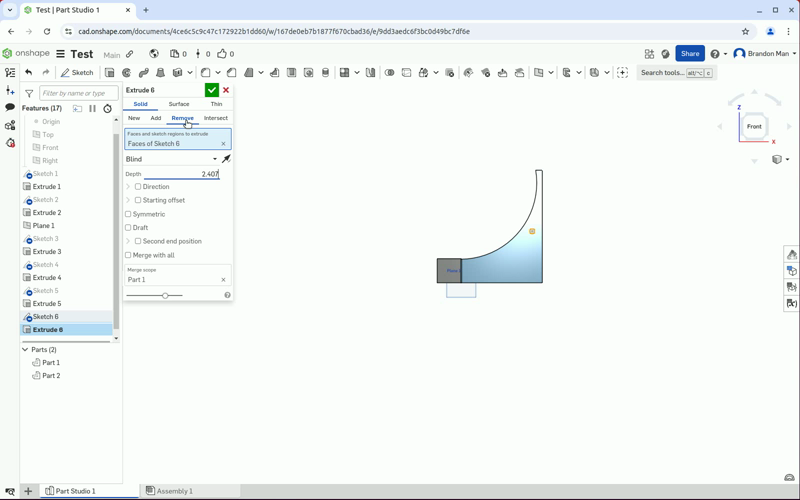
key(tab, 6)
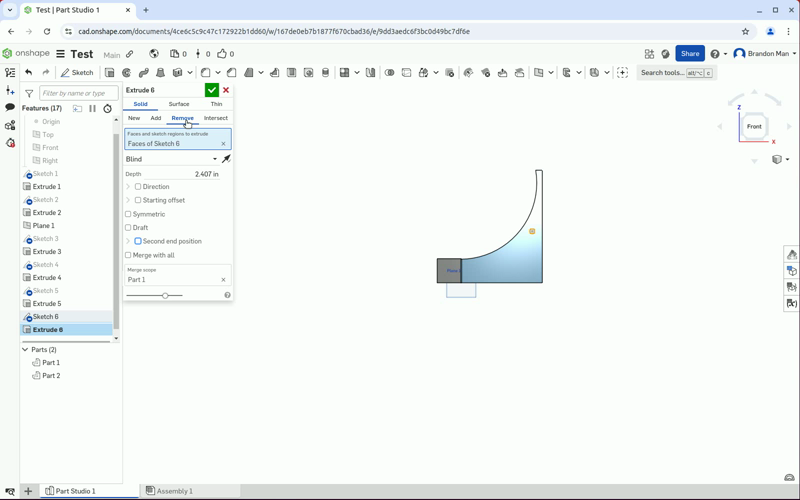
key(space)
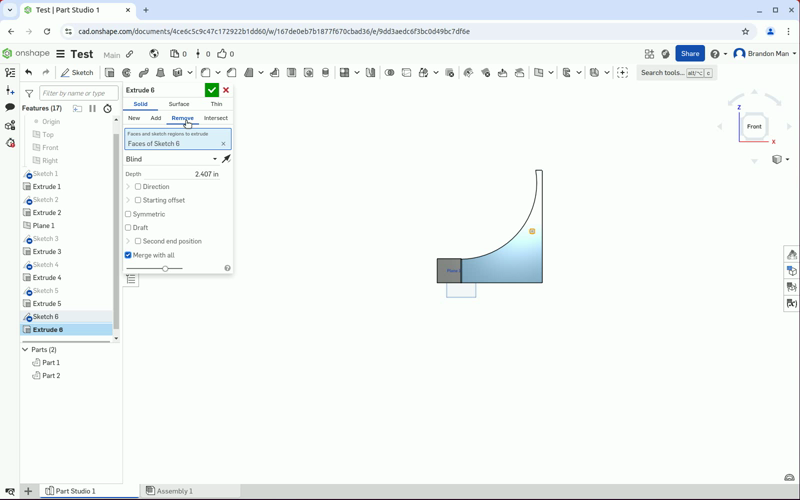
key(enter)
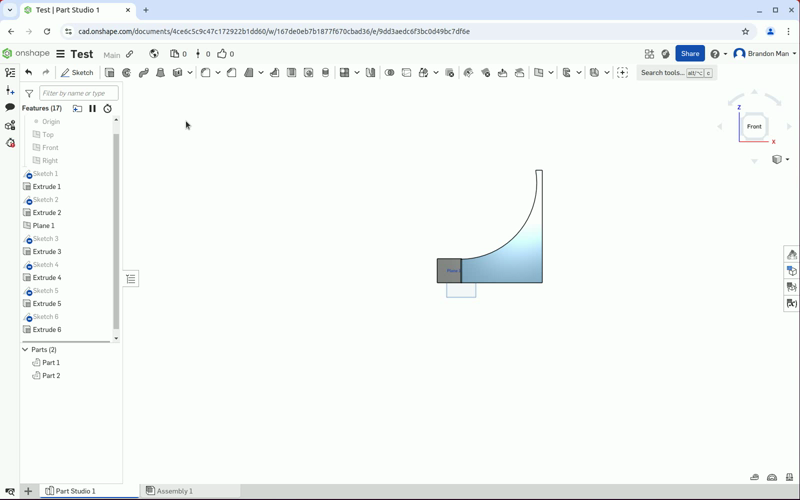
key(shift+h)
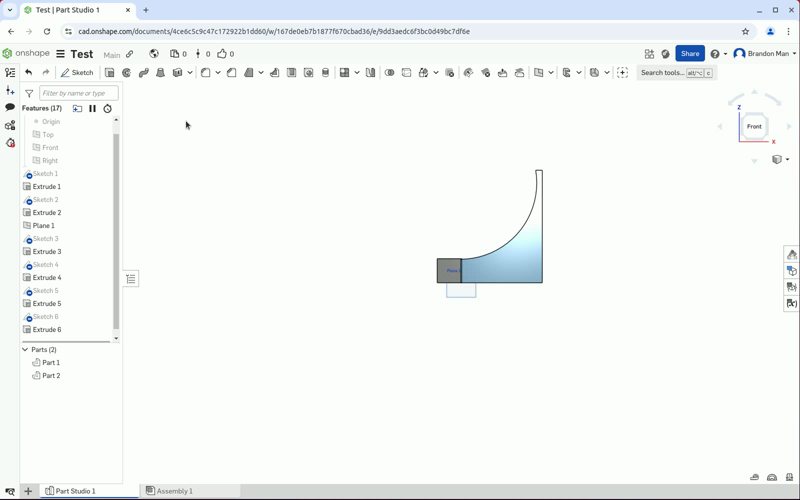
key(shift+h)
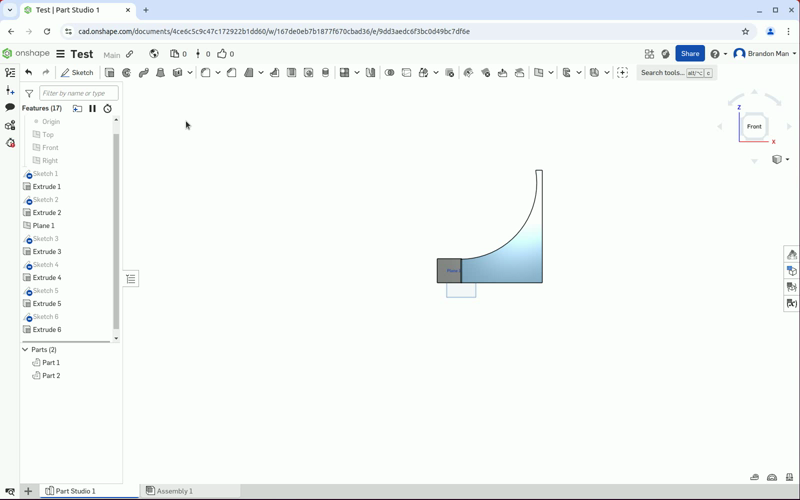
mouse_move(69, 176)
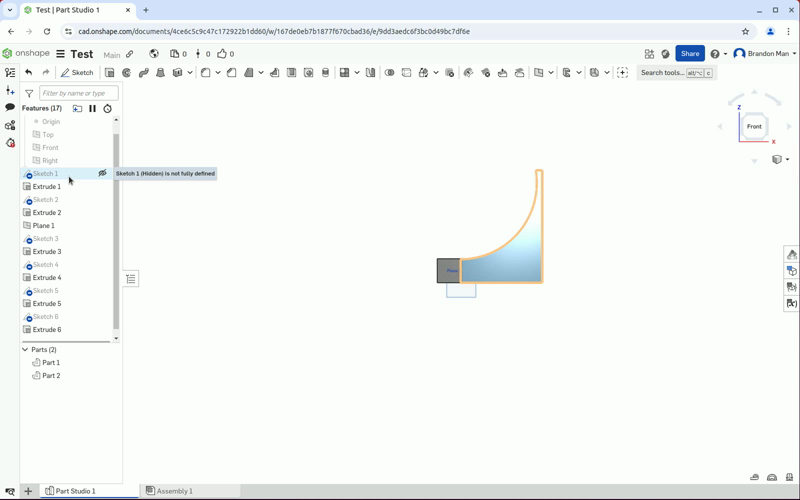
click(69, 176)
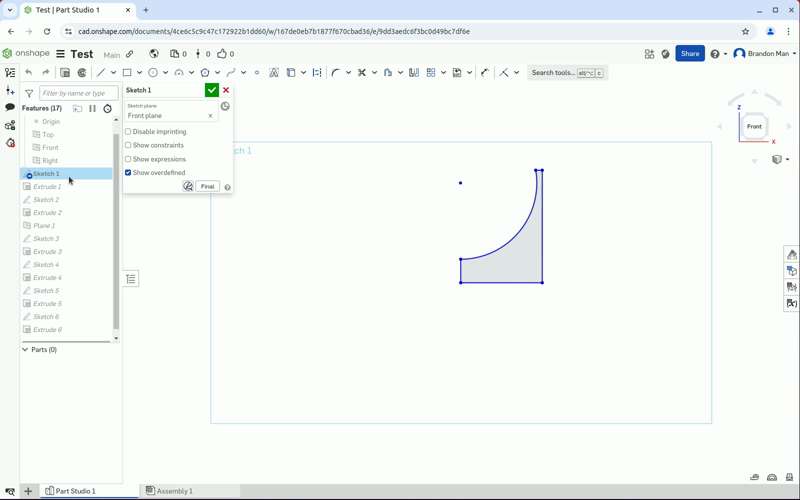
mouse_move(229, 92)
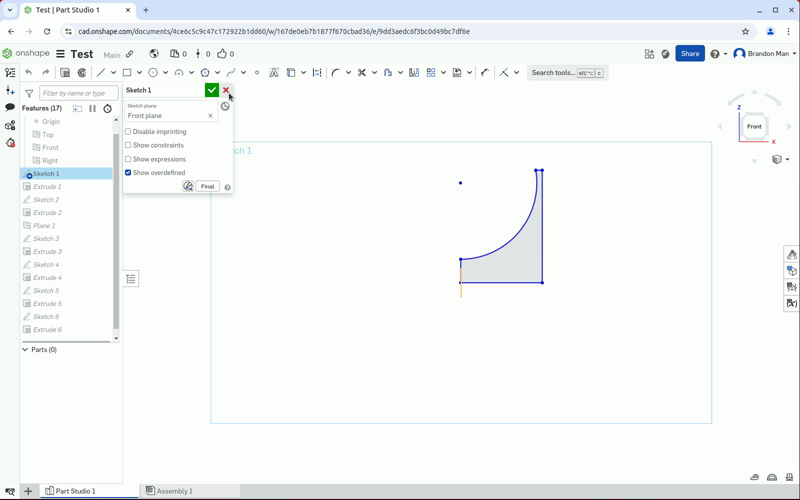
click(229, 92)
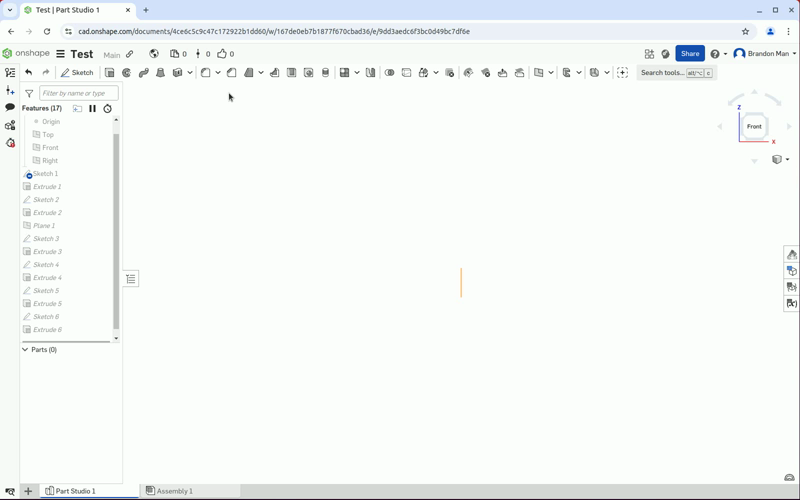
key(shift+s)
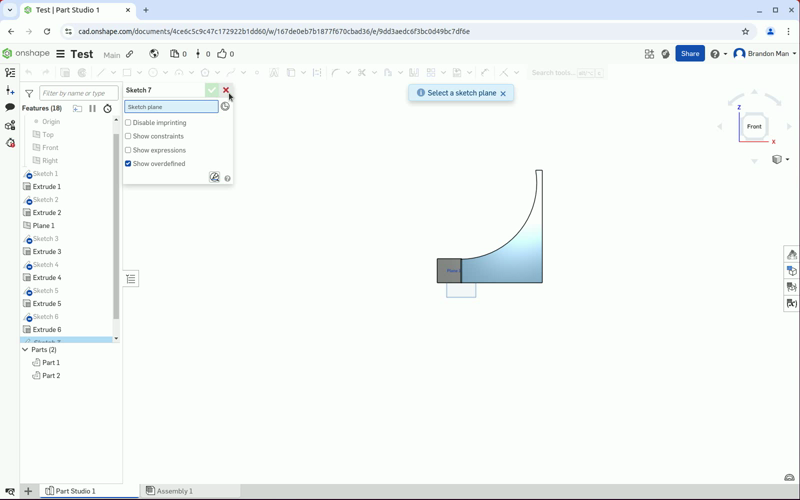
mouse_move(69, 215)
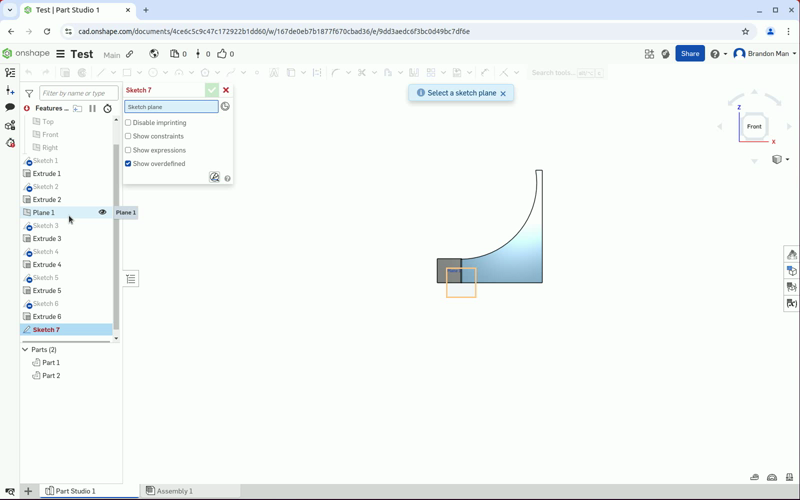
click(69, 215)
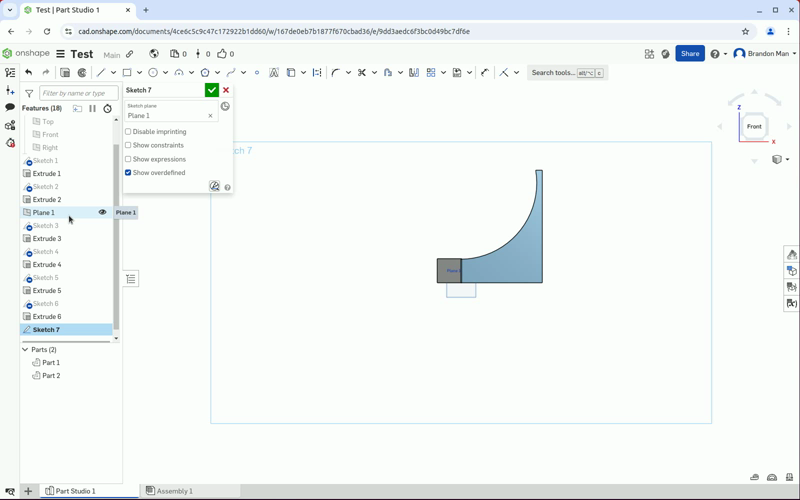
mouse_move(73, 352)
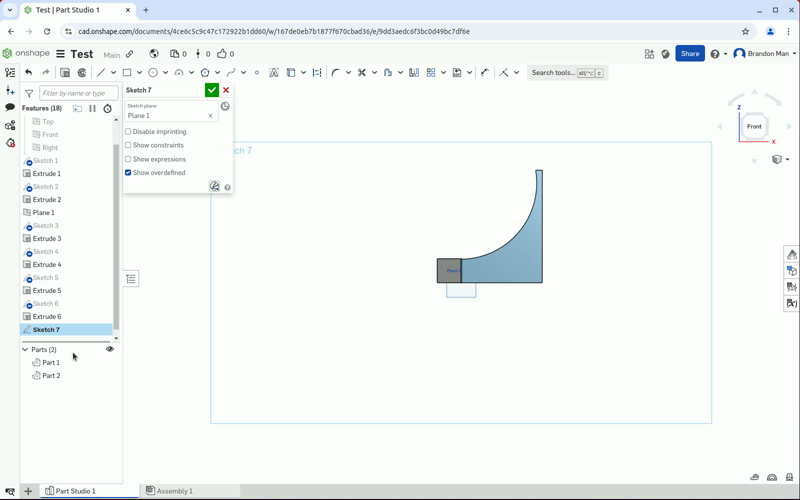
key(y)
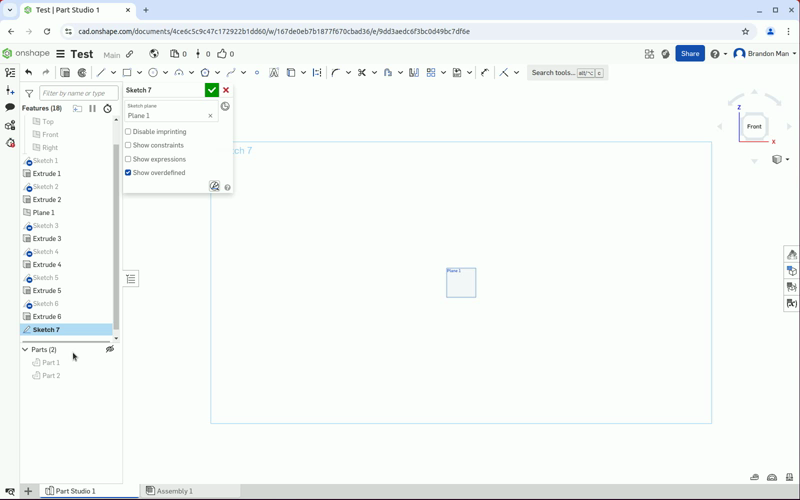
key(c)
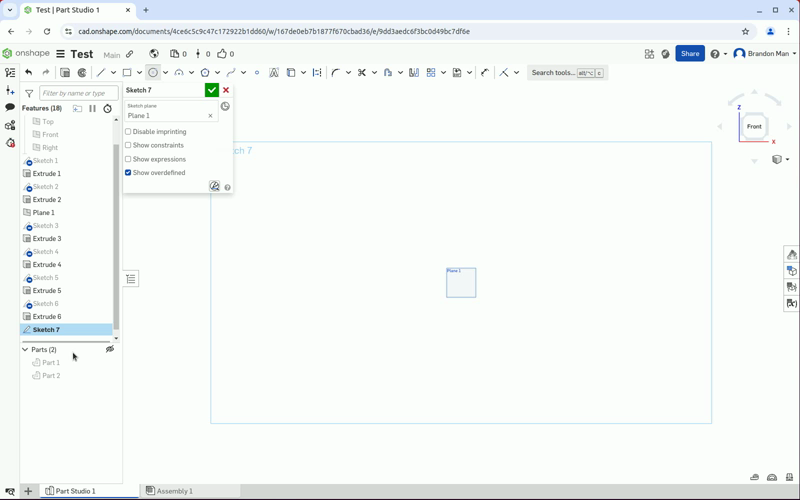
key_down(shift)
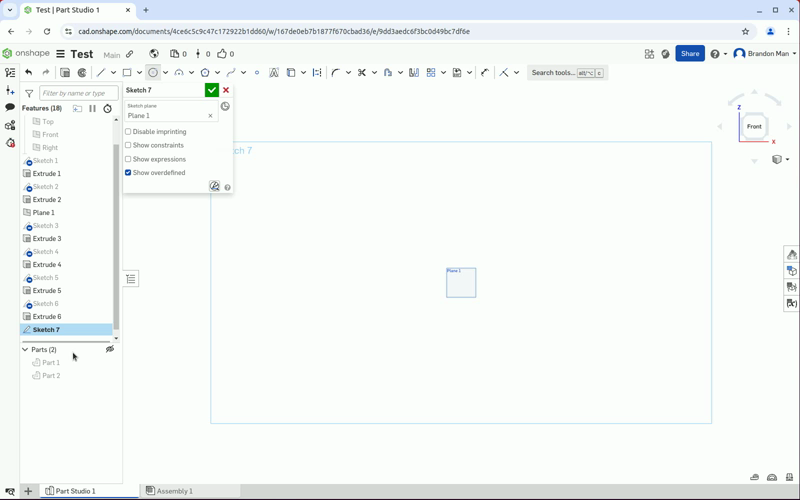
mouse_move(540, 176)
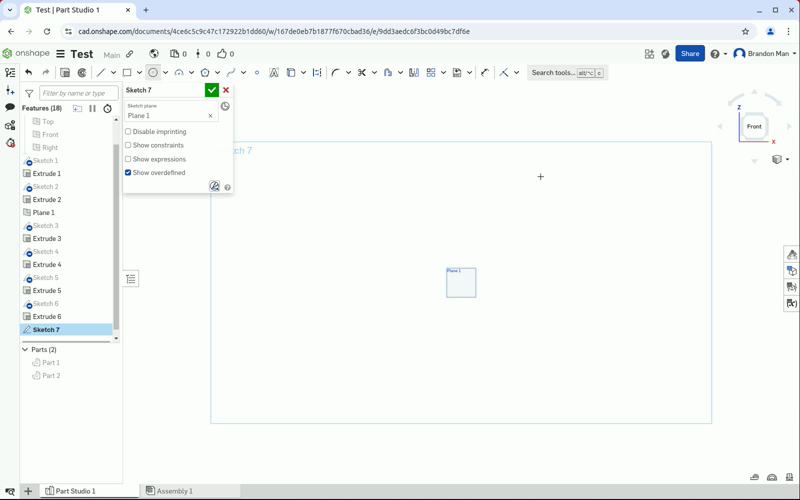
click(540, 176)
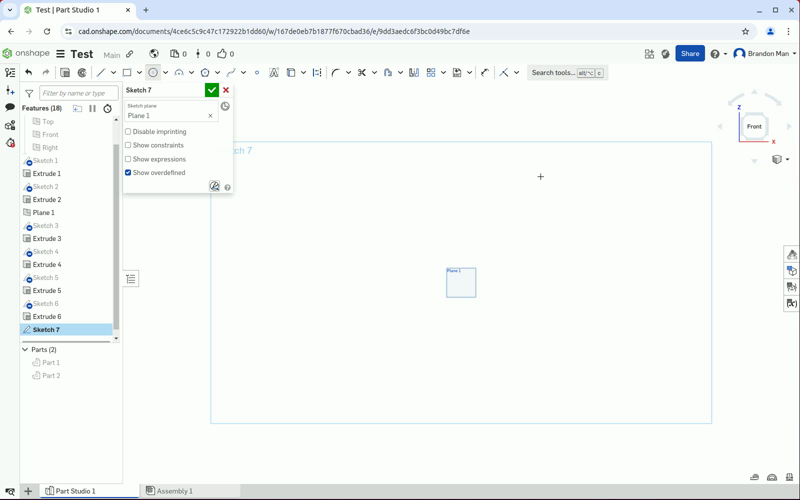
key_up(shift)
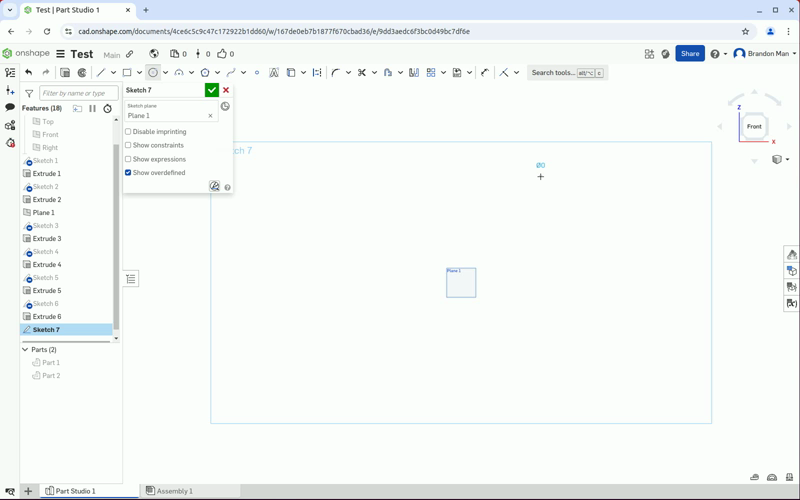
mouse_move(543, 176)
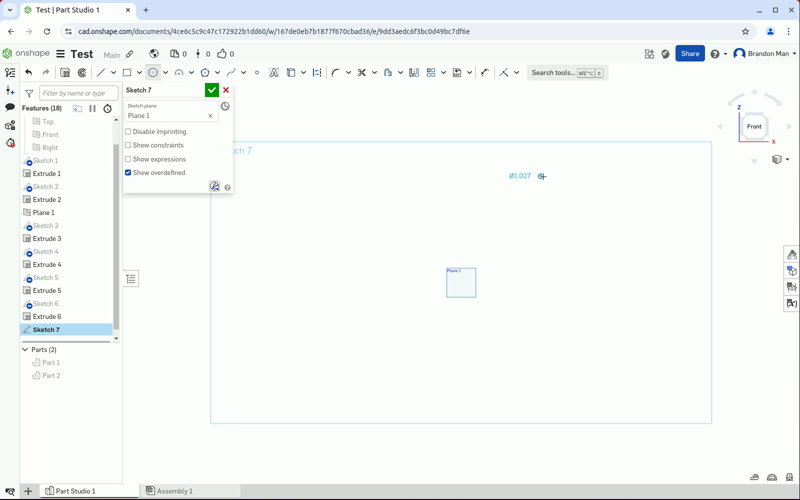
scroll(6)
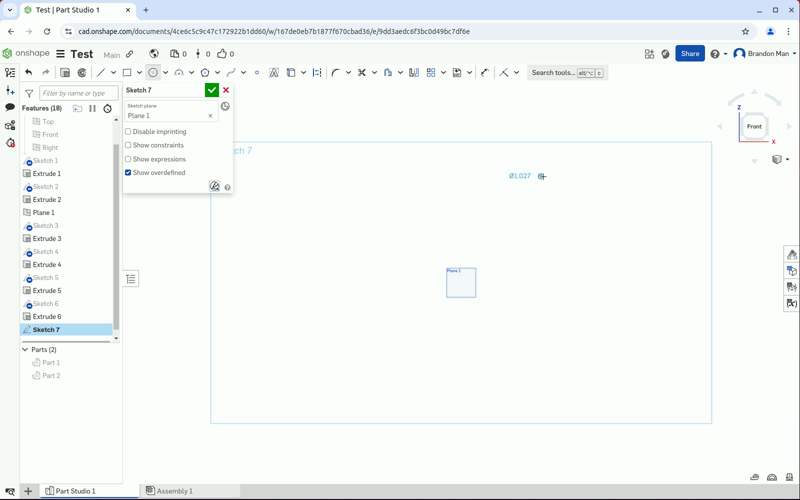
scroll(6)
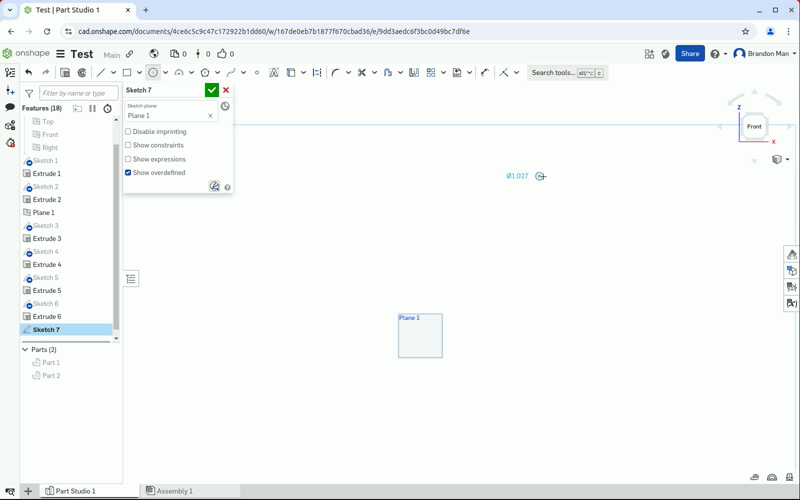
scroll(6)
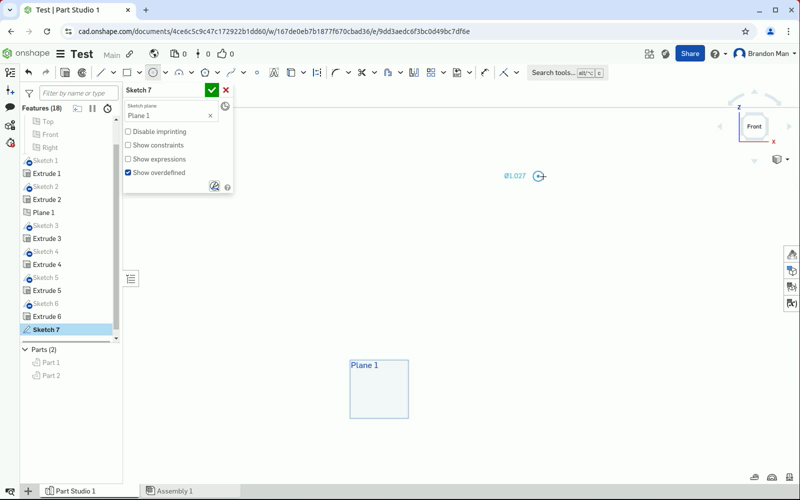
scroll(6)
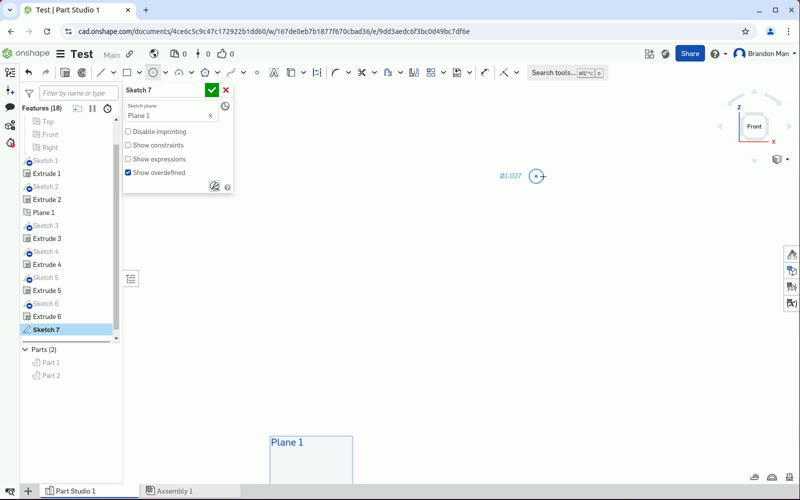
scroll(6)
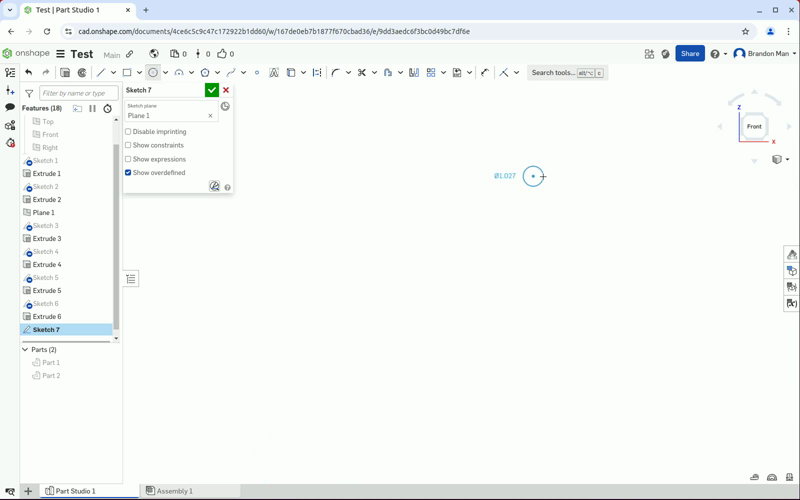
scroll(6)
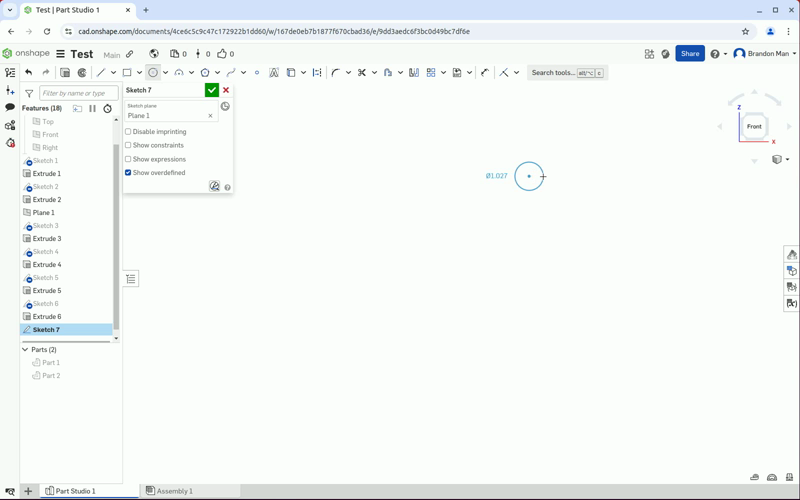
scroll(6)
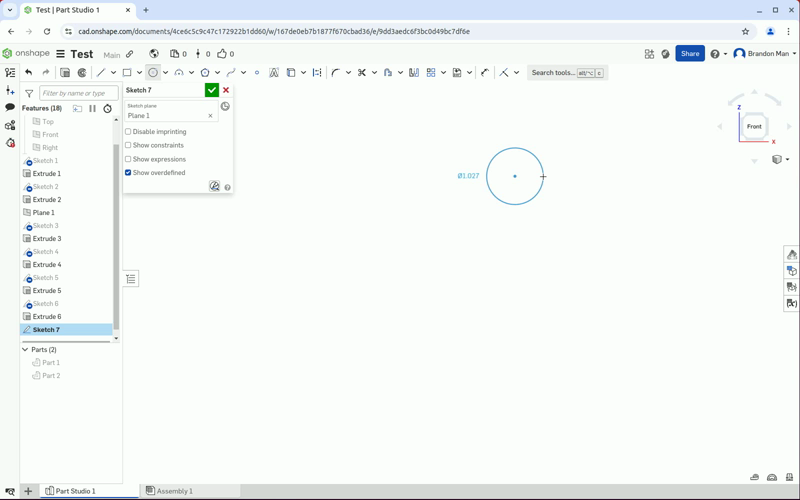
click(543, 176)
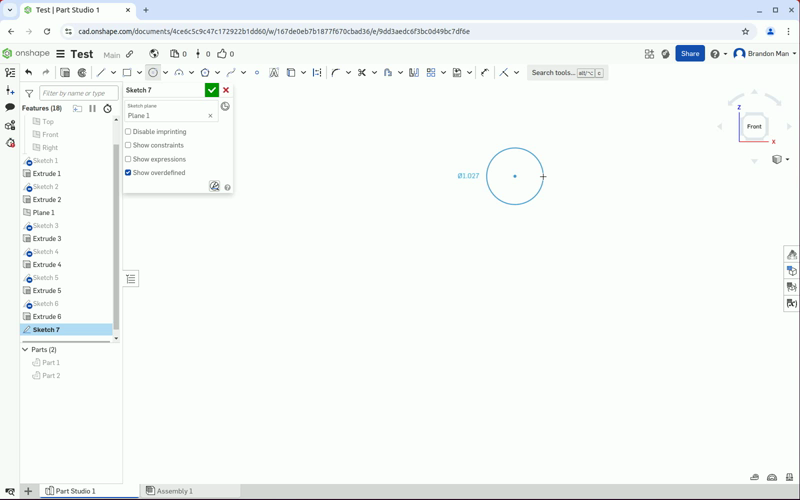
scroll(-6)
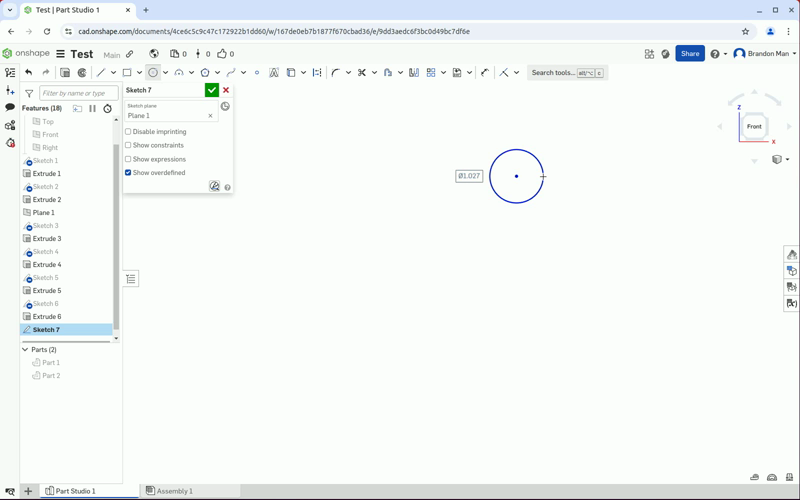
scroll(-6)
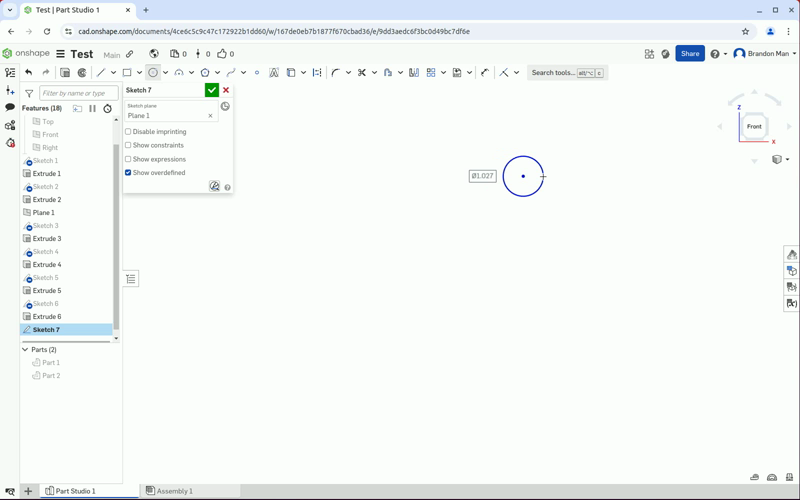
scroll(-6)
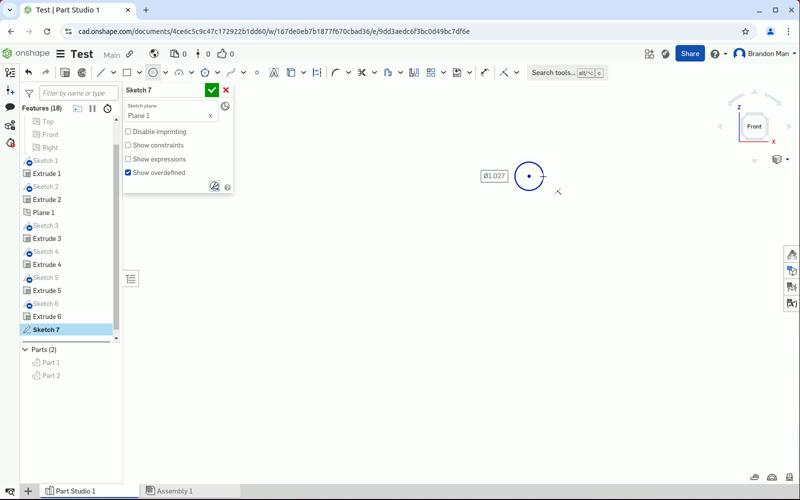
scroll(-6)
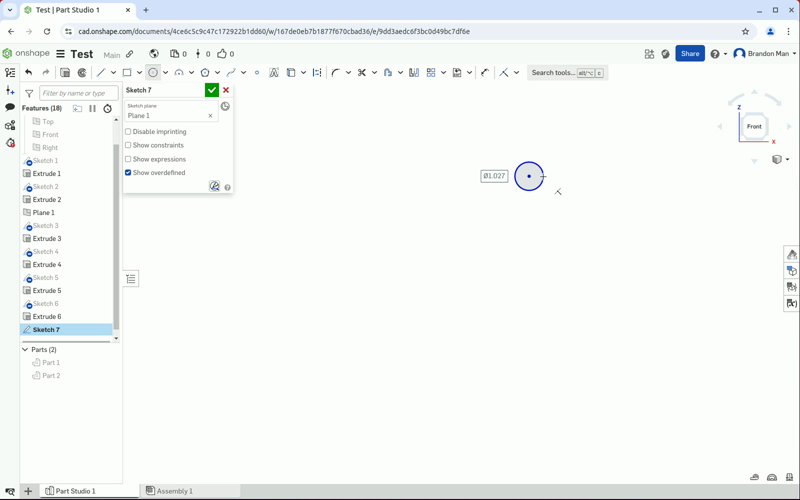
scroll(-6)
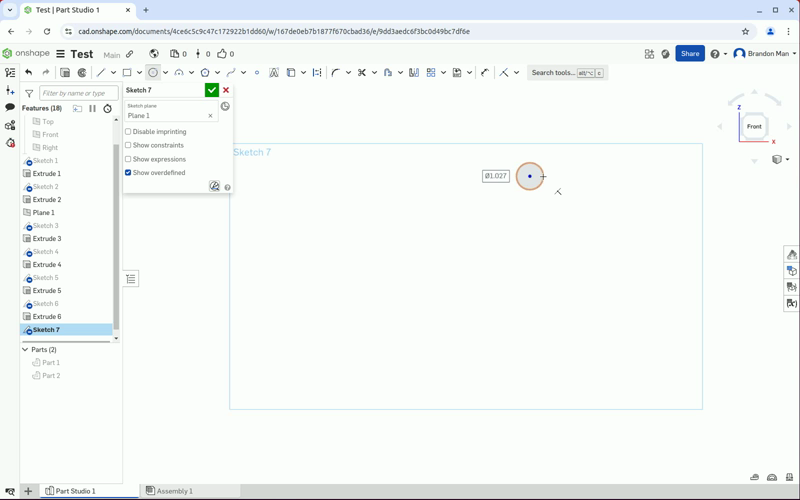
scroll(-6)
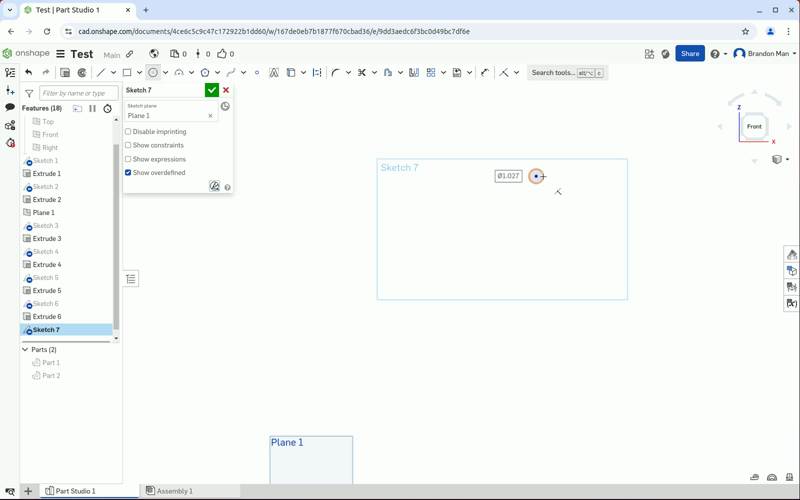
scroll(-6)
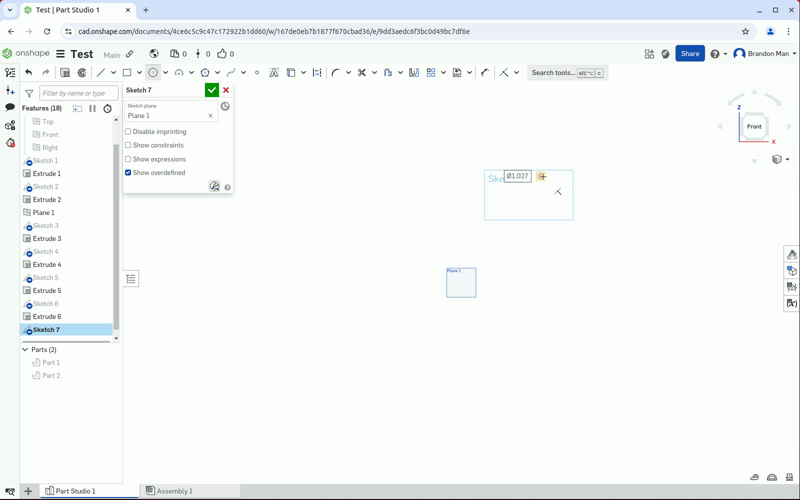
key(esc)
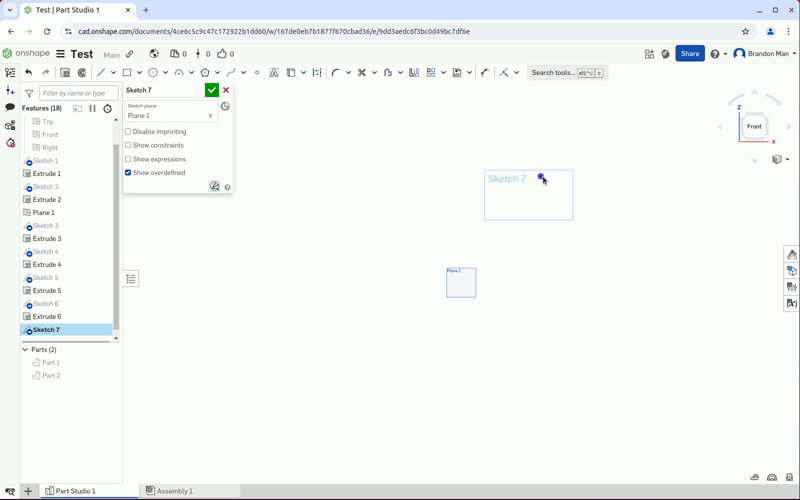
mouse_move(540, 176)
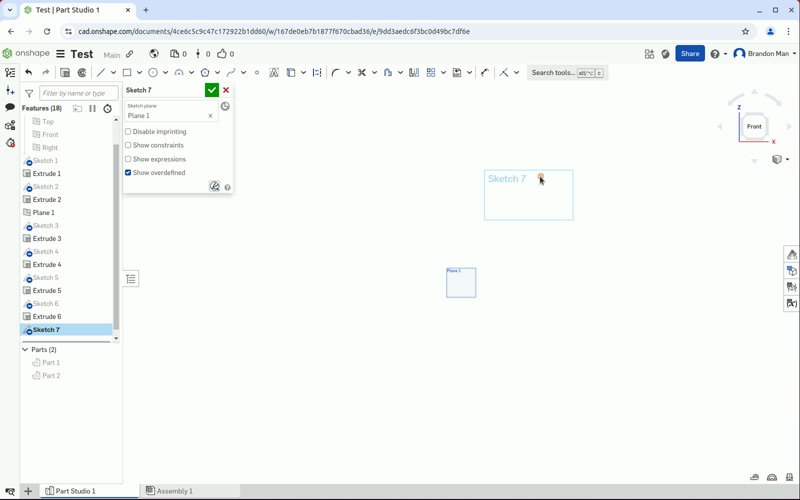
scroll(6)
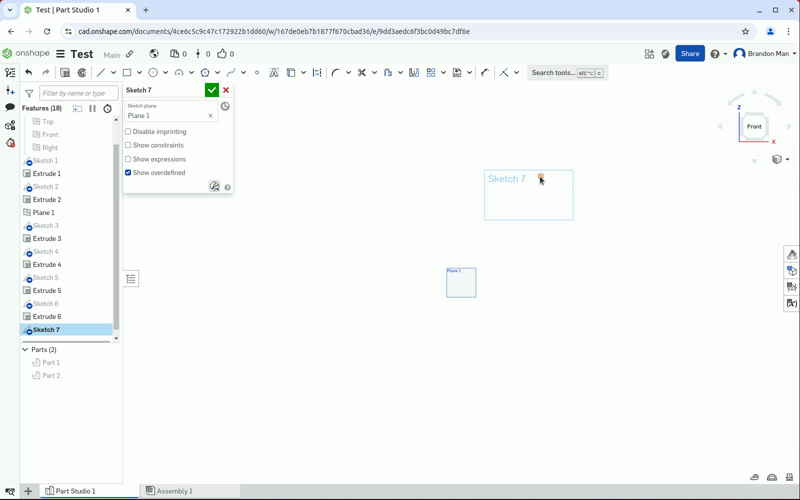
scroll(6)
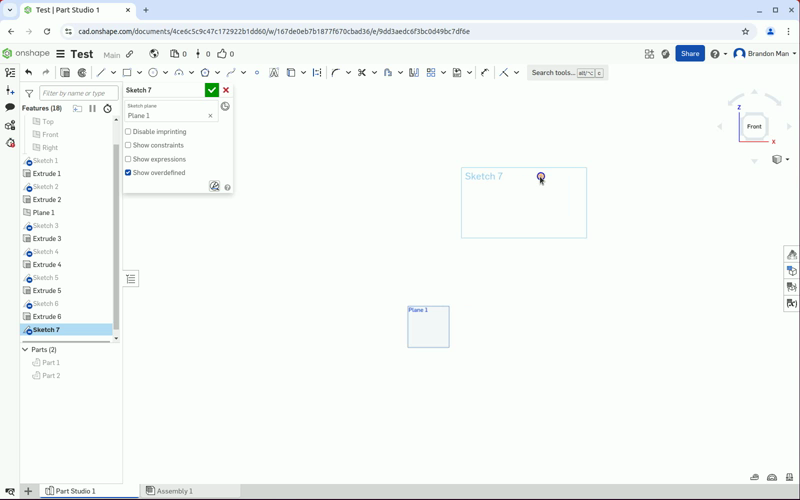
scroll(6)
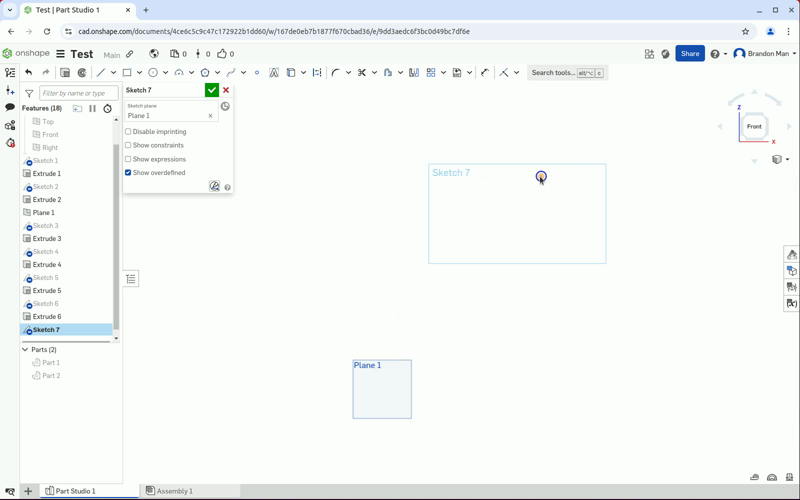
scroll(6)
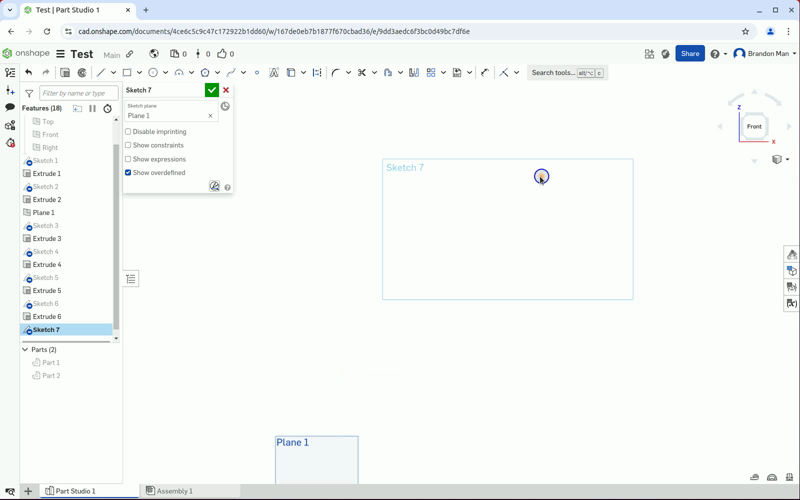
scroll(6)
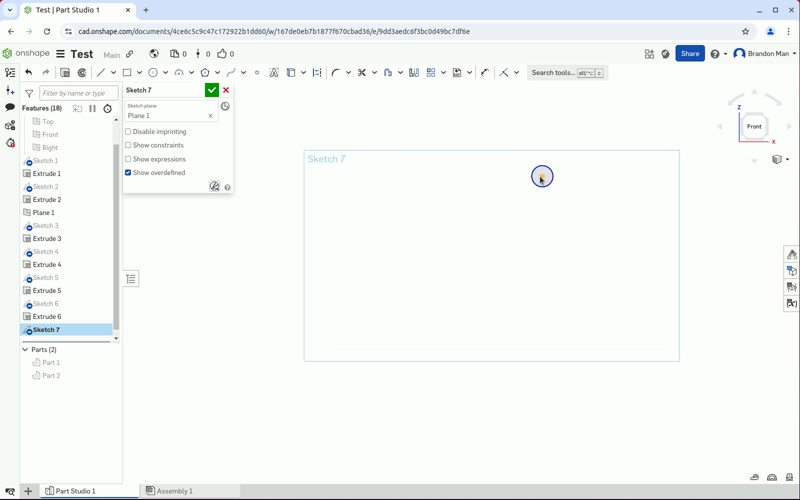
scroll(6)
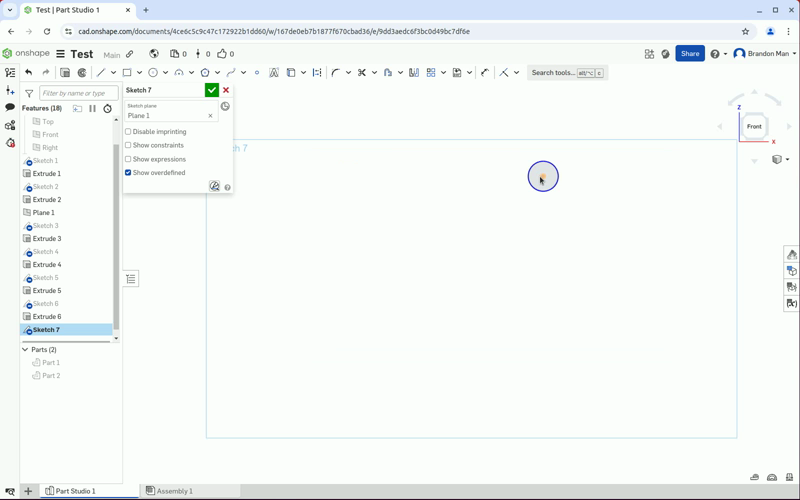
scroll(6)
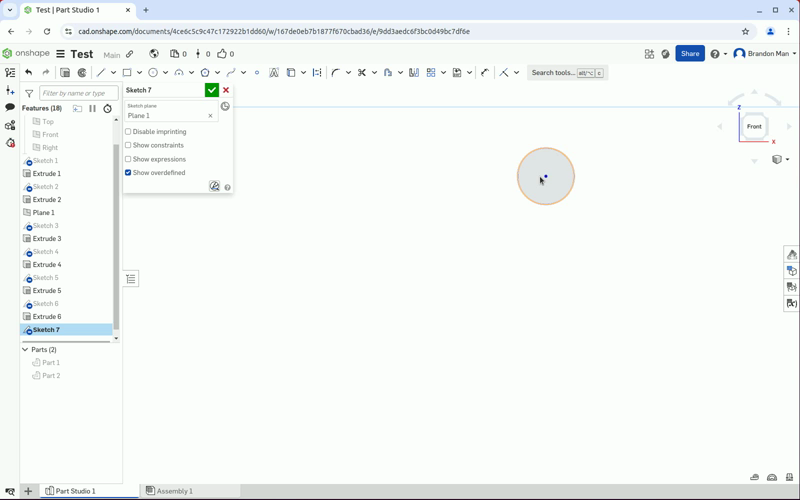
click(540, 176)
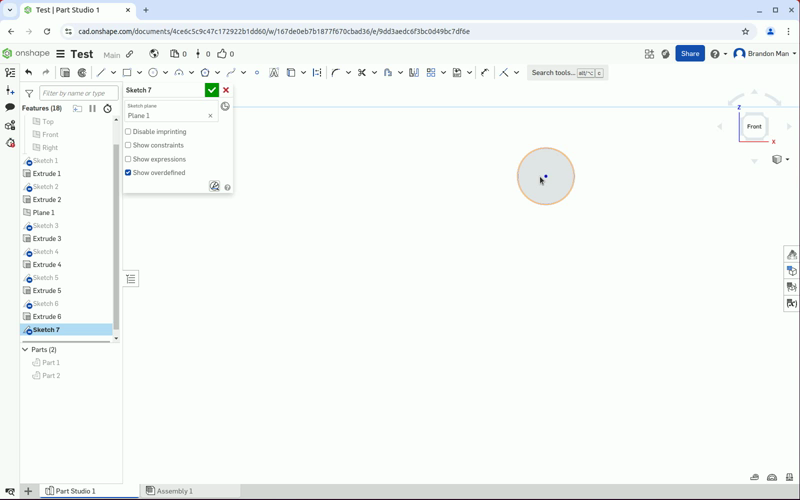
scroll(-6)
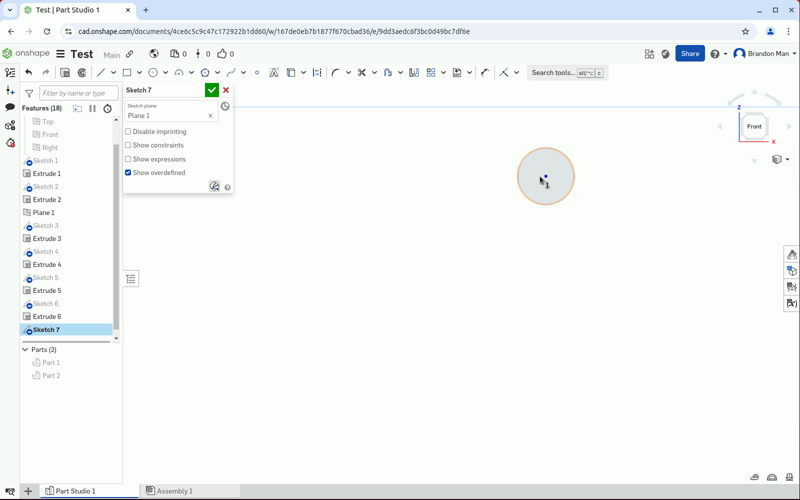
scroll(-6)
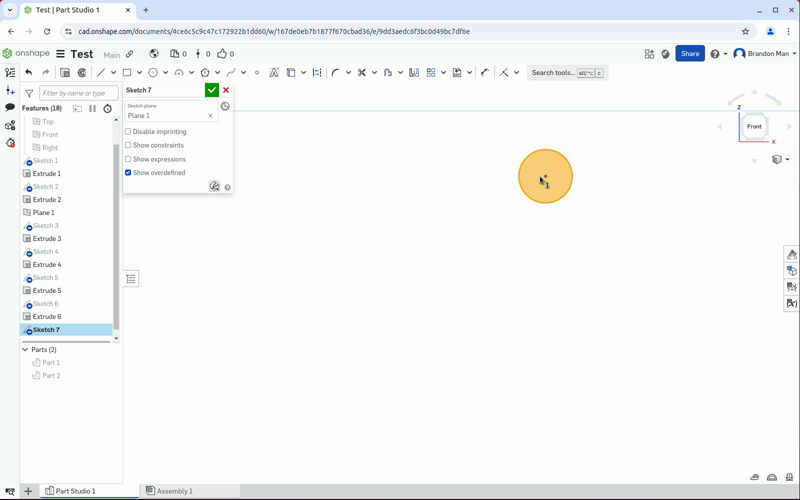
scroll(-6)
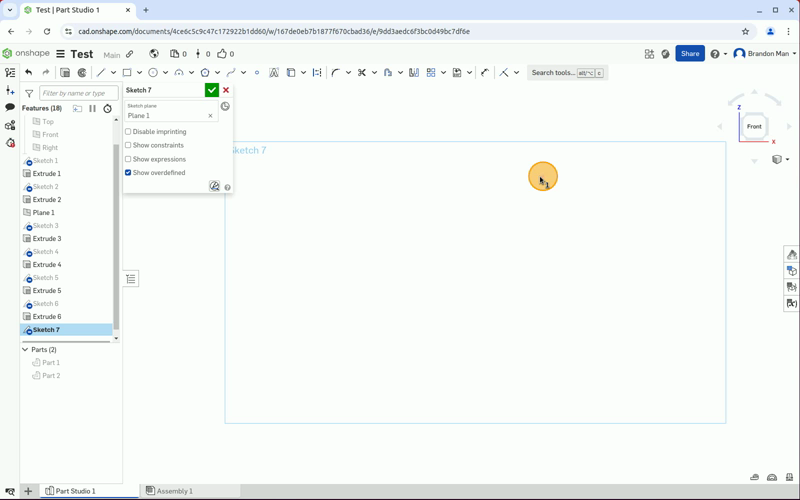
scroll(-6)
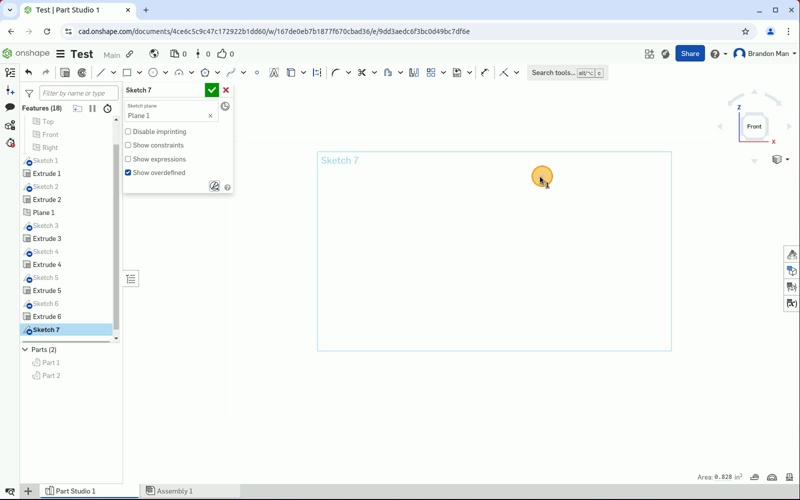
scroll(-6)
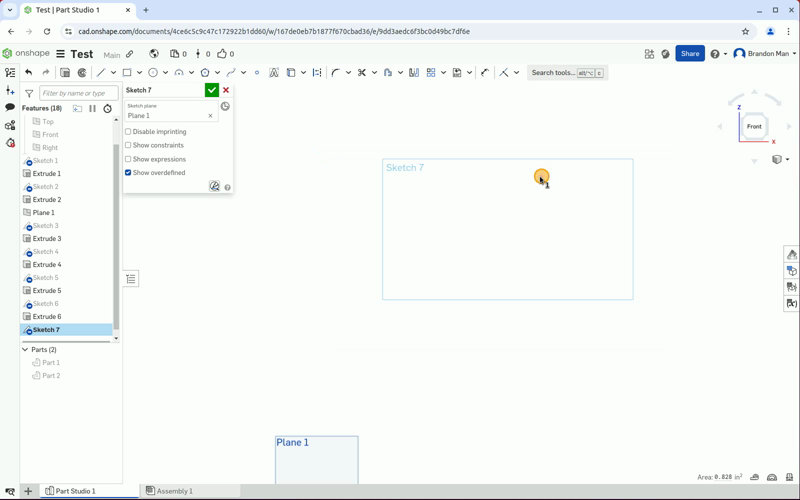
scroll(-6)
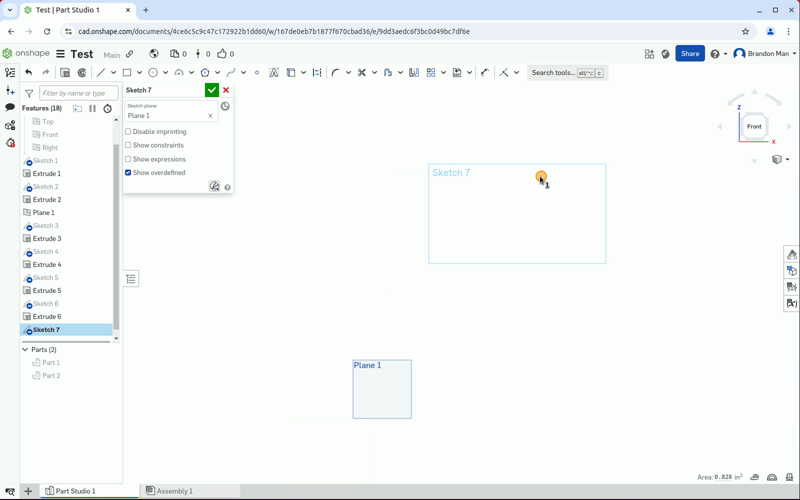
scroll(-6)
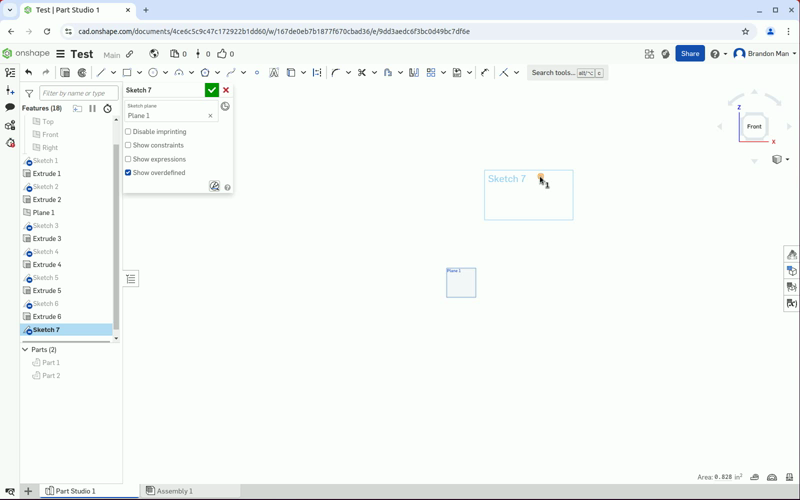
mouse_move(73, 352)
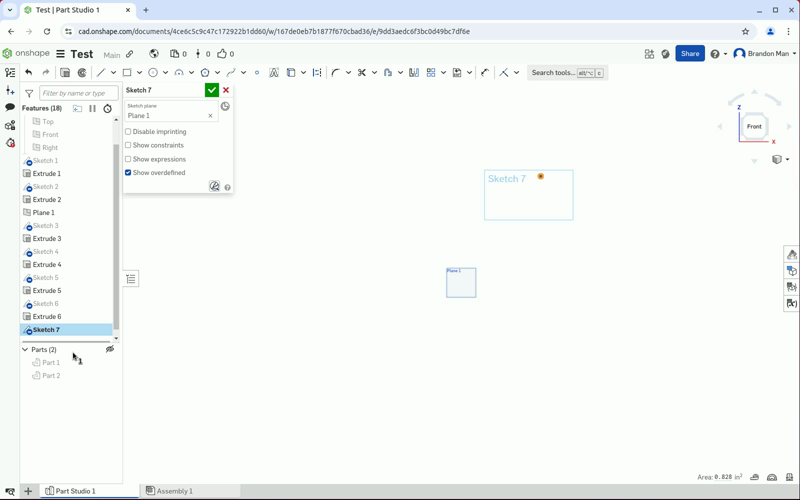
key(shift+y)
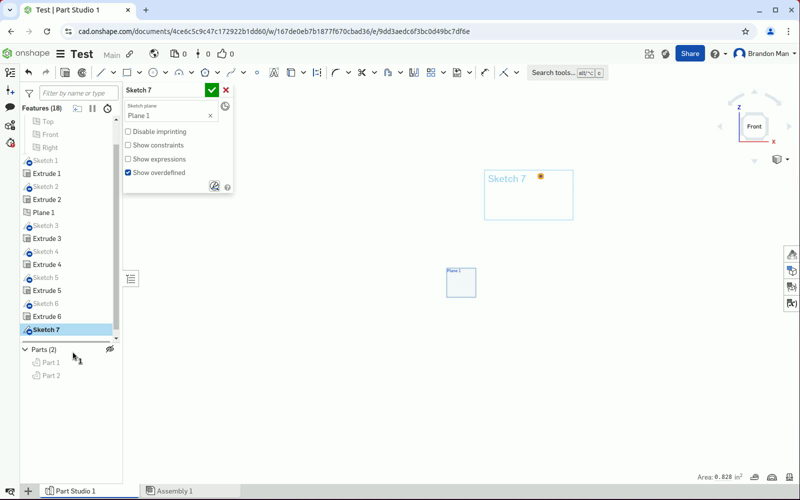
key(shift+e)
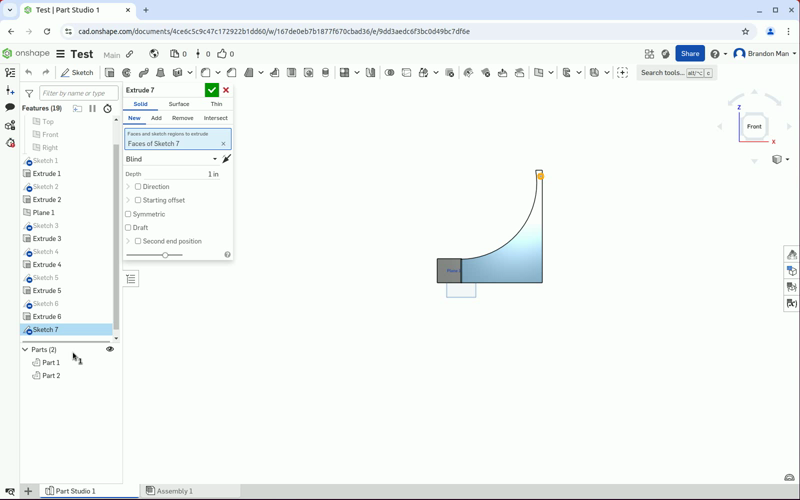
mouse_move(143, 106)
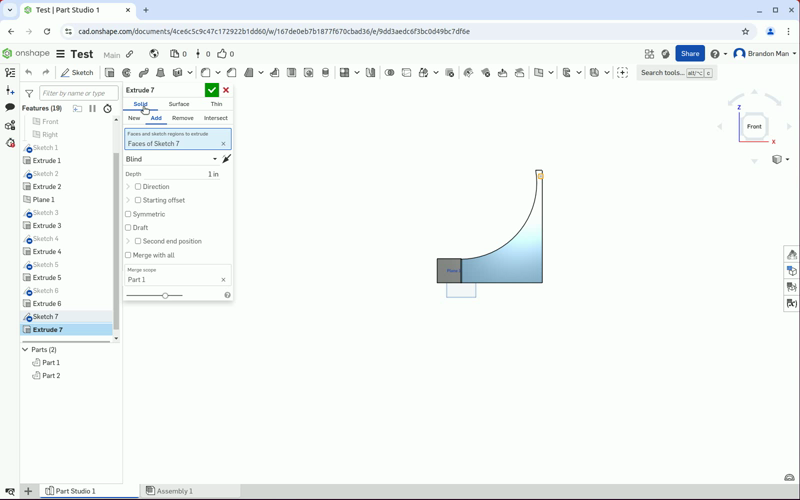
click(143, 106)
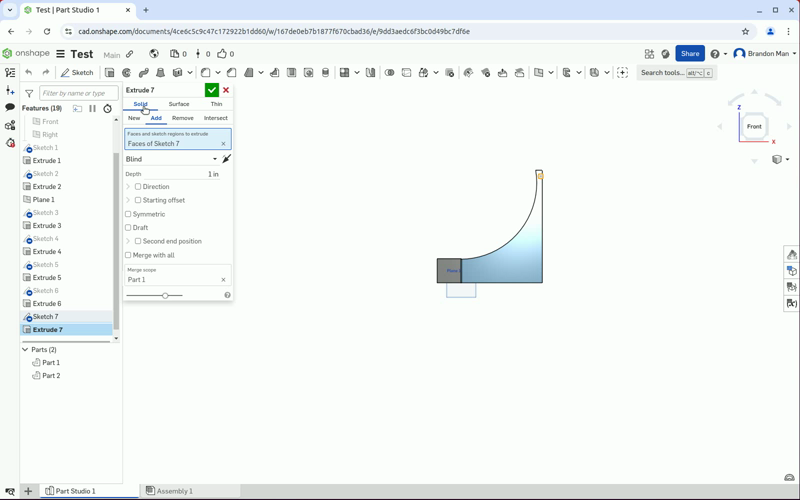
mouse_move(186, 120)
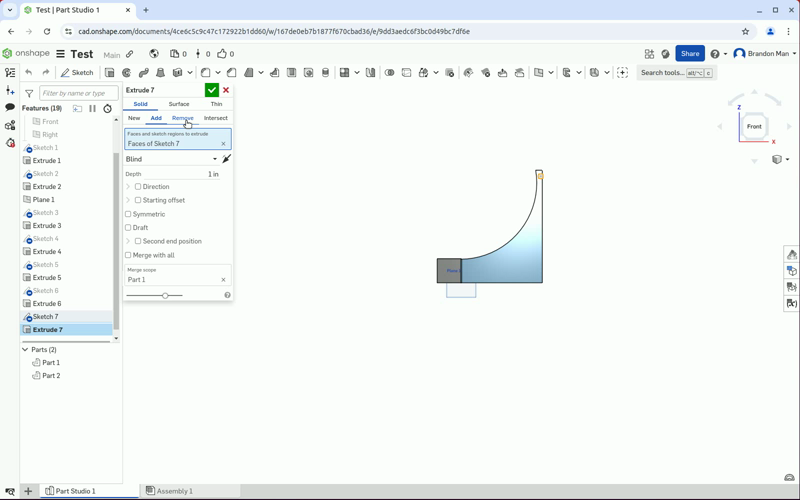
click(186, 120)
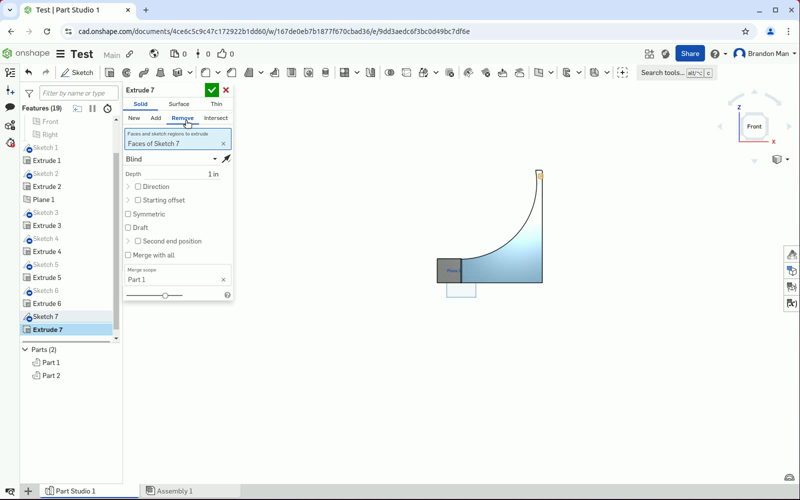
key(tab, 4)
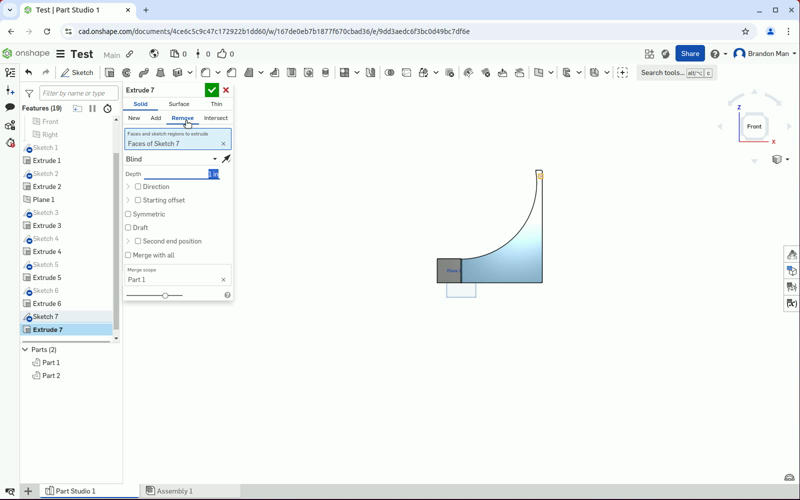
text(2.407)
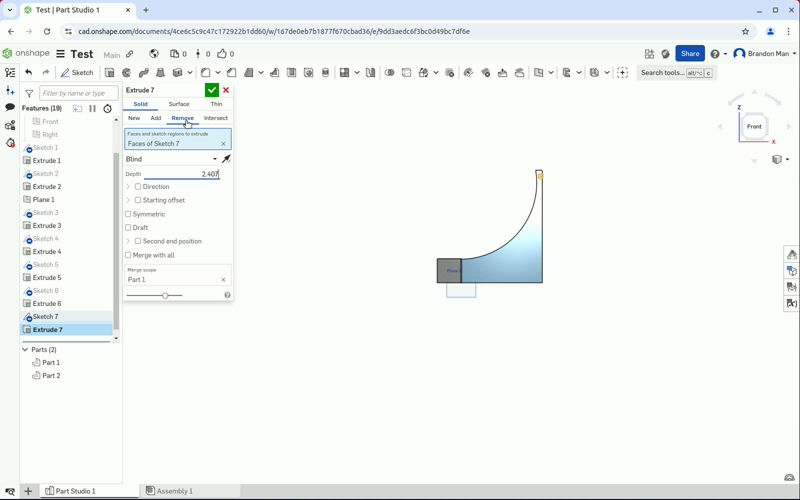
key(tab, 6)
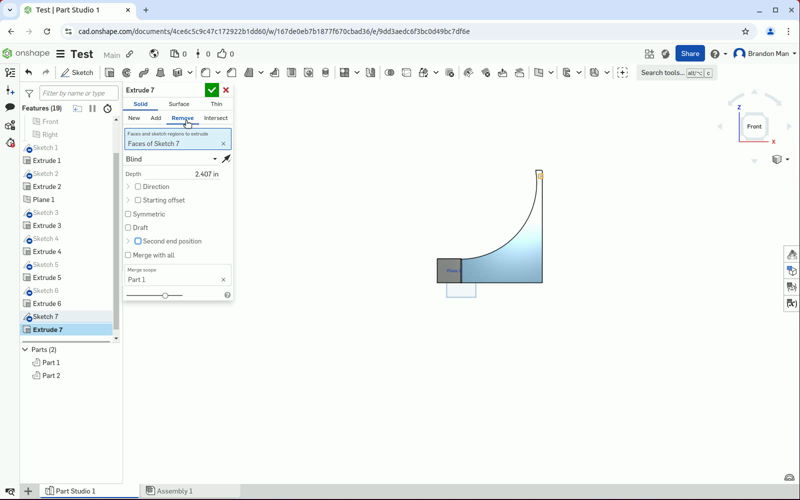
key(space)
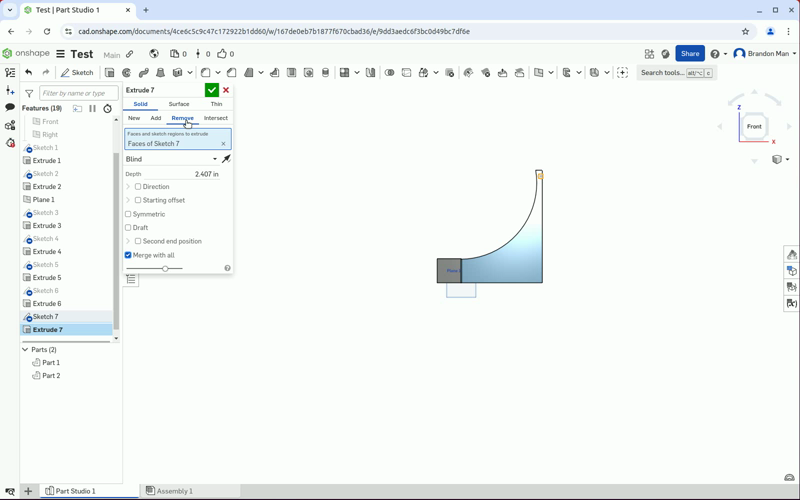
key(enter)
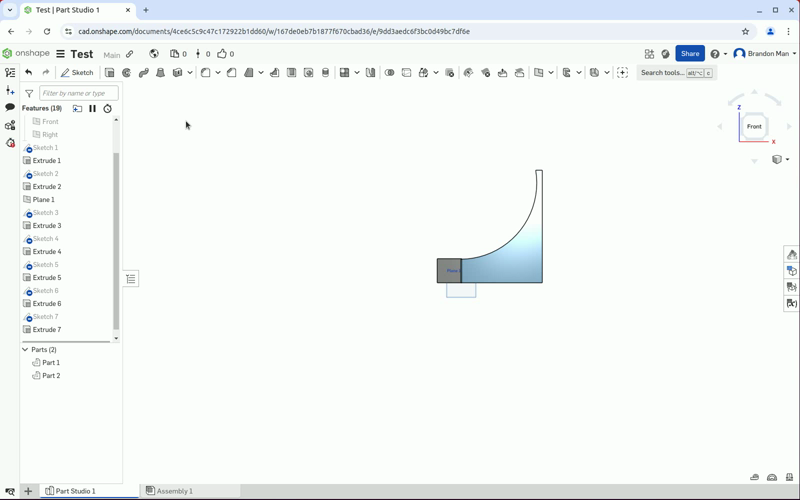
key(shift+h)
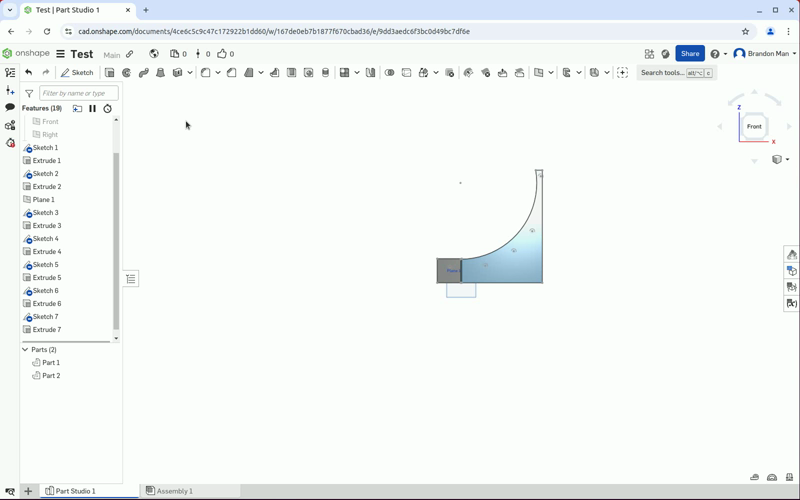
key(shift+h)
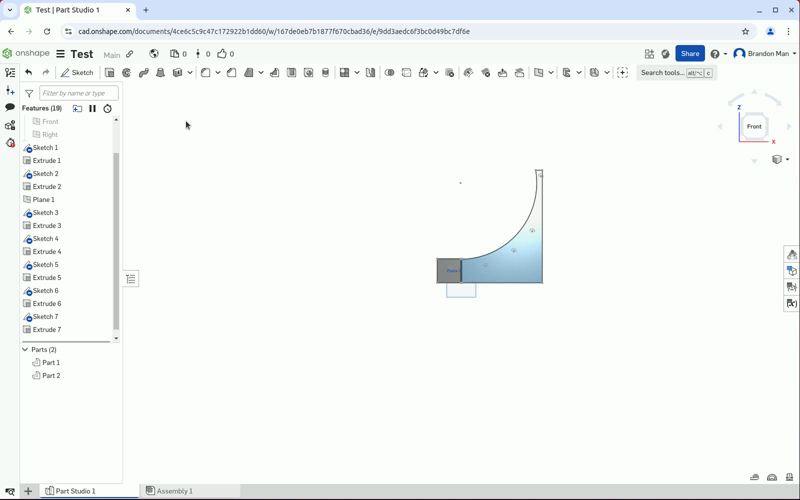
key(shift+7)
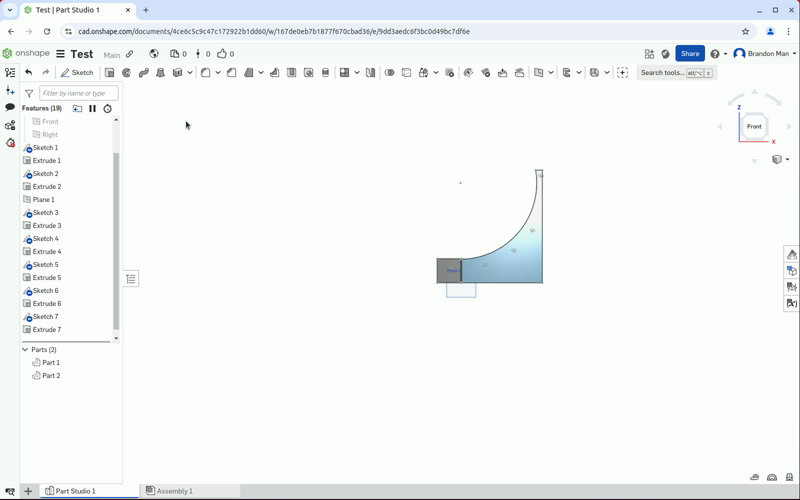
key(left, 2)
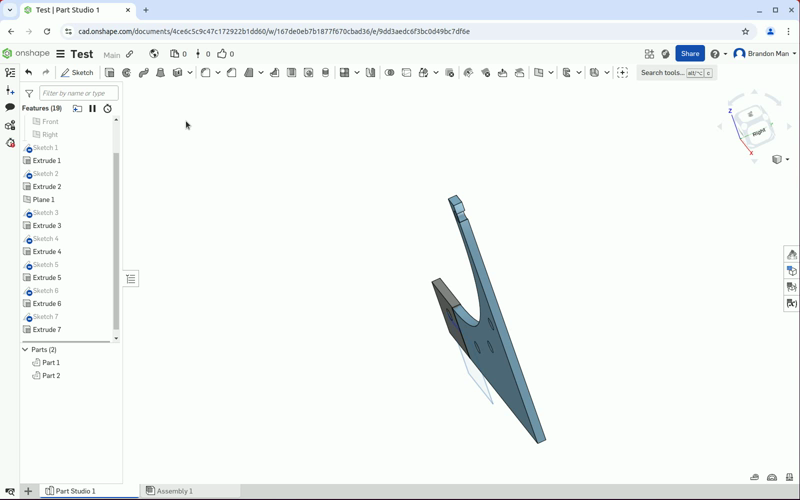
key(down, 2)
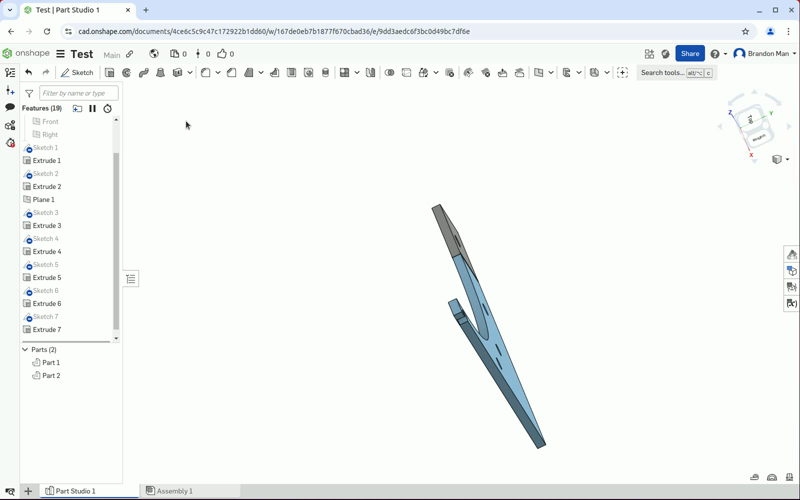
key(up, 2)
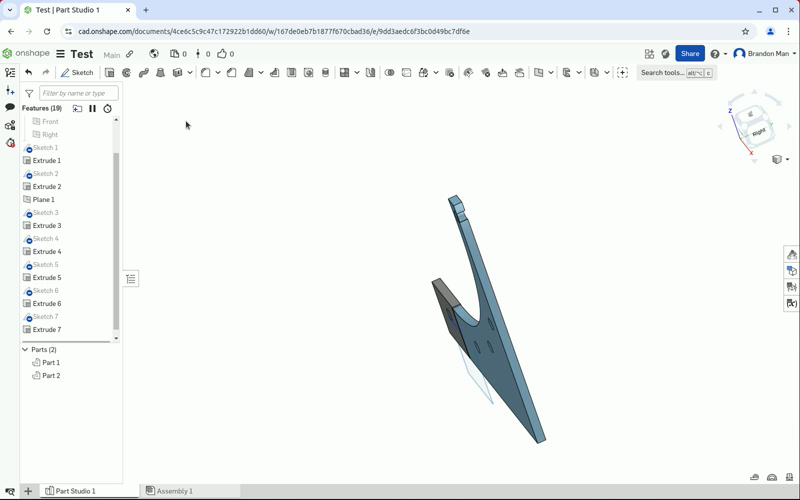
key(right, 2)
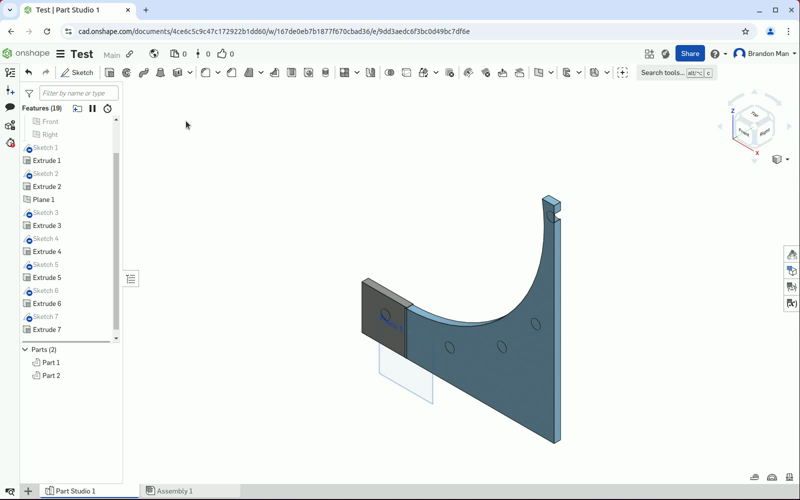
mouse_move(69, 150)
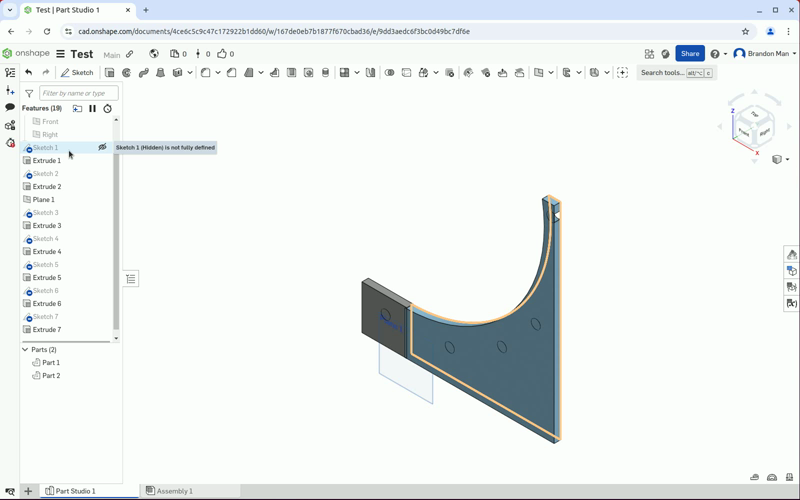
click(69, 150)